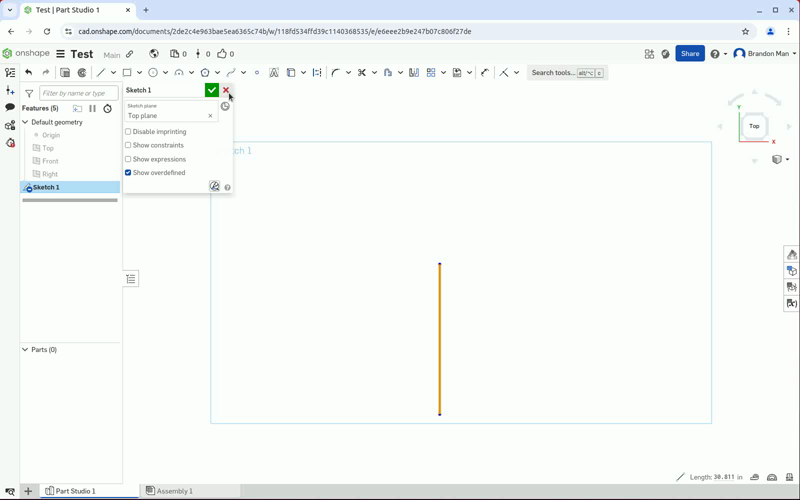
key(shift+h)
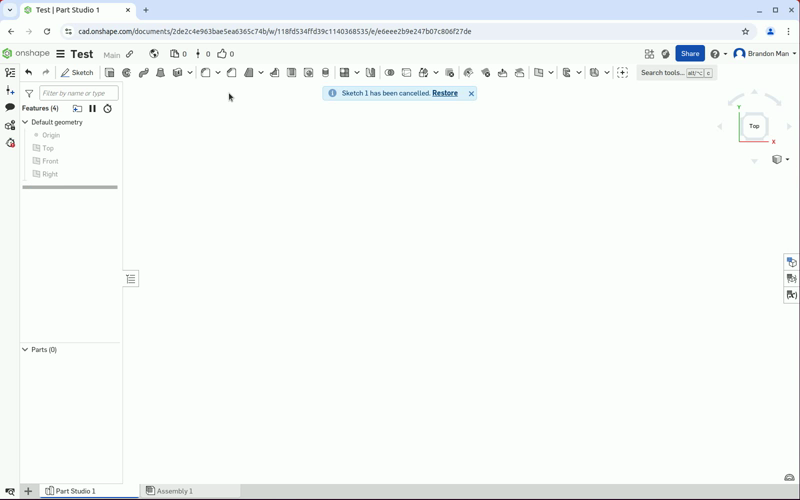
mouse_move(73, 352)
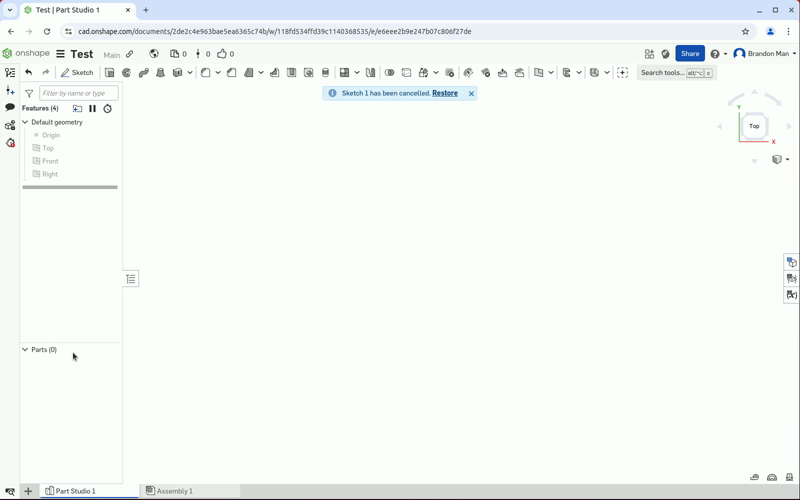
key(y)
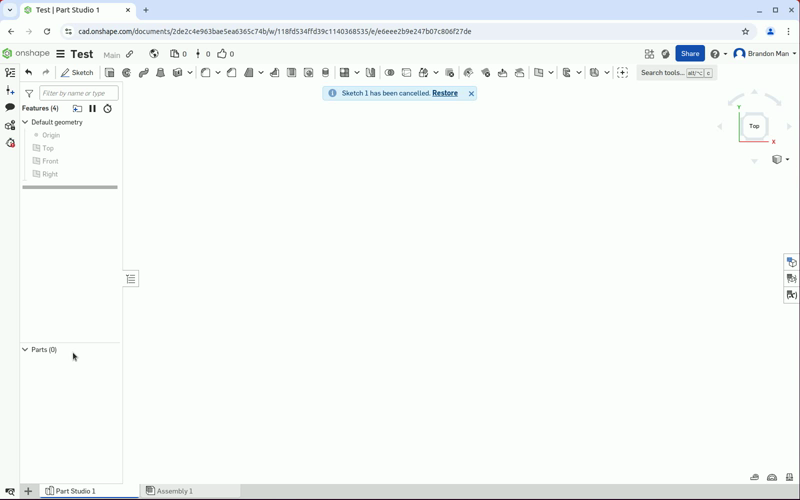
key(shift+p)
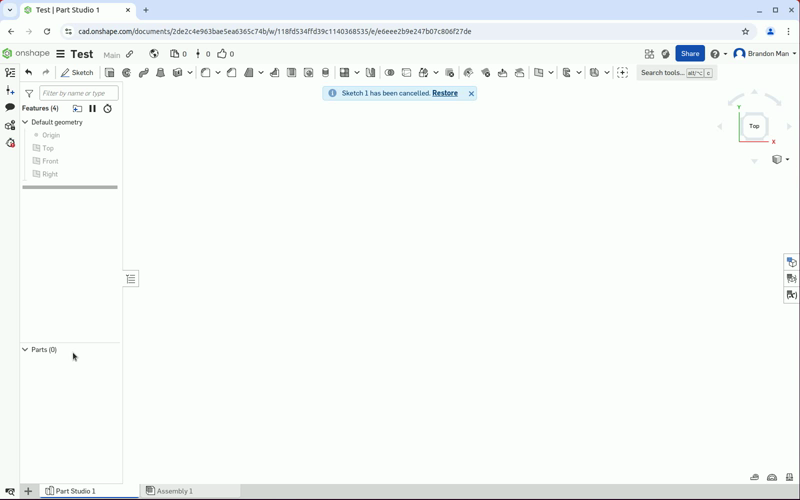
key(space)
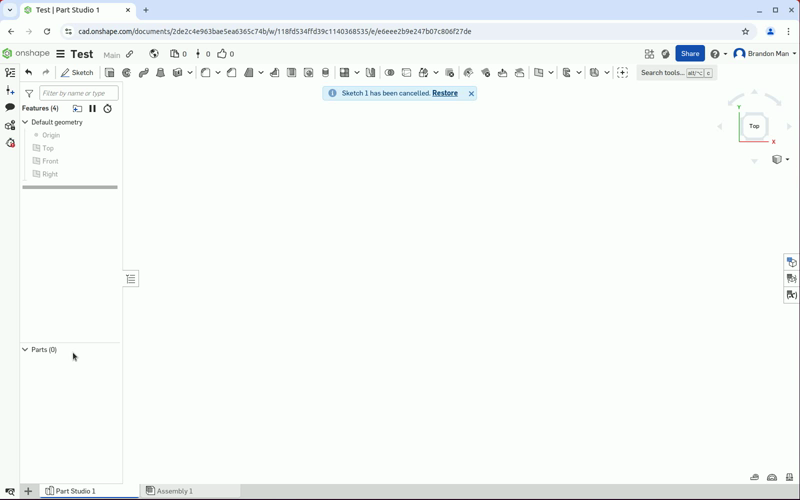
key_down(shift)
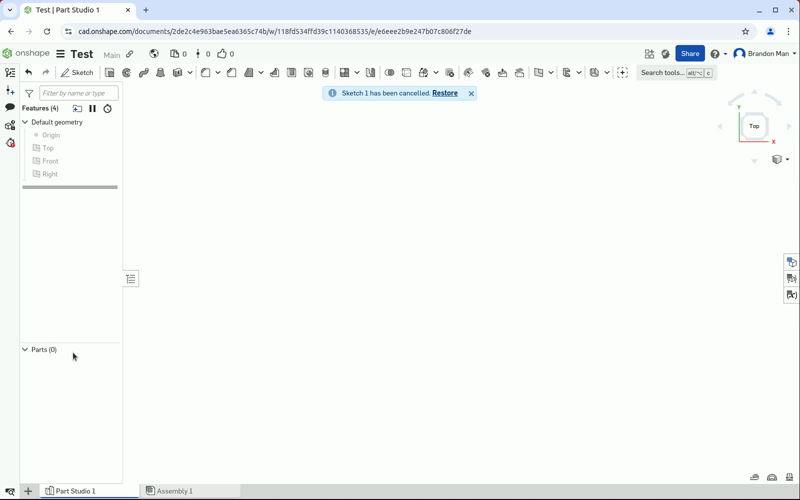
key(up)
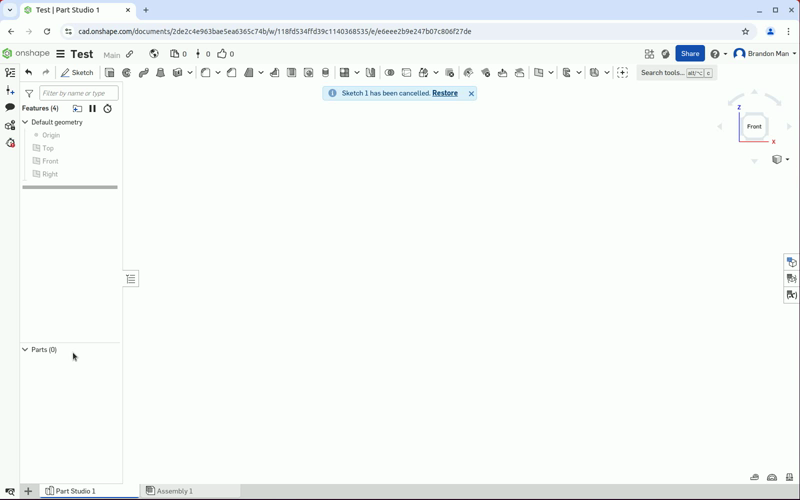
key_up(shift)
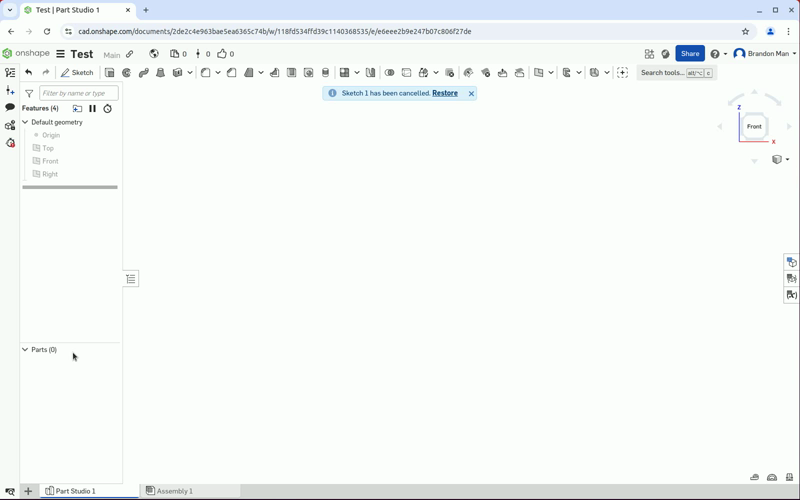
mouse_move(73, 352)
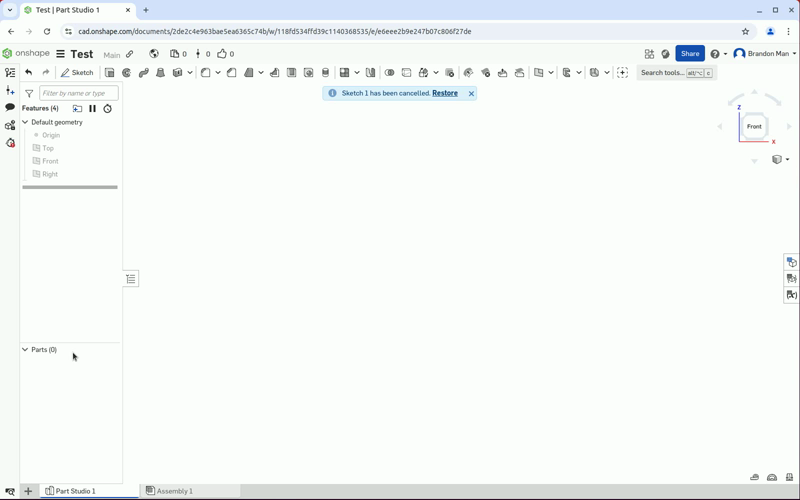
key(shift+y)
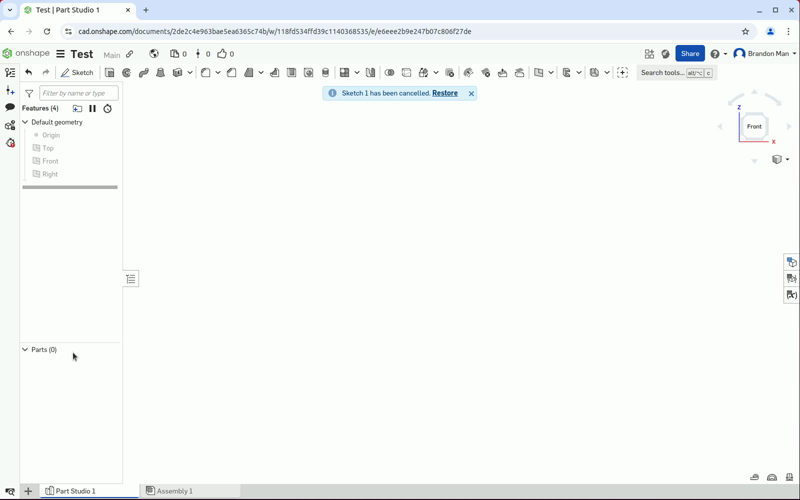
key(shift+s)
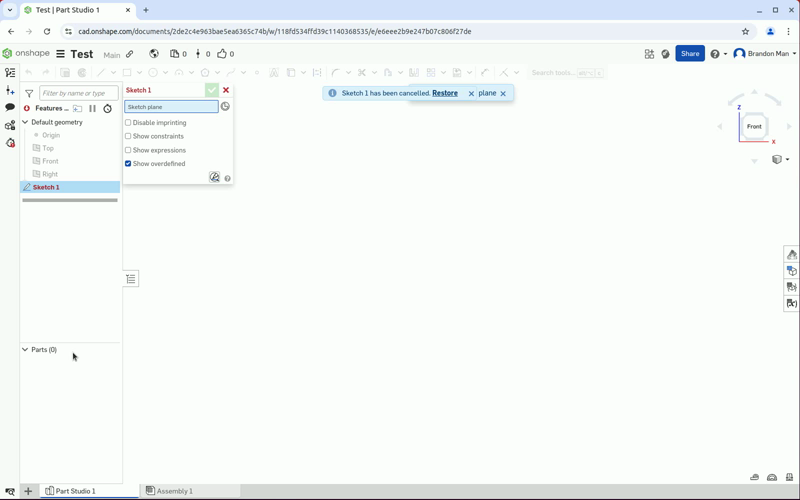
mouse_move(73, 163)
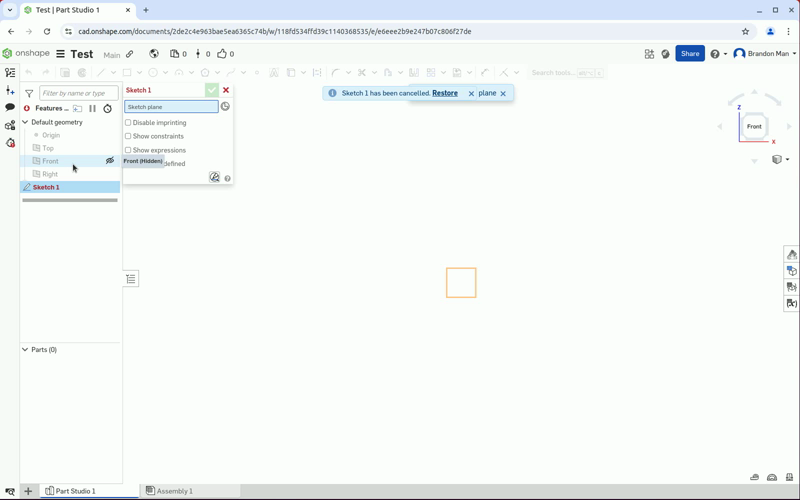
click(73, 163)
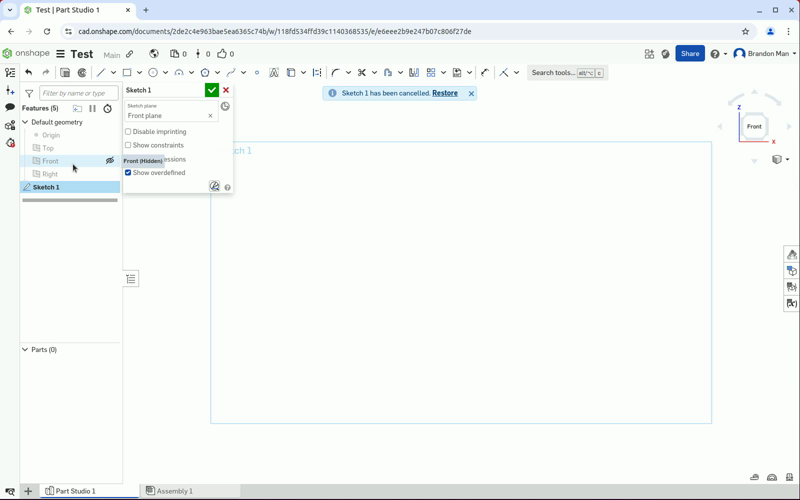
mouse_move(73, 352)
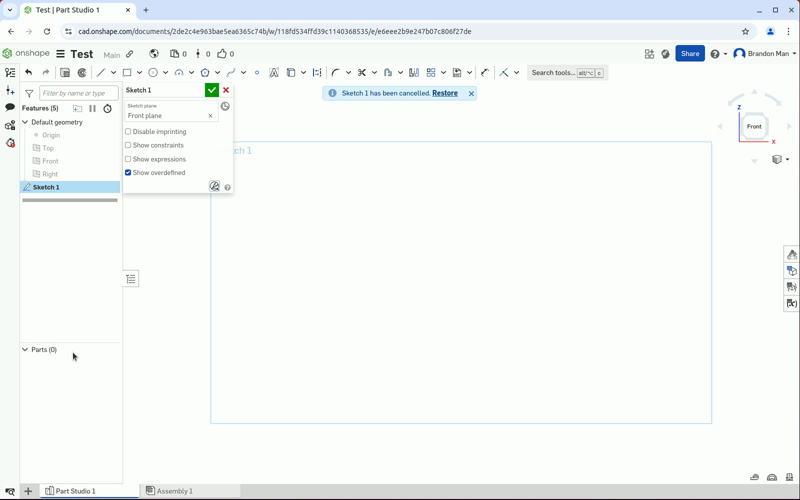
key(y)
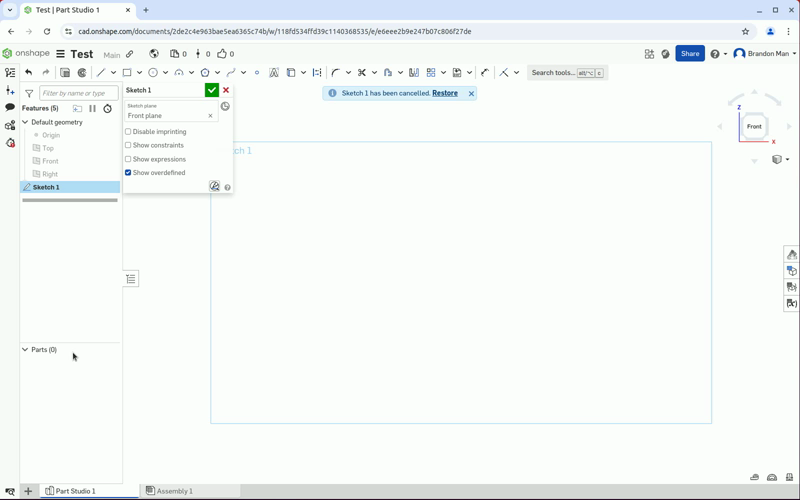
key(l)
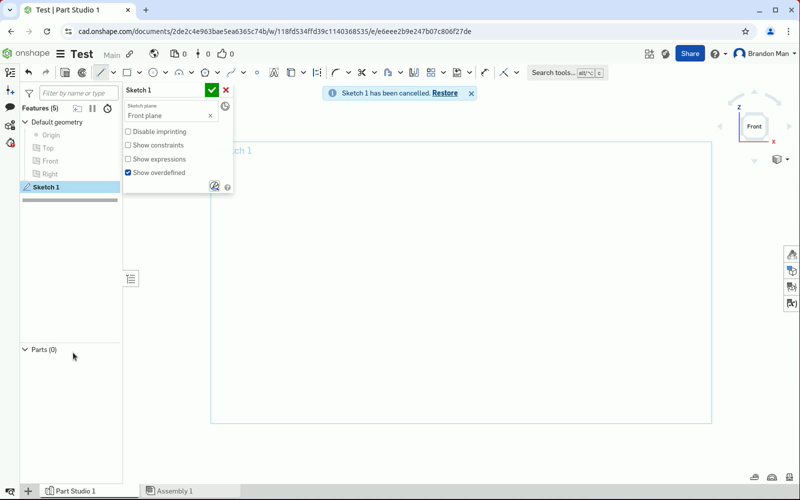
key_down(shift)
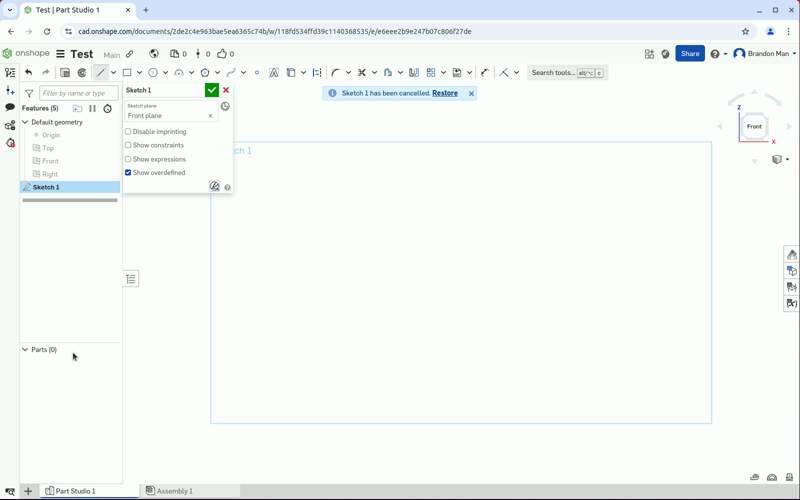
mouse_move(525, 268)
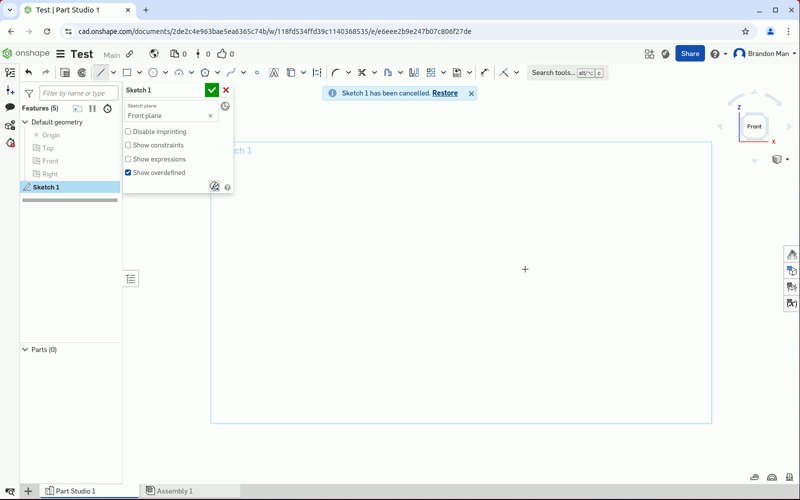
click(525, 268)
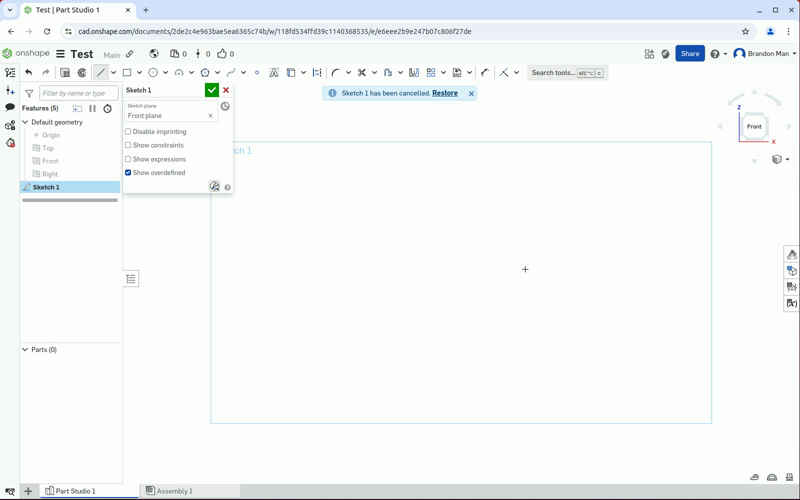
key_up(shift)
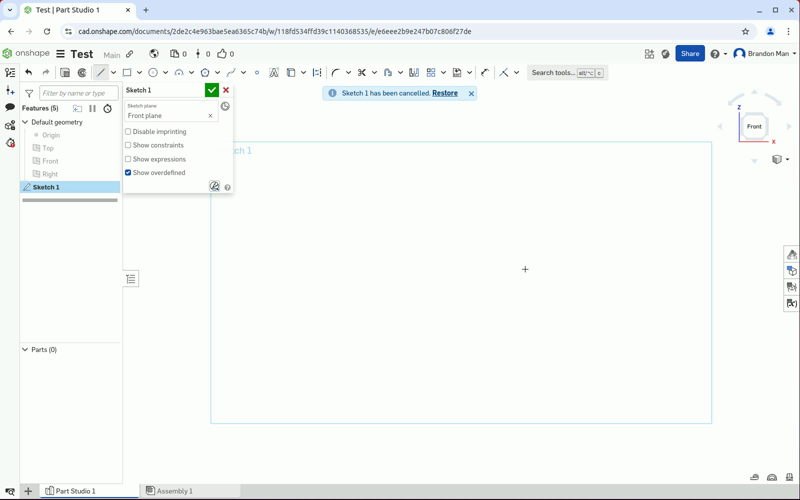
key_down(shift)
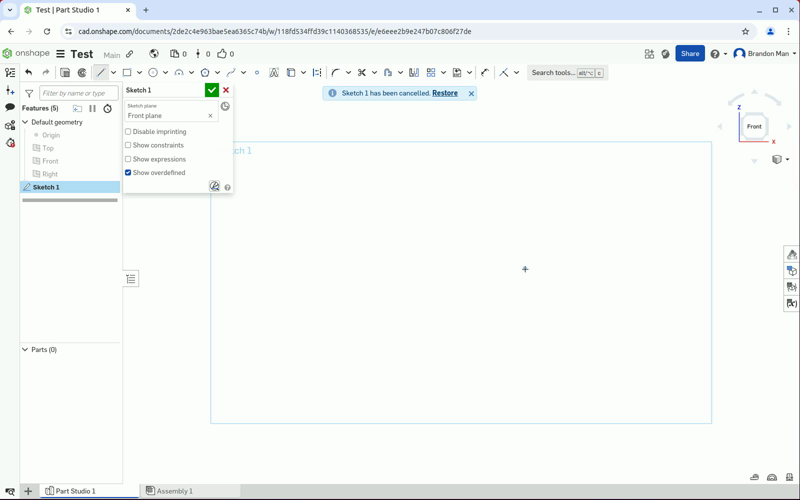
mouse_move(555, 268)
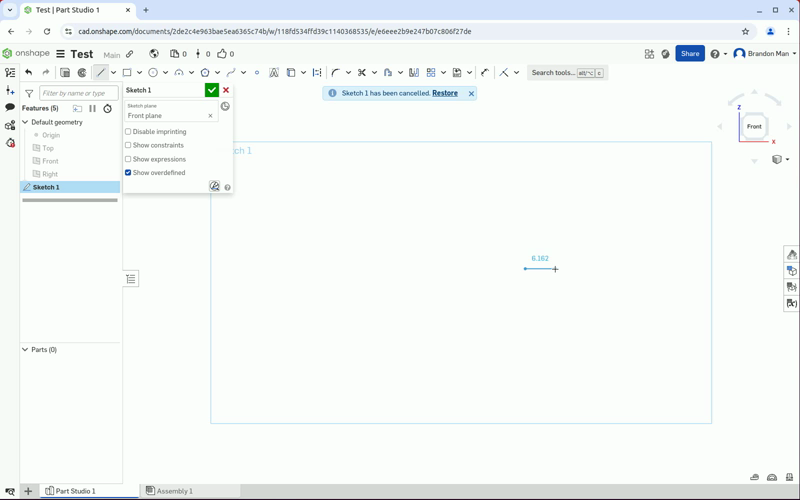
mouse_move(526, 271)
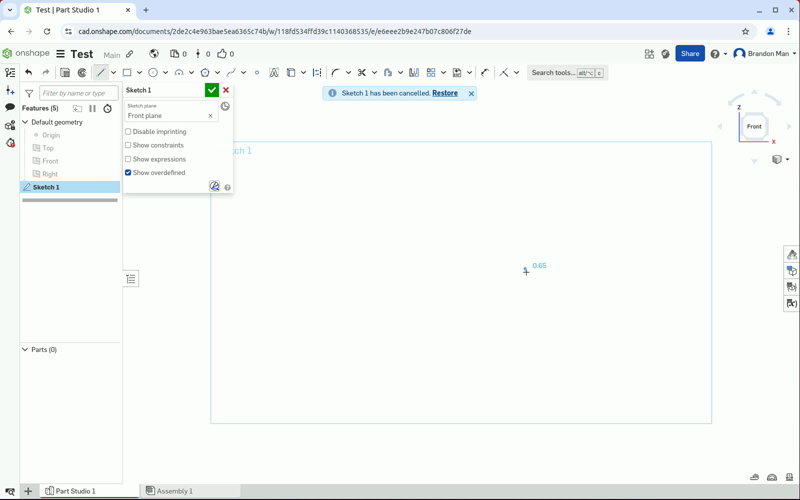
scroll(6)
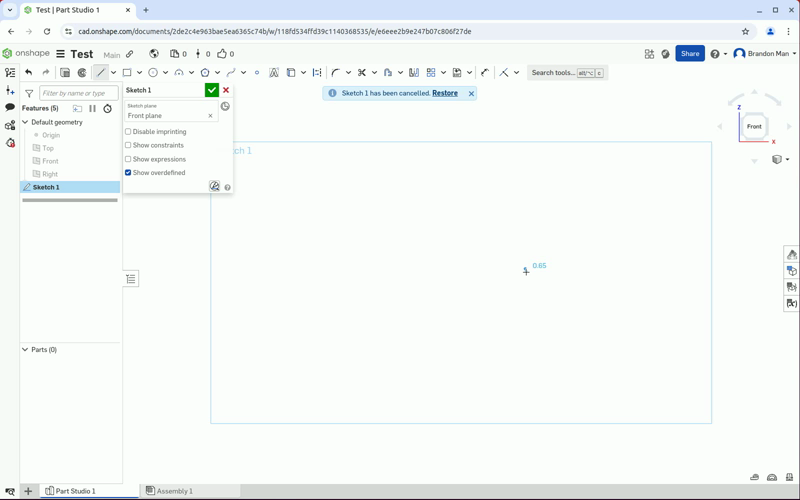
scroll(6)
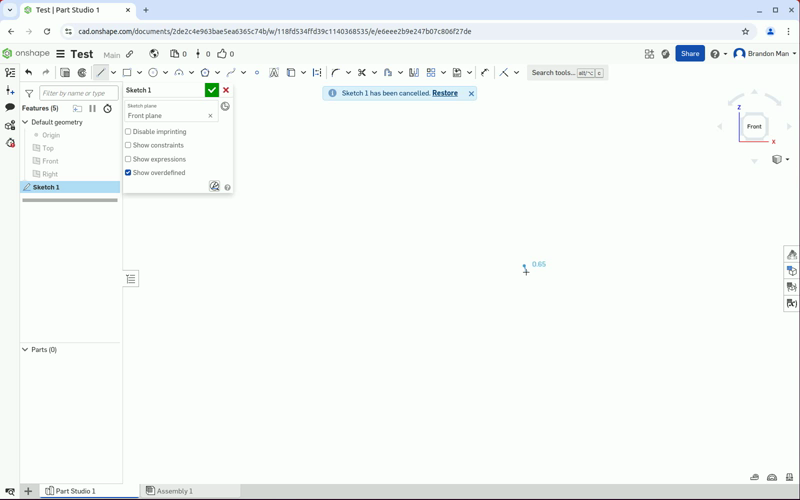
scroll(6)
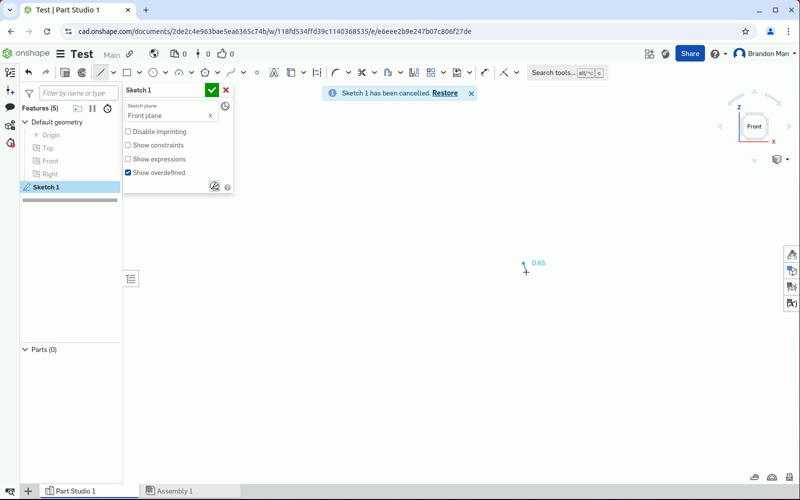
scroll(6)
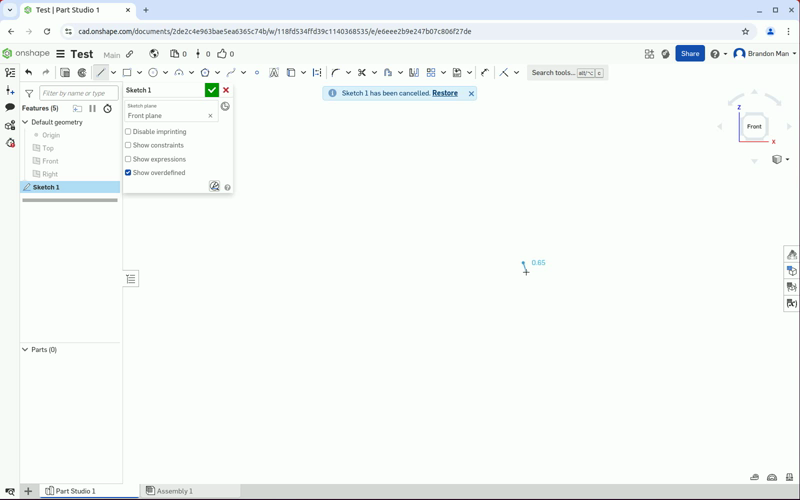
scroll(6)
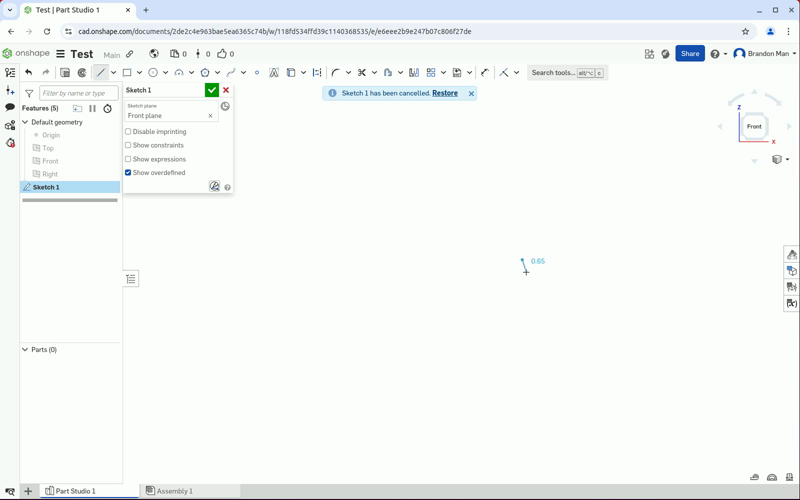
scroll(6)
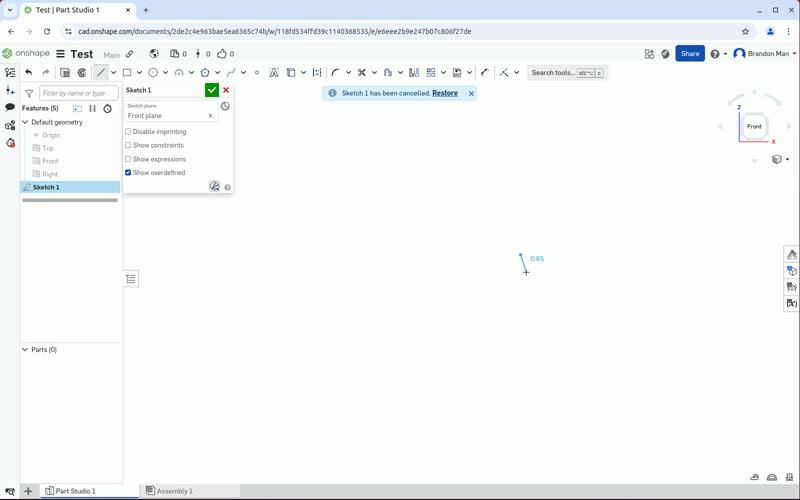
scroll(6)
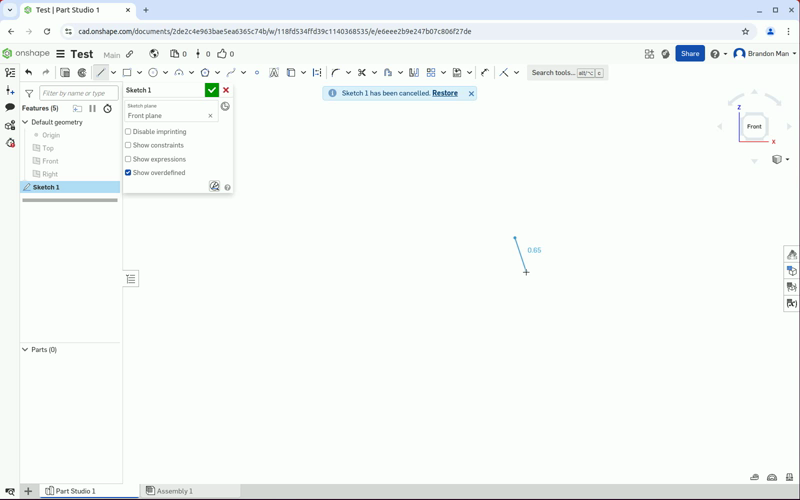
click(526, 271)
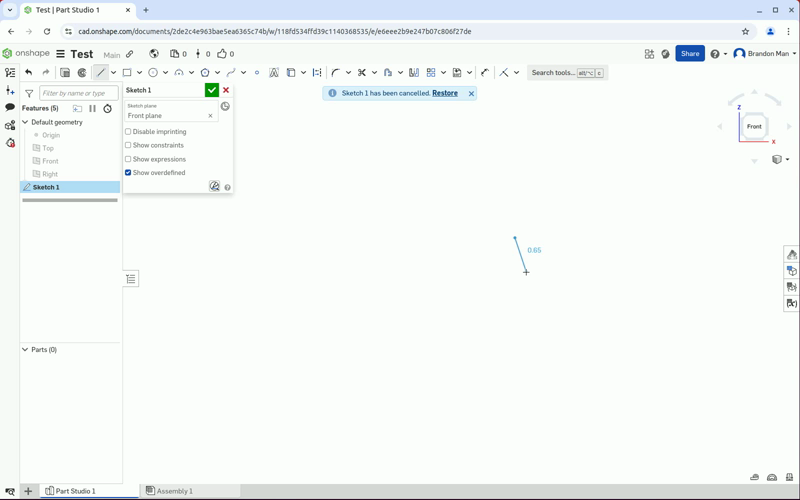
scroll(-6)
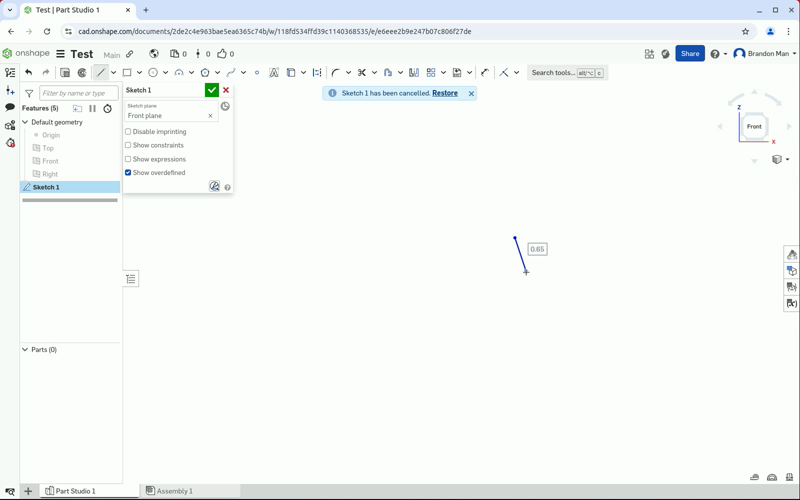
scroll(-6)
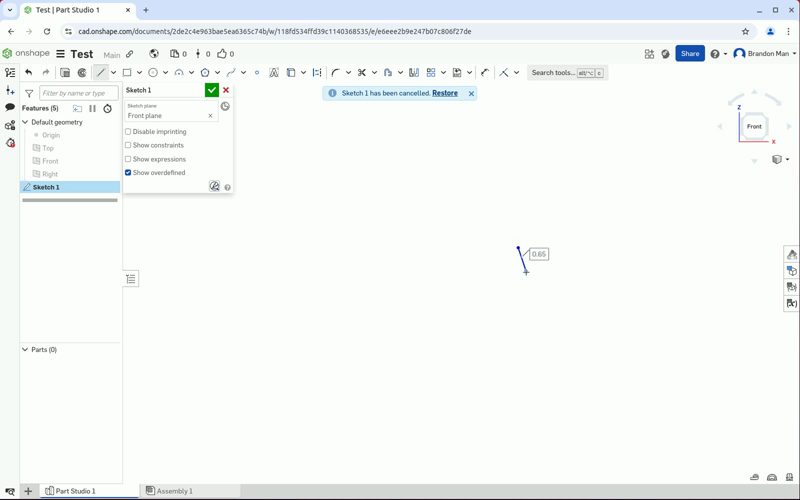
scroll(-6)
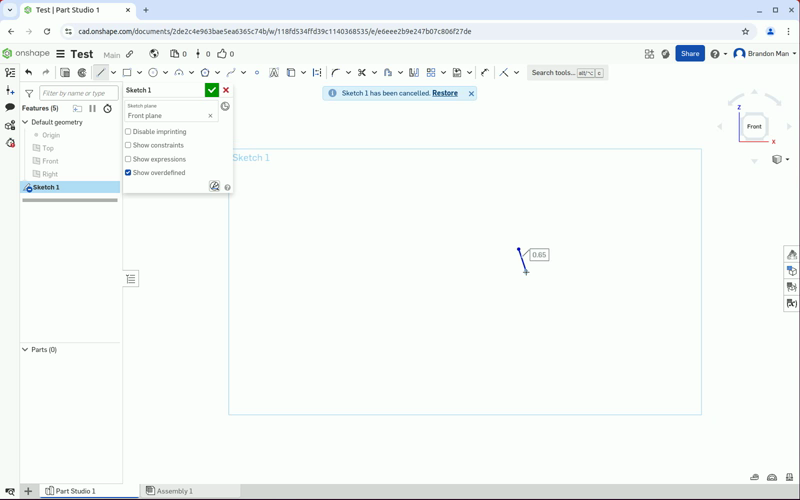
scroll(-6)
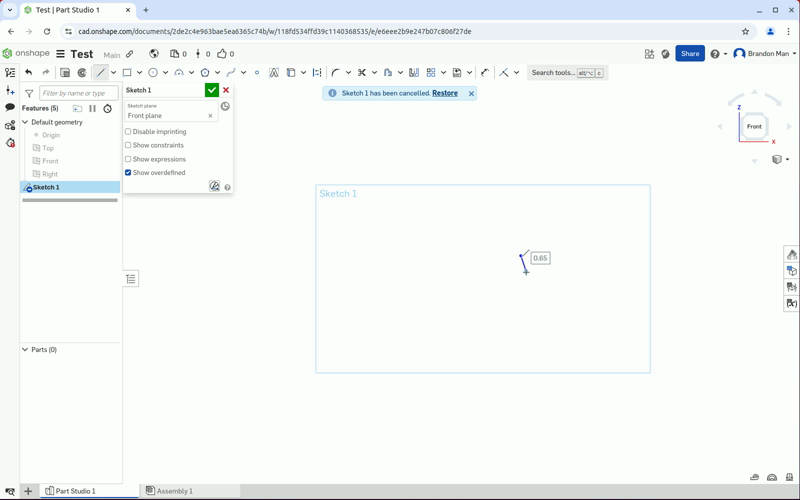
scroll(-6)
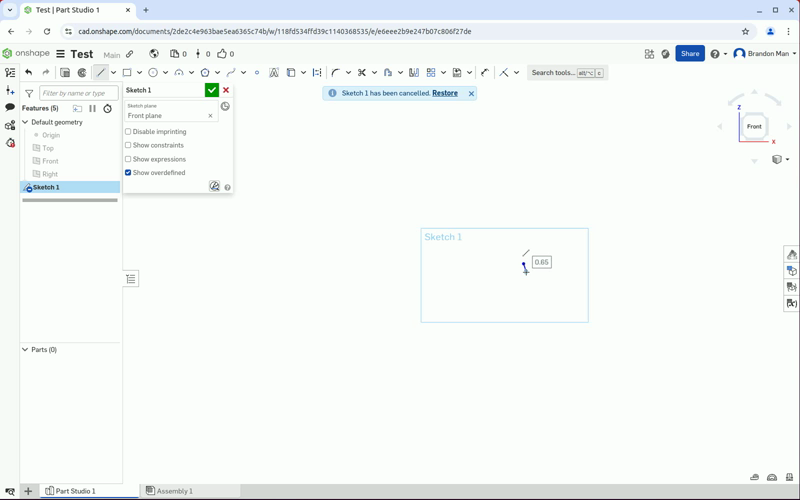
scroll(-6)
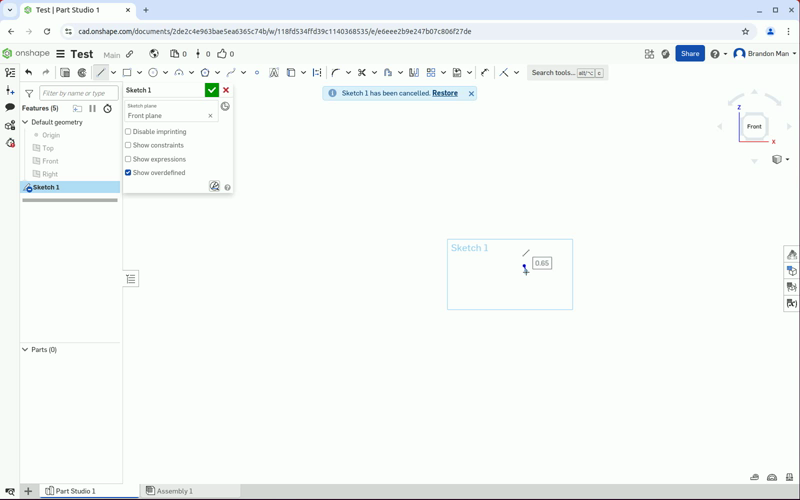
scroll(-6)
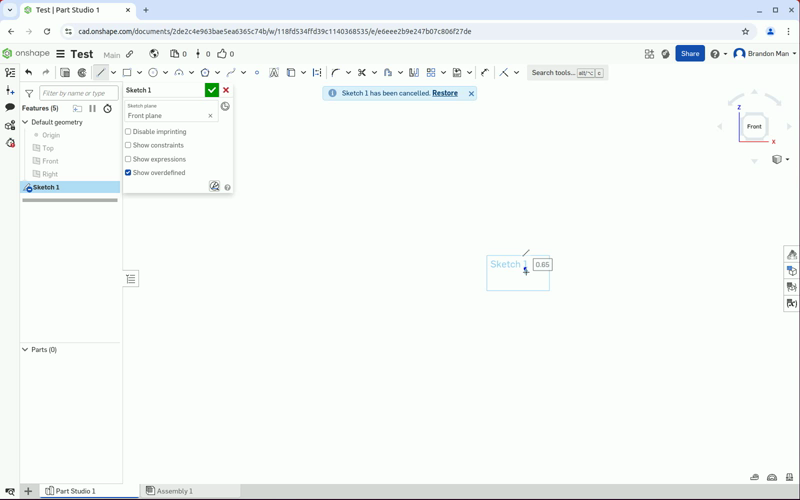
key_up(shift)
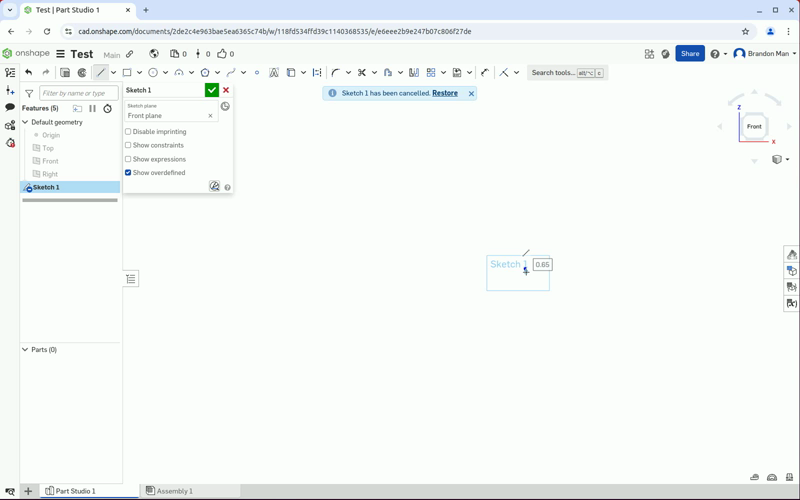
key_down(shift)
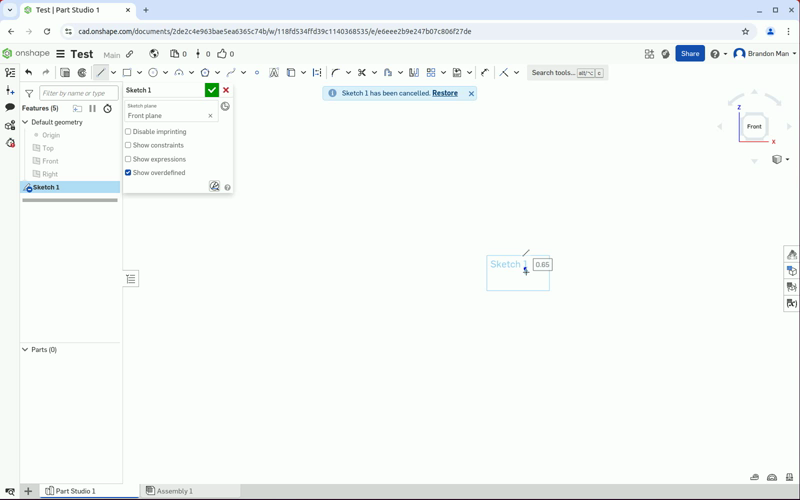
mouse_move(556, 271)
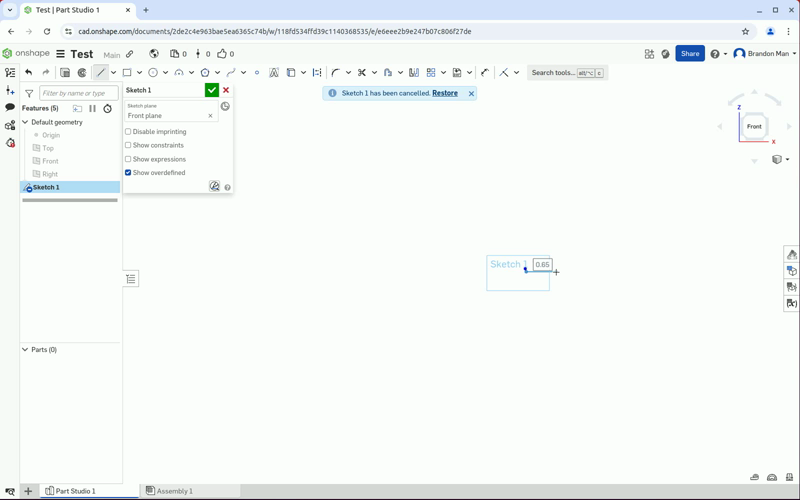
mouse_move(573, 271)
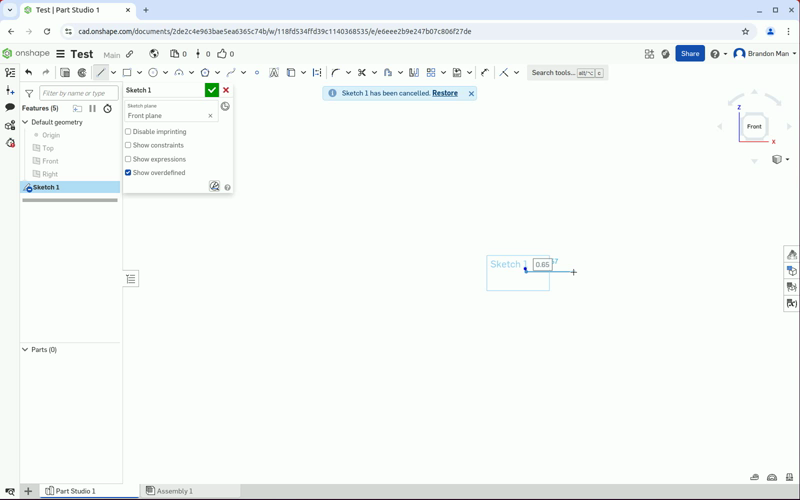
click(573, 271)
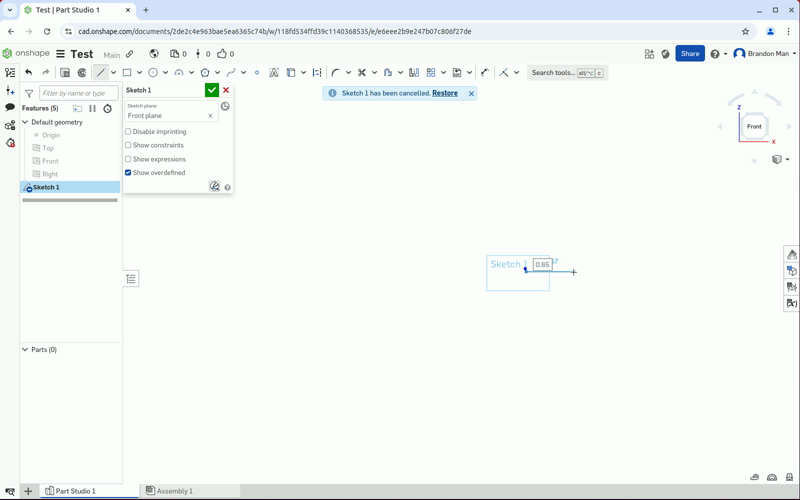
key_up(shift)
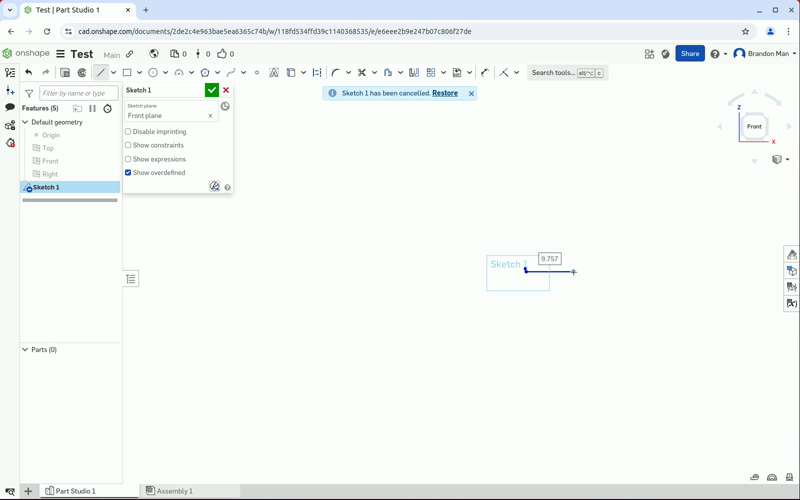
key_down(shift)
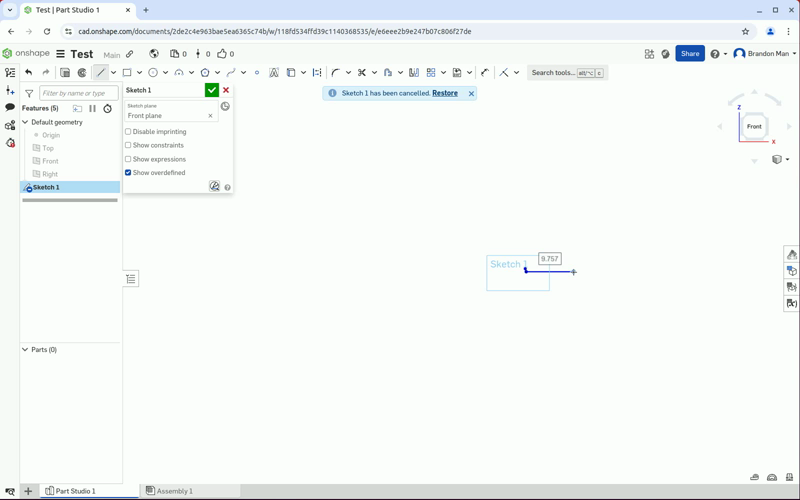
mouse_move(589, 271)
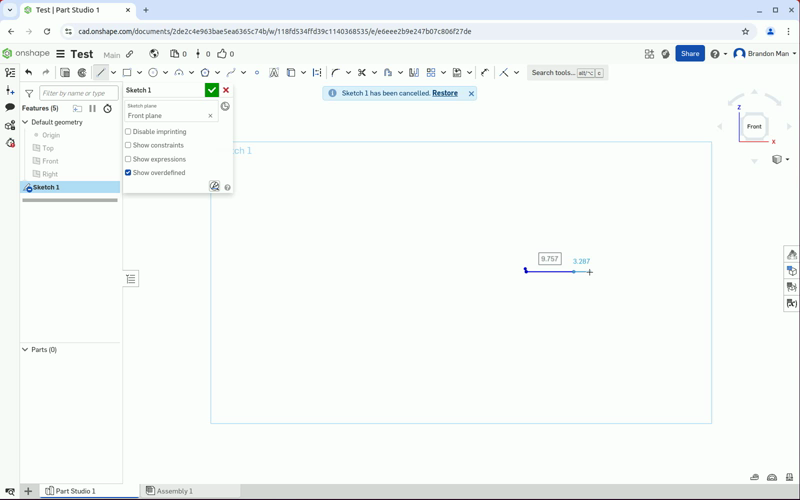
mouse_move(573, 268)
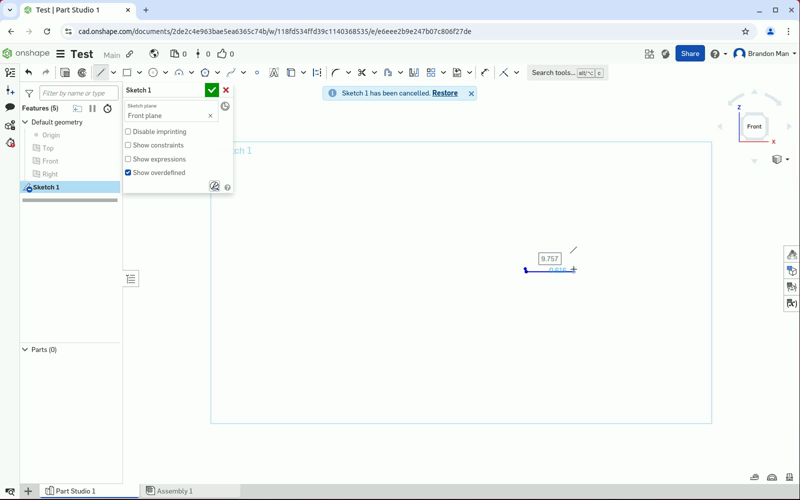
scroll(6)
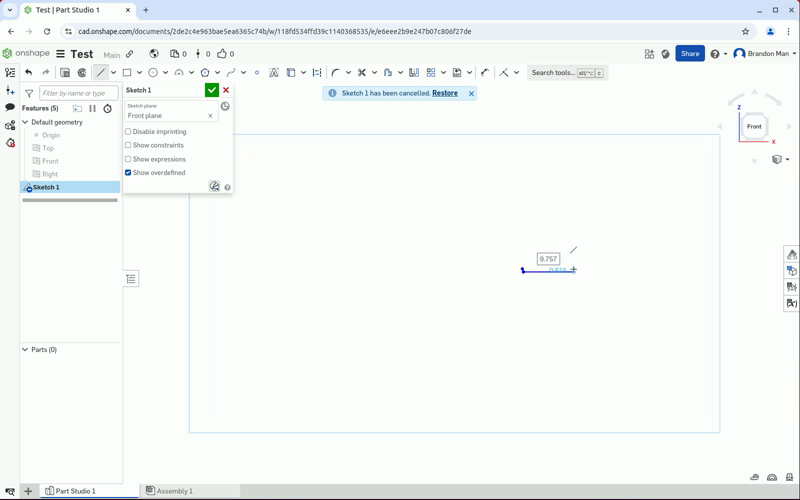
scroll(6)
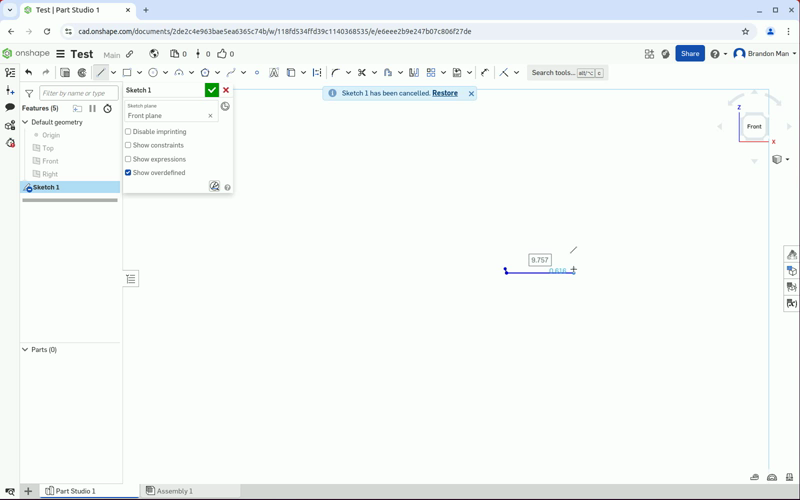
scroll(6)
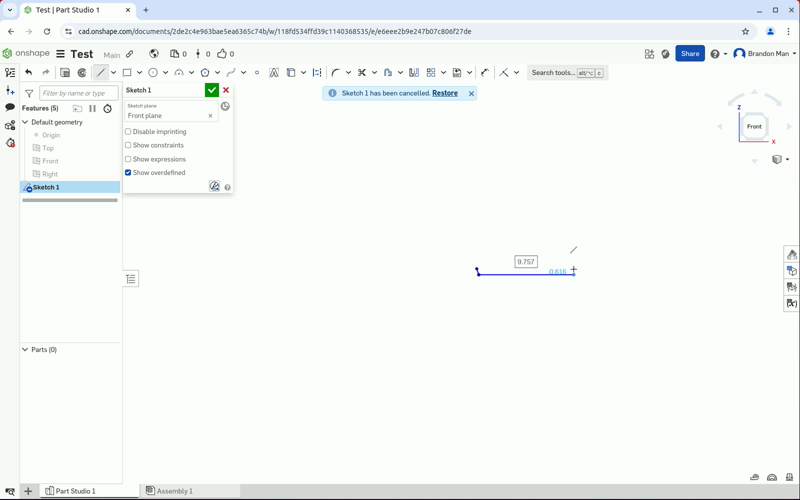
scroll(6)
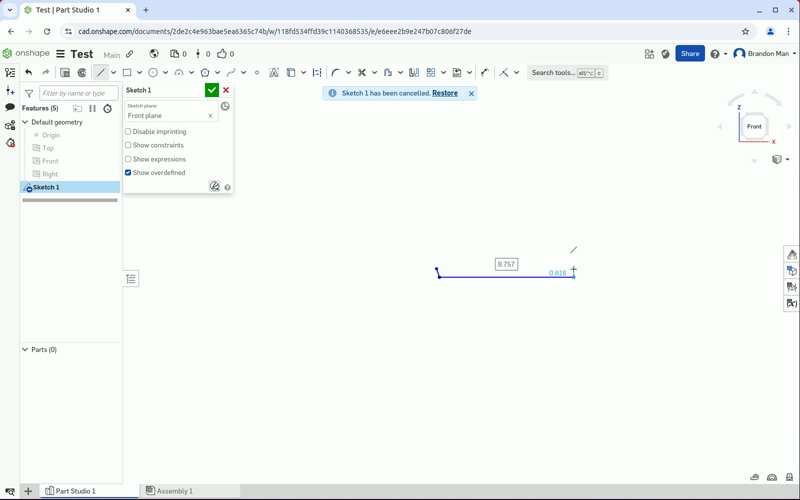
scroll(6)
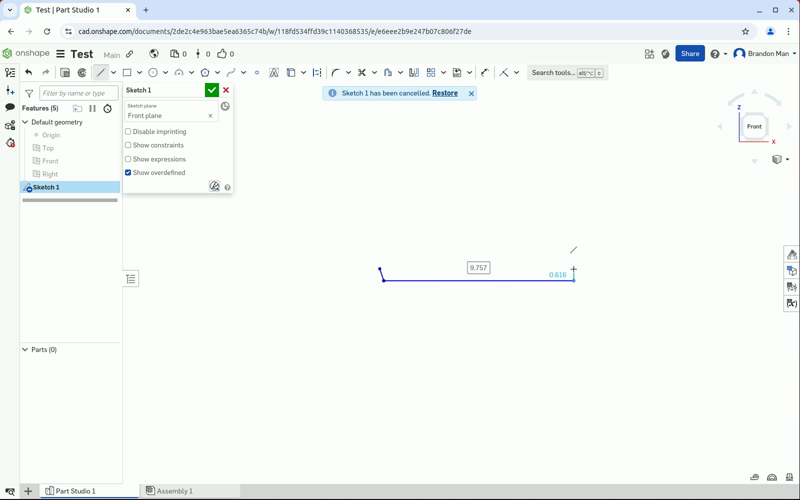
scroll(6)
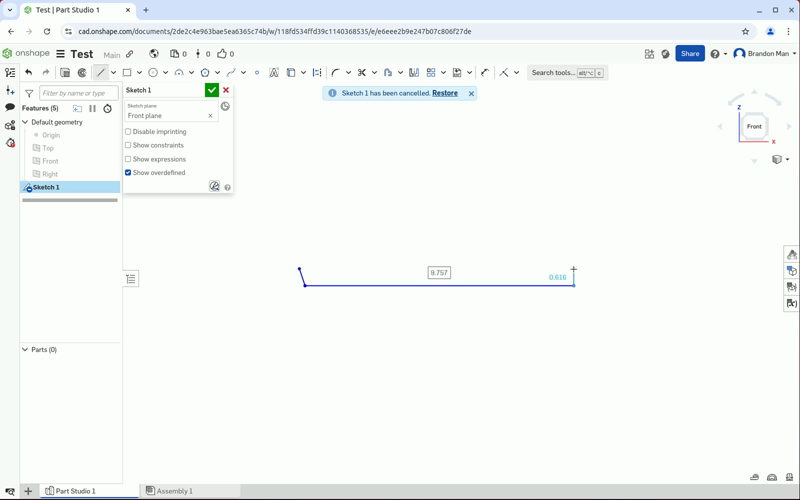
scroll(6)
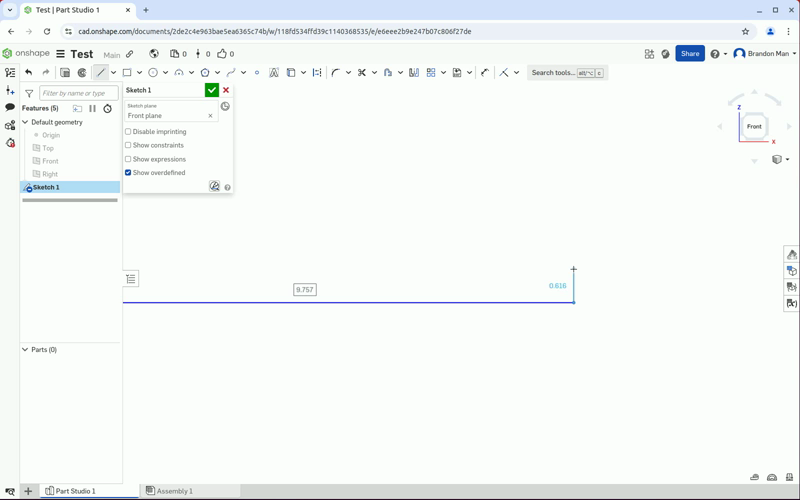
click(573, 268)
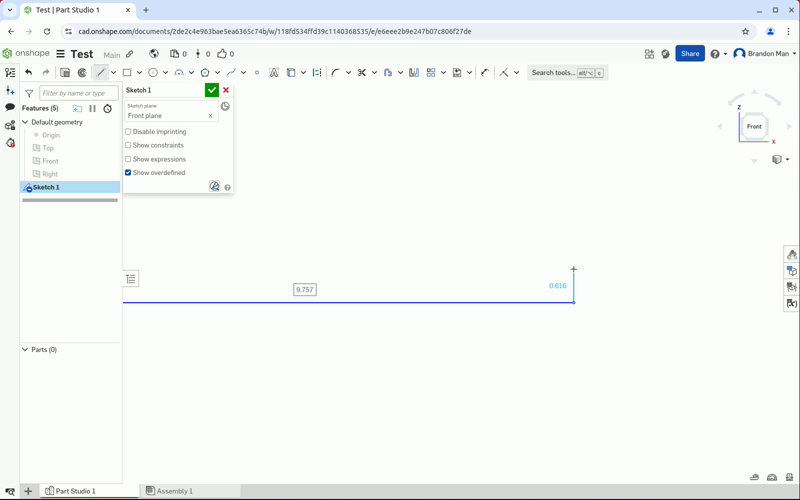
scroll(-6)
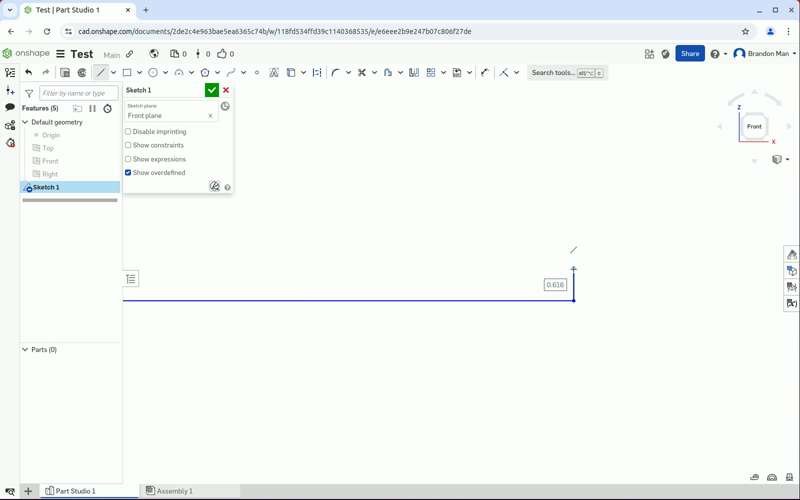
scroll(-6)
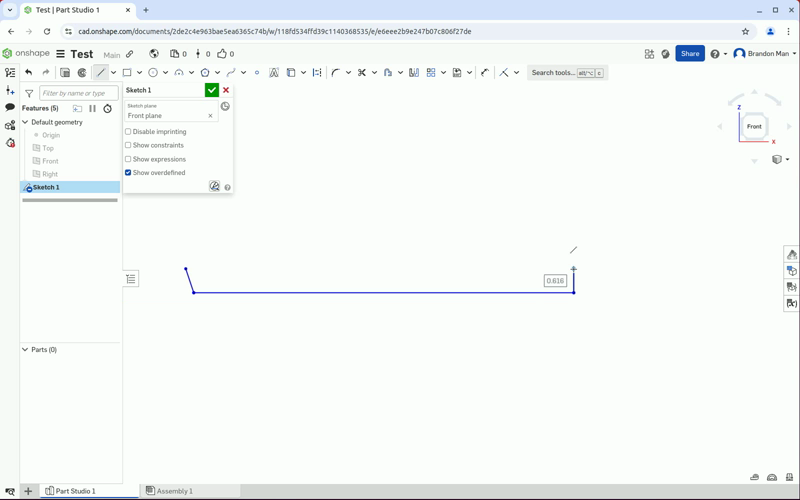
scroll(-6)
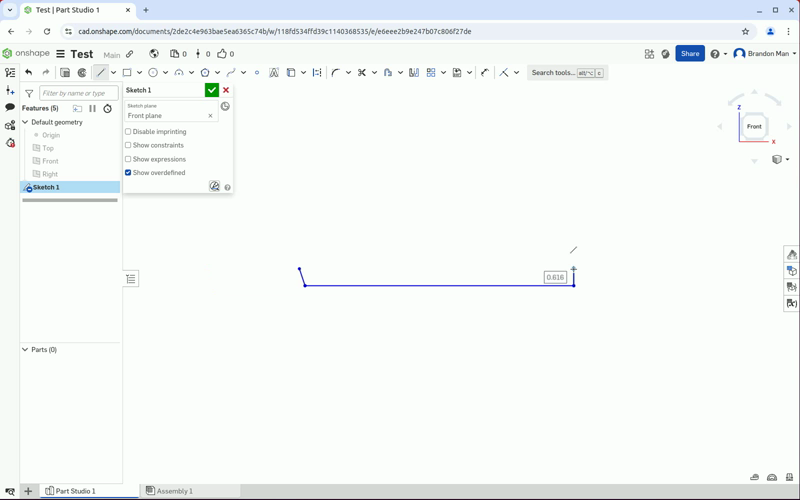
scroll(-6)
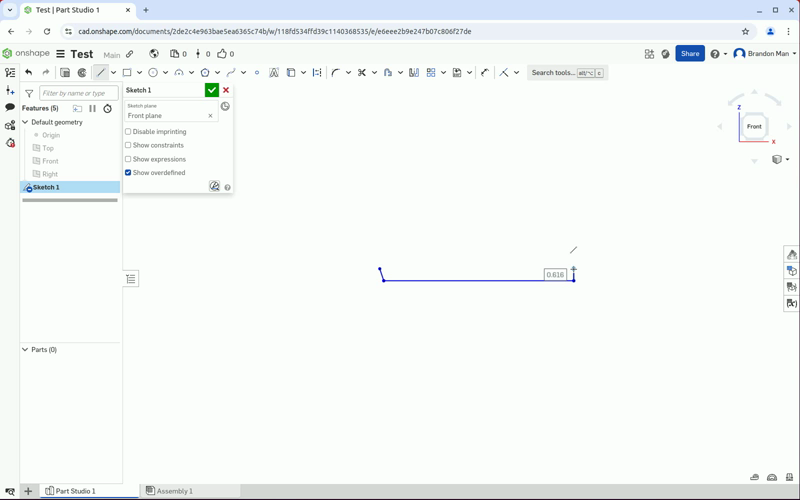
scroll(-6)
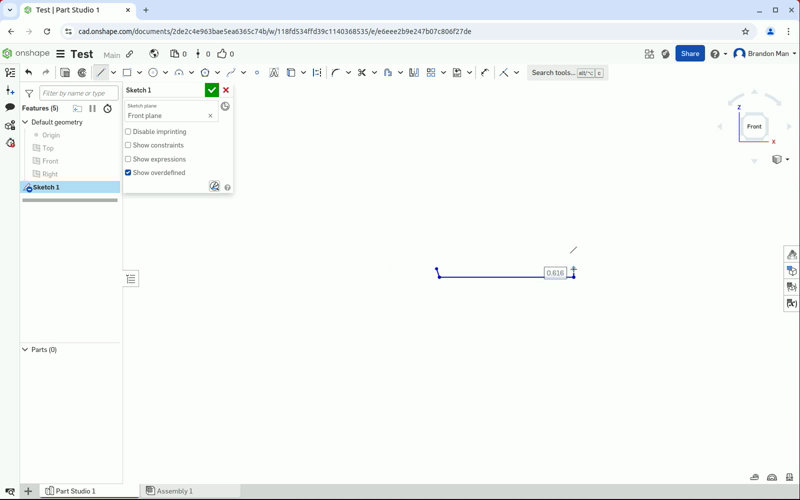
scroll(-6)
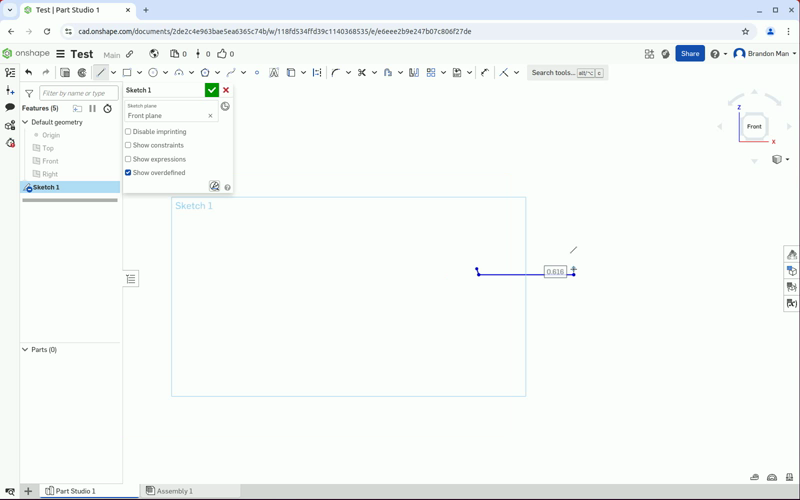
scroll(-6)
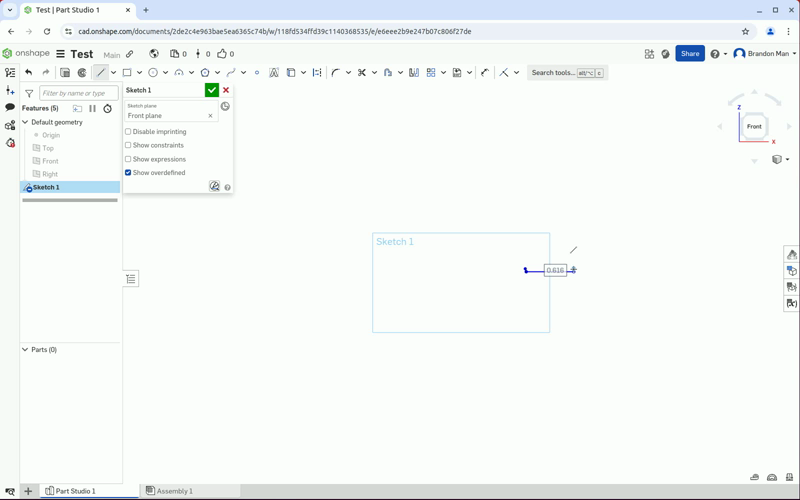
key_up(shift)
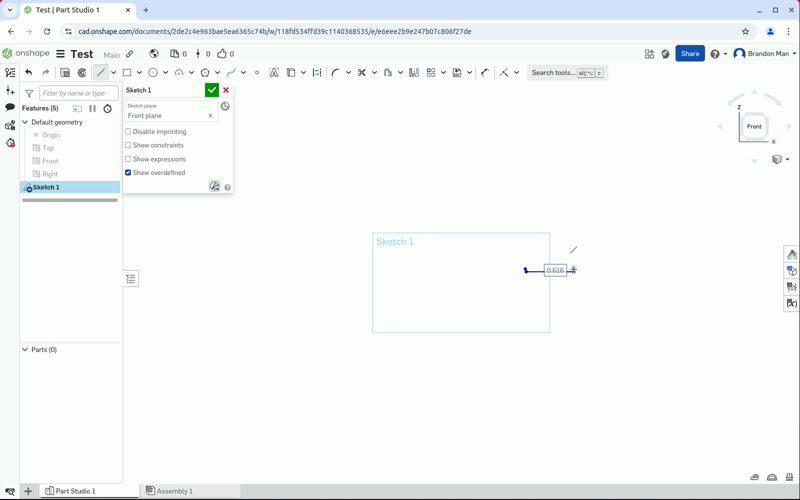
mouse_move(589, 268)
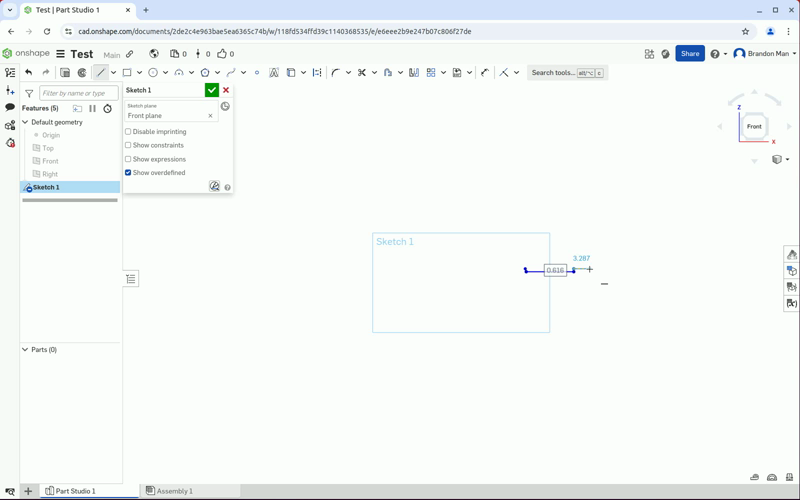
key_down(shift)
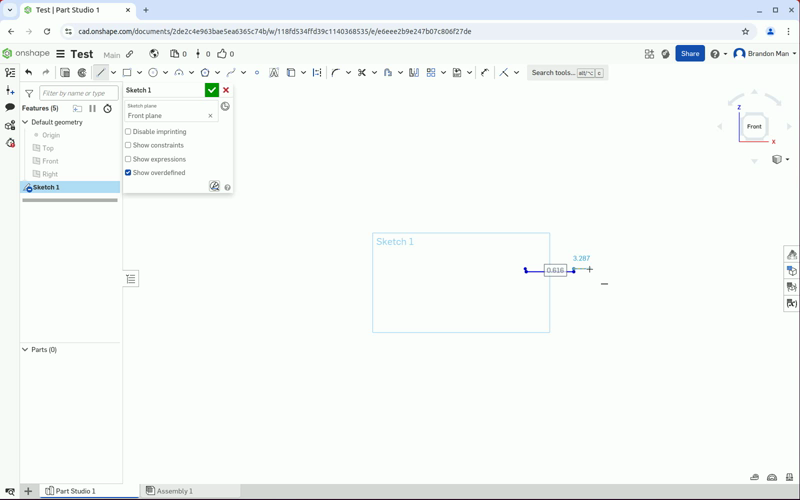
mouse_move(525, 268)
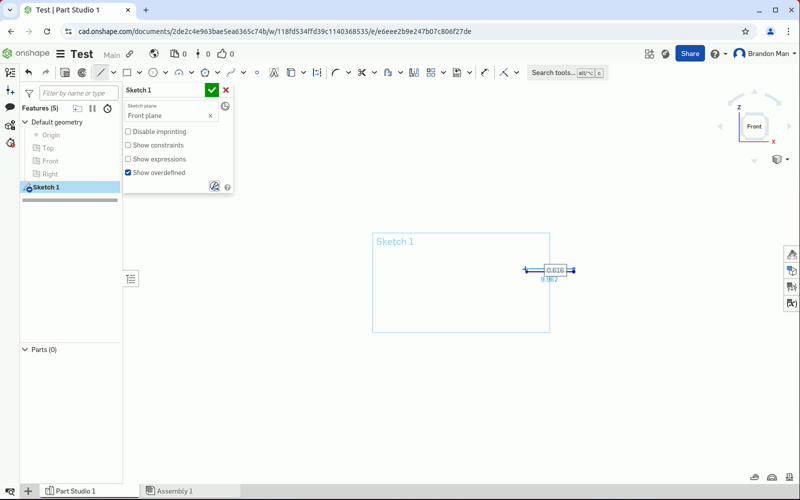
scroll(6)
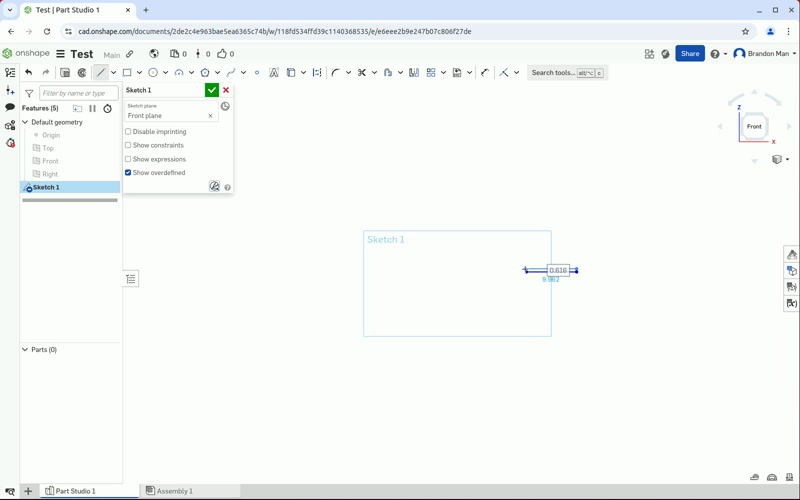
scroll(6)
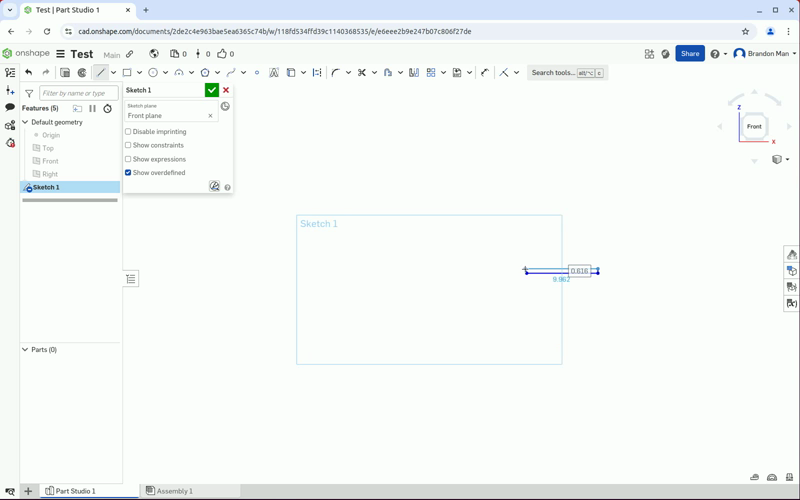
scroll(6)
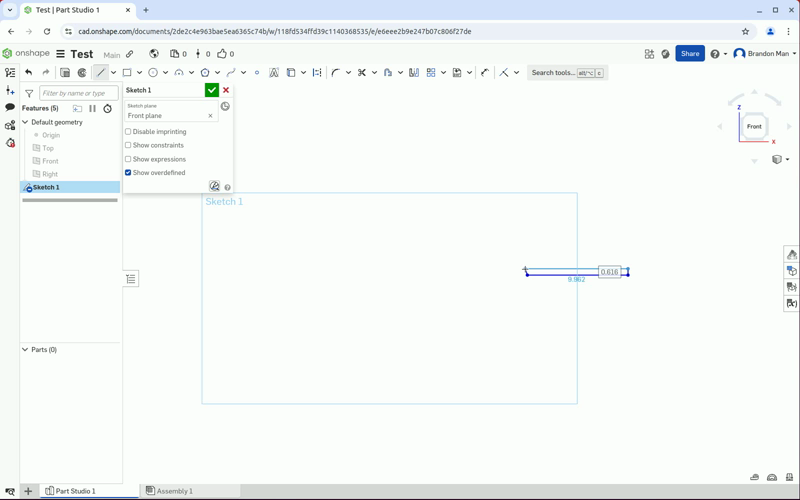
scroll(6)
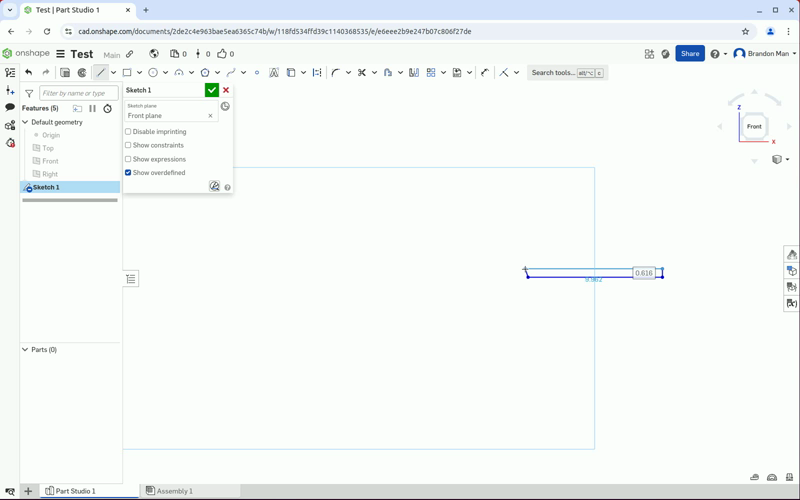
scroll(6)
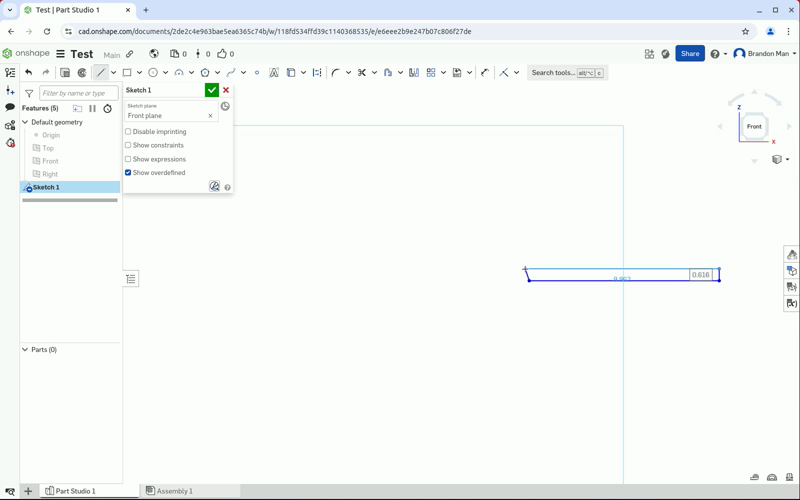
scroll(6)
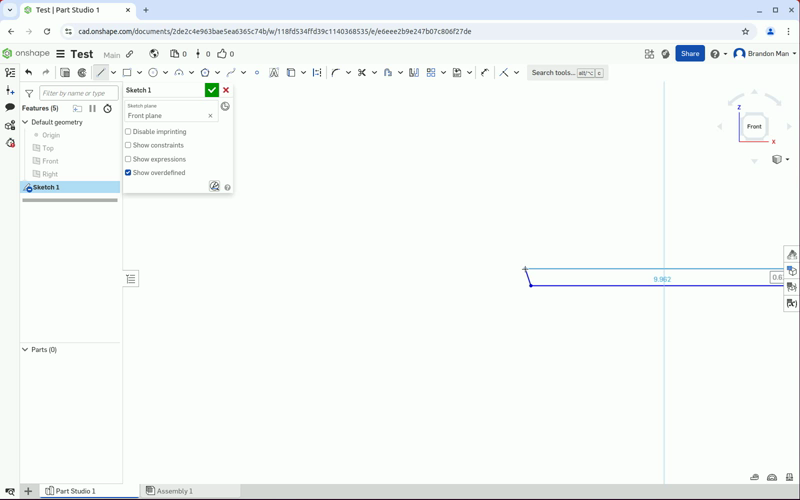
scroll(6)
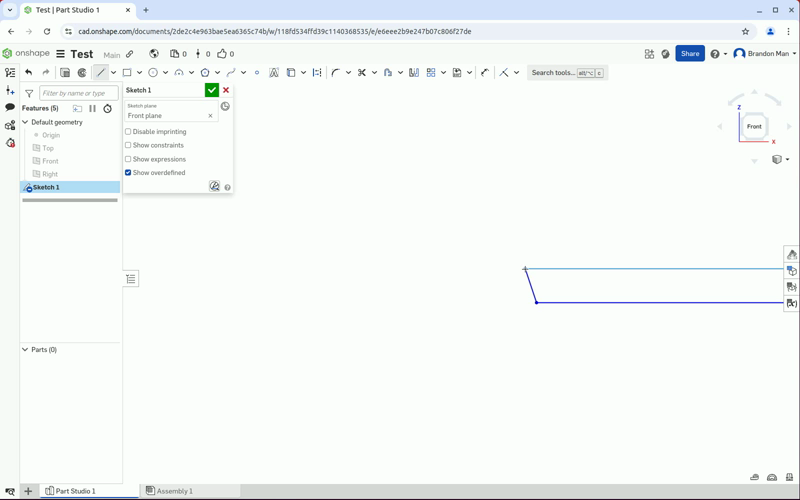
key_up(shift)
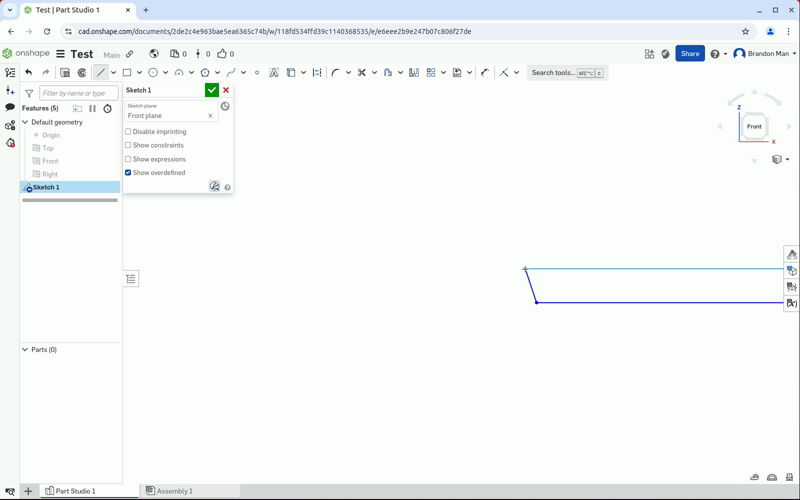
click(525, 268)
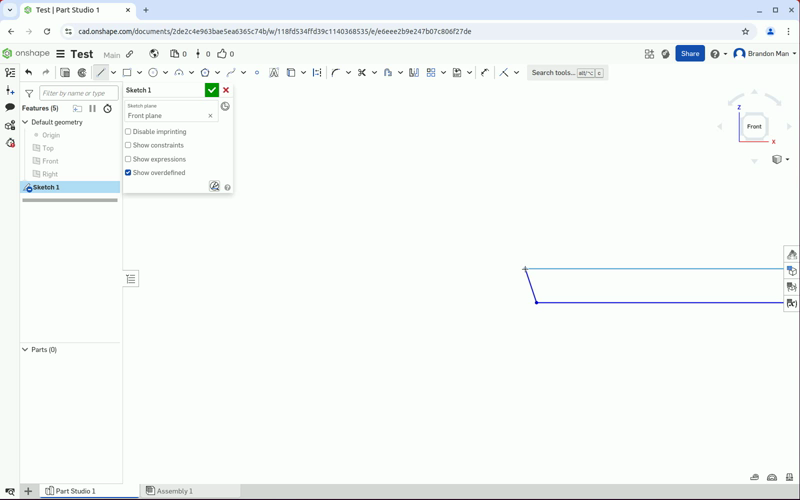
scroll(-6)
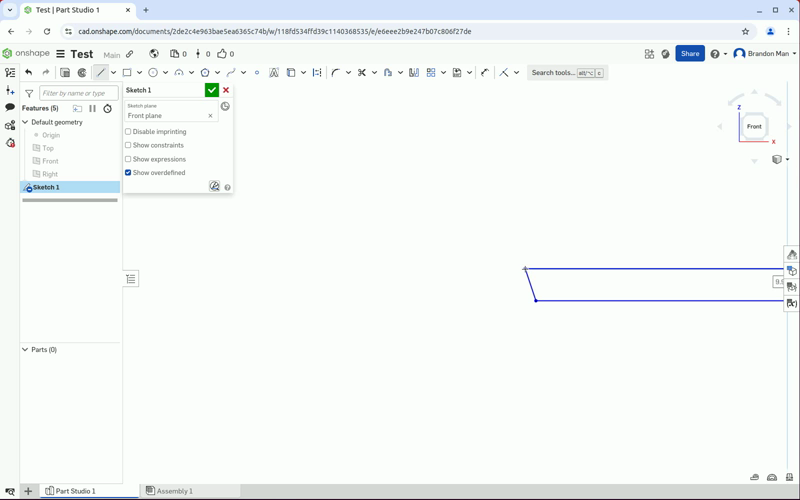
scroll(-6)
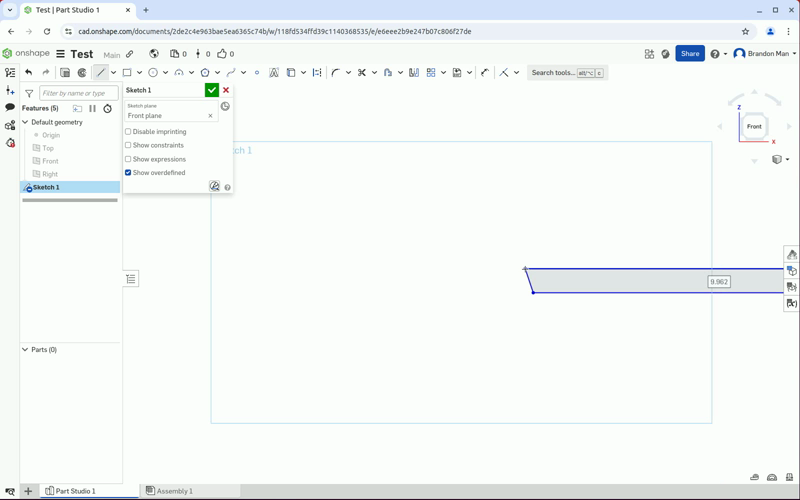
scroll(-6)
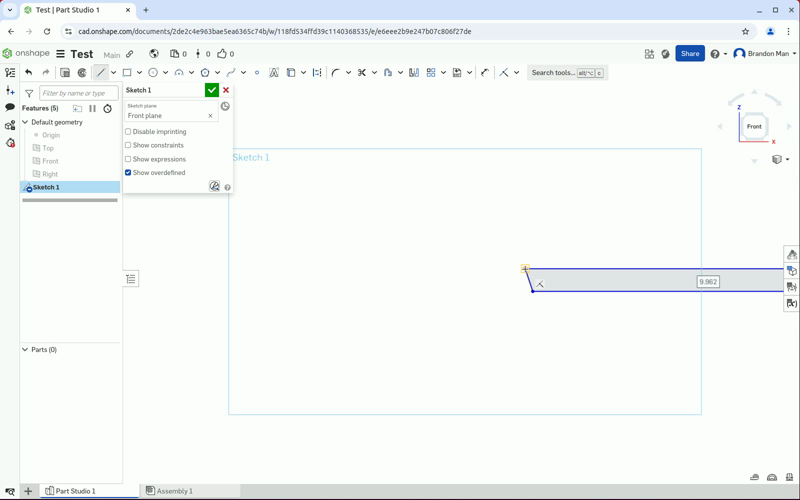
scroll(-6)
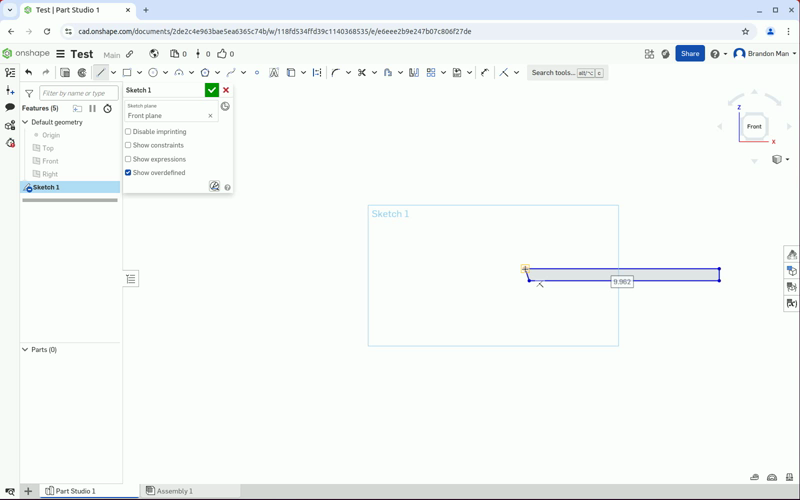
scroll(-6)
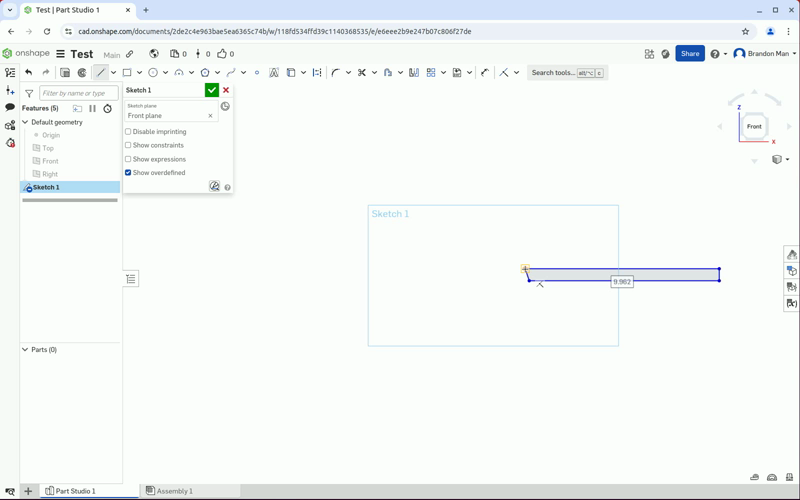
scroll(-6)
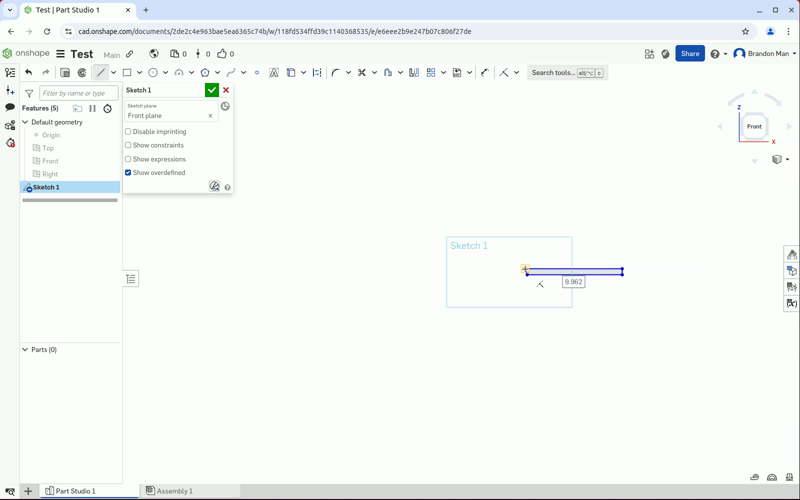
scroll(-6)
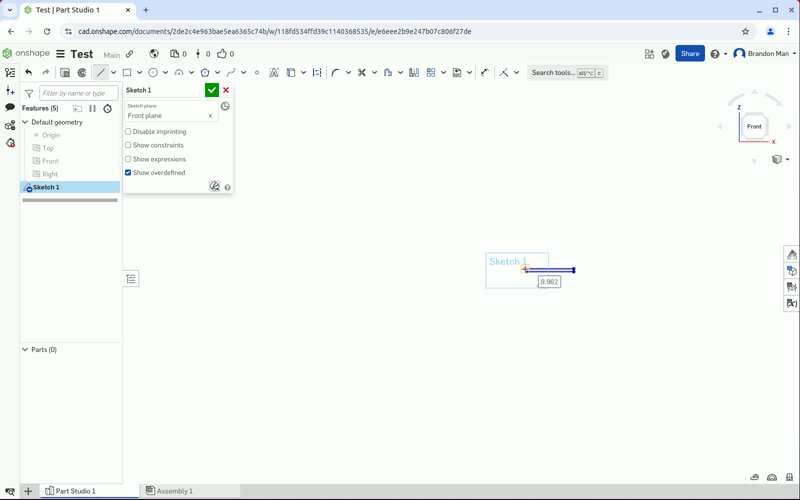
key(esc)
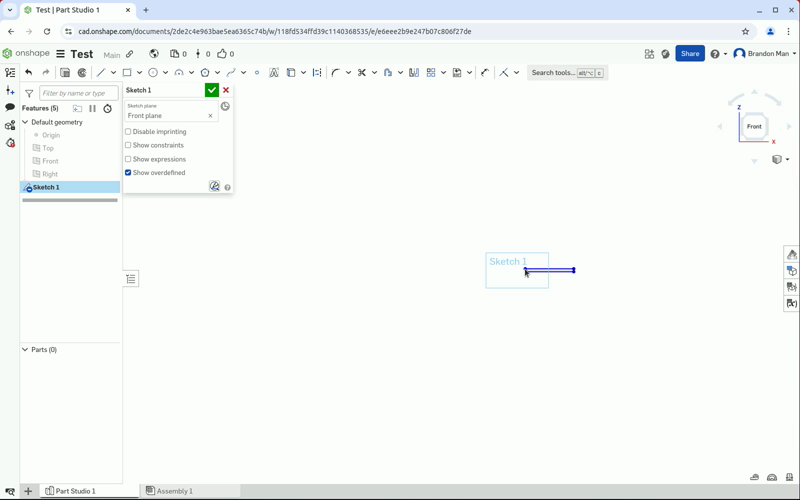
mouse_move(547, 269)
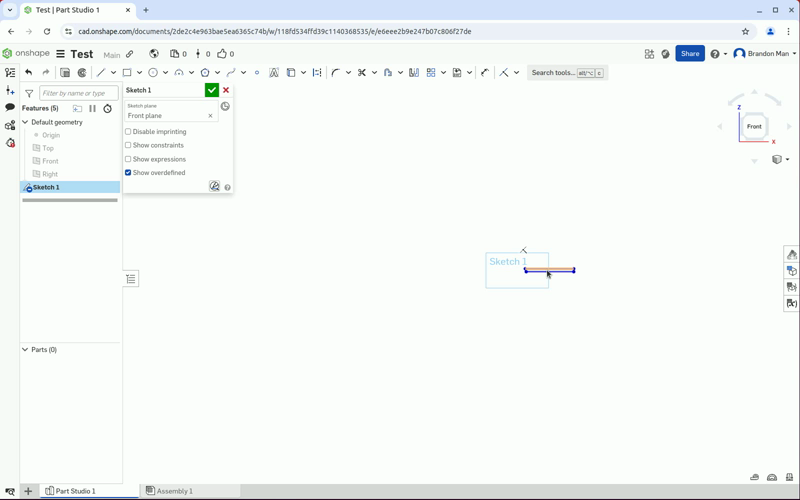
scroll(6)
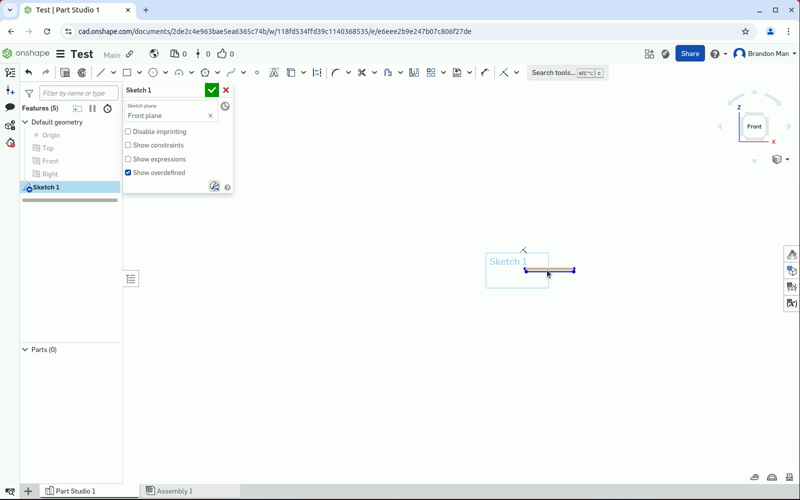
scroll(6)
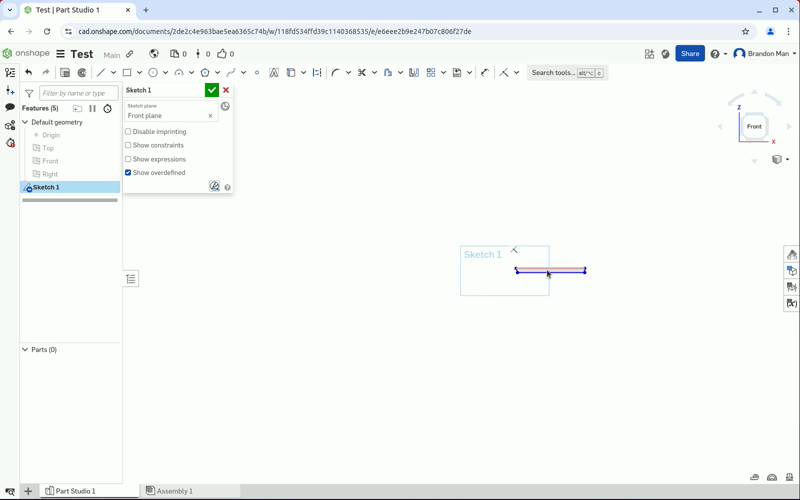
scroll(6)
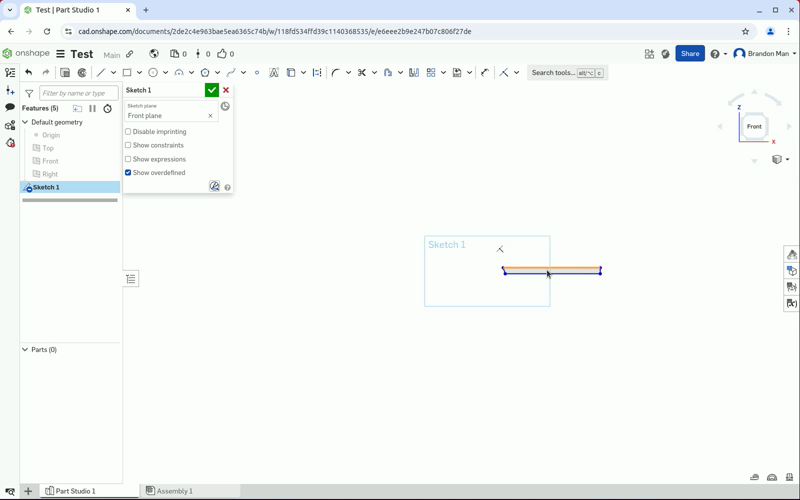
scroll(6)
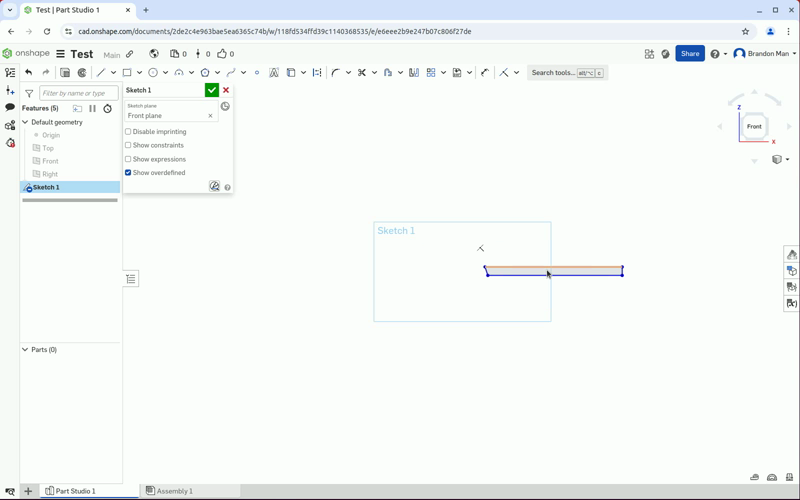
scroll(6)
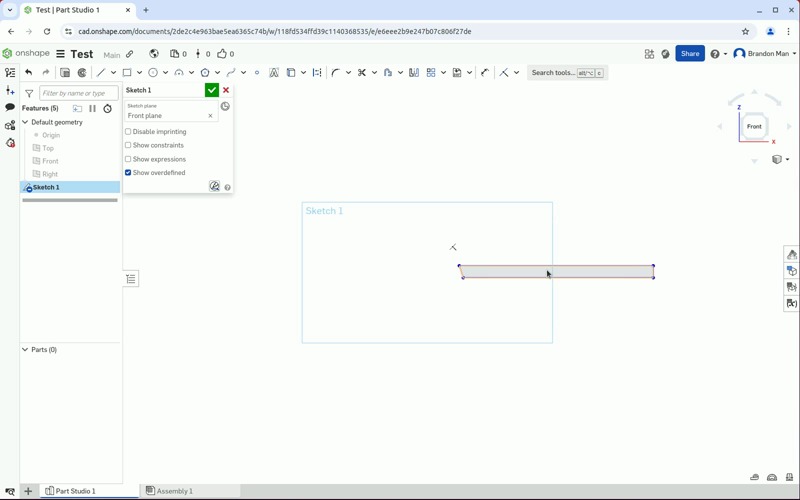
scroll(6)
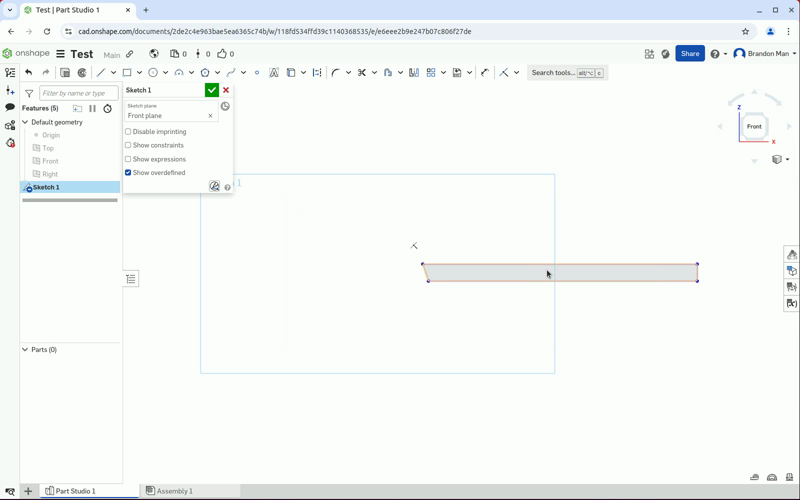
scroll(6)
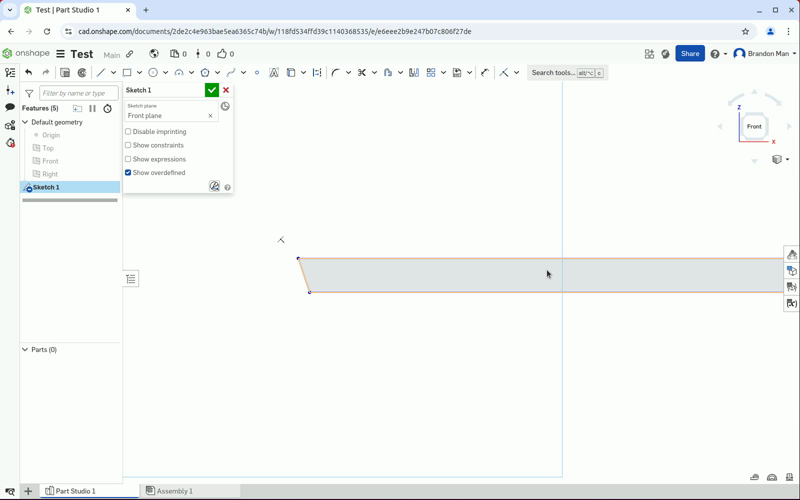
click(547, 269)
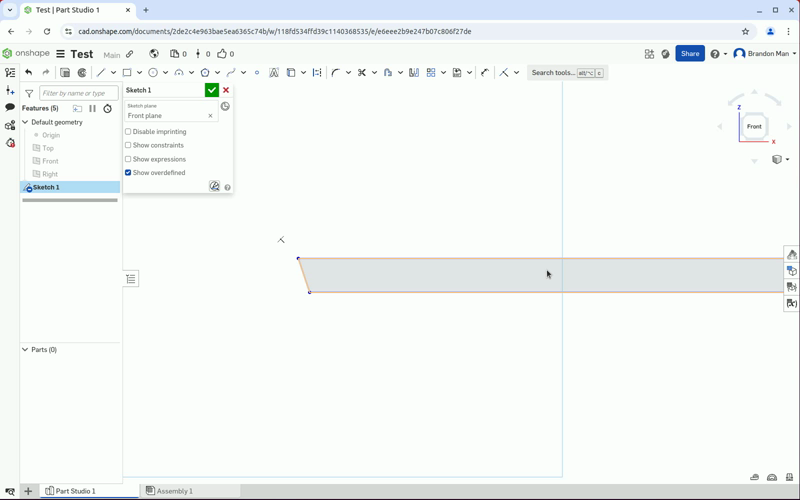
scroll(-6)
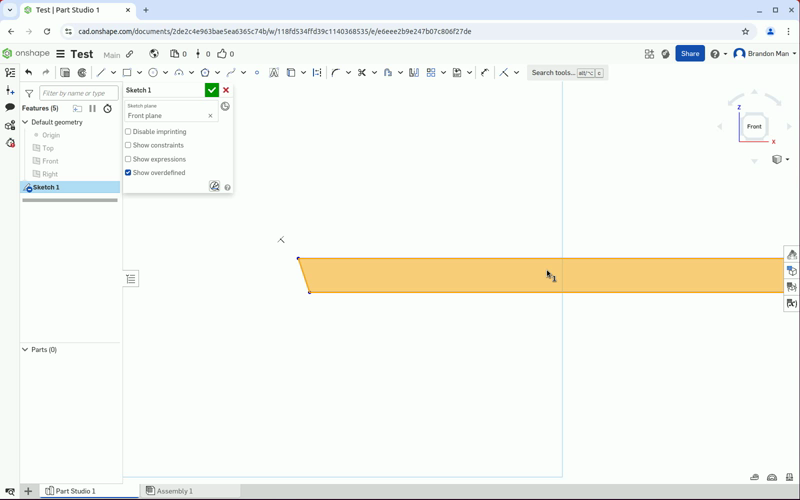
scroll(-6)
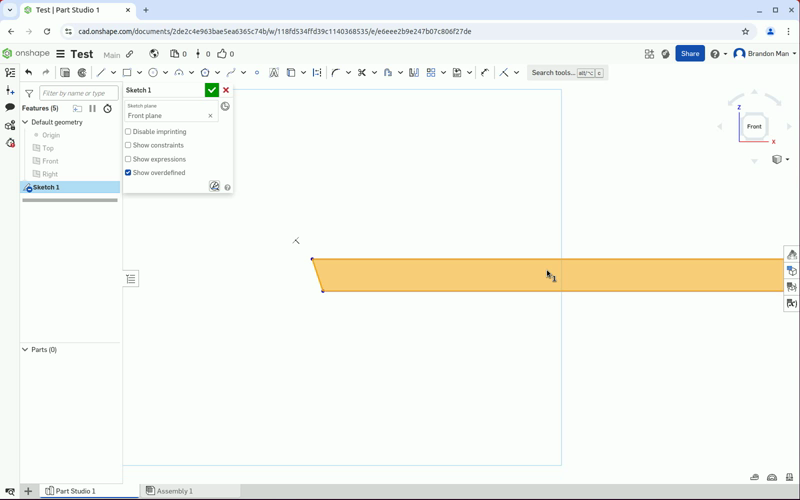
scroll(-6)
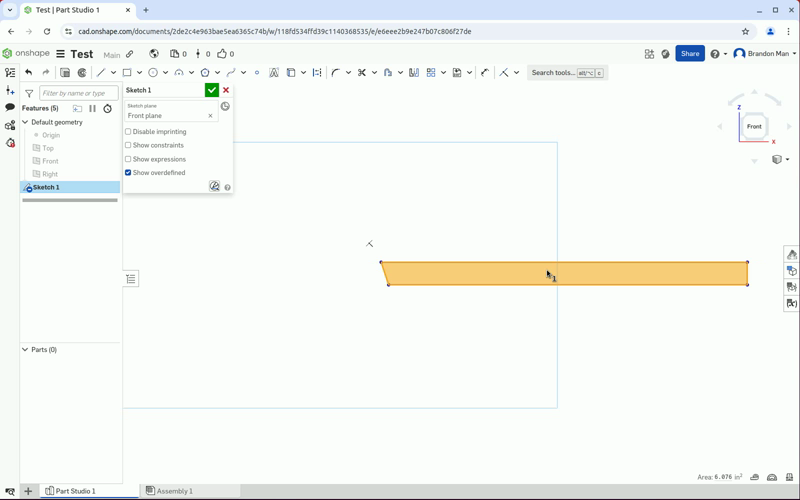
scroll(-6)
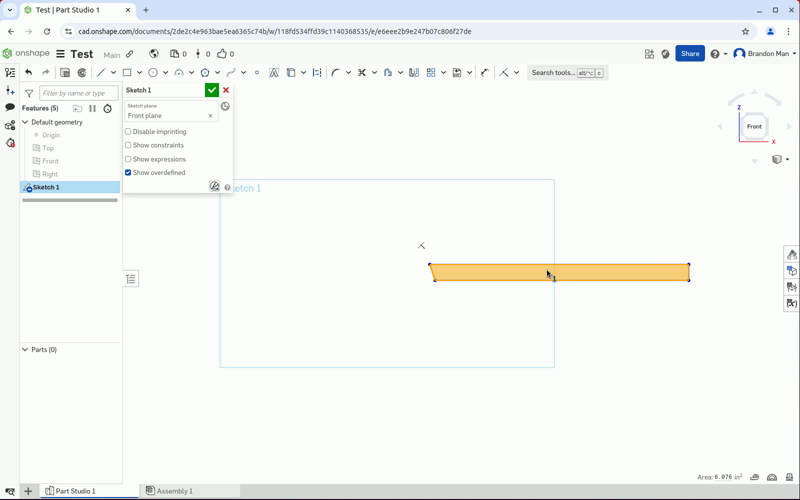
scroll(-6)
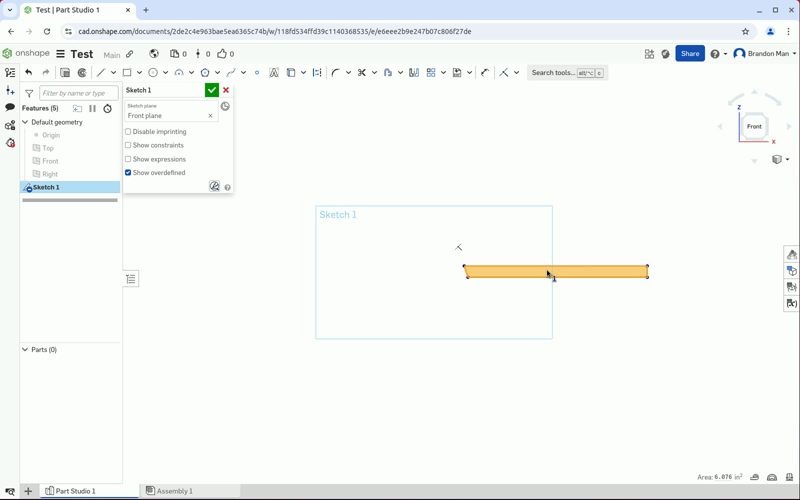
scroll(-6)
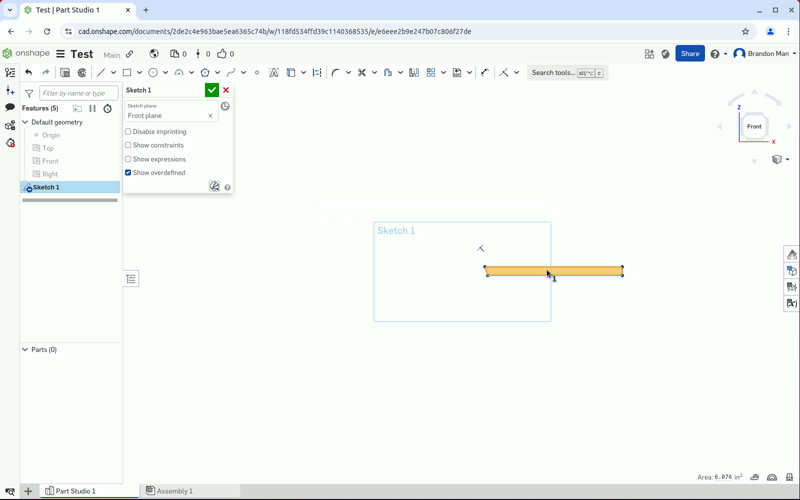
scroll(-6)
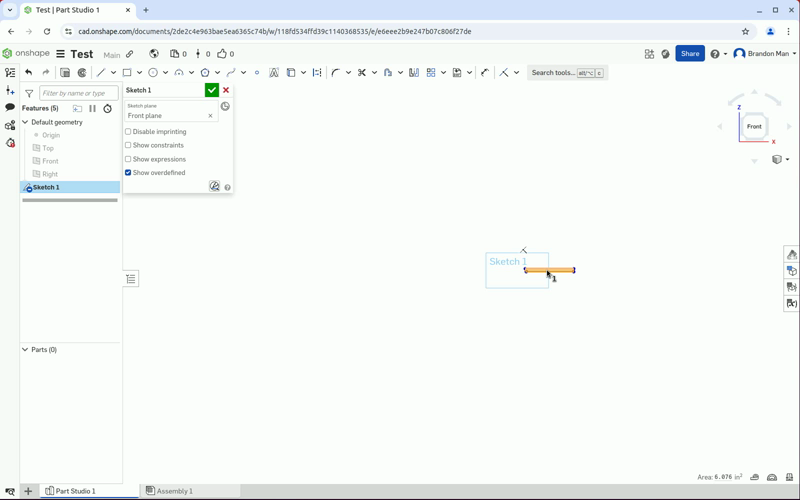
mouse_move(73, 352)
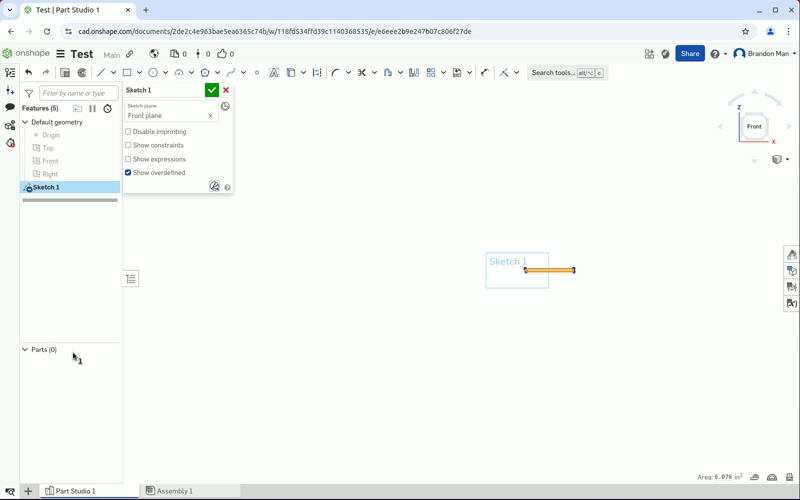
key(shift+y)
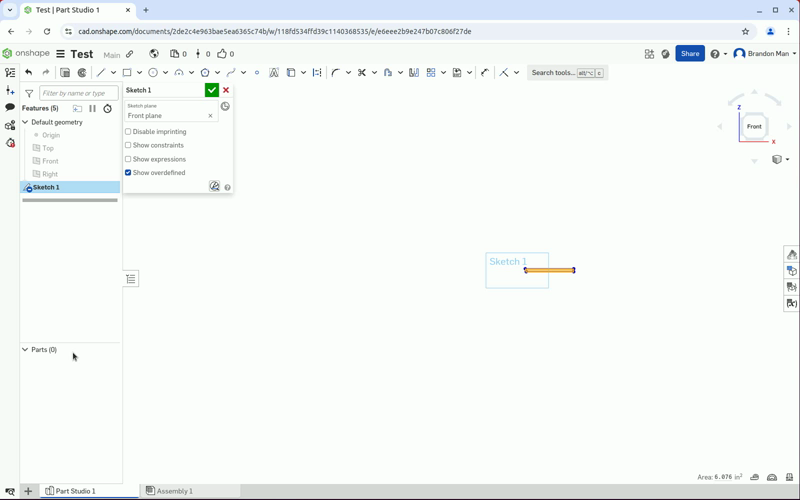
key(shift+e)
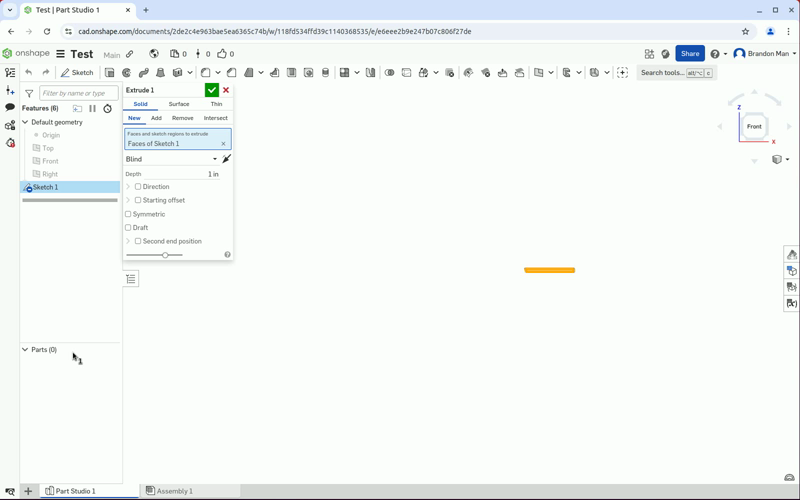
mouse_move(143, 106)
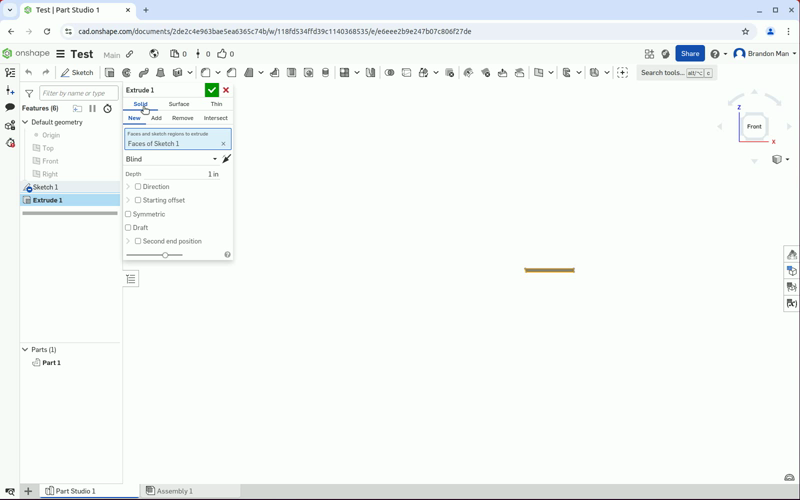
click(143, 106)
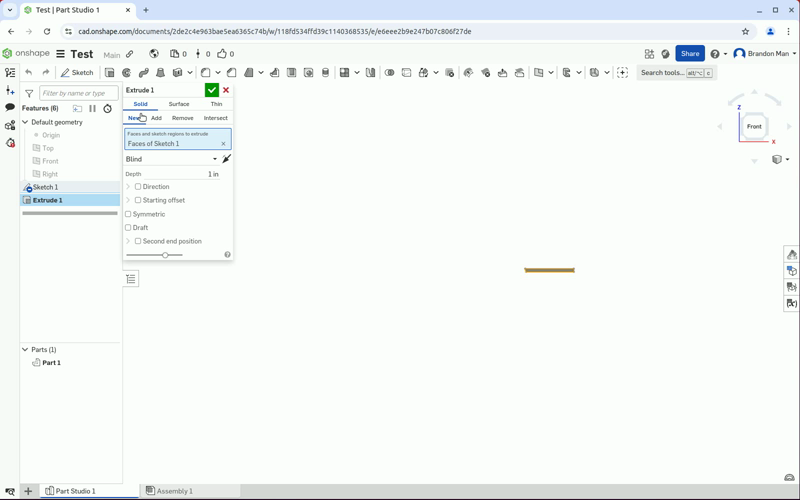
mouse_move(137, 120)
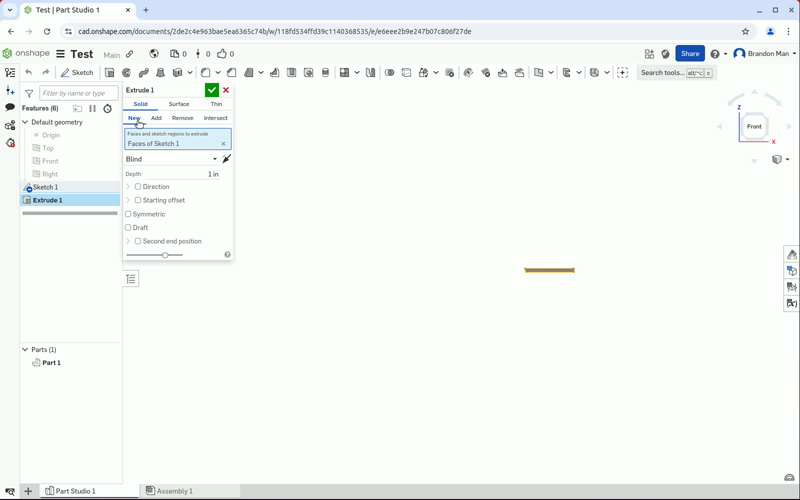
click(137, 120)
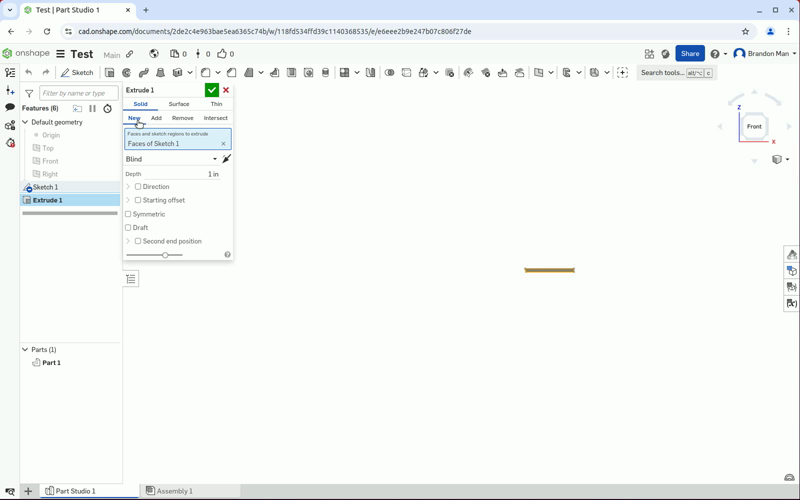
key(tab, 4)
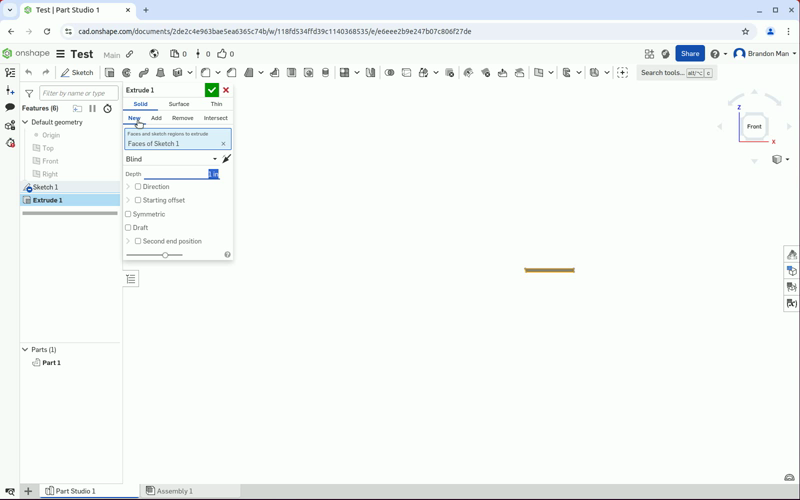
text(3.129)
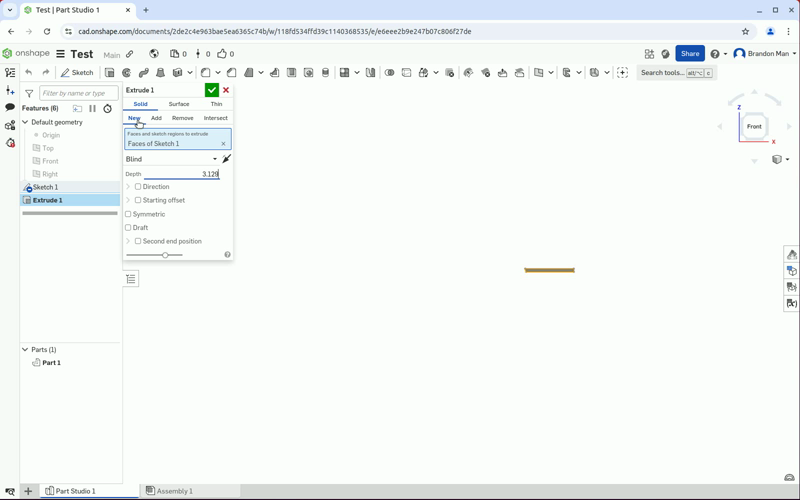
key(enter)
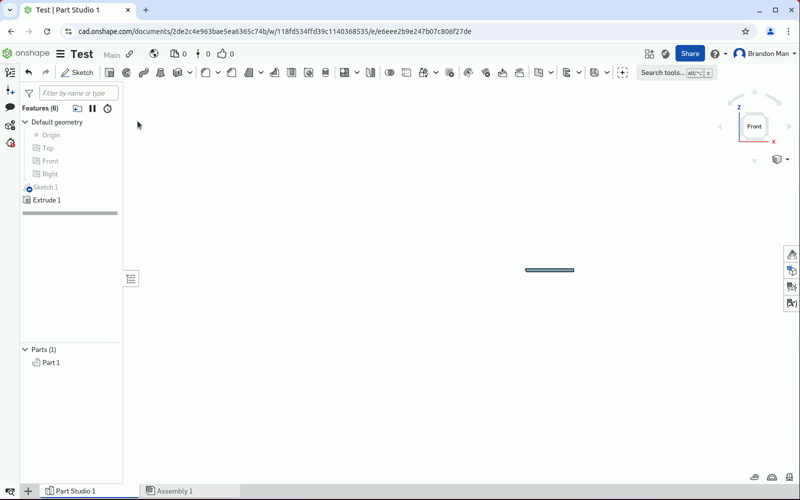
key(shift+h)
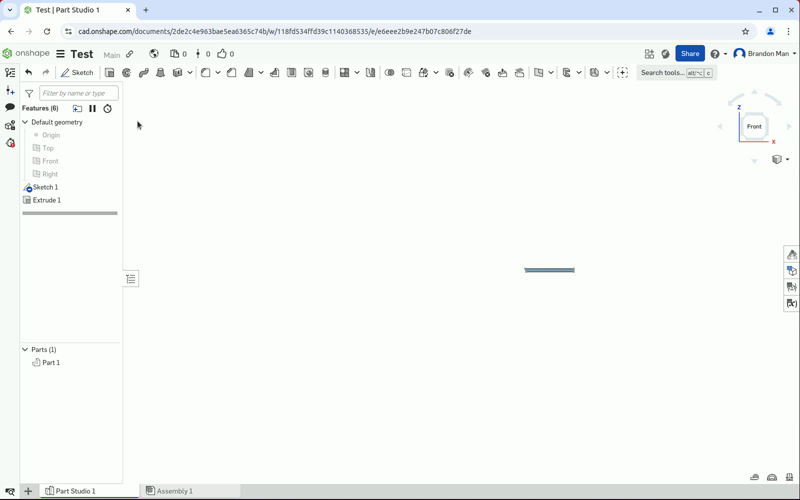
key(shift+h)
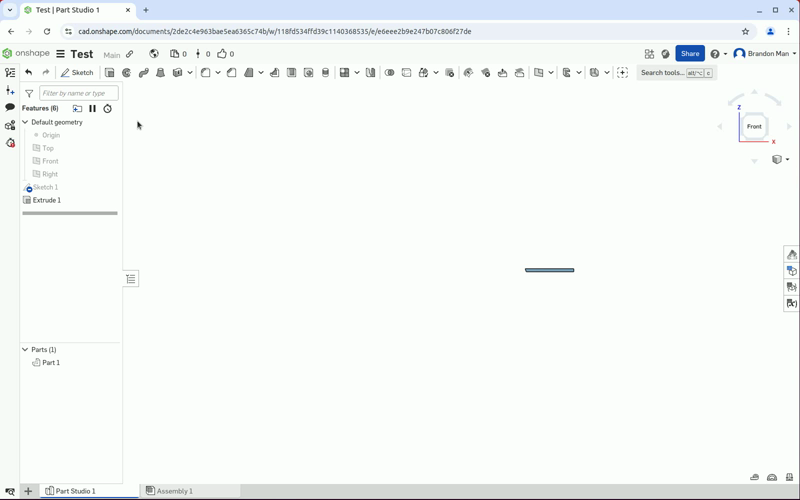
mouse_move(73, 189)
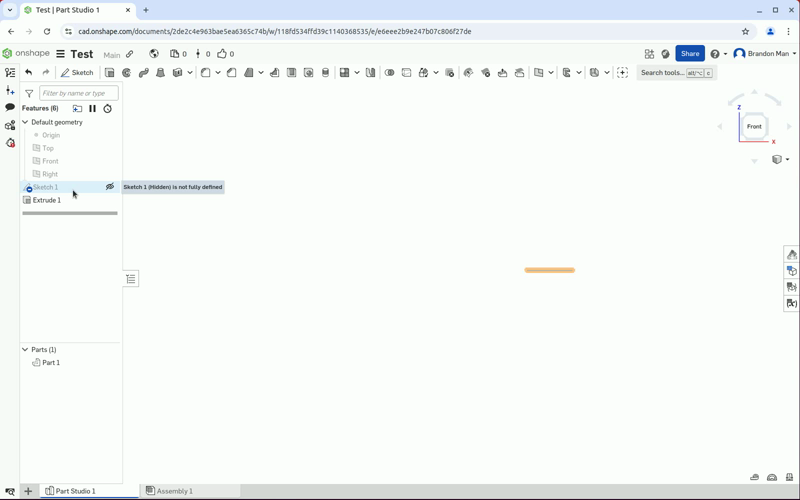
click(73, 189)
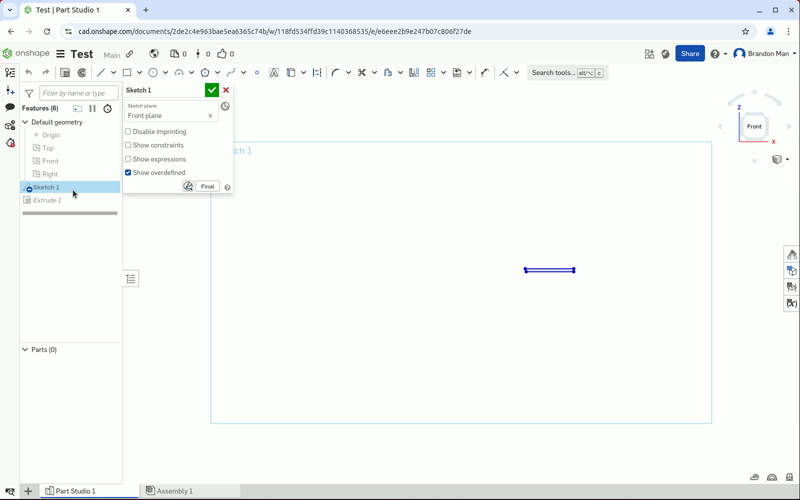
mouse_move(229, 92)
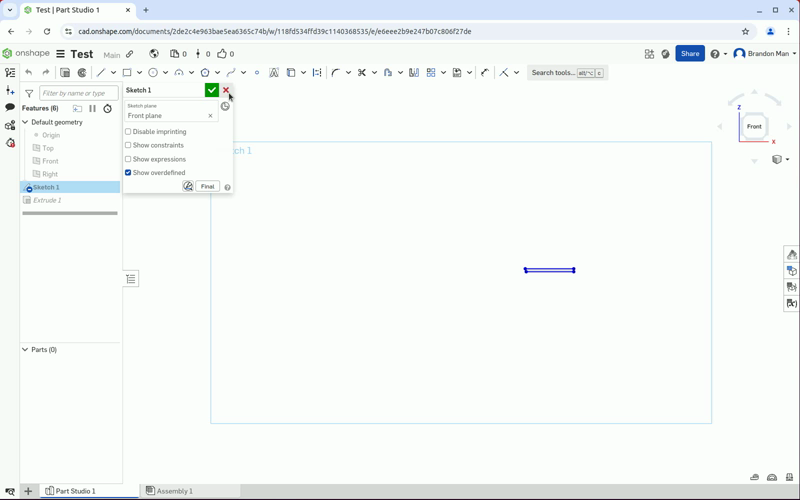
click(229, 92)
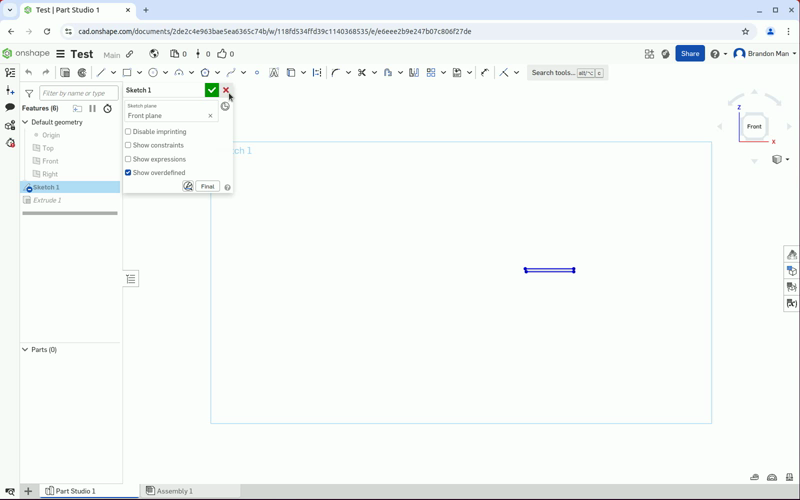
key(shift+s)
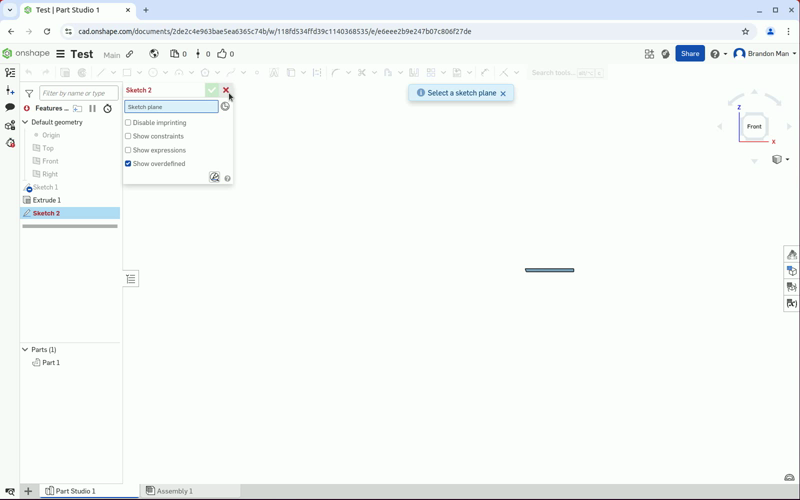
mouse_move(73, 163)
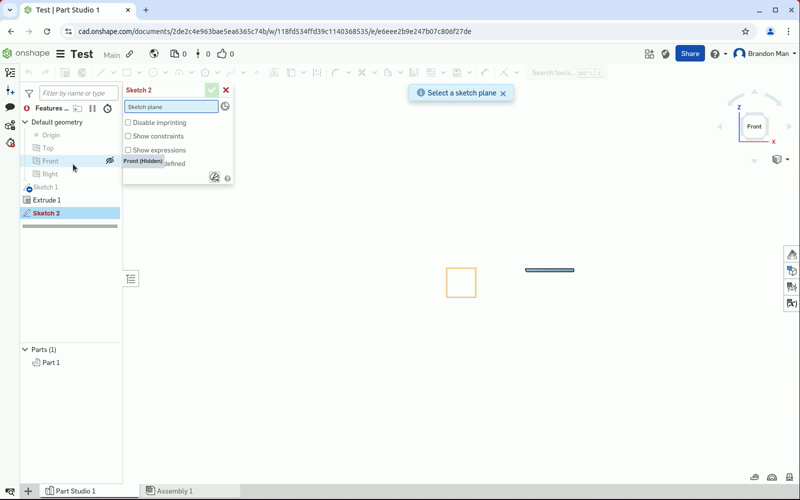
click(73, 163)
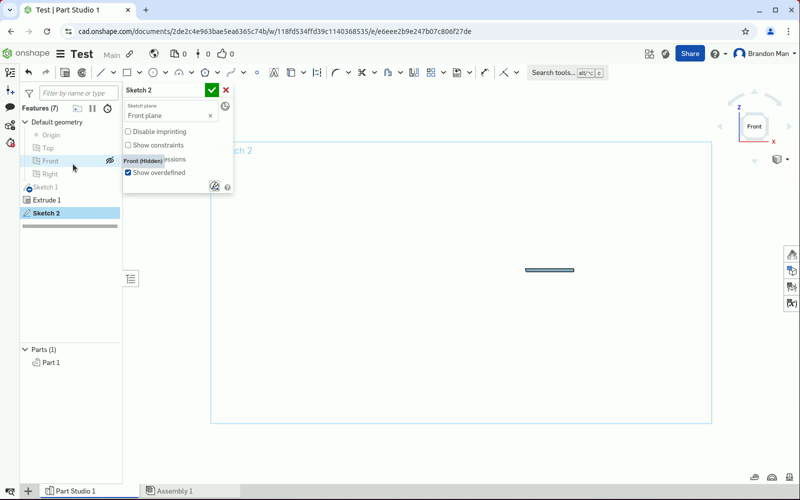
mouse_move(73, 352)
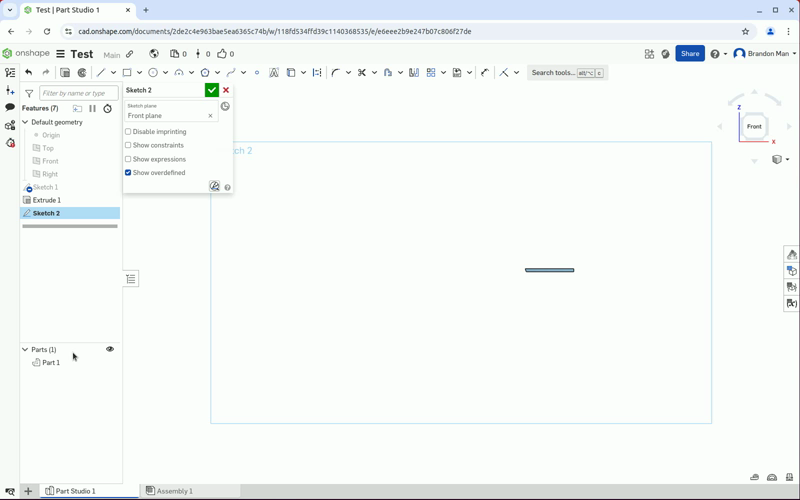
key(y)
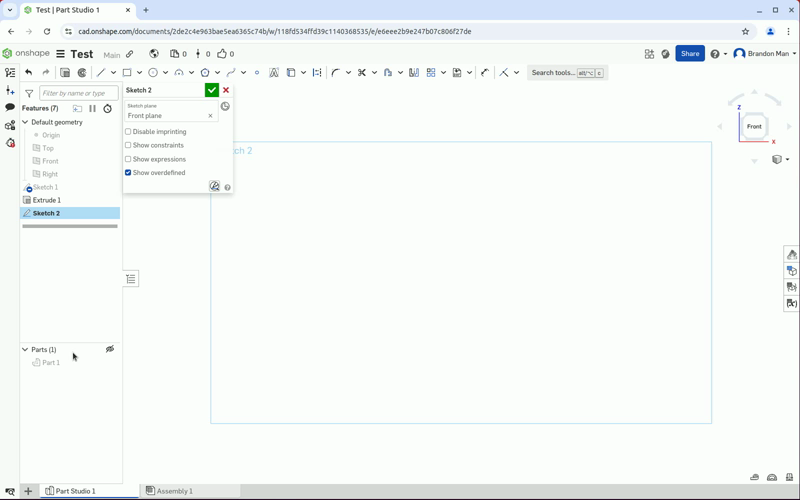
key(l)
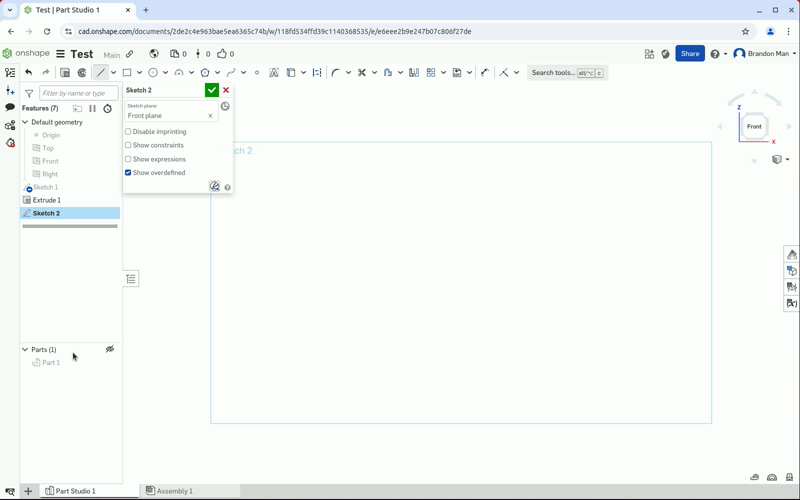
key_down(shift)
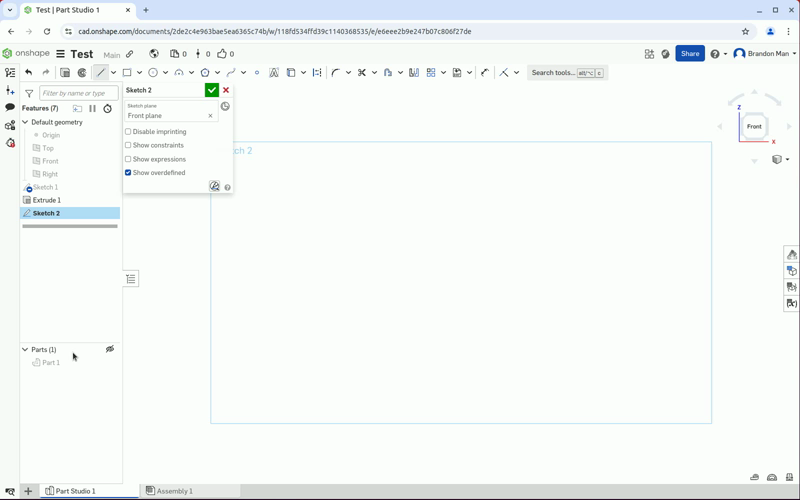
mouse_move(502, 300)
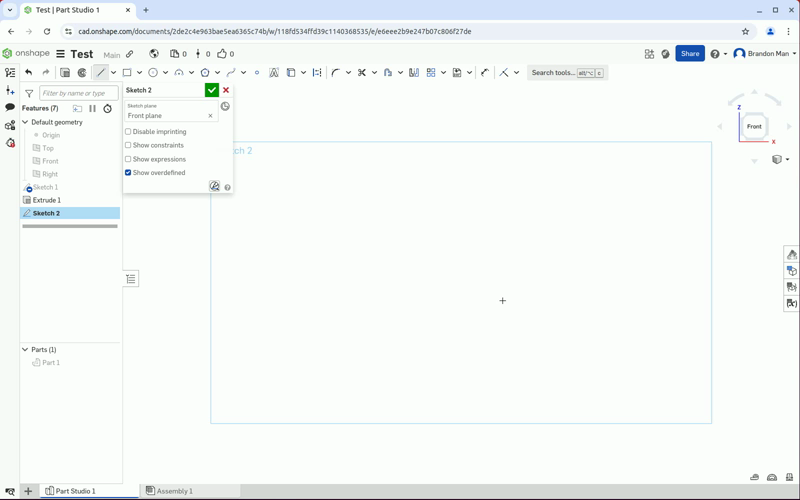
click(502, 300)
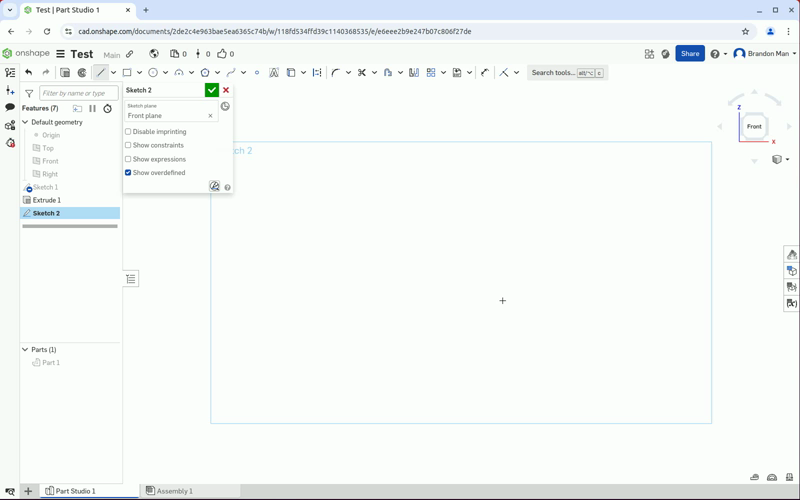
key_up(shift)
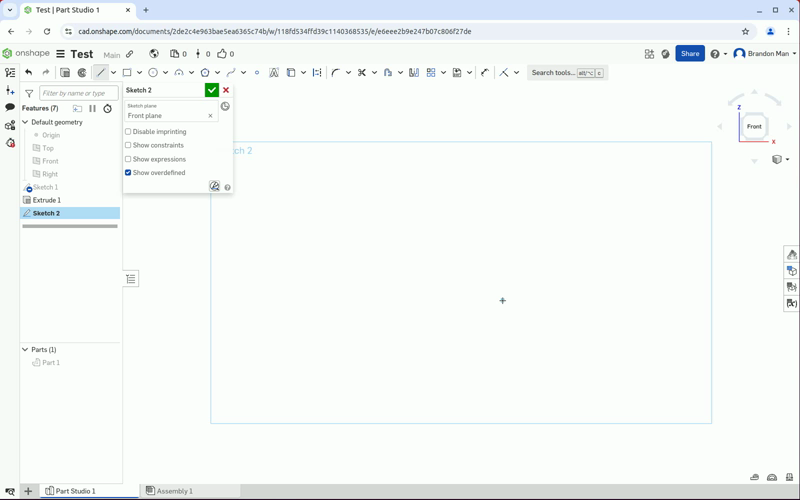
key_down(shift)
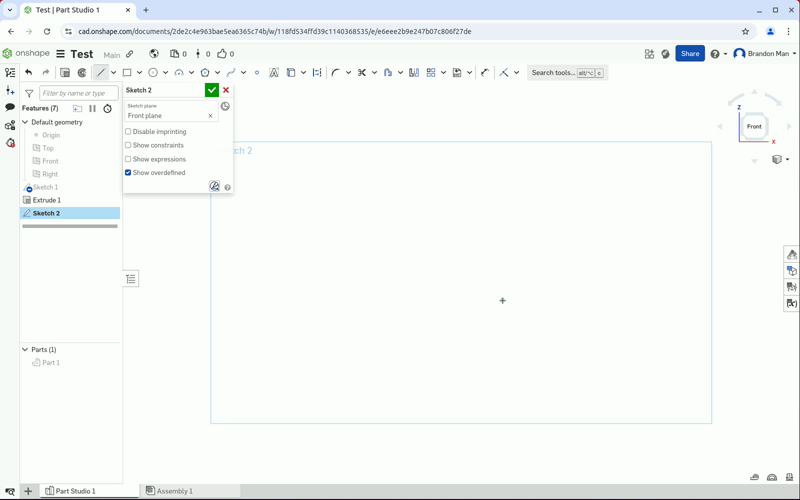
mouse_move(532, 300)
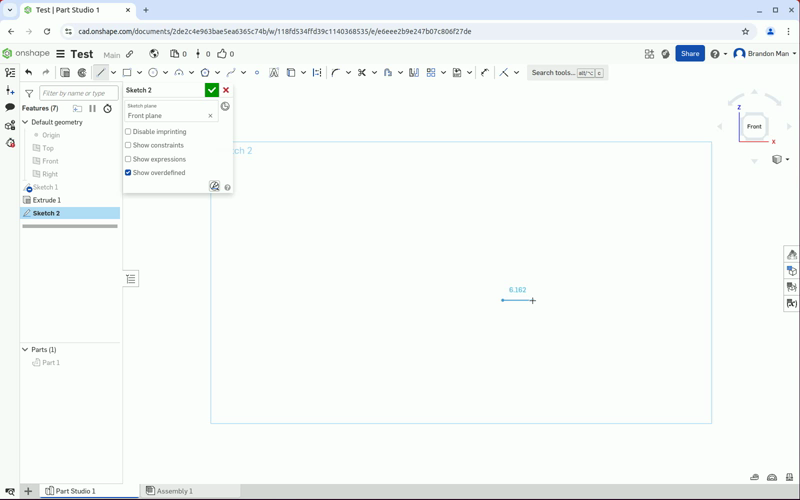
mouse_move(551, 300)
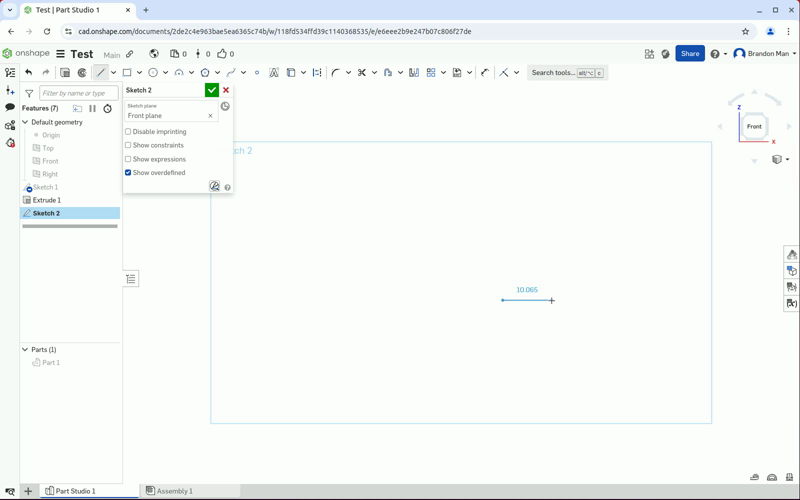
click(551, 300)
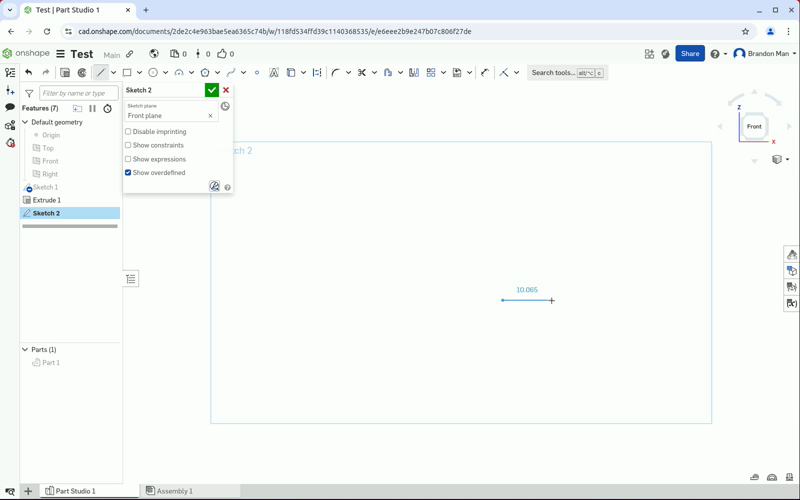
key_up(shift)
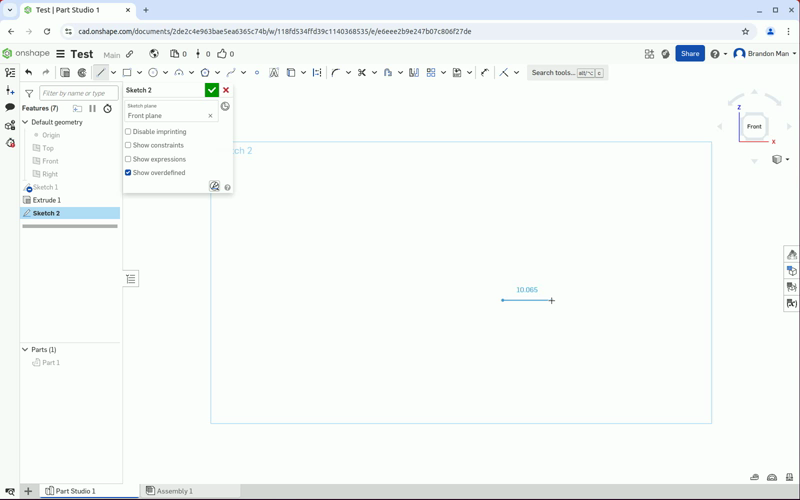
key_down(shift)
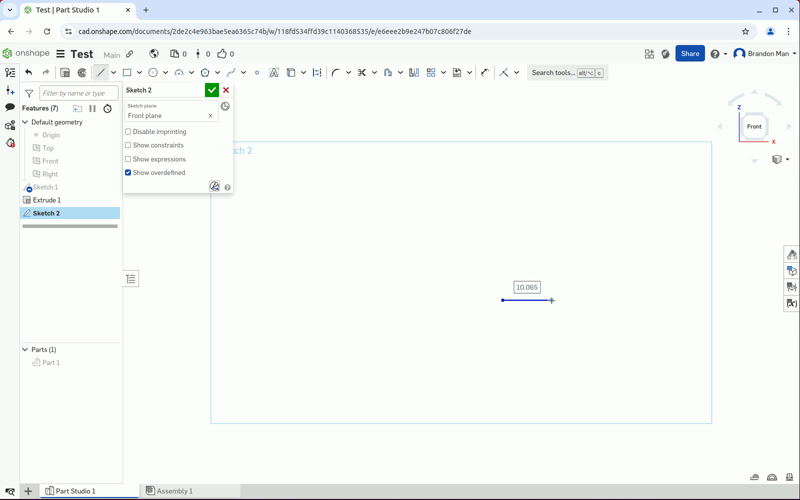
mouse_move(581, 300)
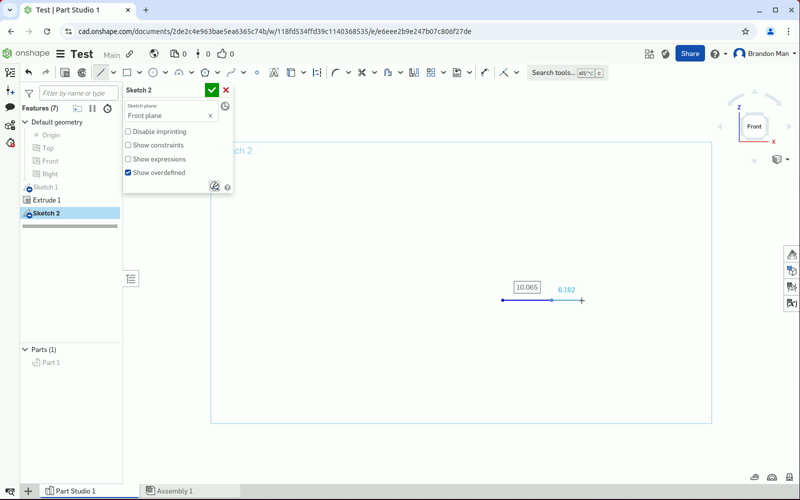
mouse_move(551, 297)
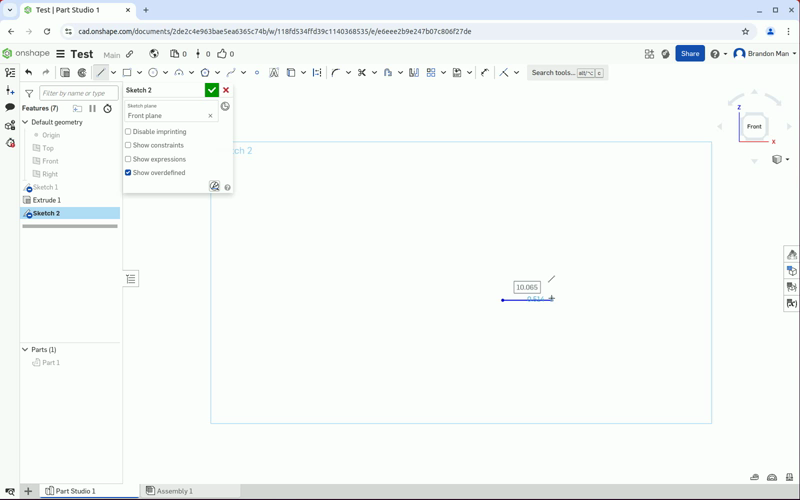
scroll(6)
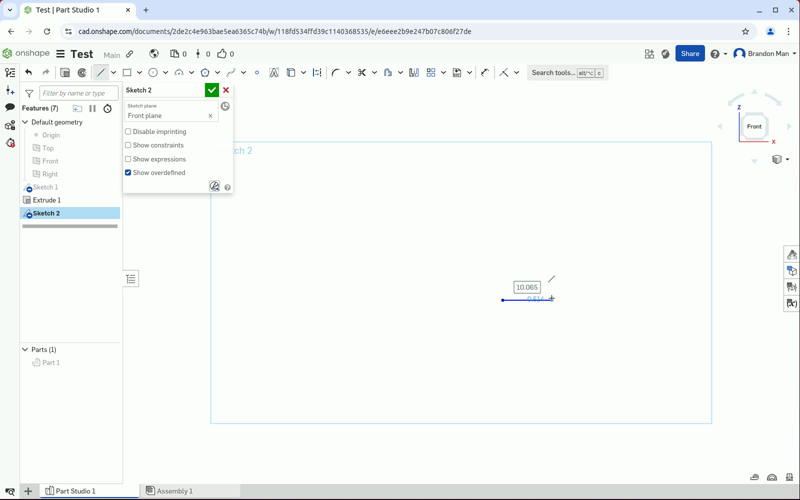
scroll(6)
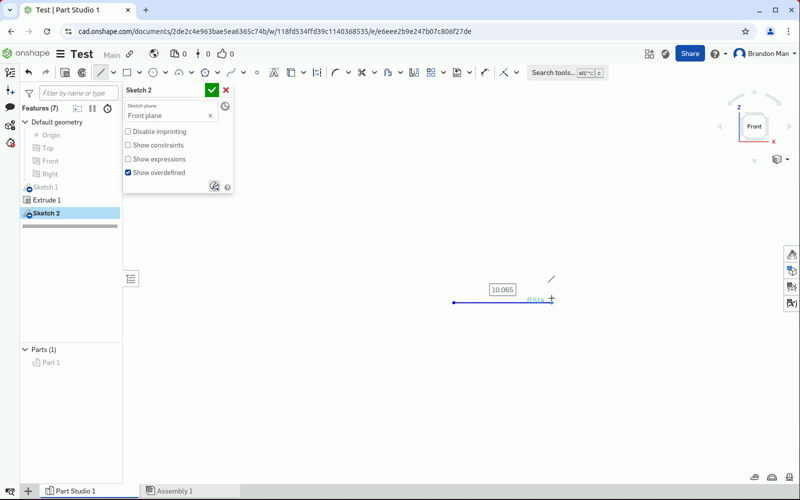
scroll(6)
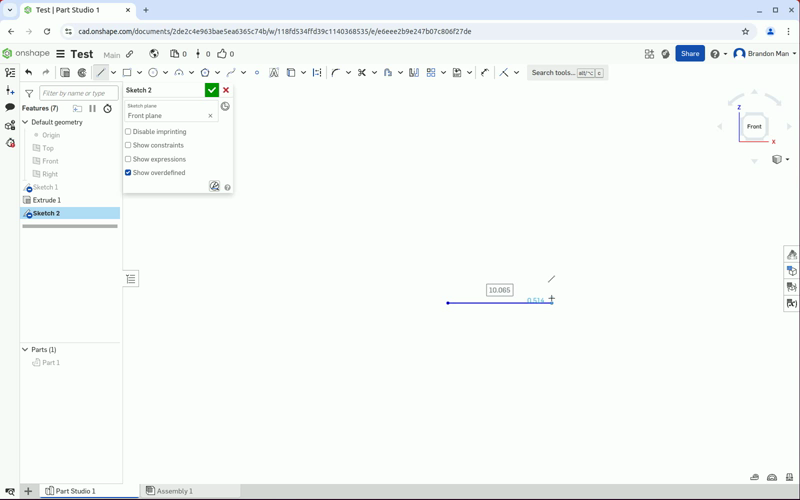
scroll(6)
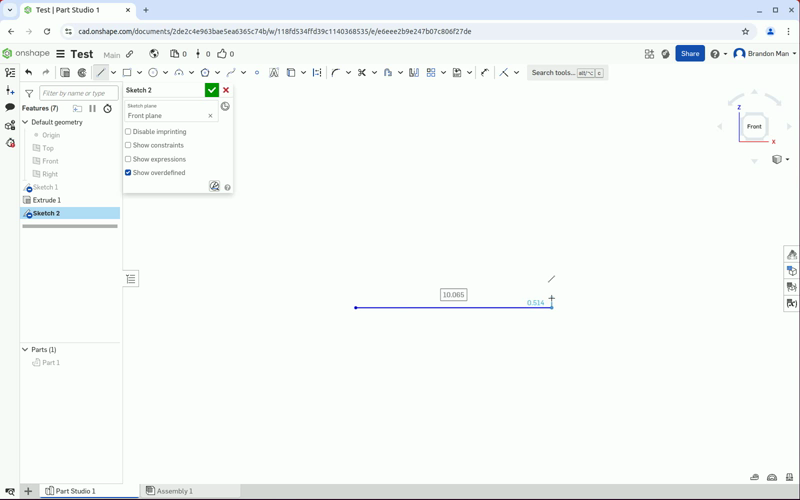
scroll(6)
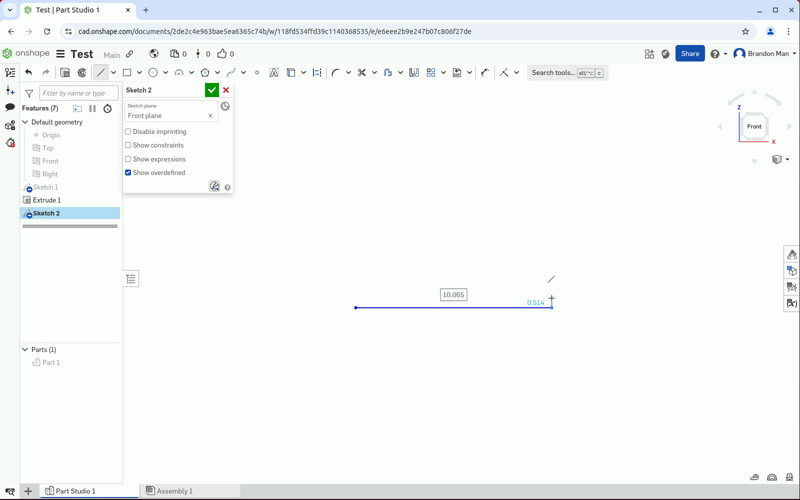
scroll(6)
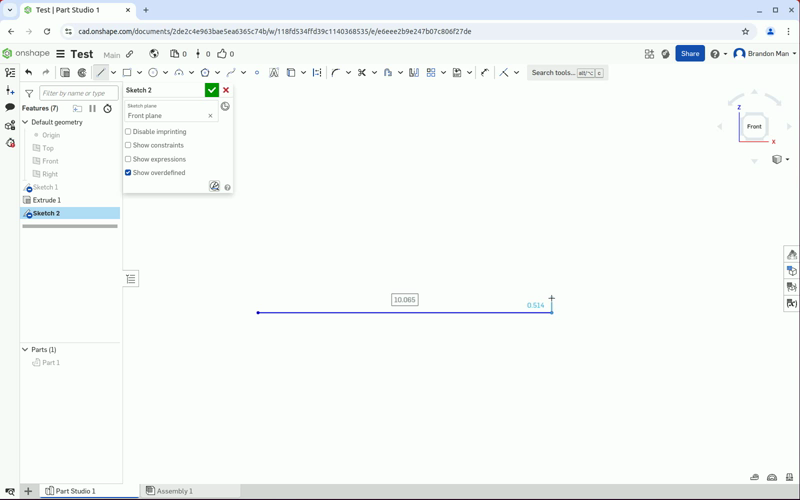
scroll(6)
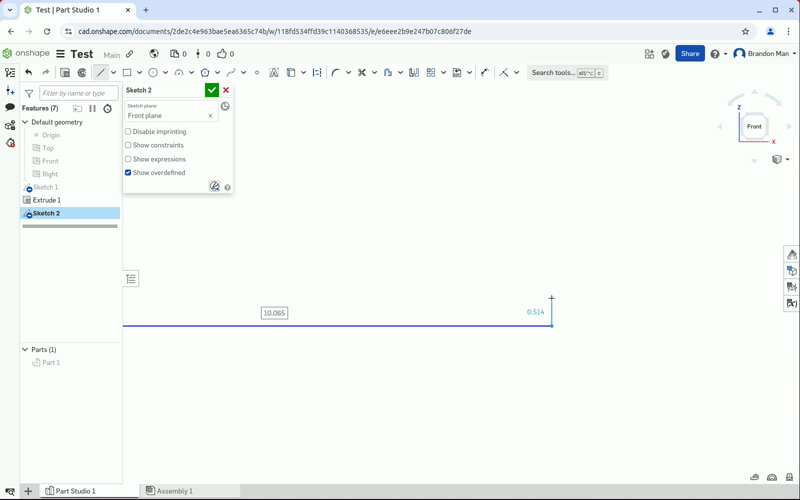
click(551, 297)
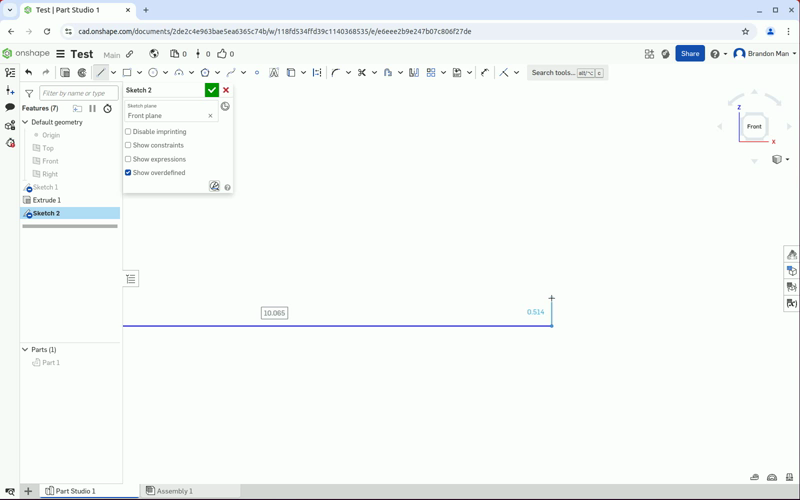
scroll(-6)
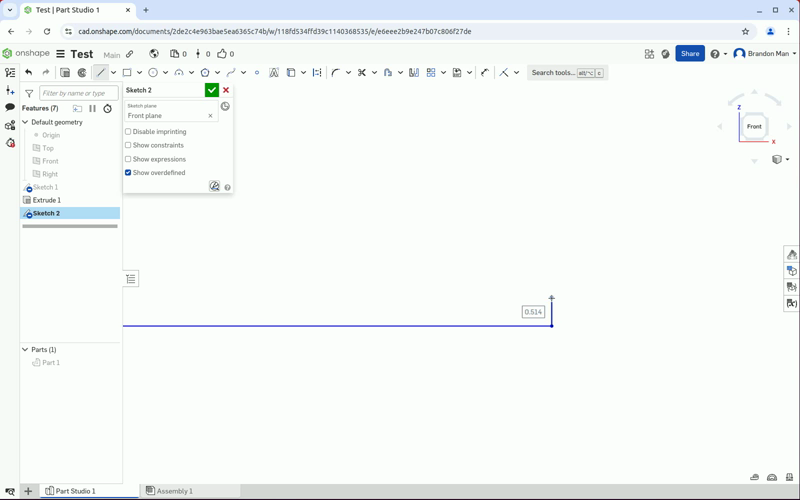
scroll(-6)
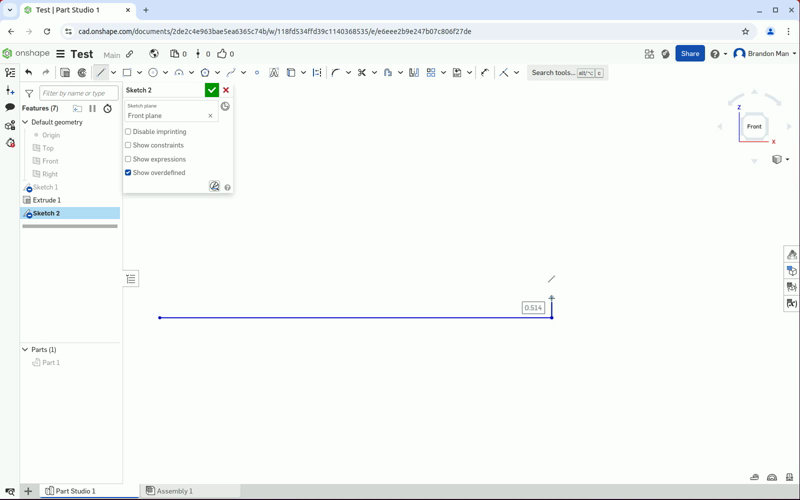
scroll(-6)
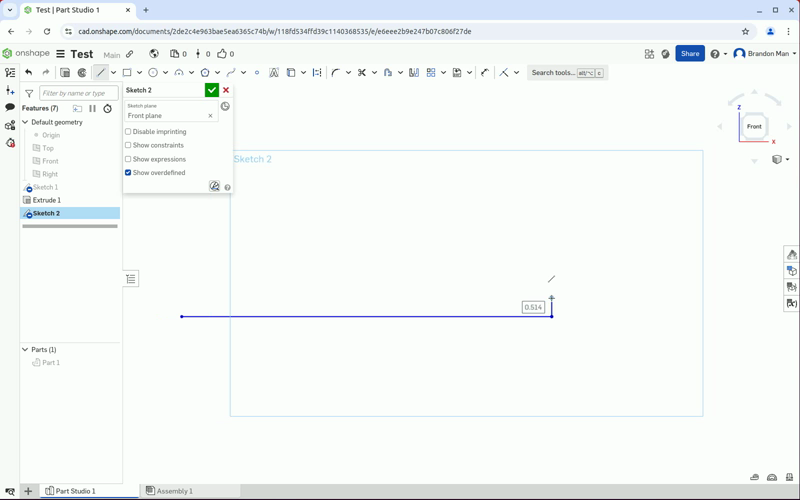
scroll(-6)
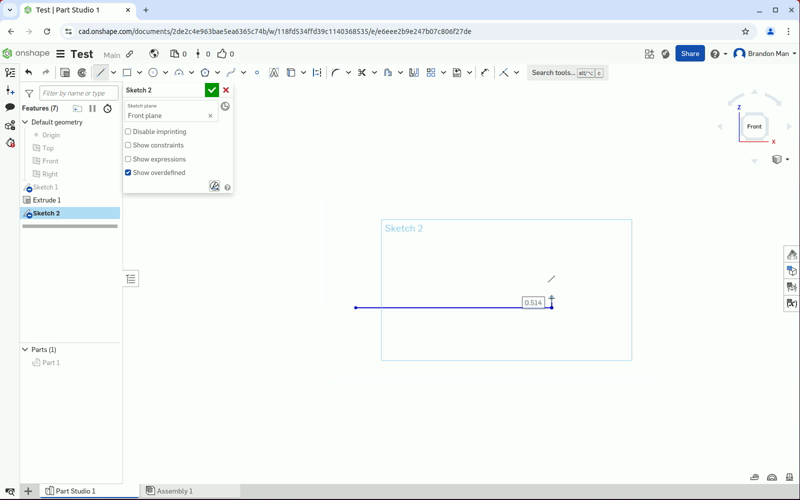
scroll(-6)
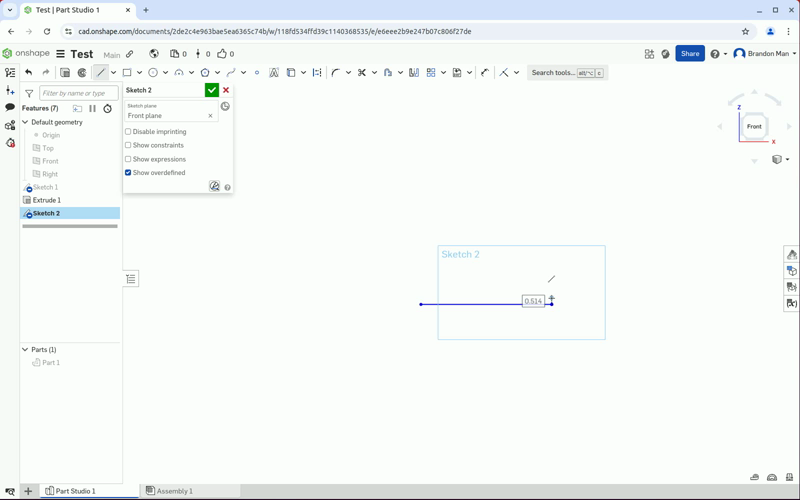
scroll(-6)
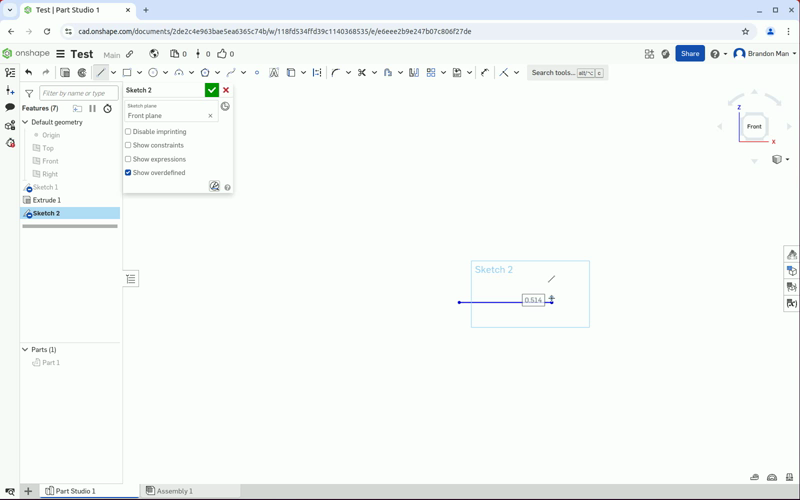
scroll(-6)
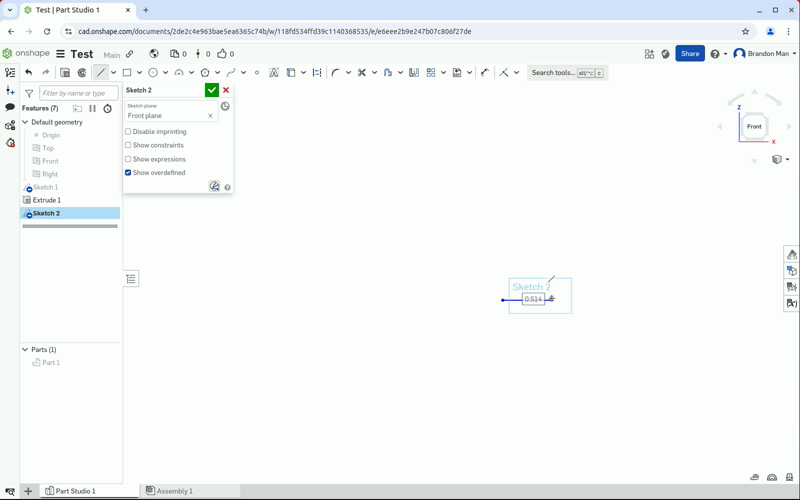
key_up(shift)
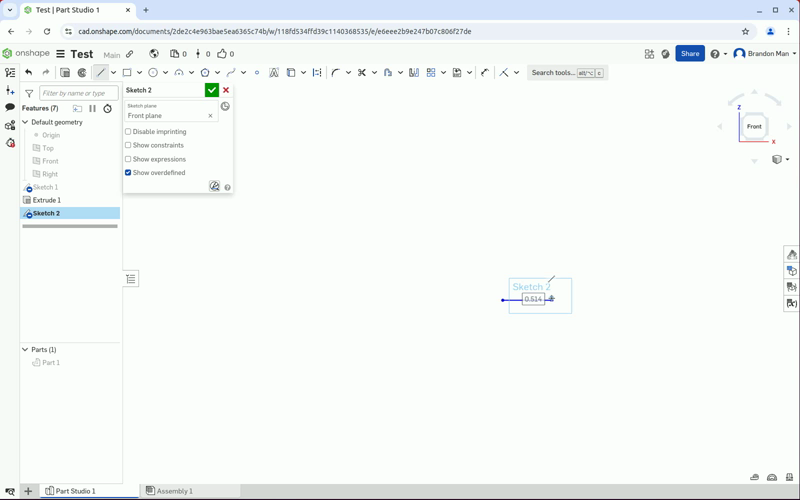
key_down(shift)
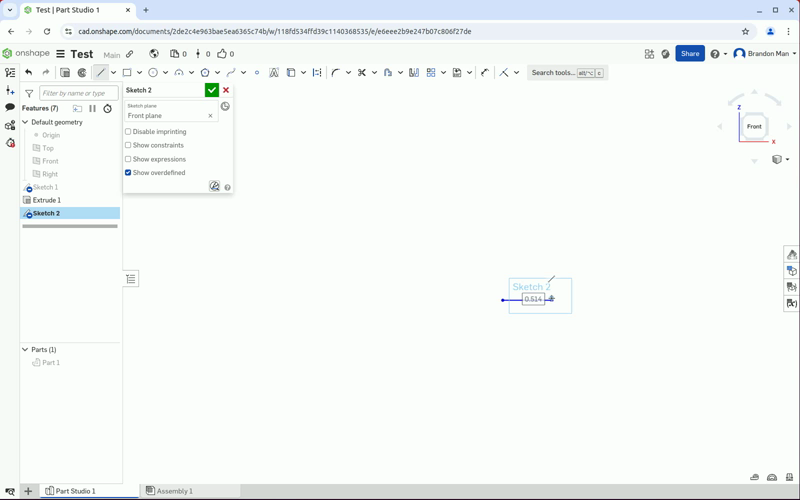
mouse_move(581, 297)
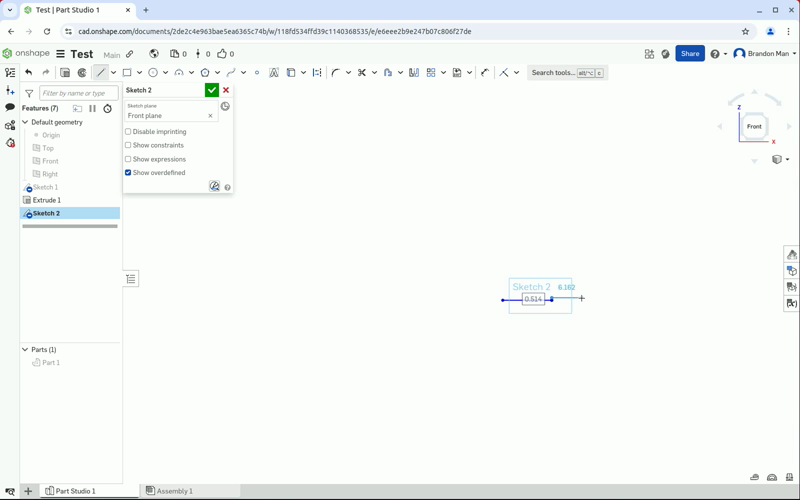
mouse_move(504, 297)
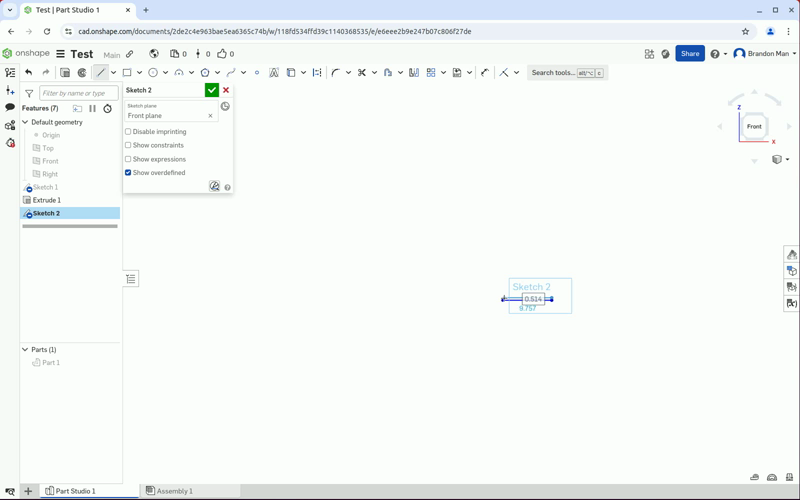
scroll(6)
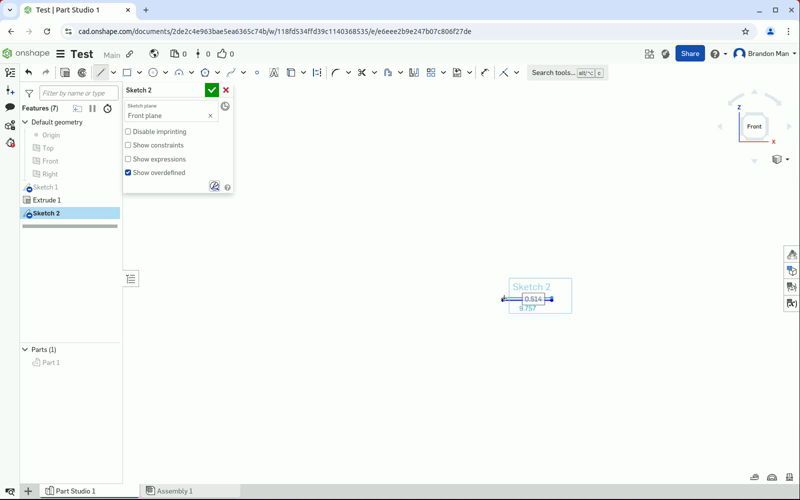
scroll(6)
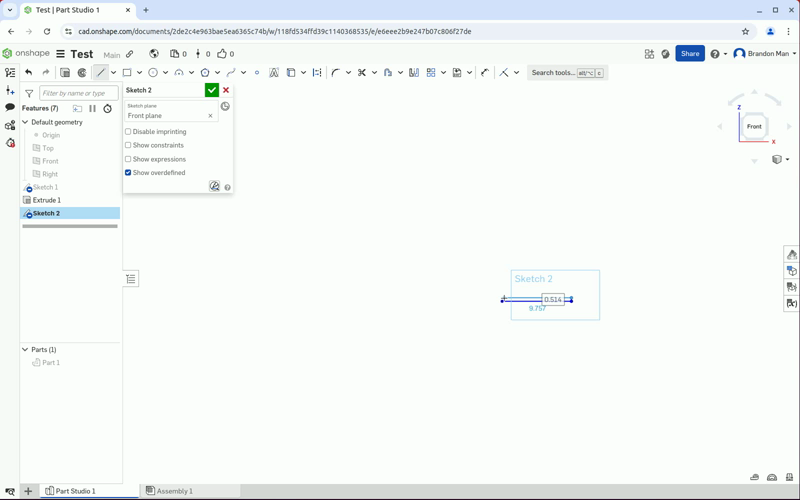
scroll(6)
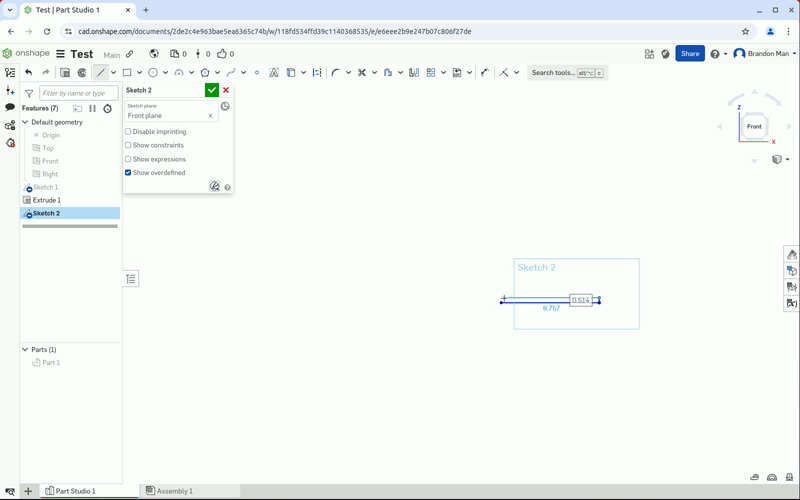
scroll(6)
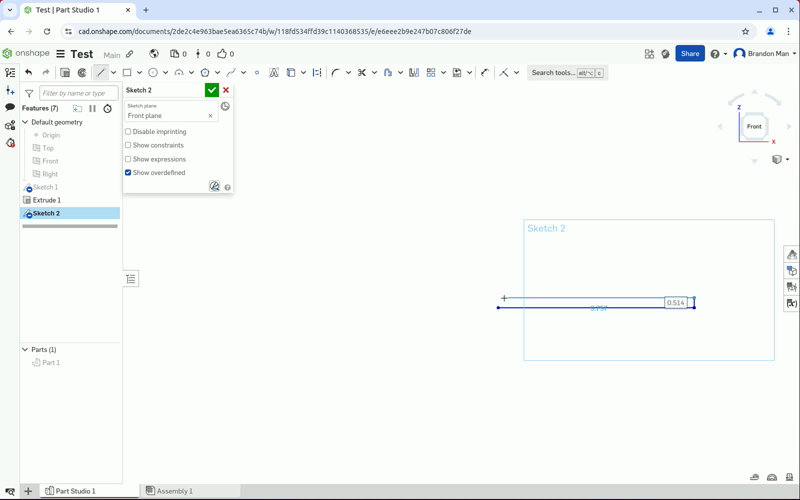
scroll(6)
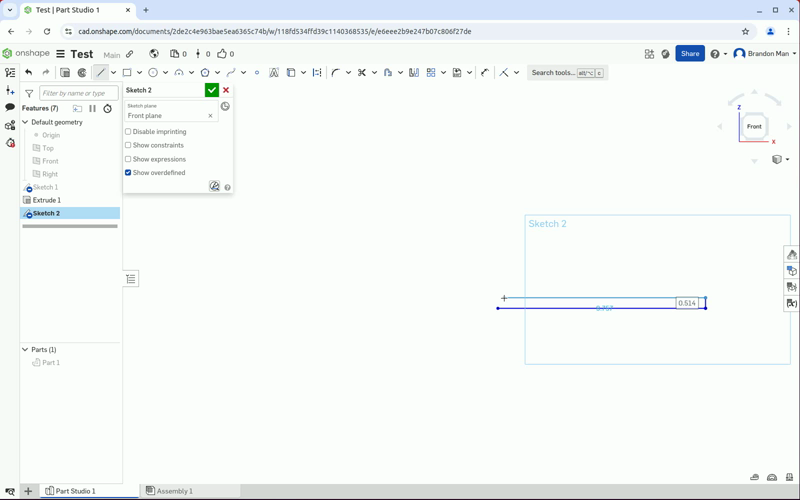
scroll(6)
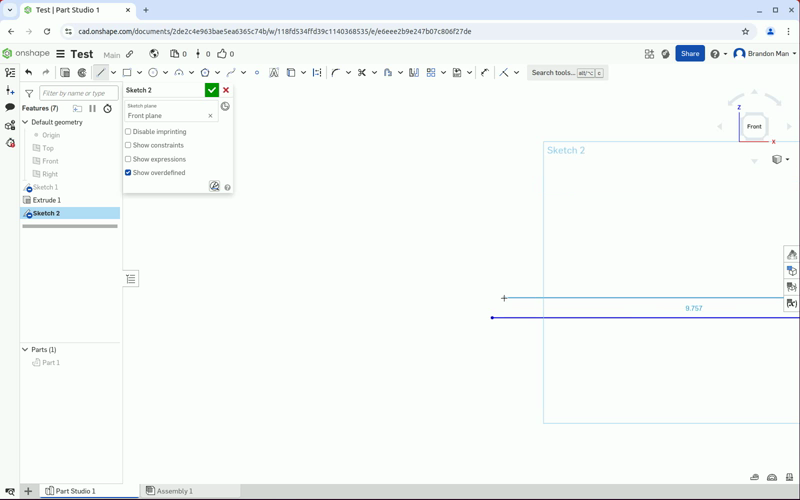
scroll(6)
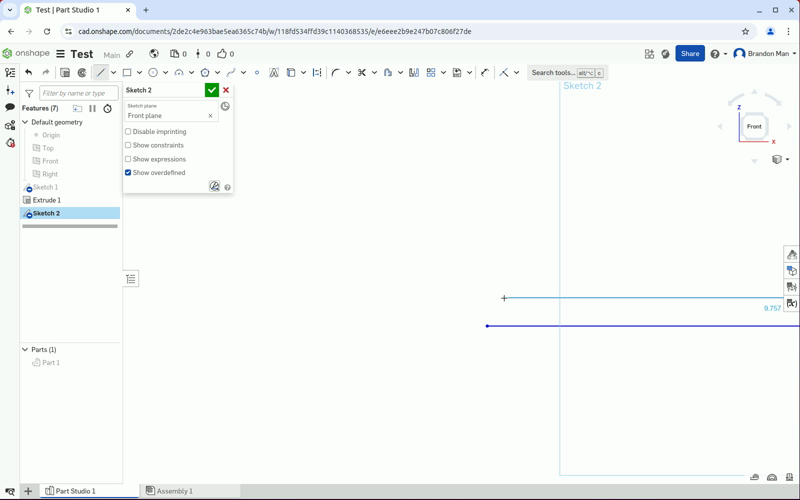
click(504, 297)
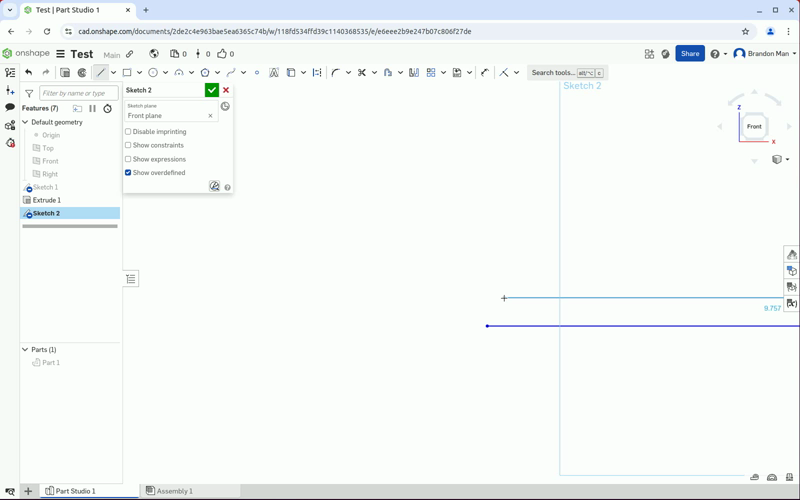
scroll(-6)
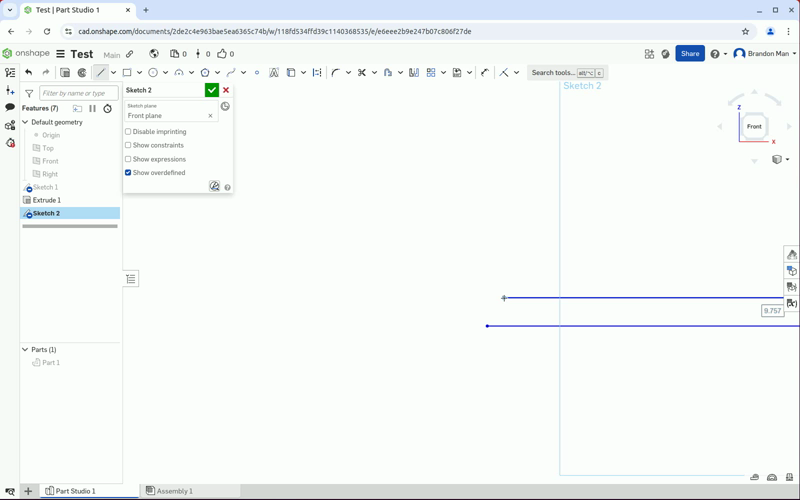
scroll(-6)
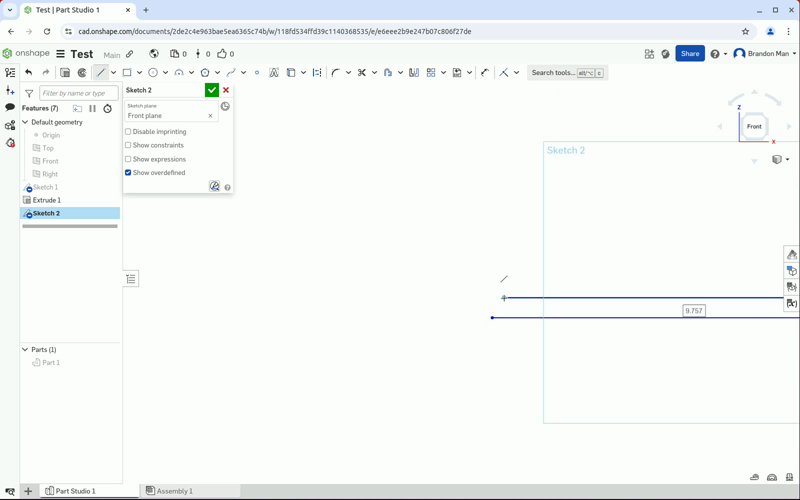
scroll(-6)
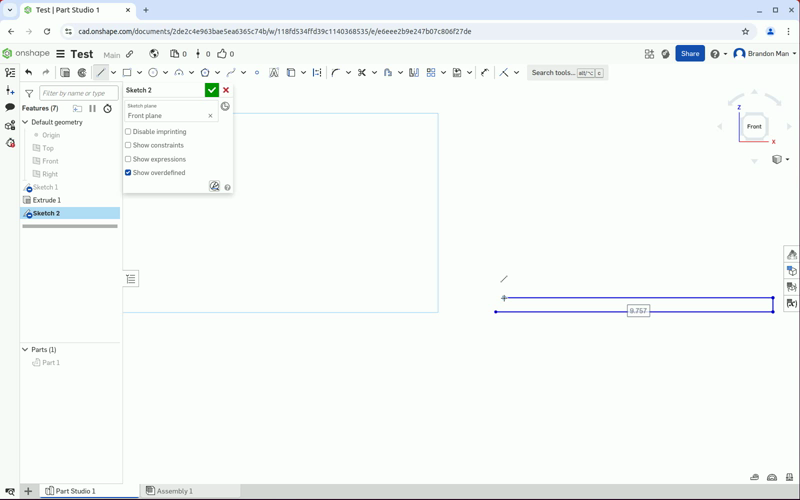
scroll(-6)
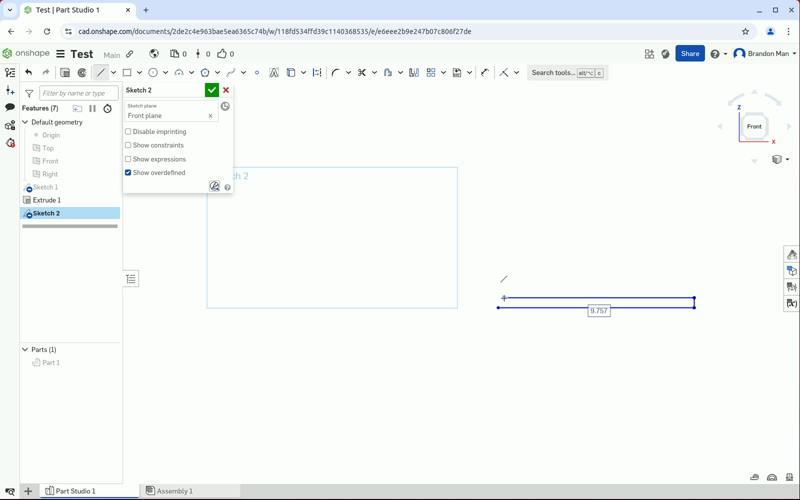
scroll(-6)
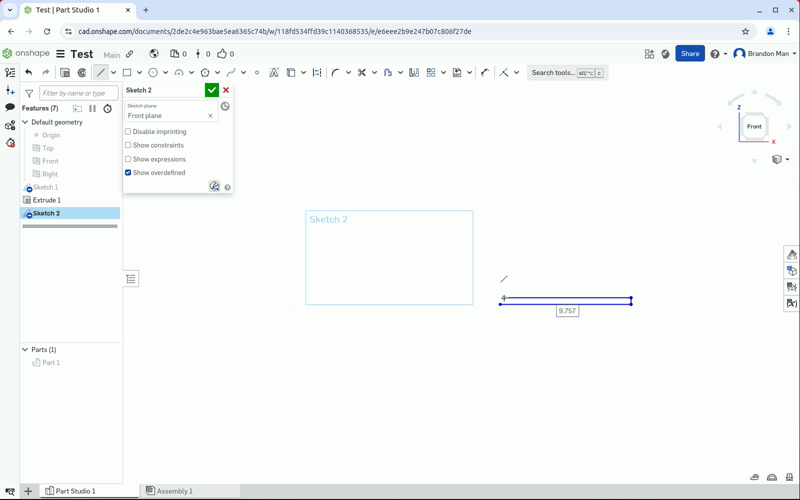
scroll(-6)
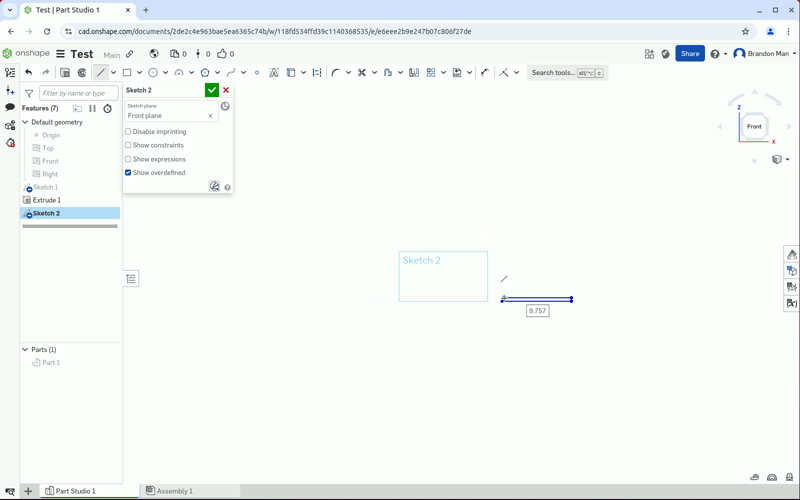
scroll(-6)
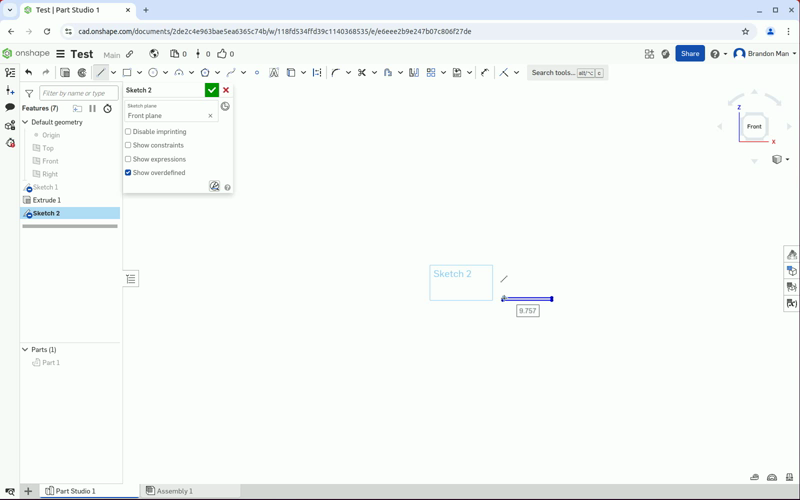
key_up(shift)
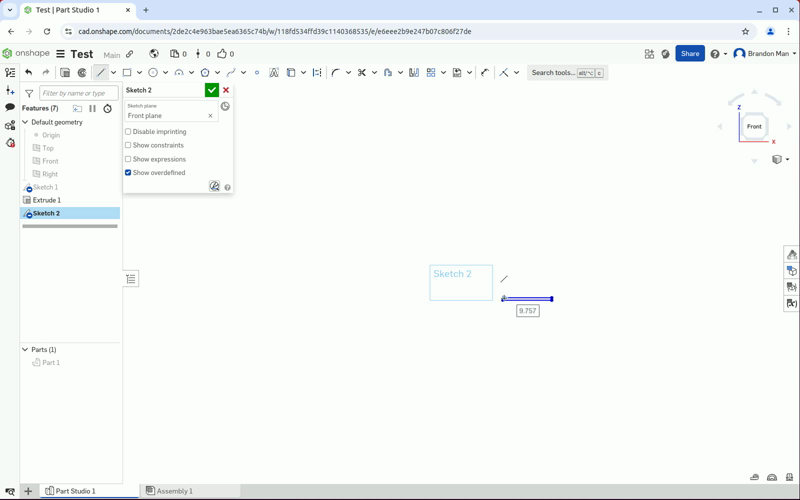
mouse_move(534, 297)
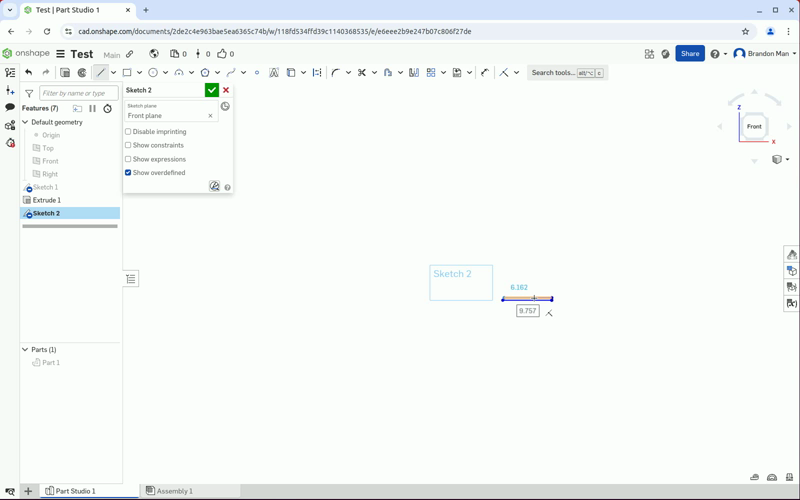
key_down(shift)
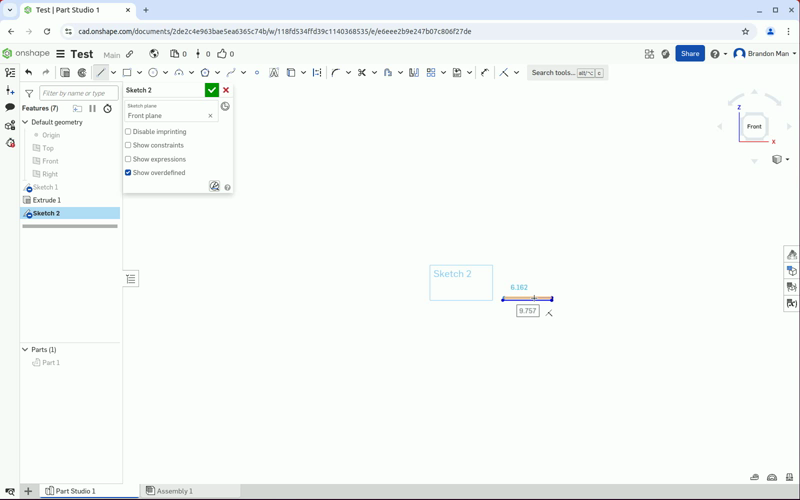
mouse_move(502, 300)
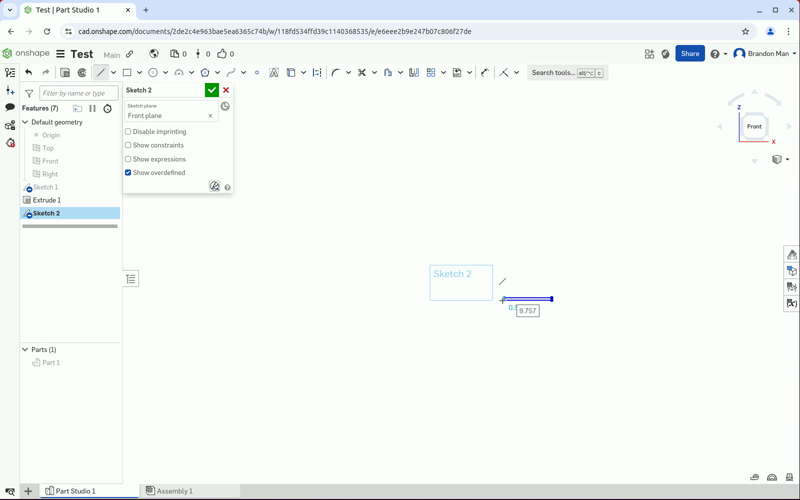
scroll(6)
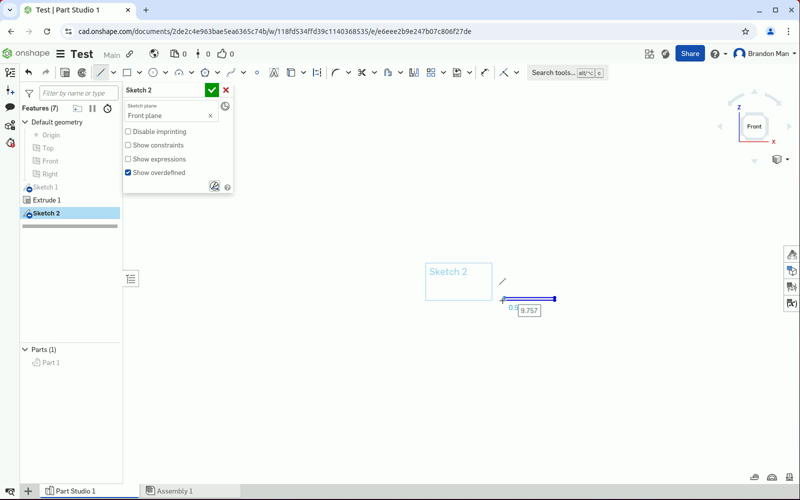
scroll(6)
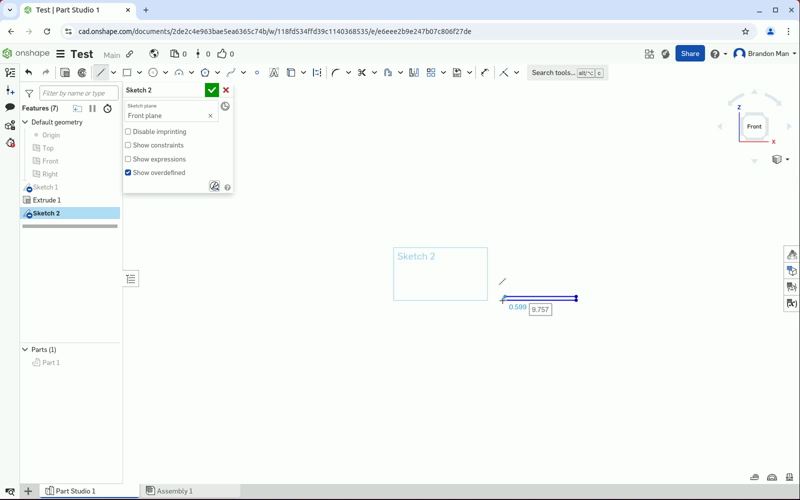
scroll(6)
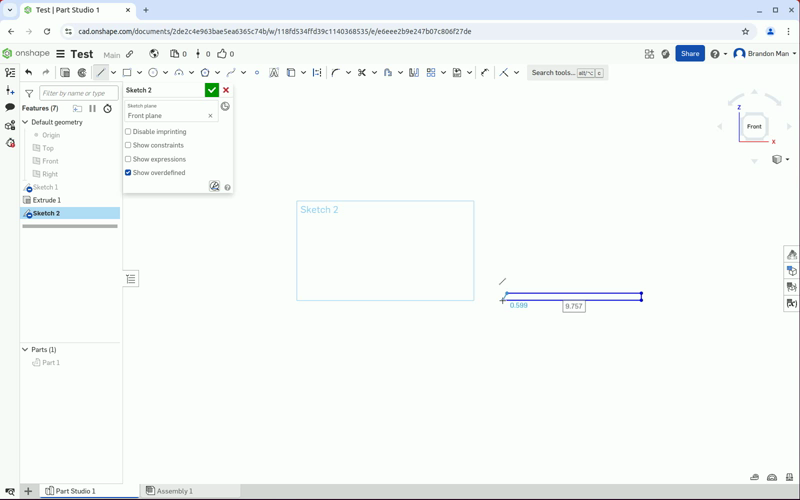
scroll(6)
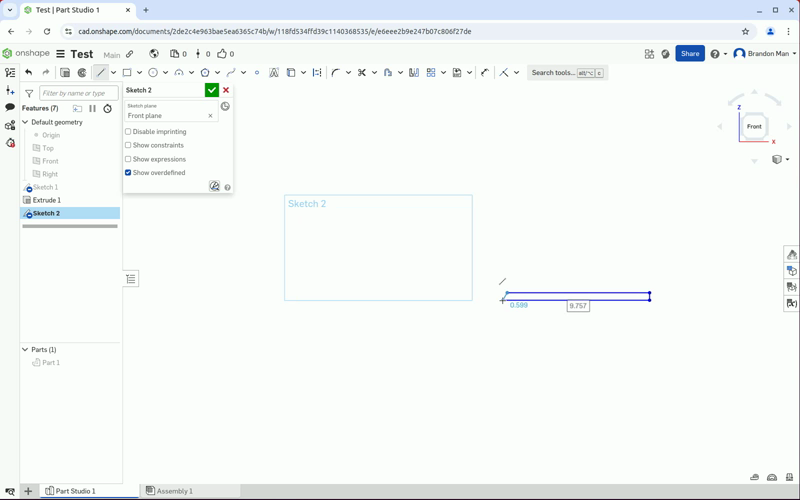
scroll(6)
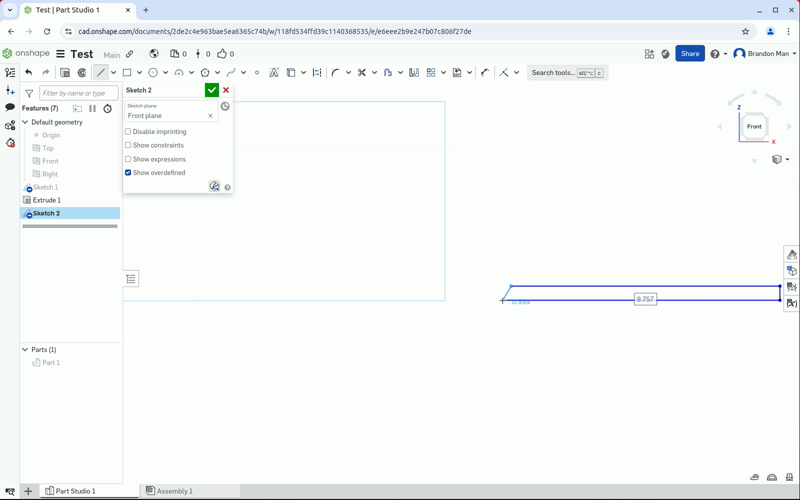
scroll(6)
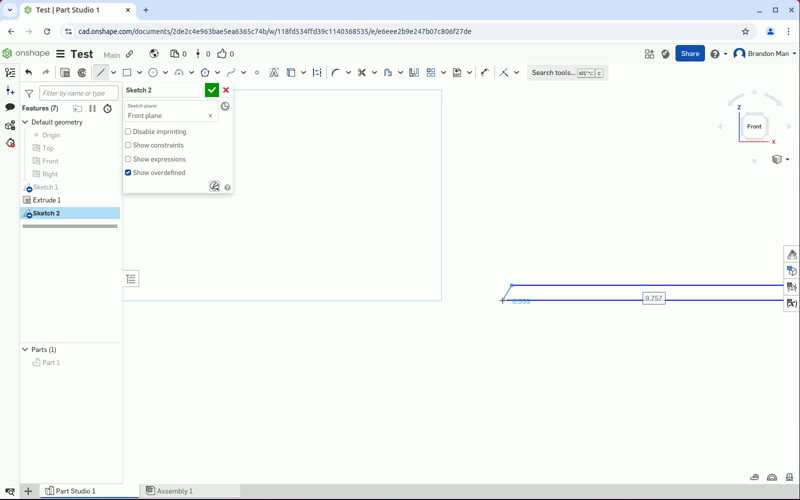
scroll(6)
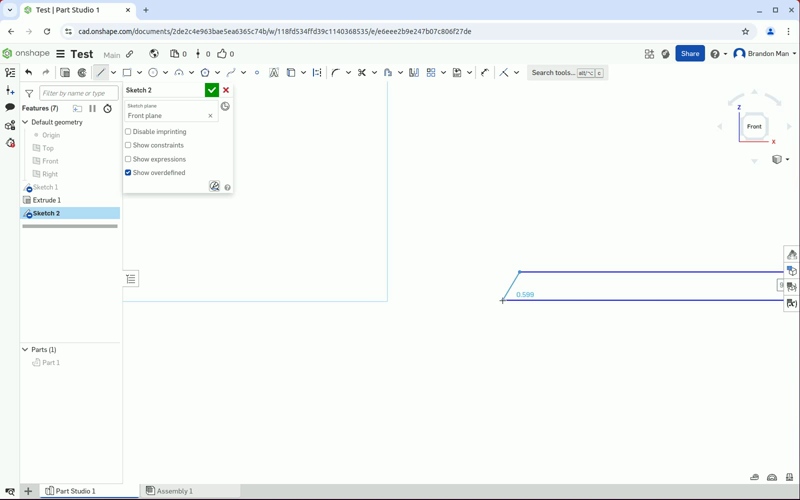
key_up(shift)
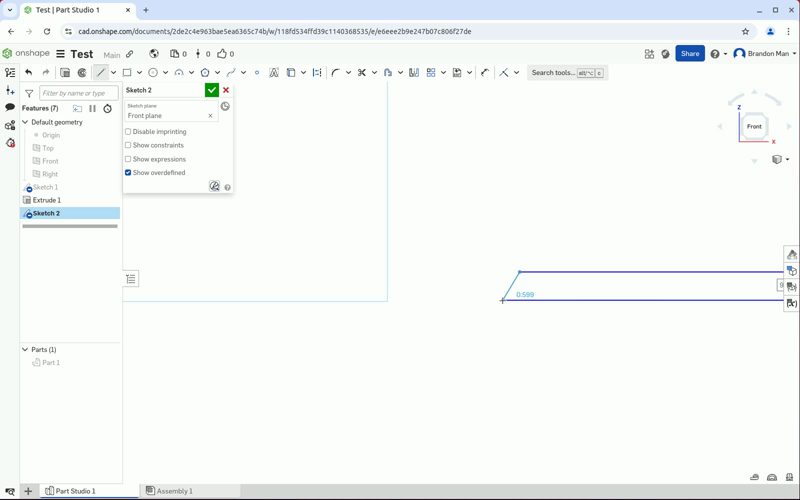
click(502, 300)
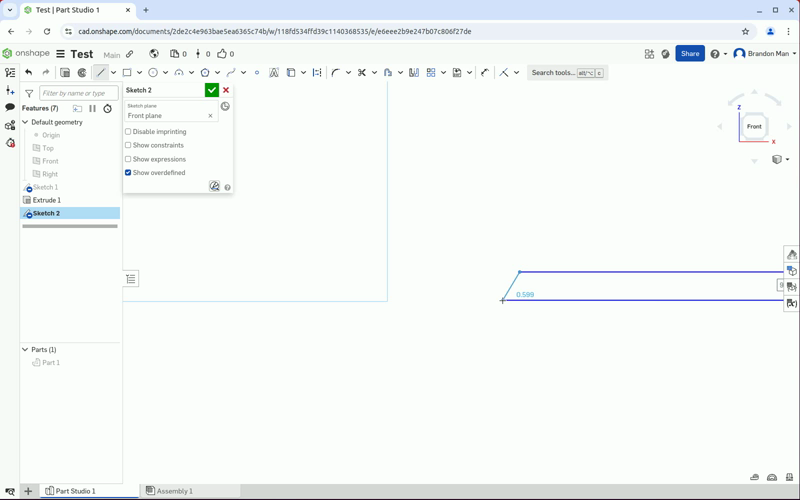
scroll(-6)
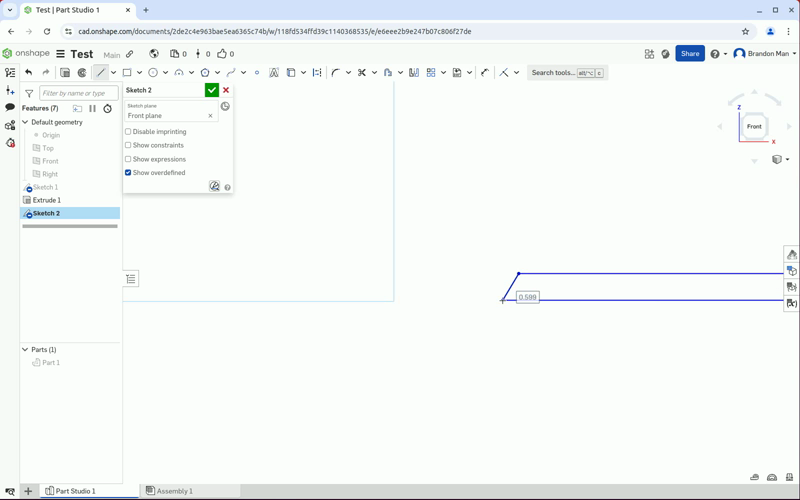
scroll(-6)
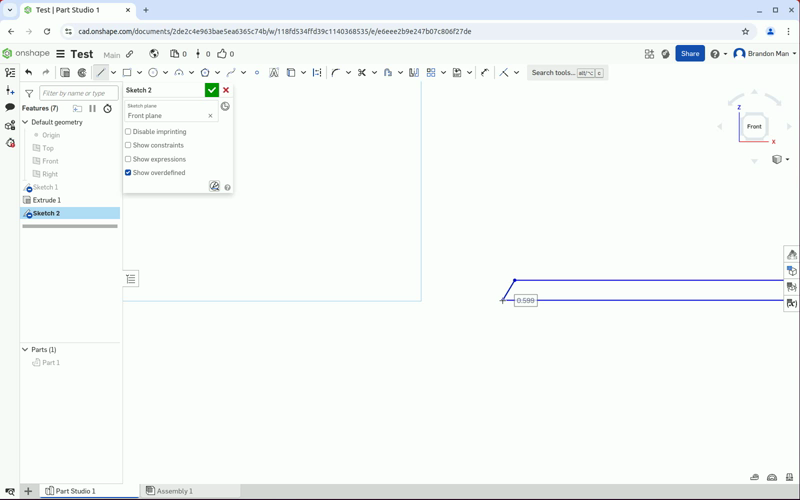
scroll(-6)
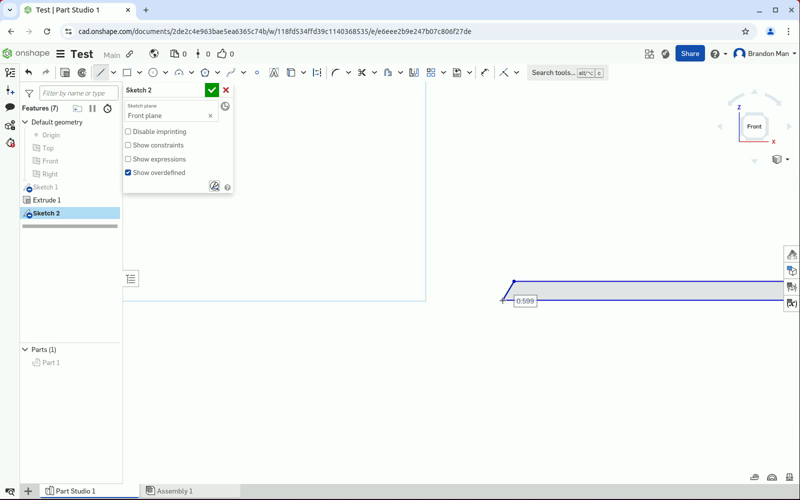
scroll(-6)
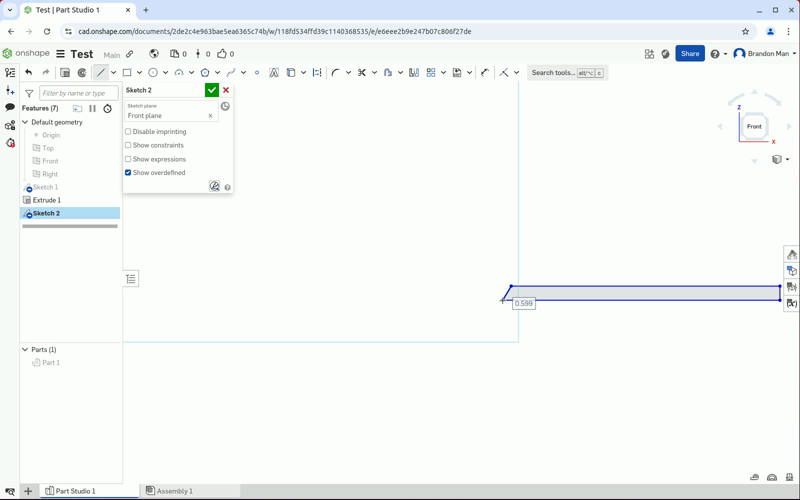
scroll(-6)
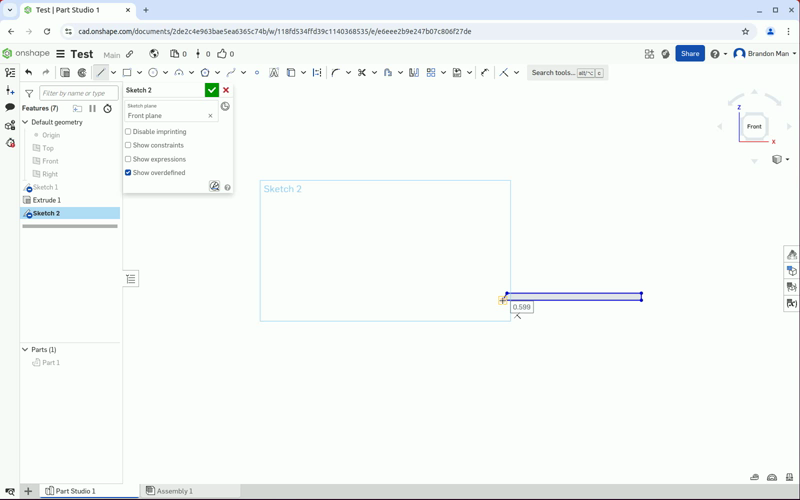
scroll(-6)
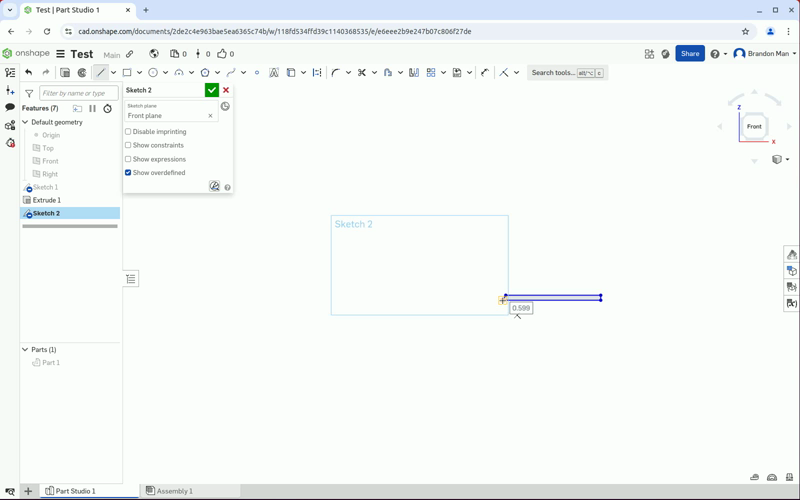
scroll(-6)
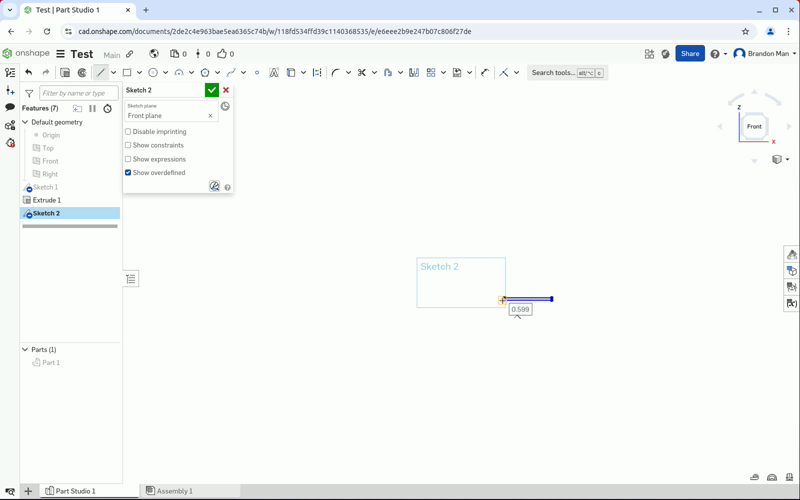
key(esc)
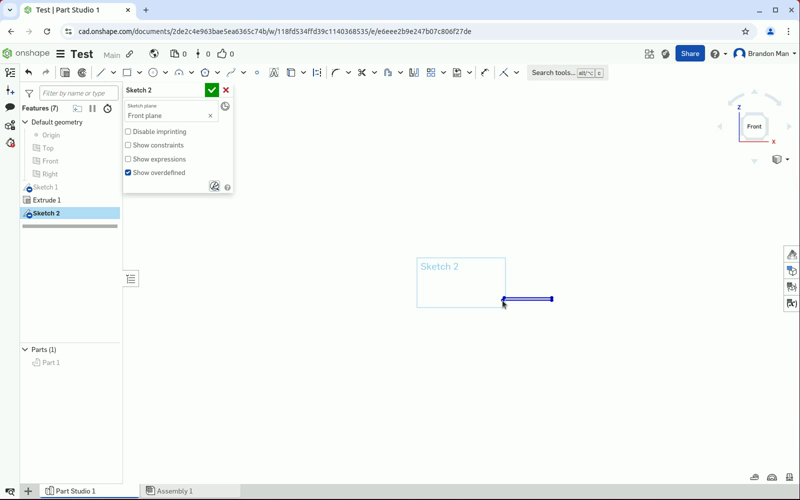
mouse_move(543, 298)
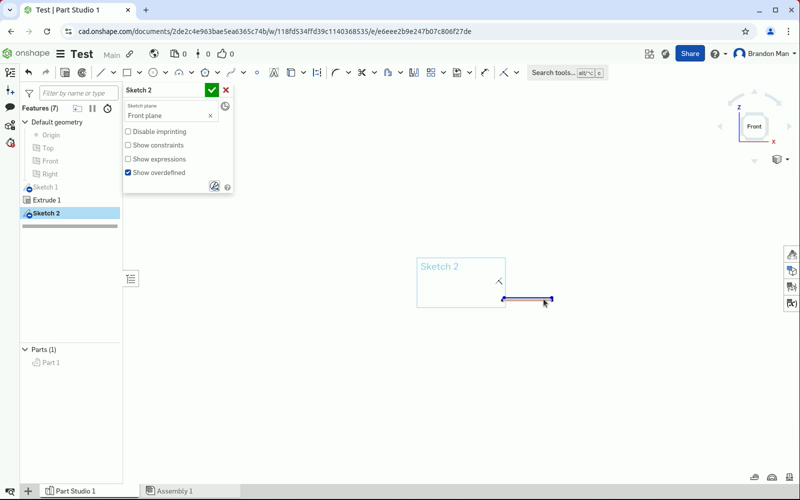
scroll(6)
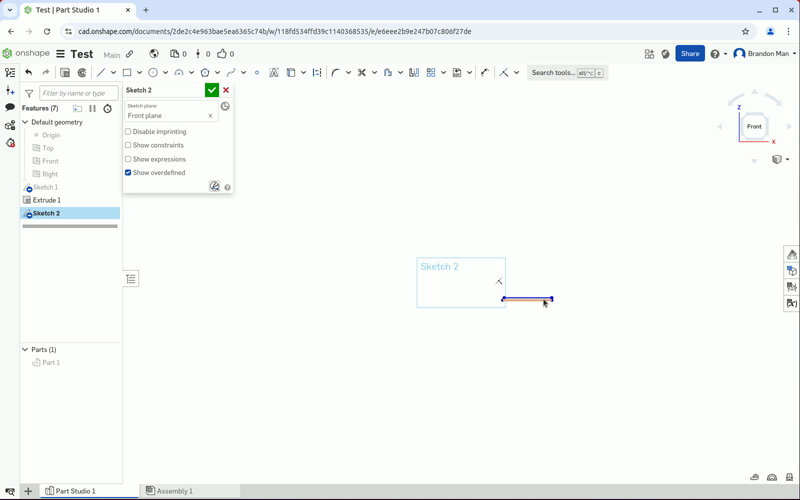
scroll(6)
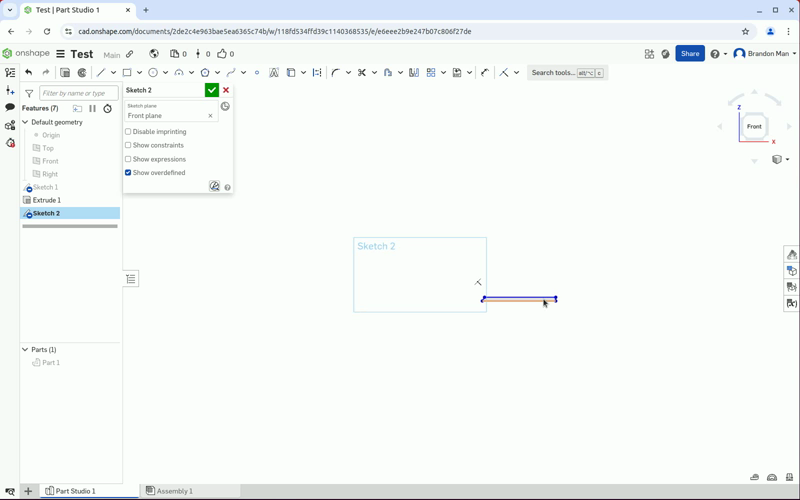
scroll(6)
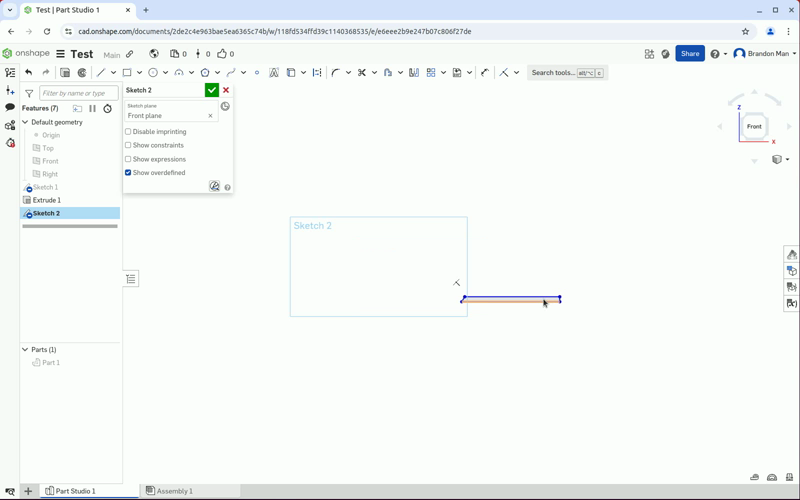
scroll(6)
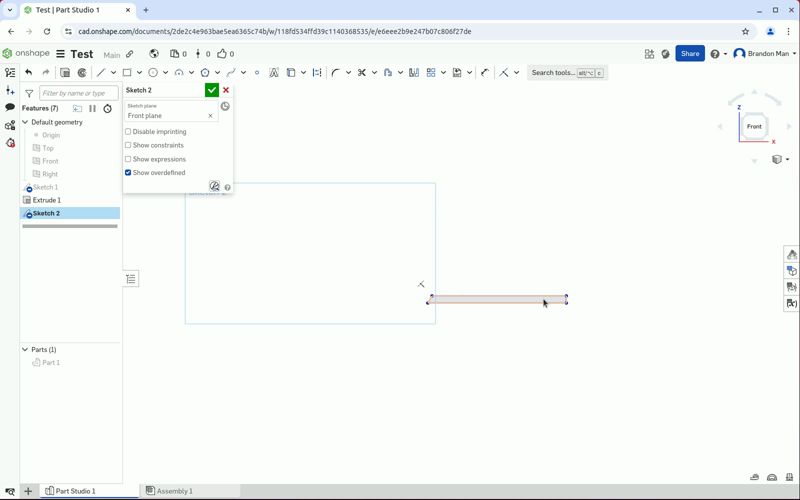
scroll(6)
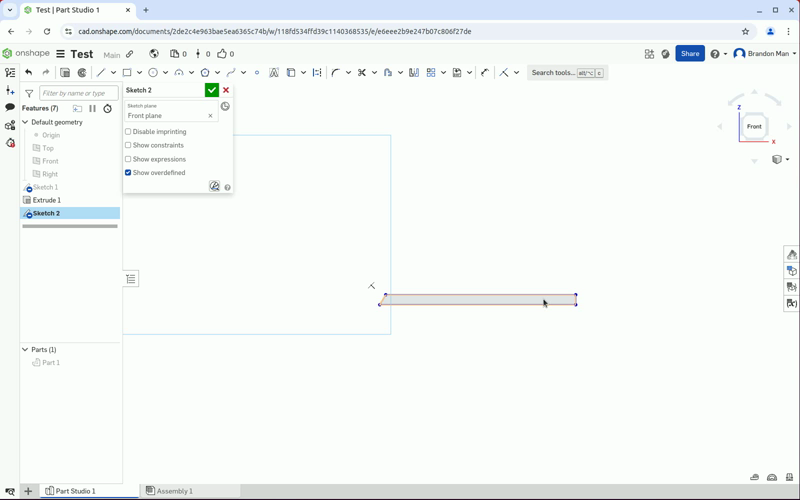
scroll(6)
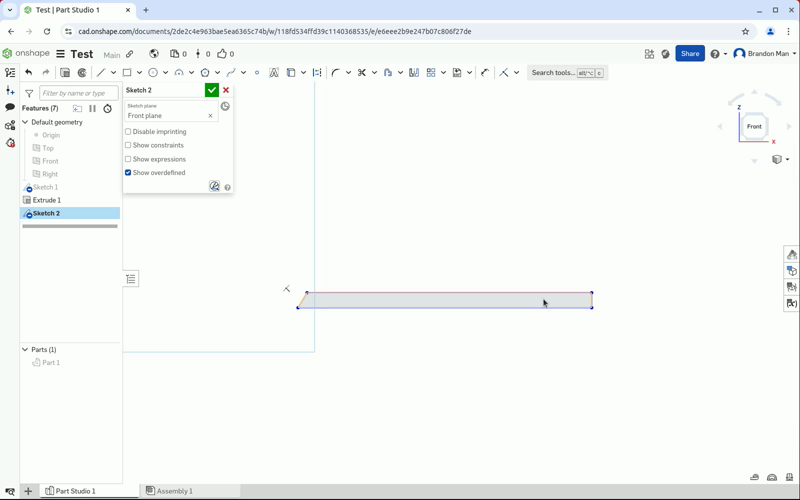
scroll(6)
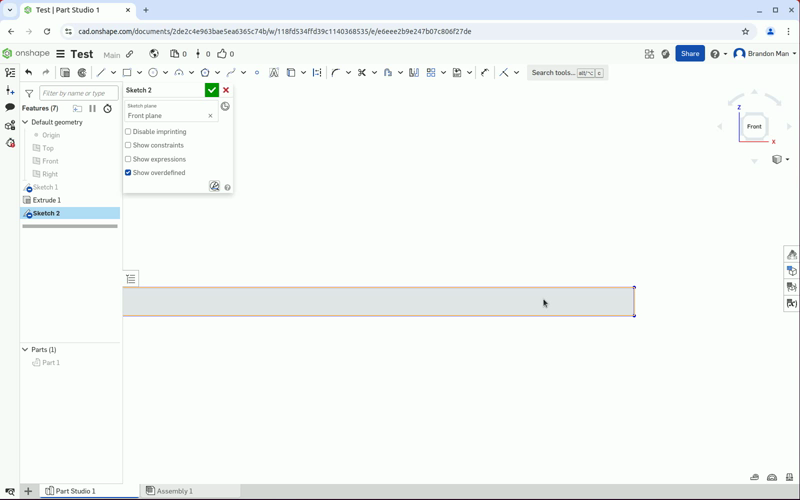
click(543, 298)
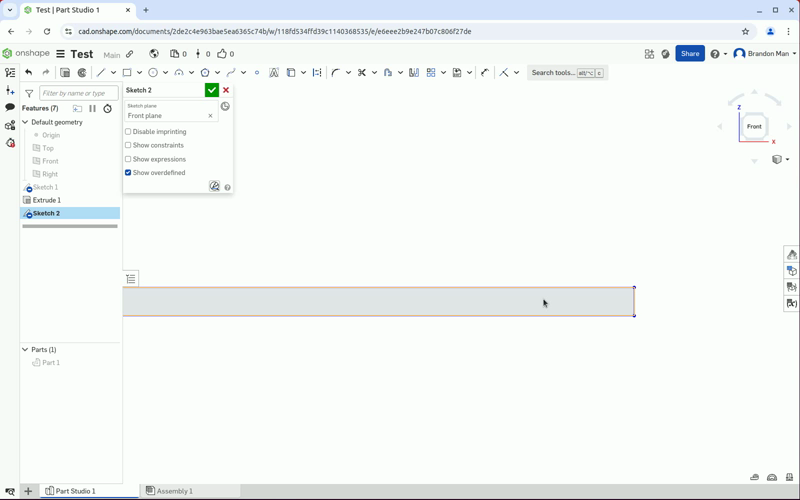
scroll(-6)
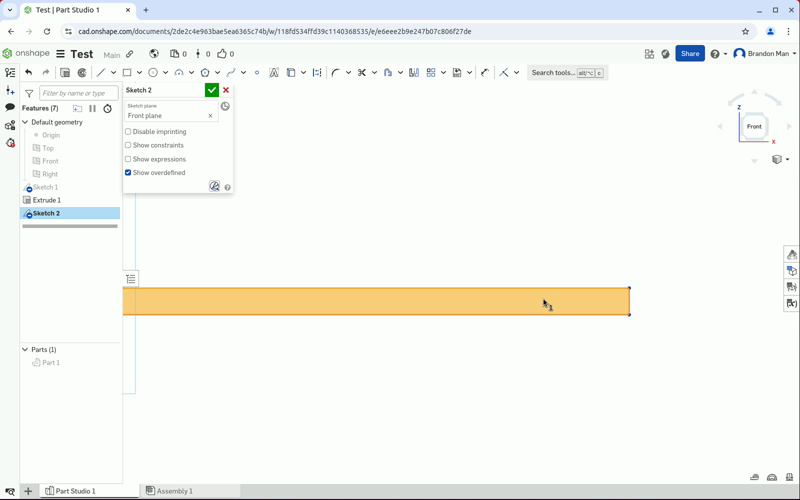
scroll(-6)
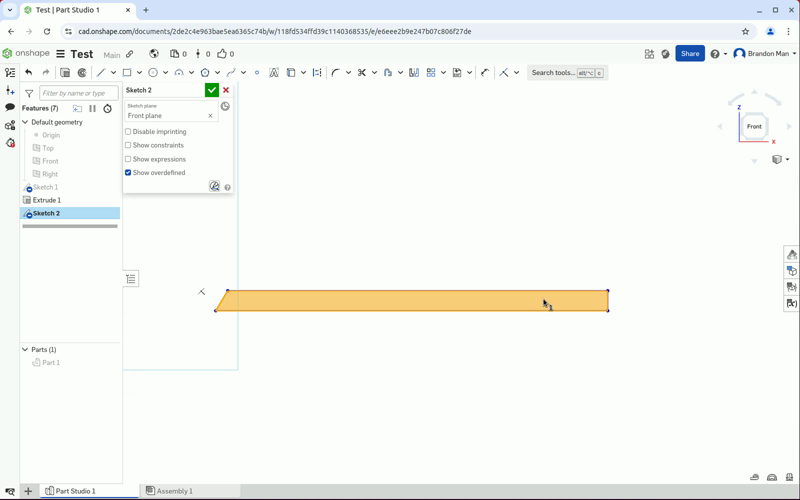
scroll(-6)
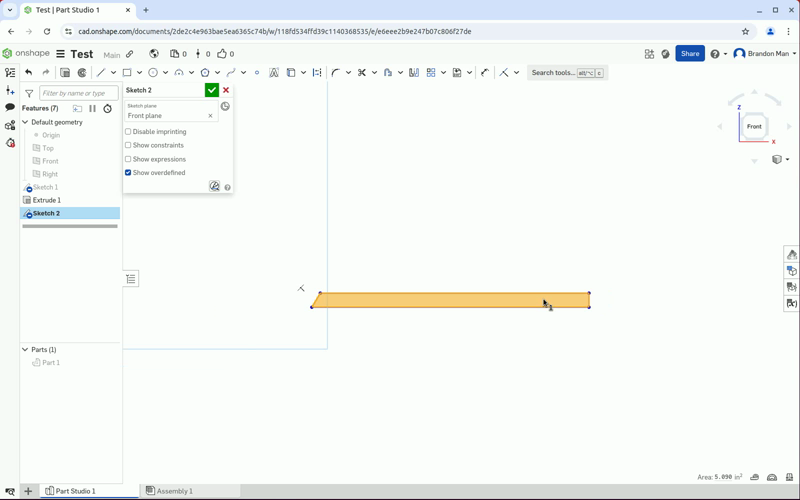
scroll(-6)
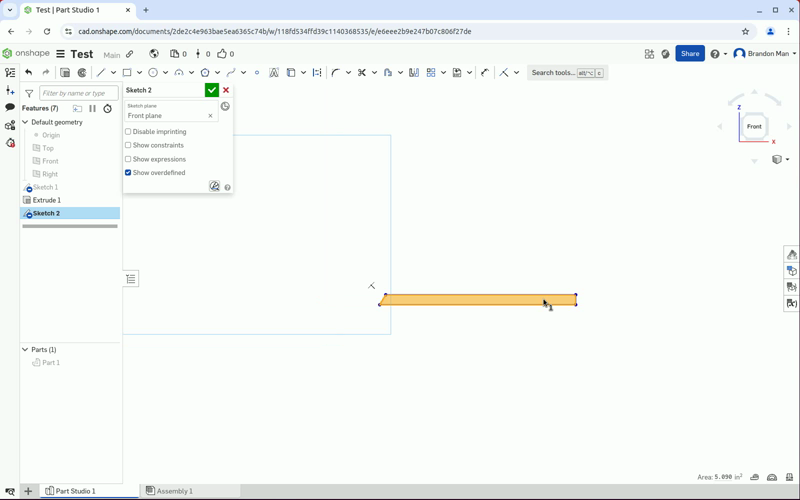
scroll(-6)
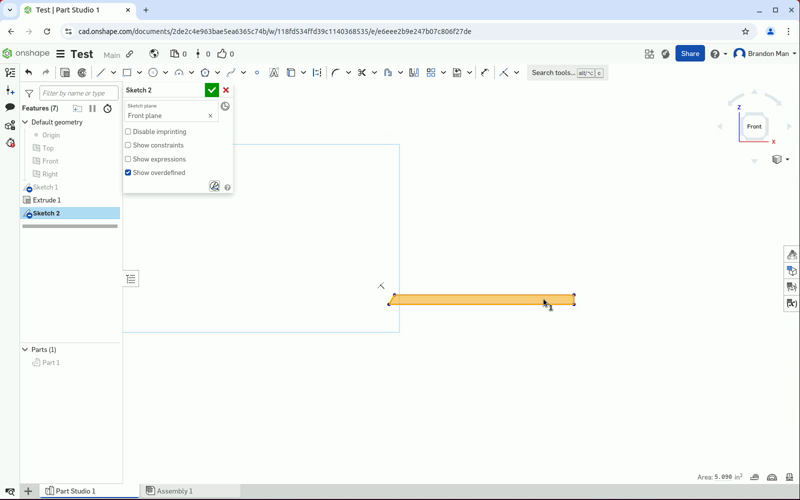
scroll(-6)
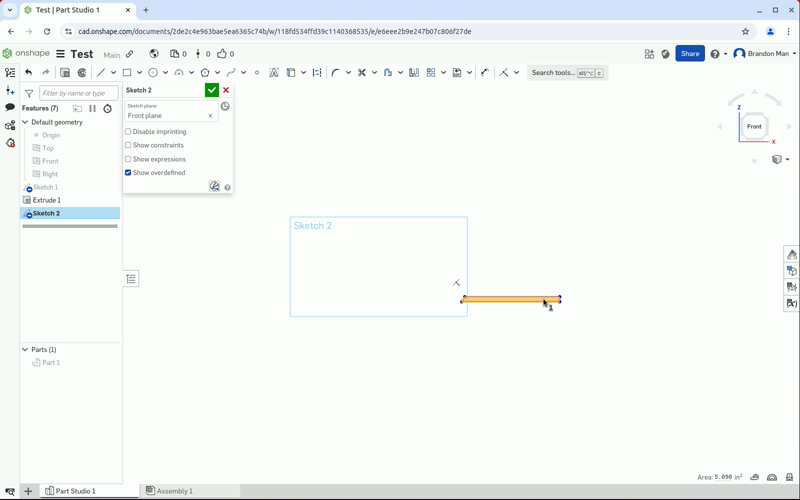
scroll(-6)
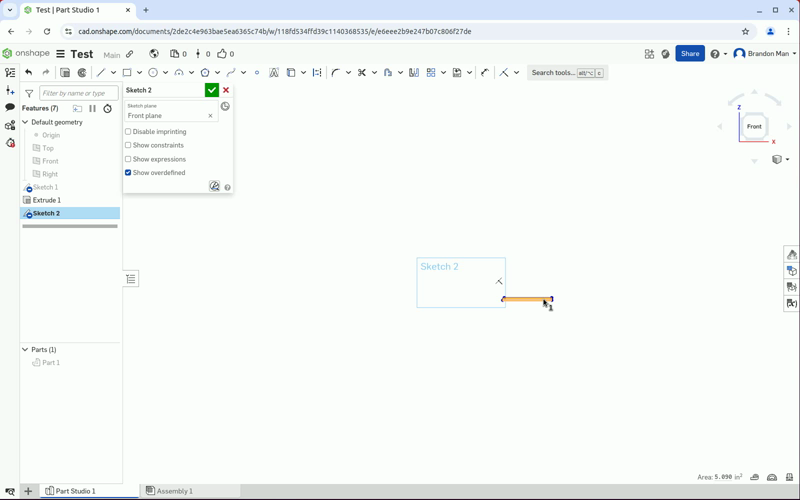
mouse_move(73, 352)
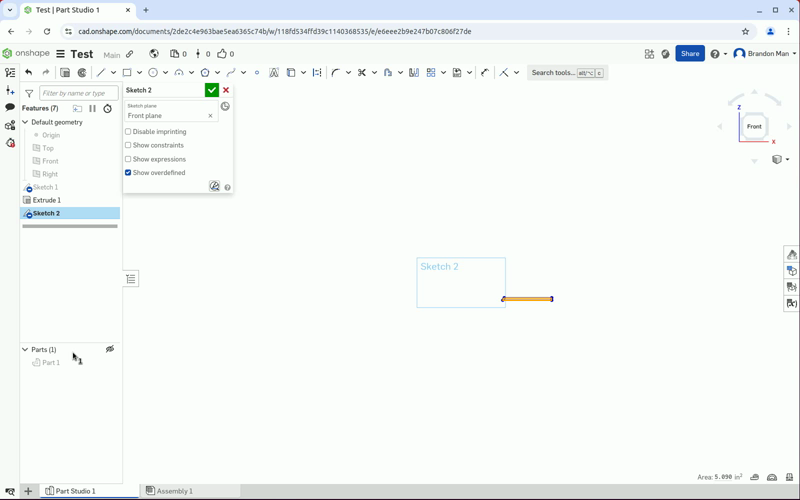
key(shift+y)
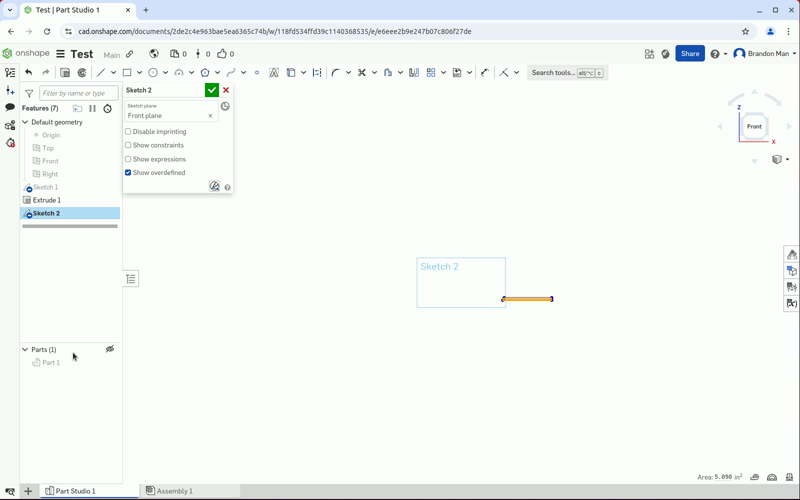
key(shift+e)
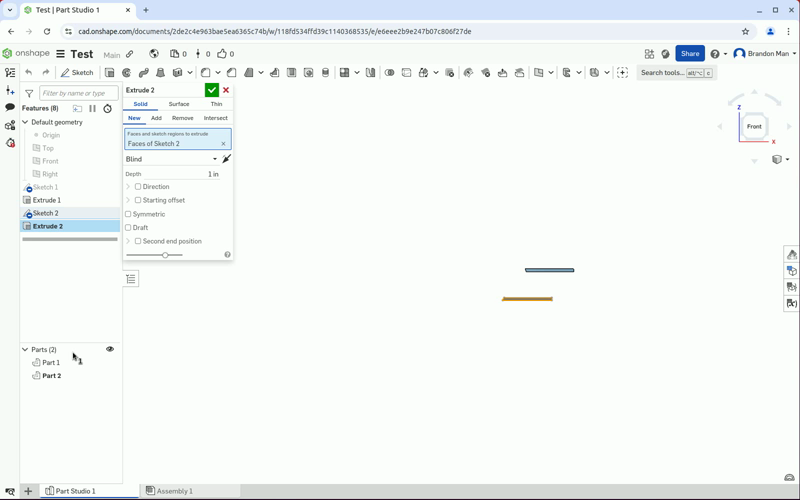
mouse_move(143, 106)
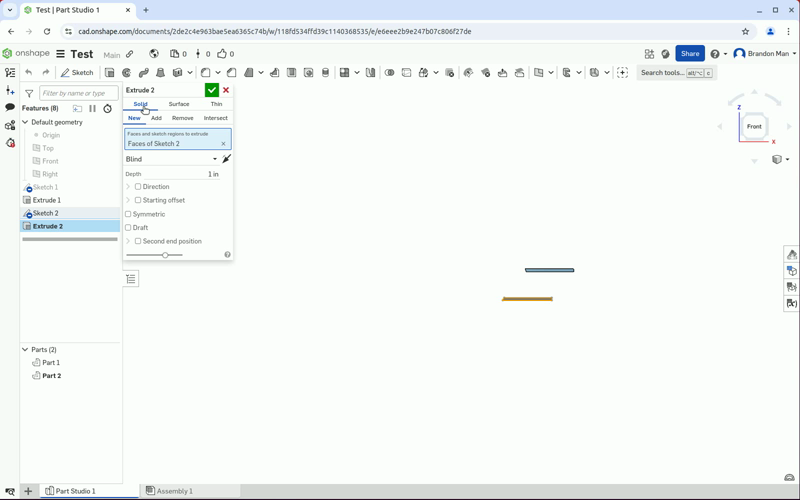
click(143, 106)
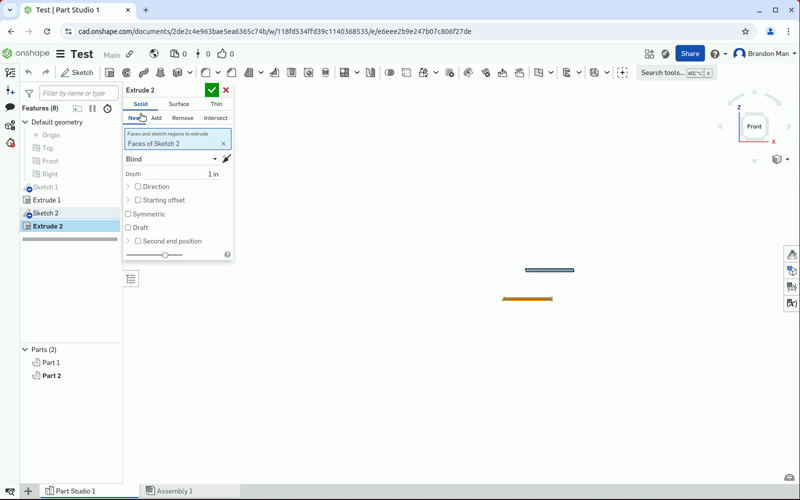
mouse_move(137, 120)
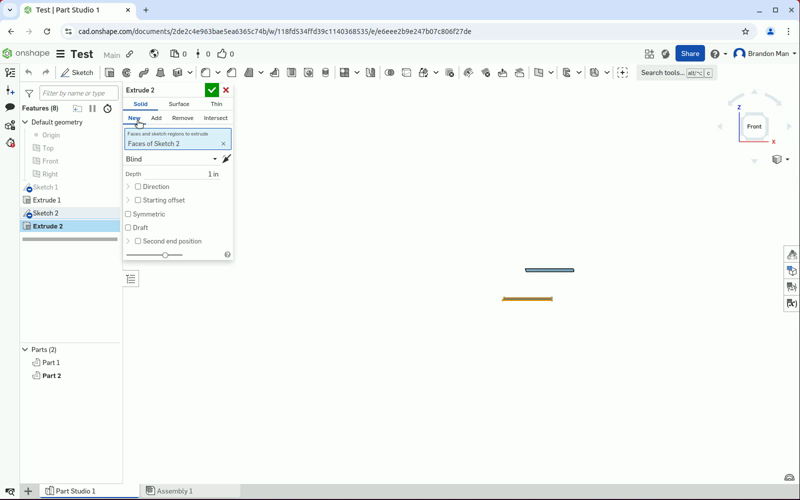
click(137, 120)
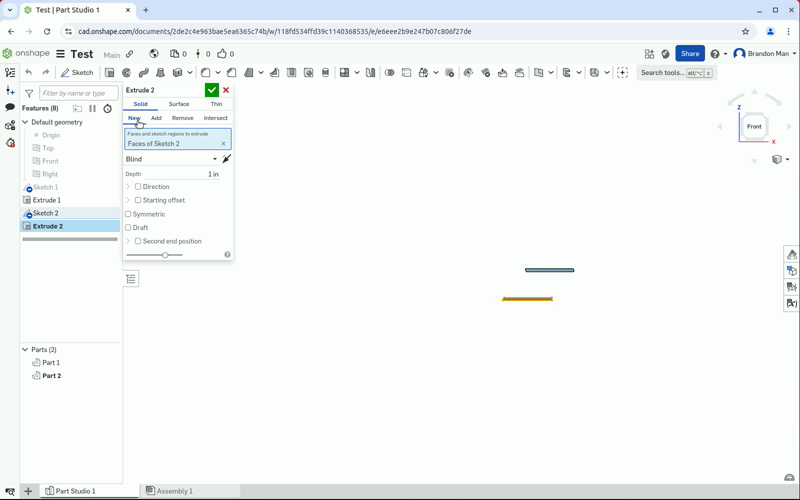
key(tab, 4)
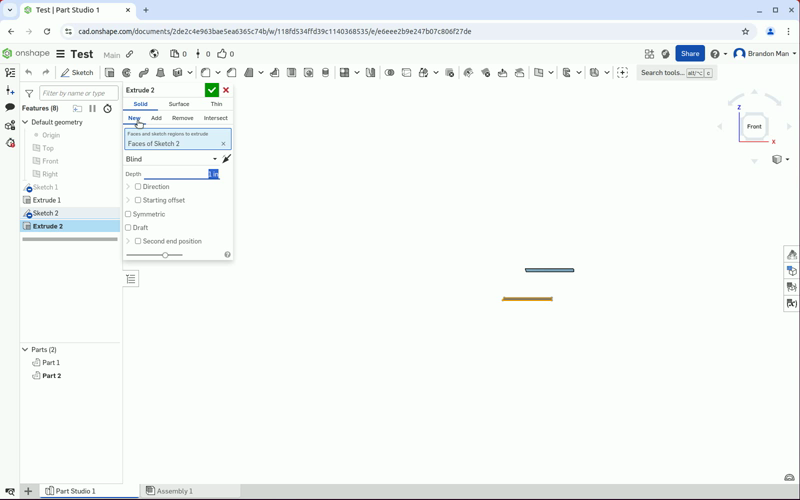
text(3.129)
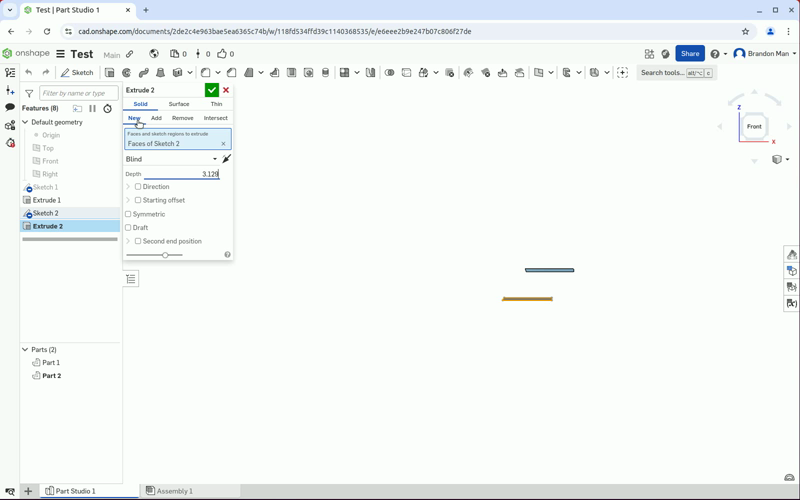
key(enter)
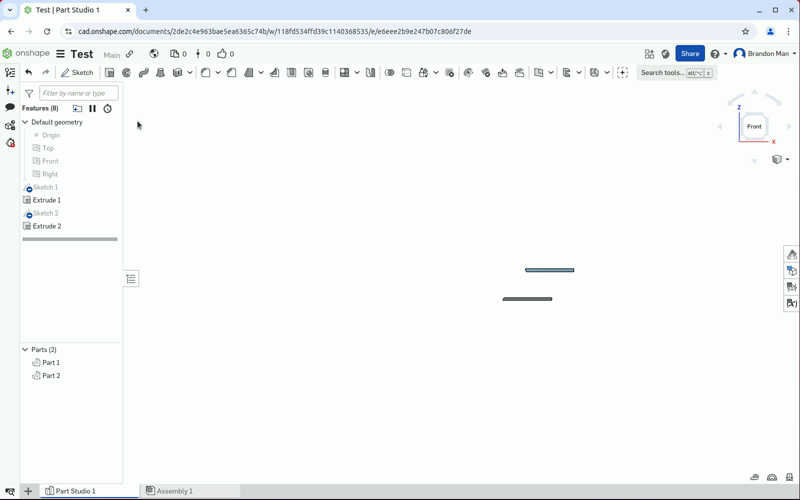
key(shift+h)
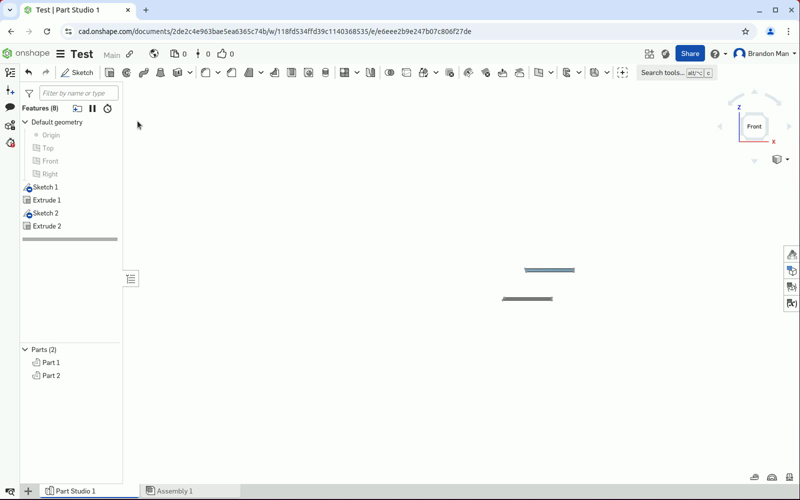
key(shift+h)
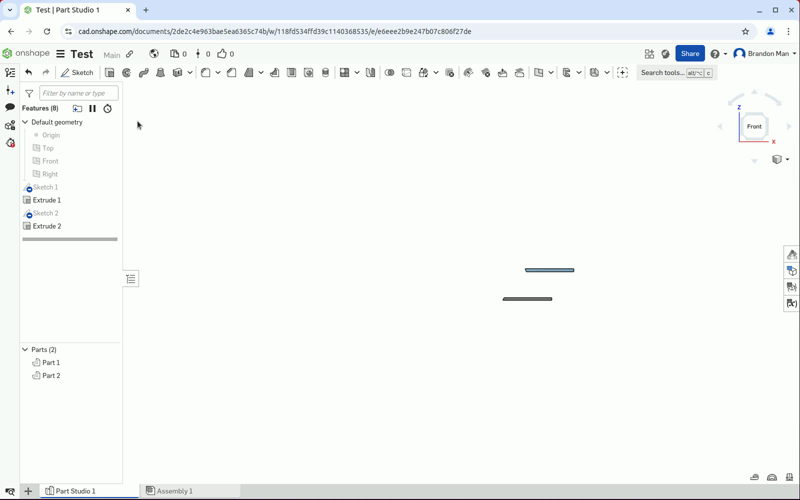
mouse_move(73, 189)
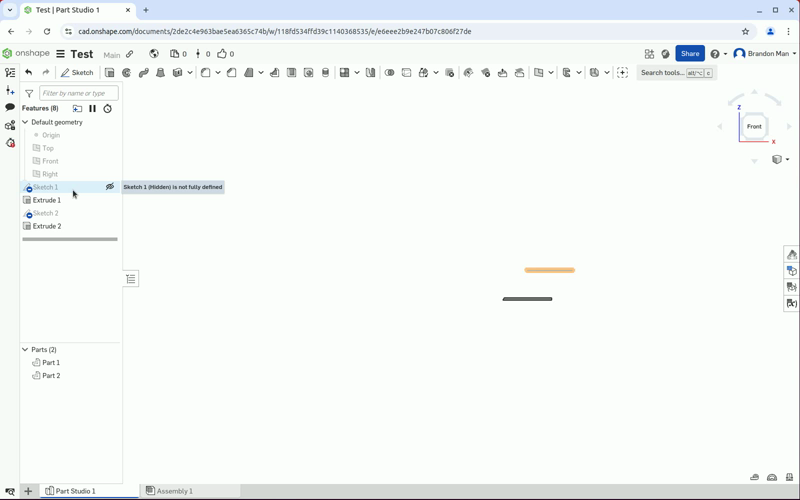
click(73, 189)
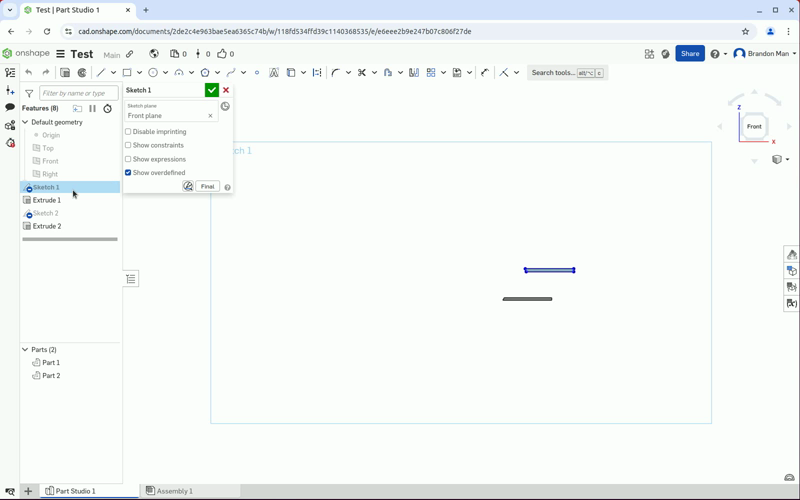
mouse_move(229, 92)
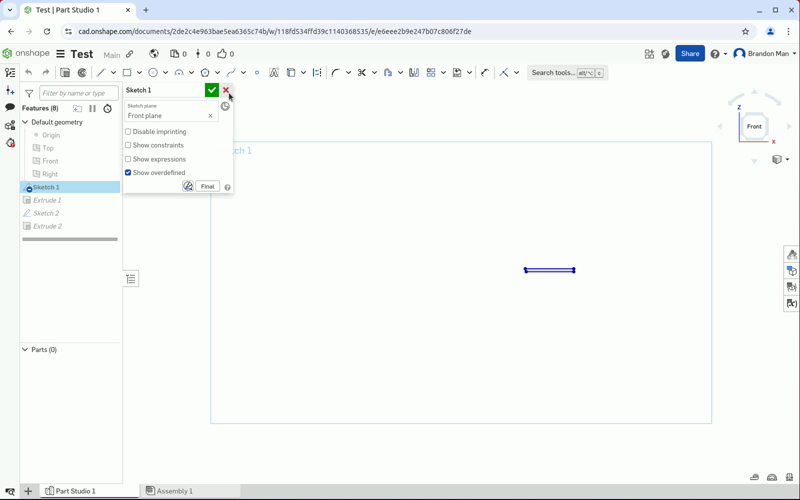
click(229, 92)
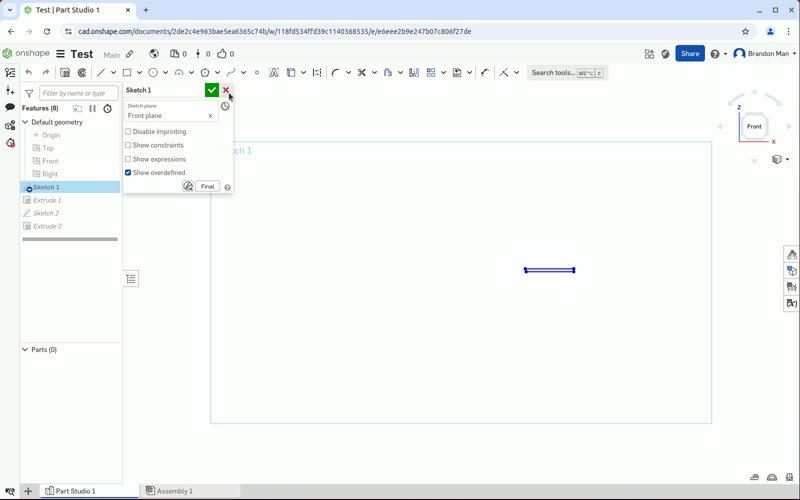
key(shift+s)
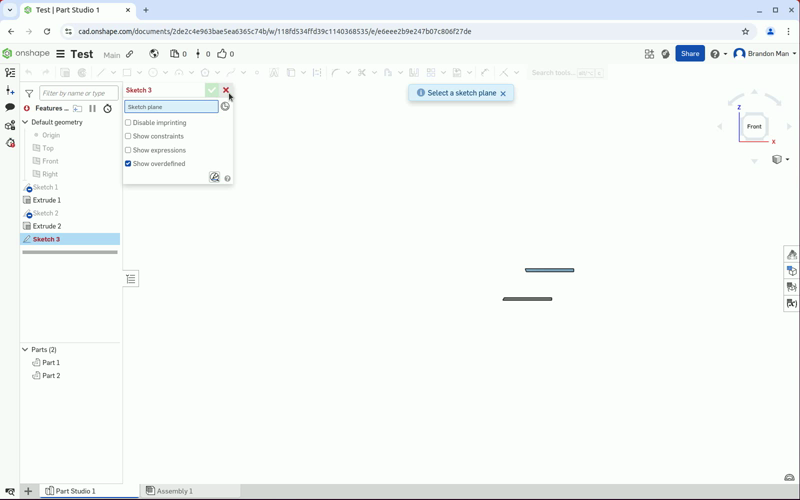
mouse_move(73, 163)
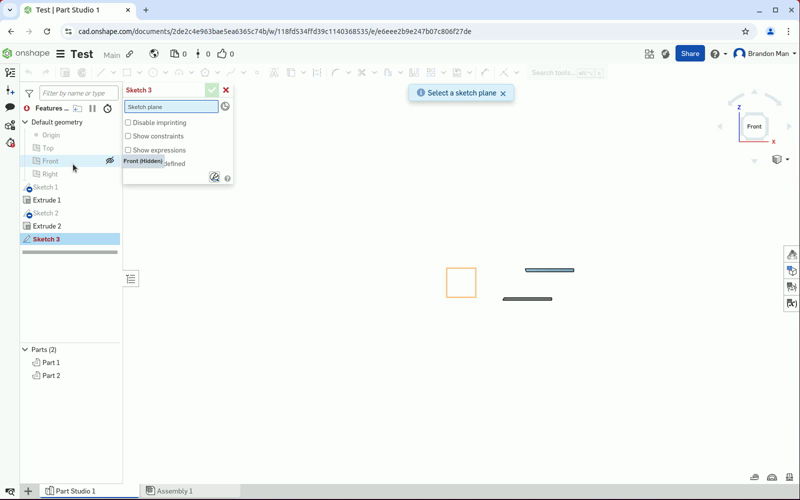
click(73, 163)
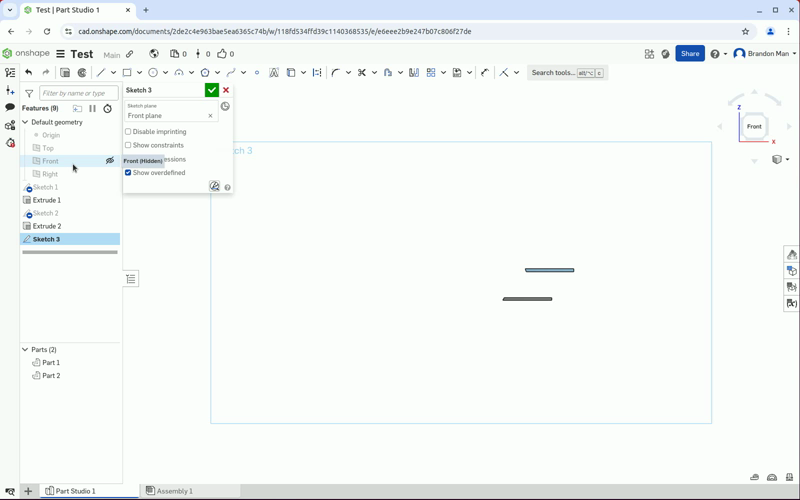
mouse_move(73, 352)
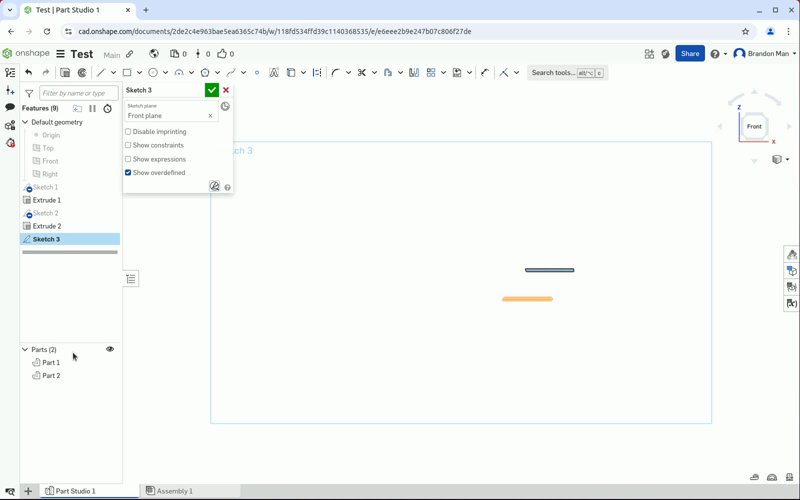
key(y)
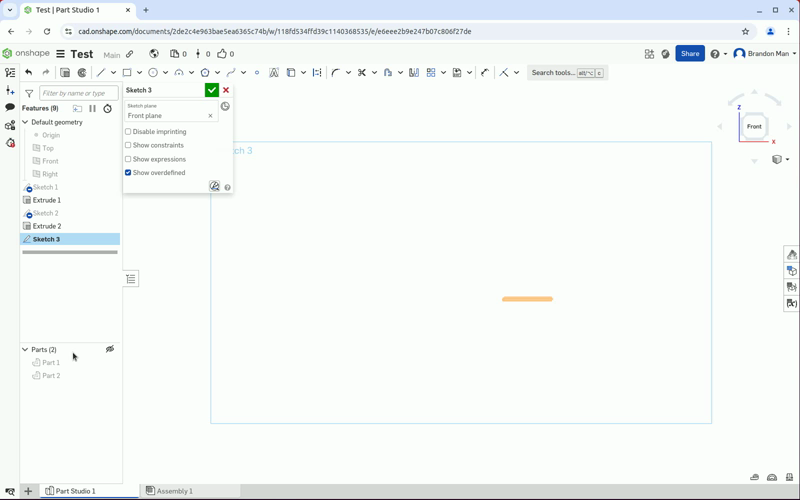
key(l)
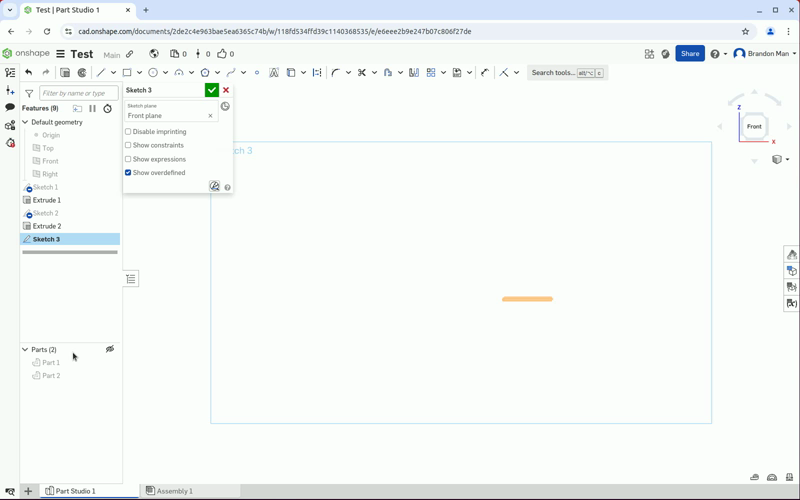
key_down(shift)
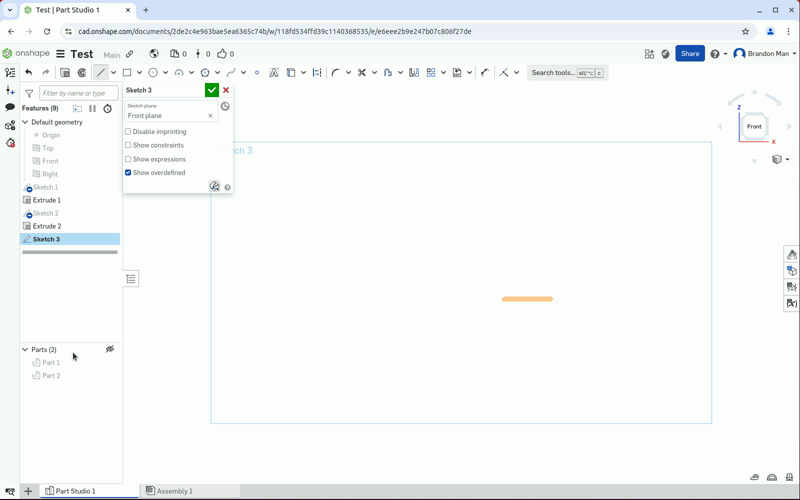
mouse_move(460, 285)
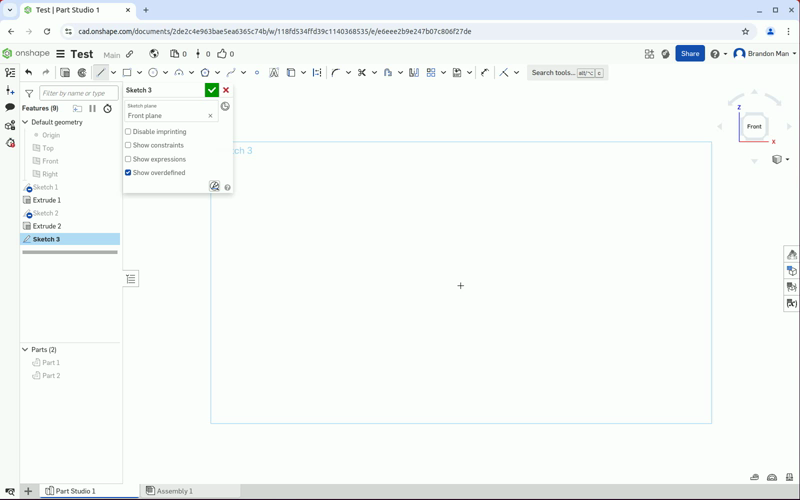
click(460, 285)
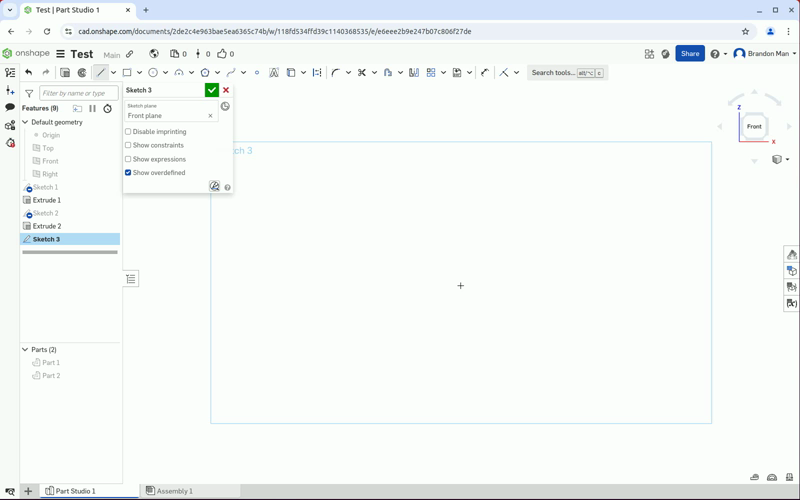
key_up(shift)
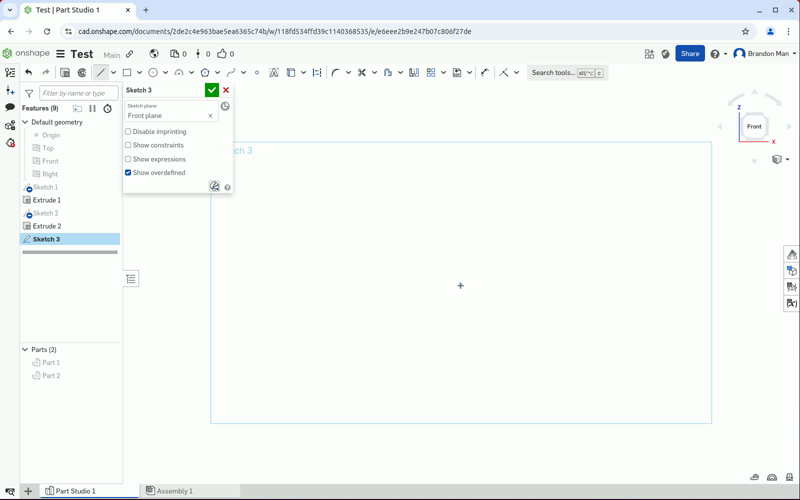
key_down(shift)
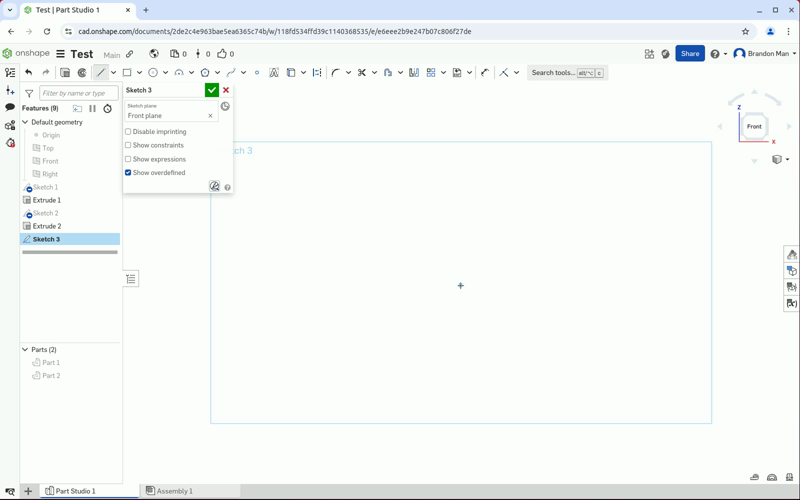
mouse_move(490, 285)
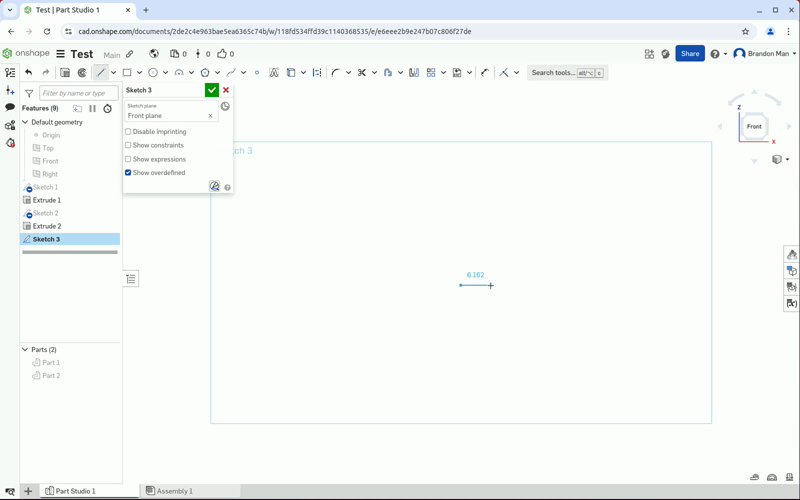
mouse_move(485, 285)
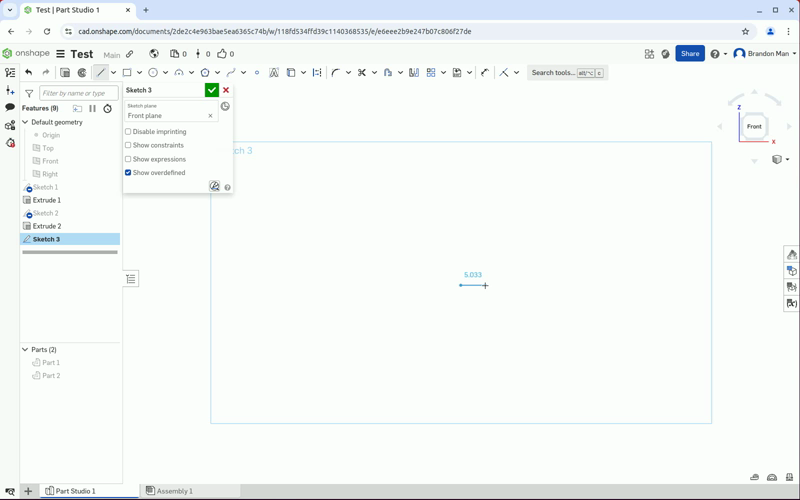
click(485, 285)
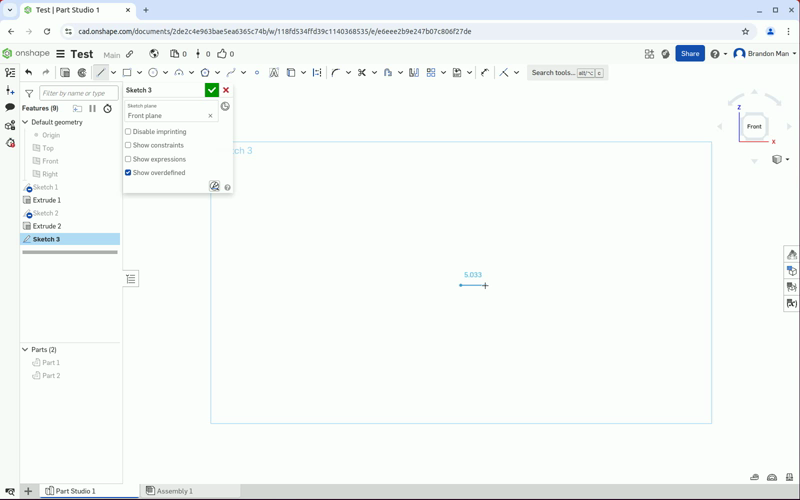
key_up(shift)
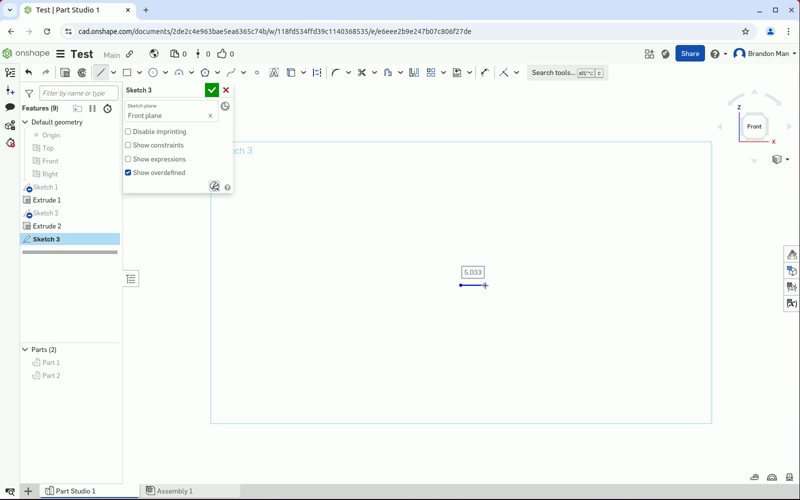
key_down(shift)
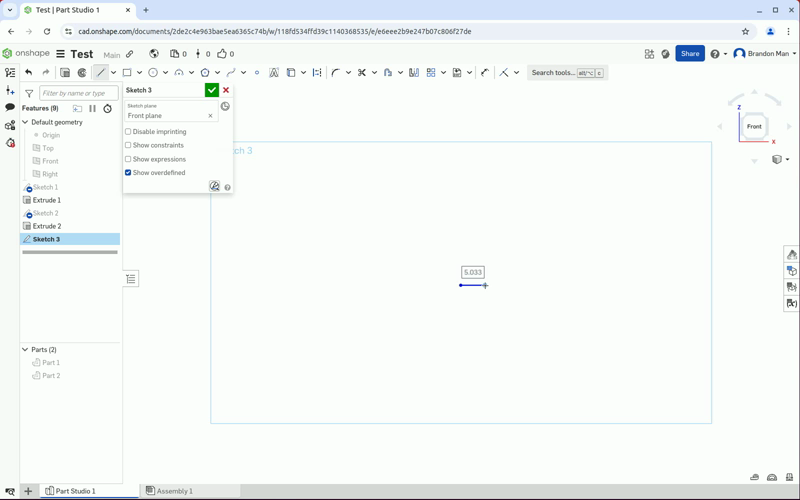
mouse_move(515, 285)
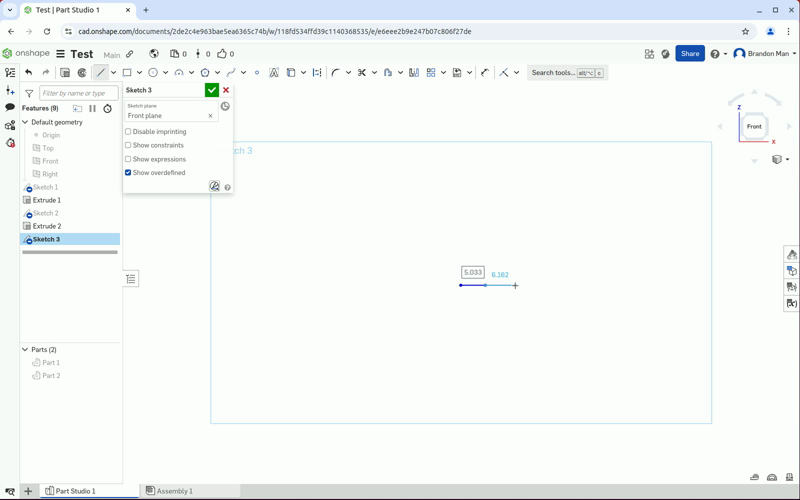
mouse_move(489, 285)
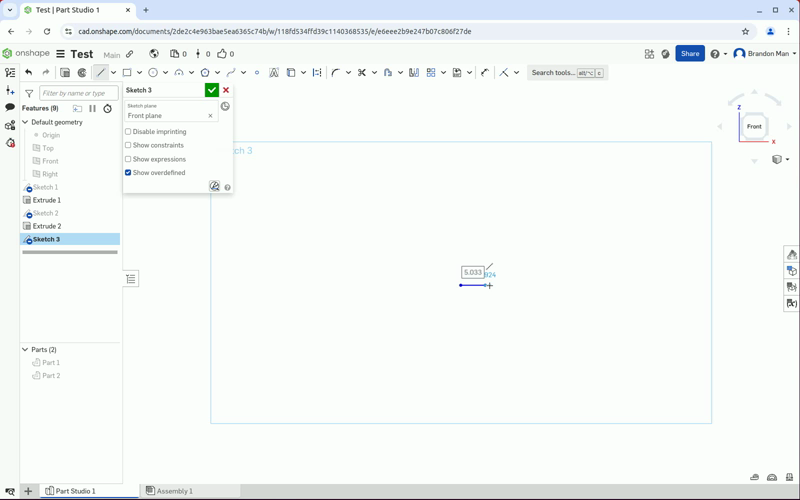
scroll(6)
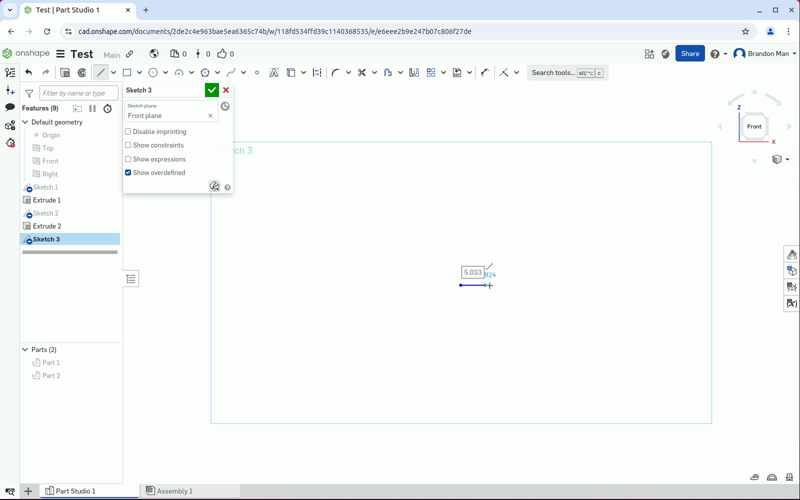
scroll(6)
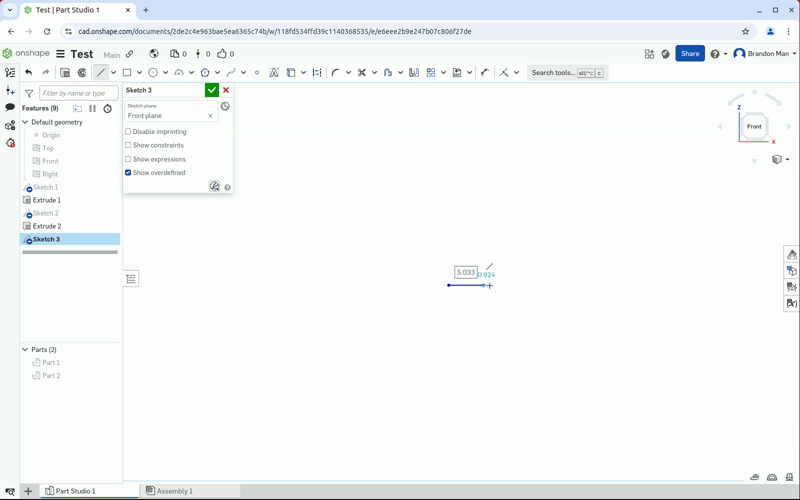
scroll(6)
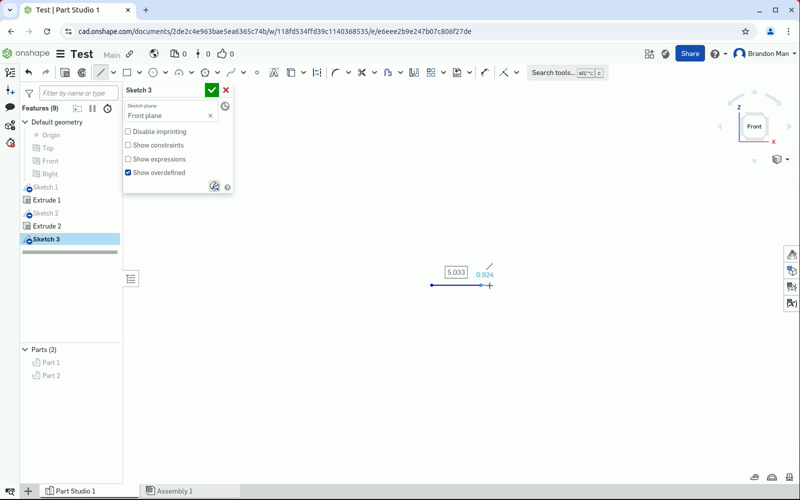
scroll(6)
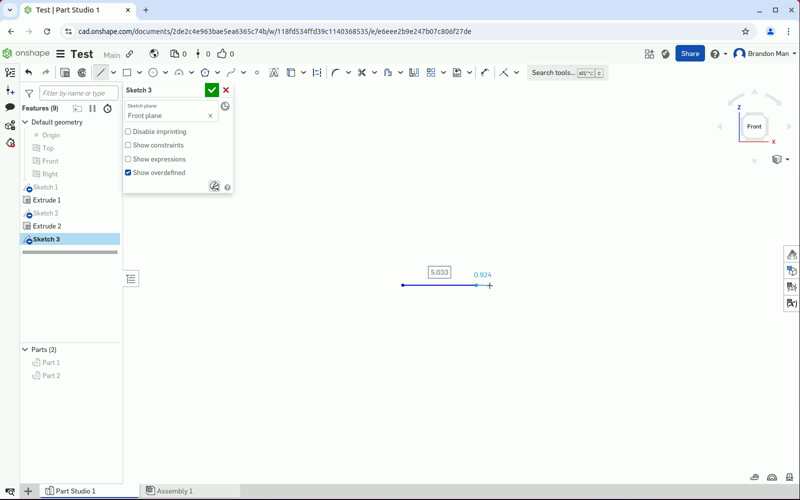
scroll(6)
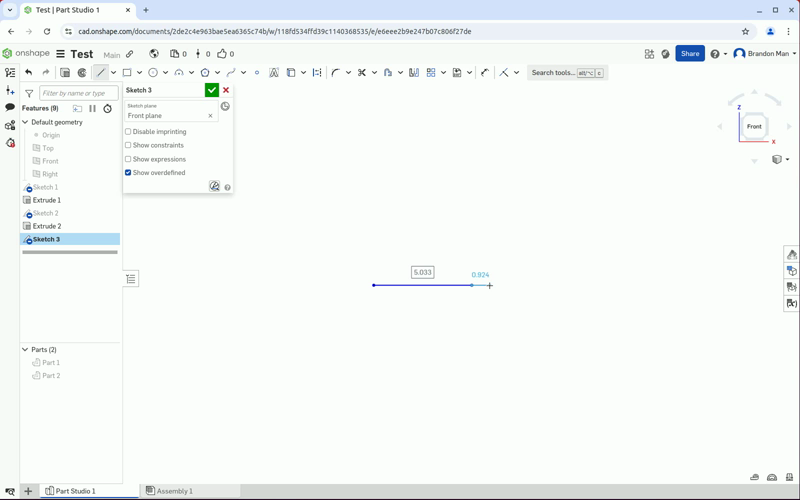
scroll(6)
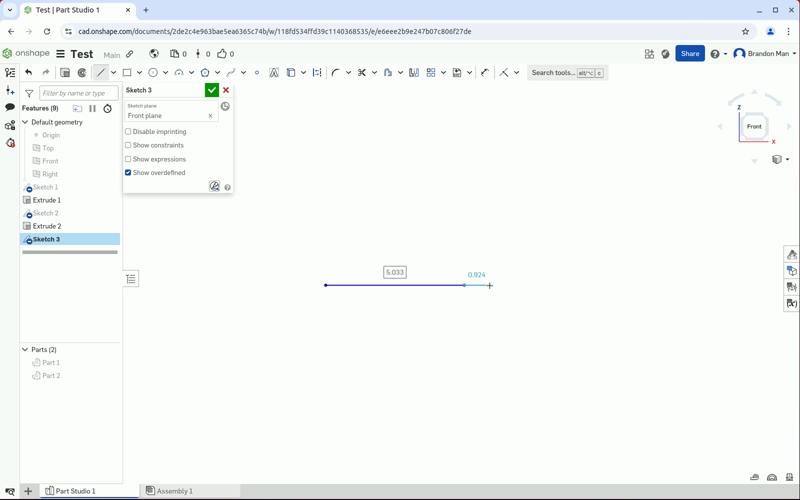
scroll(6)
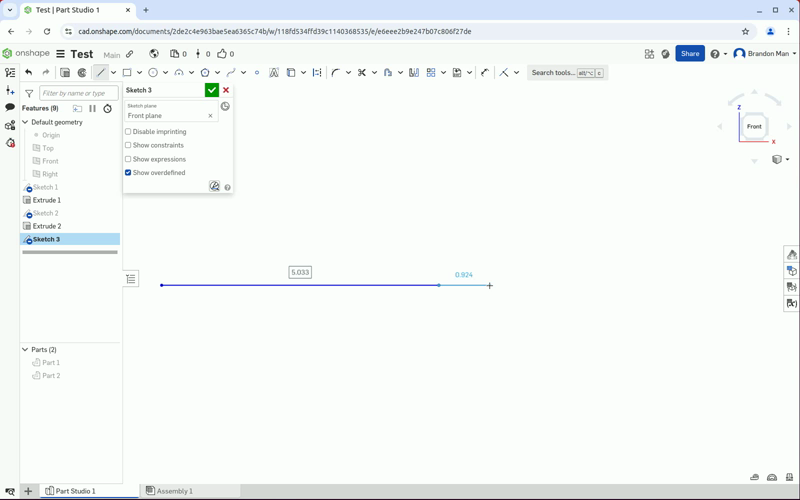
click(489, 285)
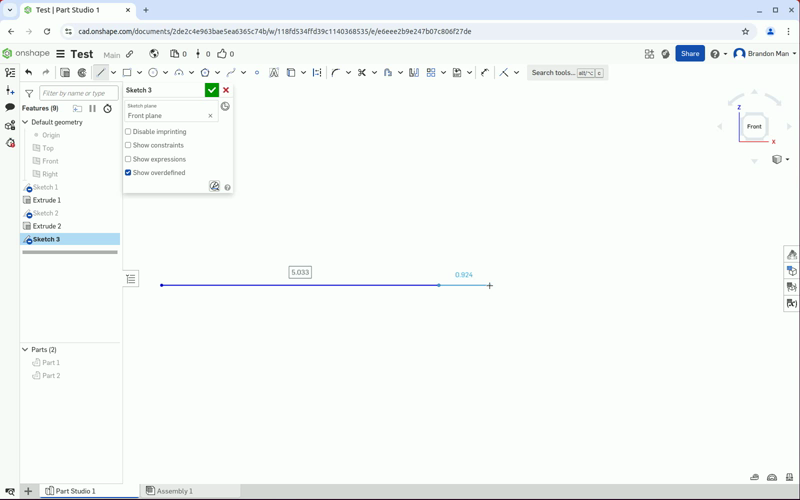
scroll(-6)
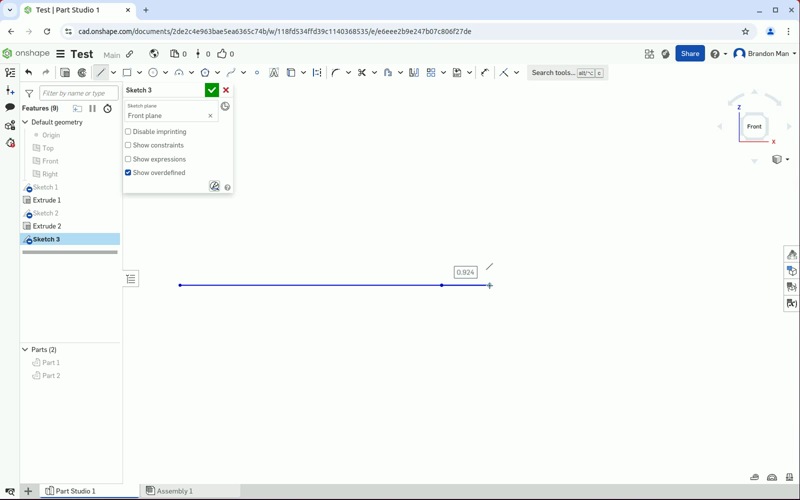
scroll(-6)
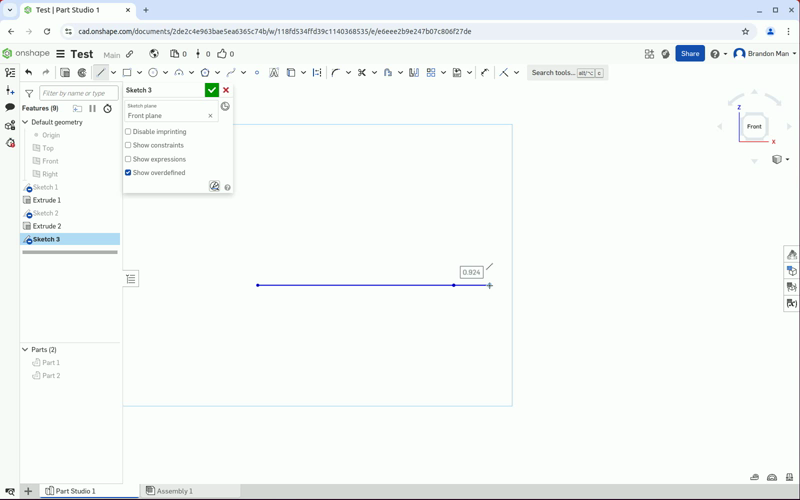
scroll(-6)
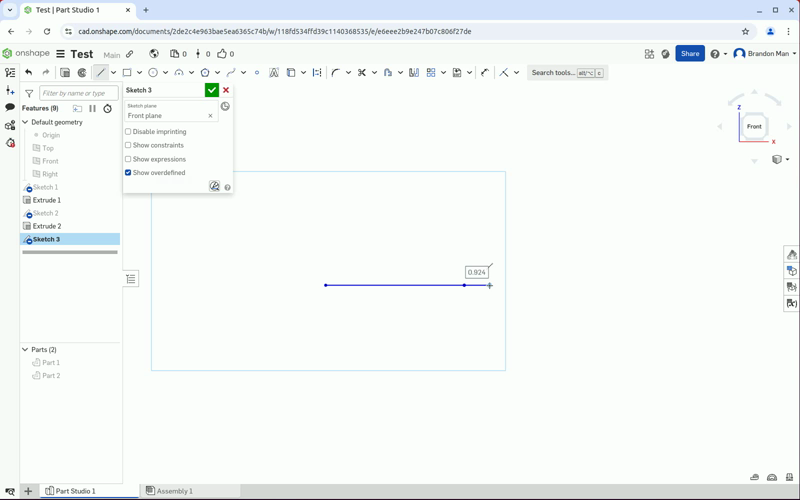
scroll(-6)
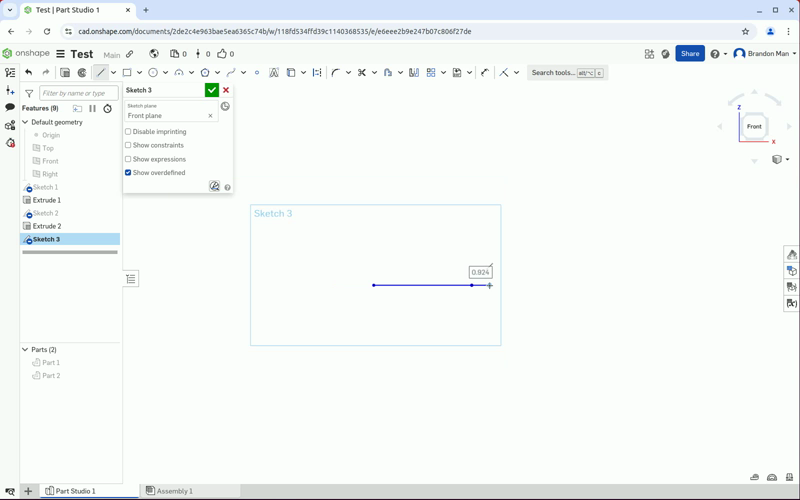
scroll(-6)
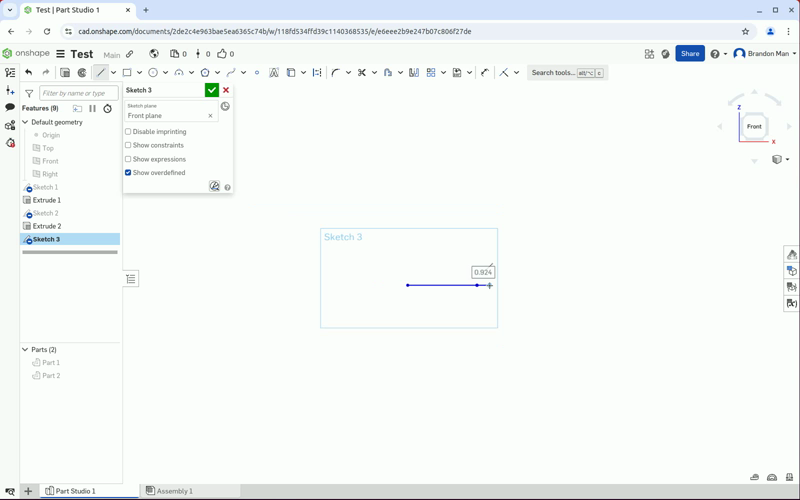
scroll(-6)
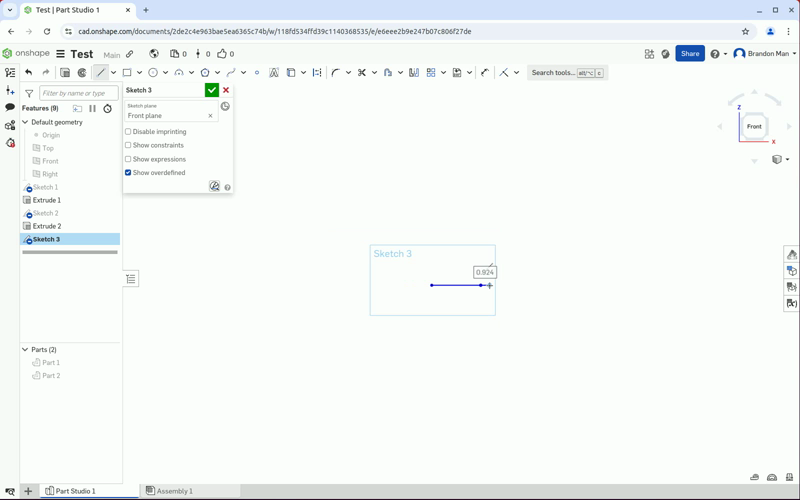
scroll(-6)
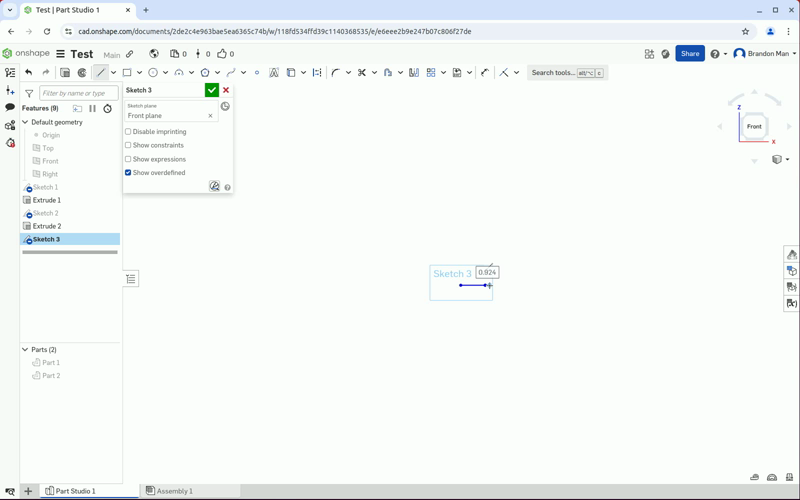
key_up(shift)
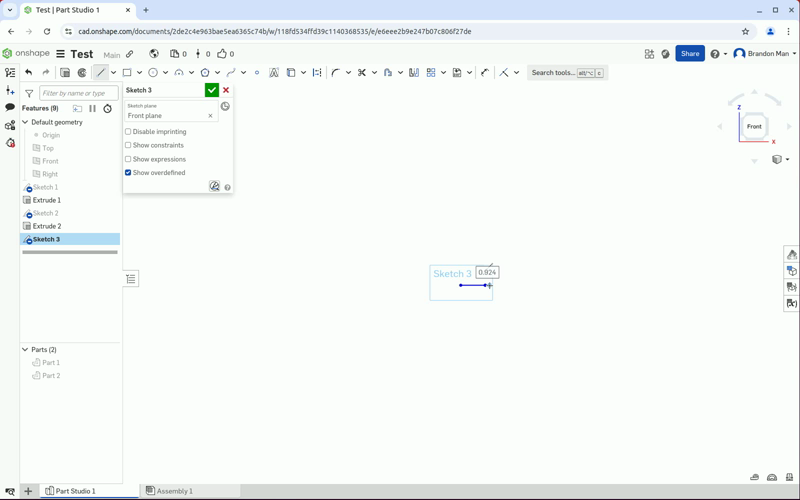
key_down(shift)
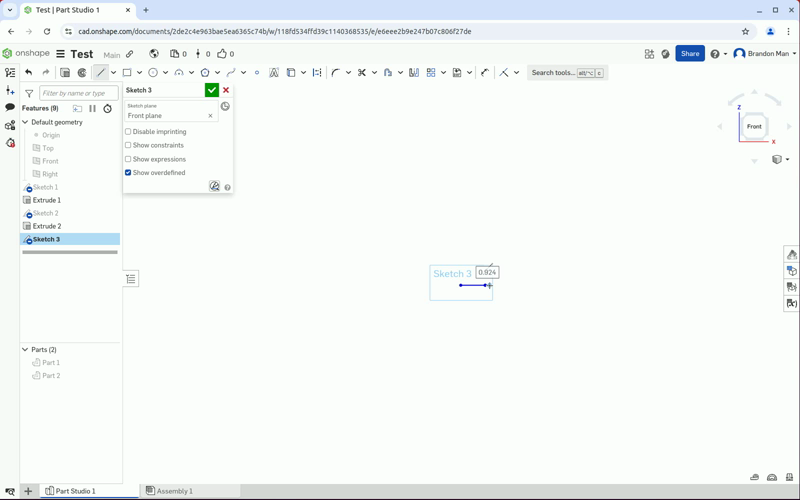
mouse_move(519, 285)
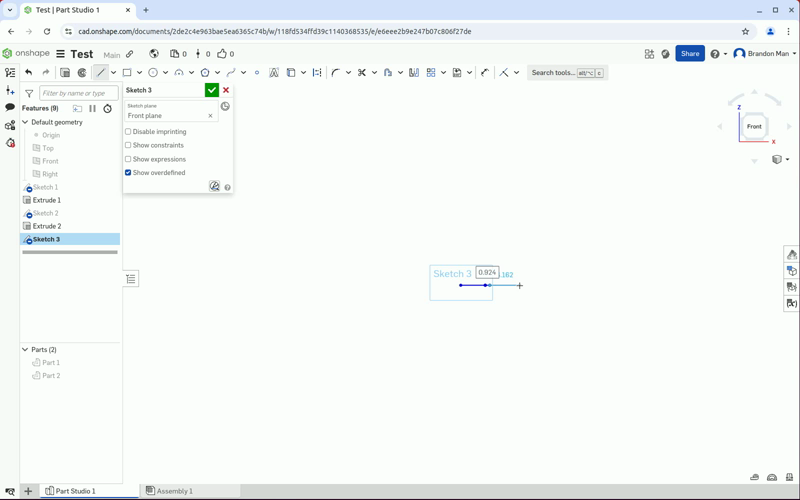
mouse_move(509, 285)
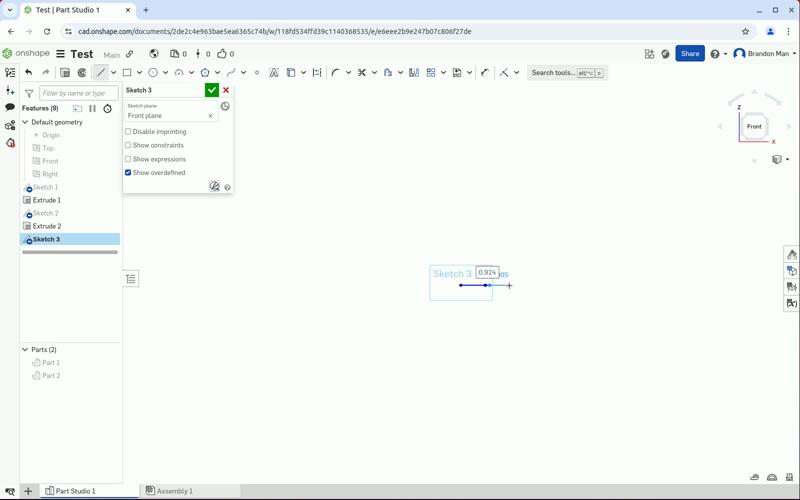
click(509, 285)
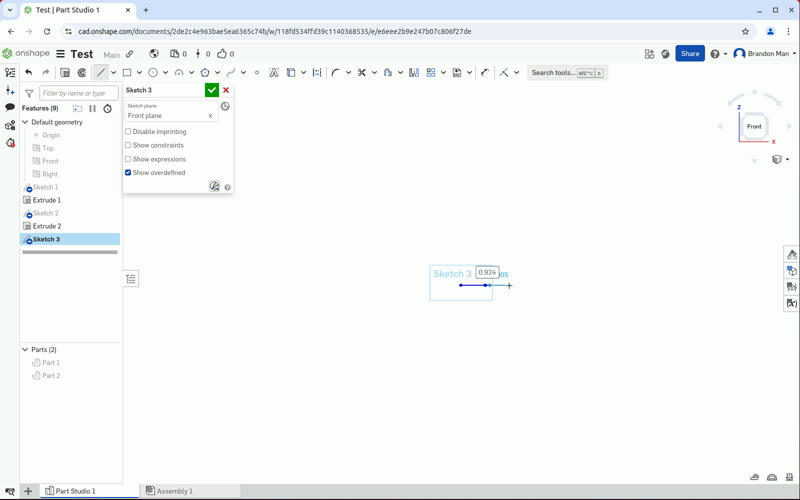
key_up(shift)
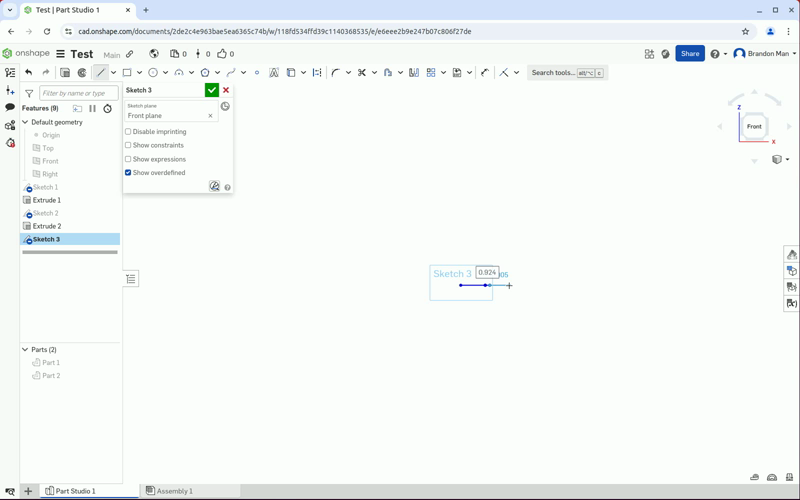
key_down(shift)
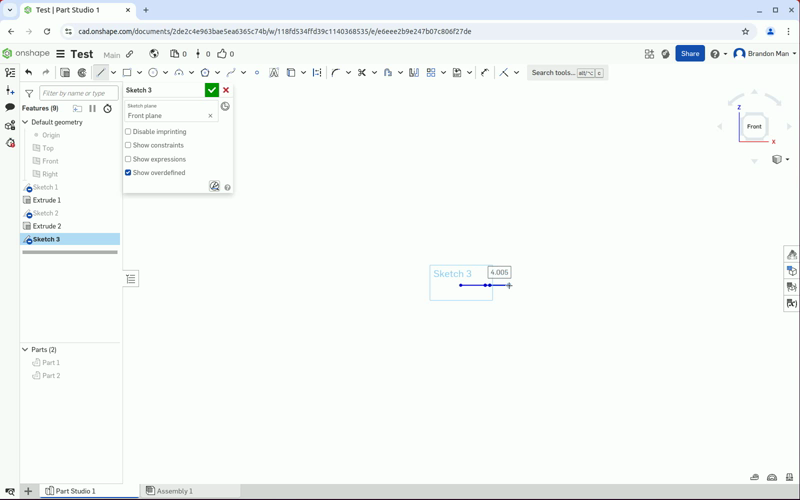
mouse_move(539, 285)
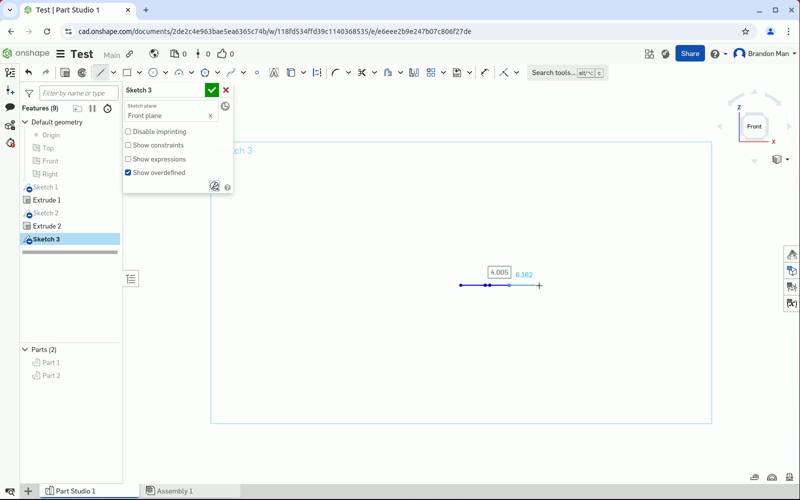
mouse_move(508, 282)
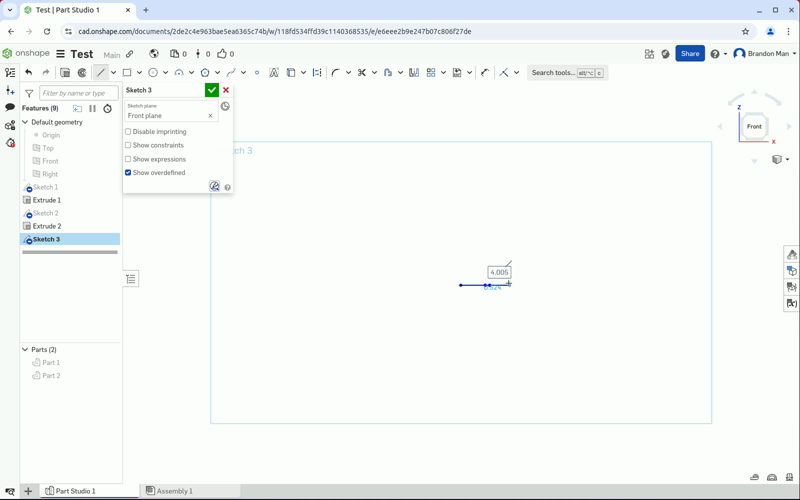
scroll(6)
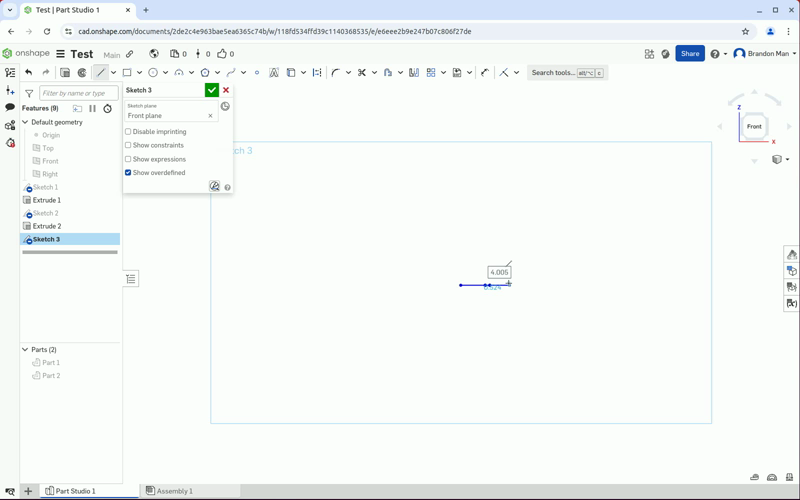
scroll(6)
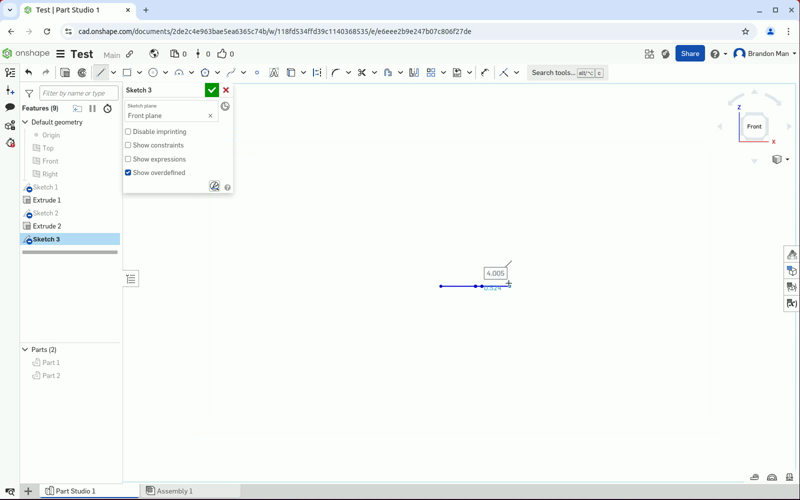
scroll(6)
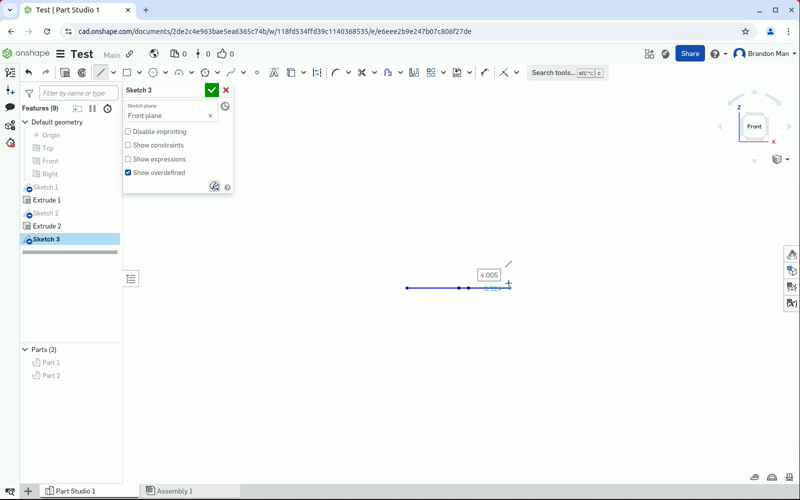
scroll(6)
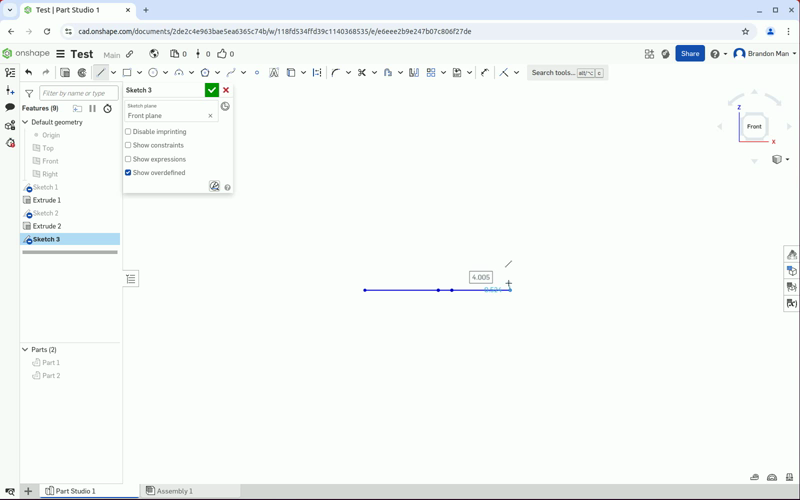
scroll(6)
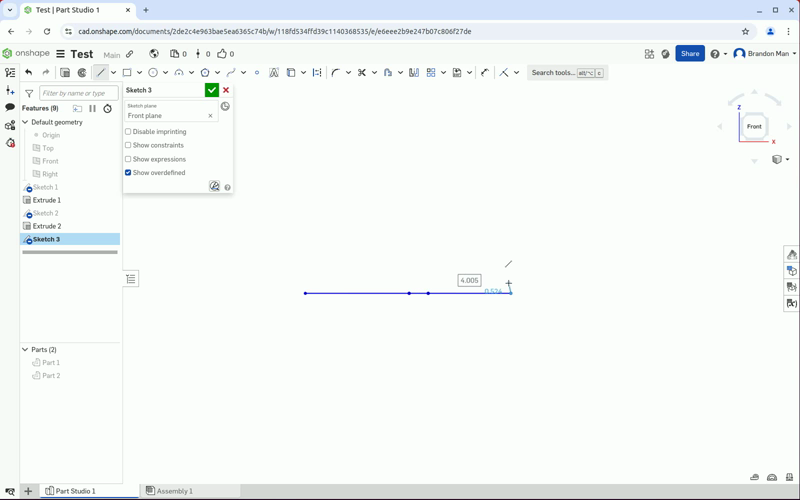
scroll(6)
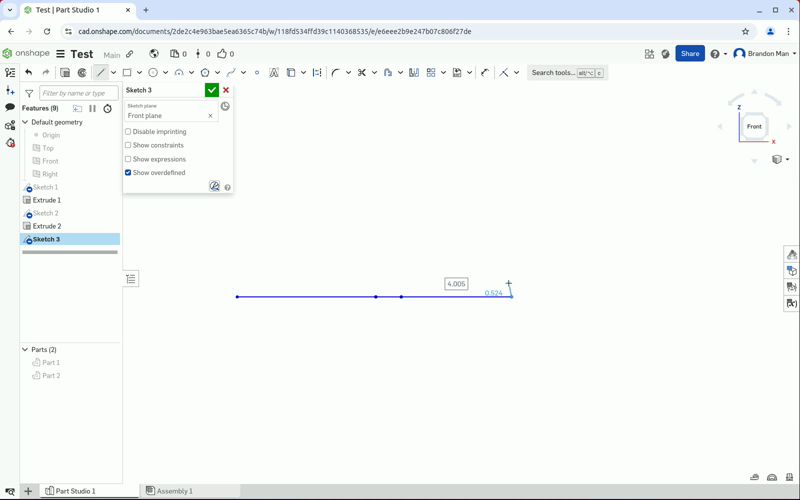
scroll(6)
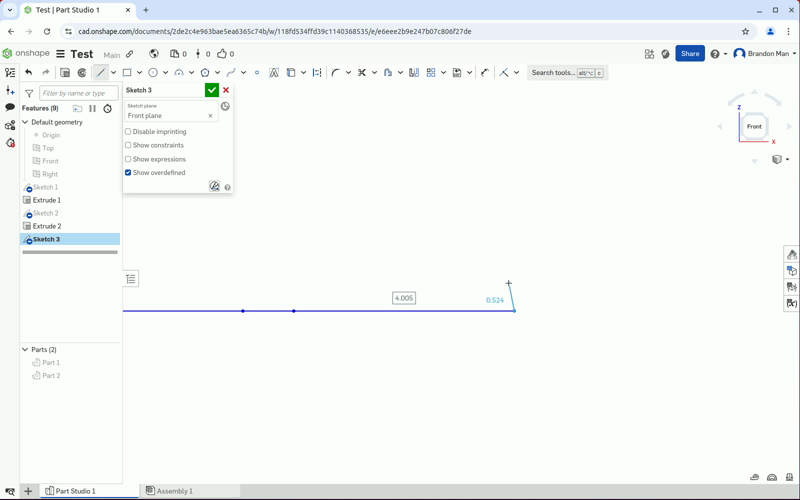
click(508, 282)
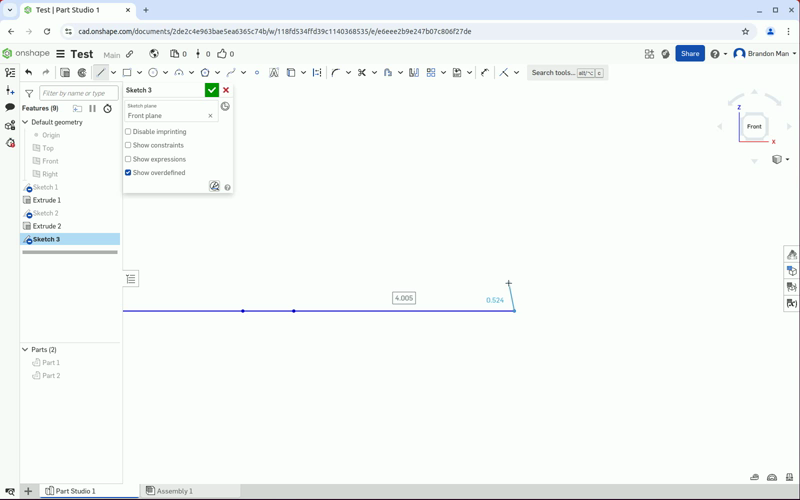
scroll(-6)
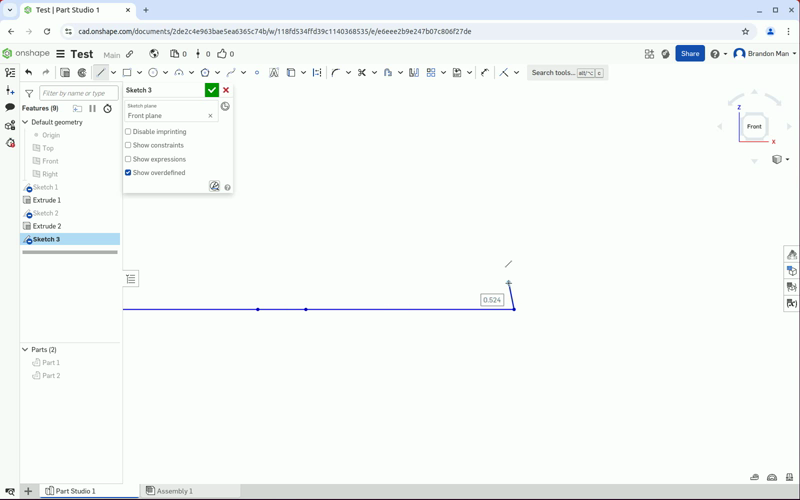
scroll(-6)
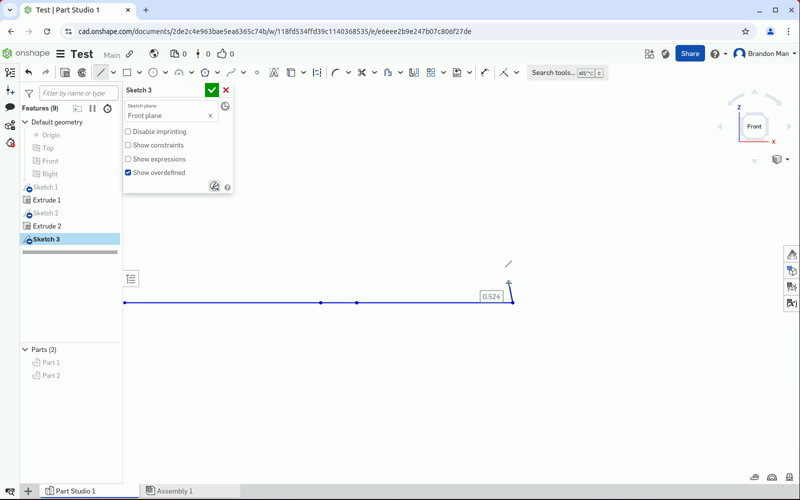
scroll(-6)
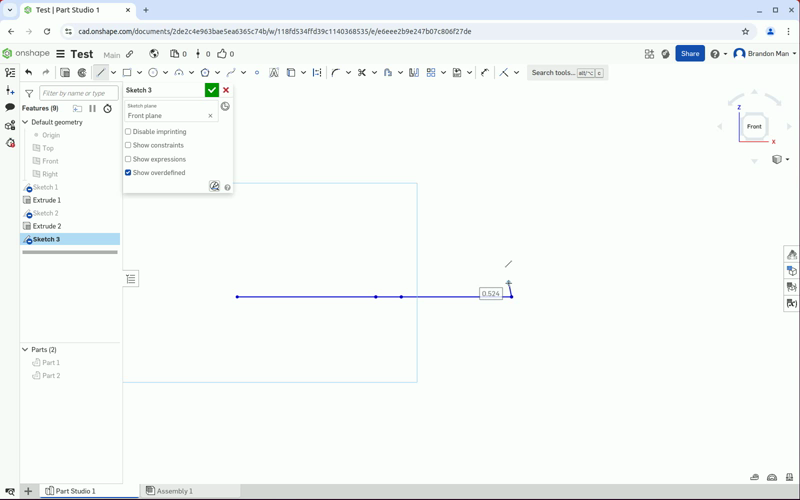
scroll(-6)
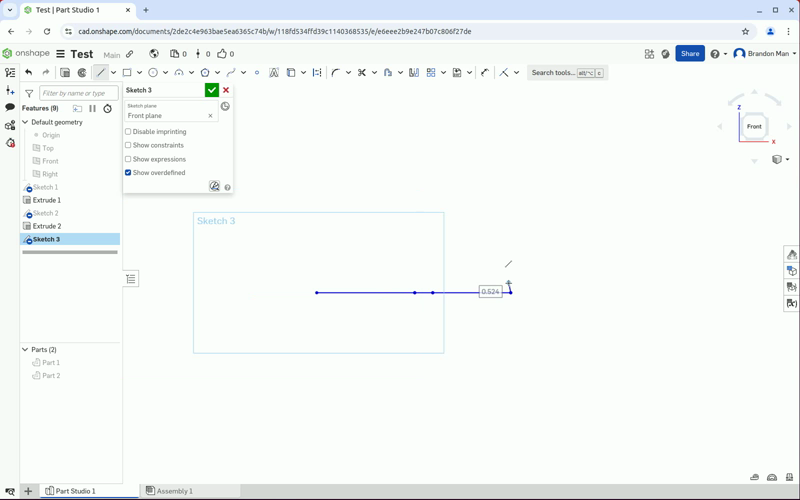
scroll(-6)
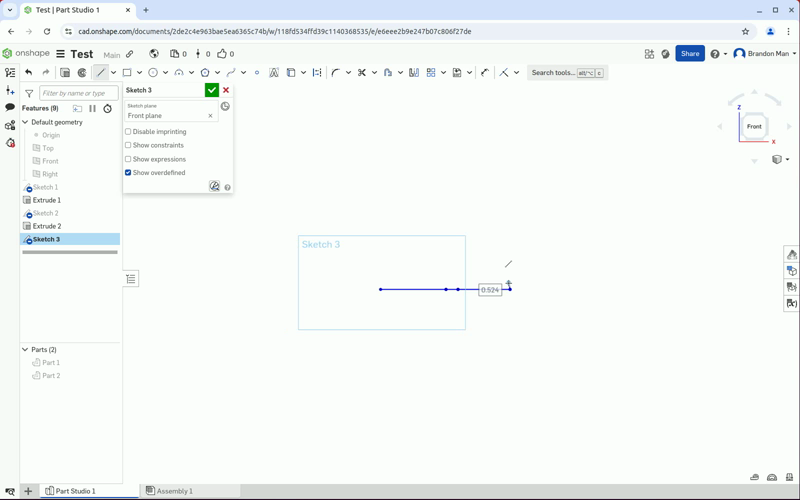
scroll(-6)
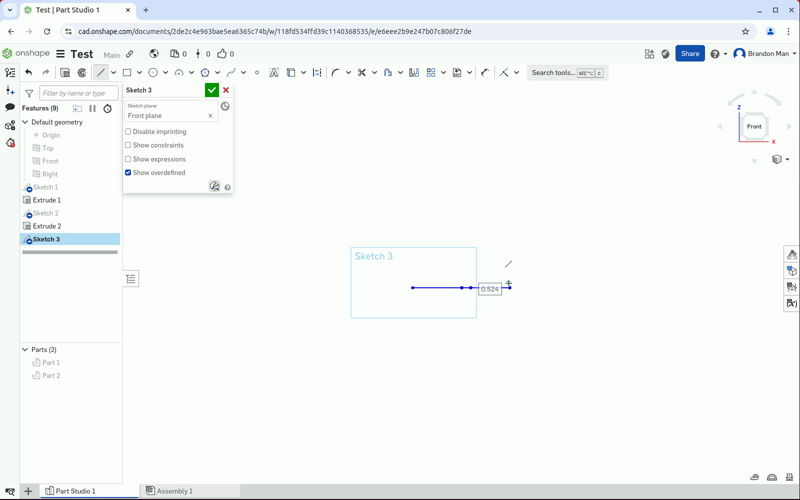
scroll(-6)
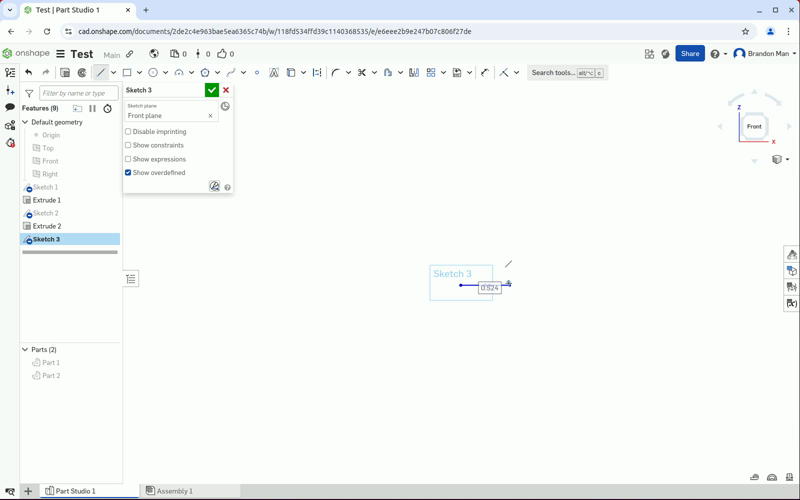
key_up(shift)
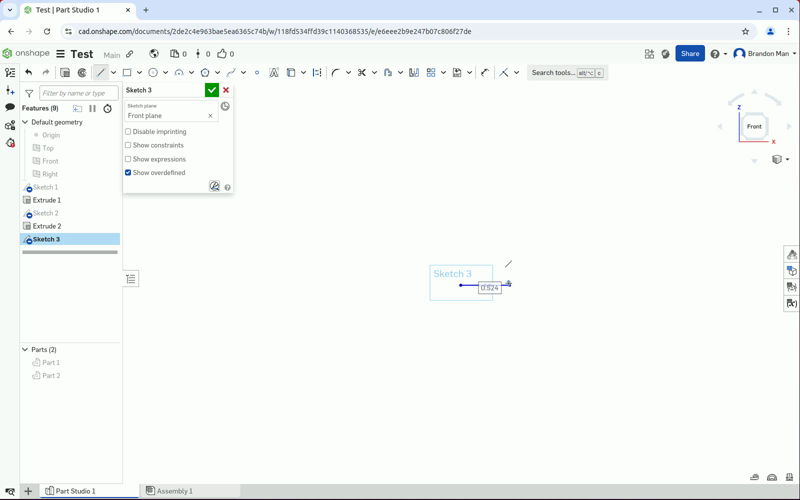
key_down(shift)
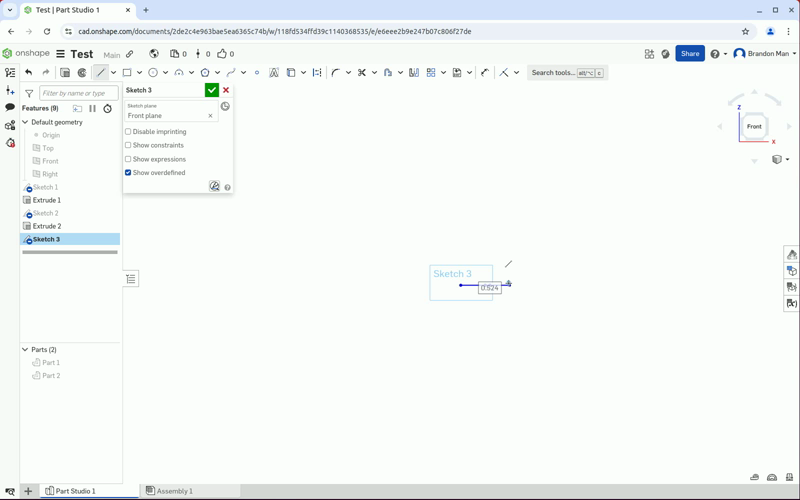
mouse_move(538, 282)
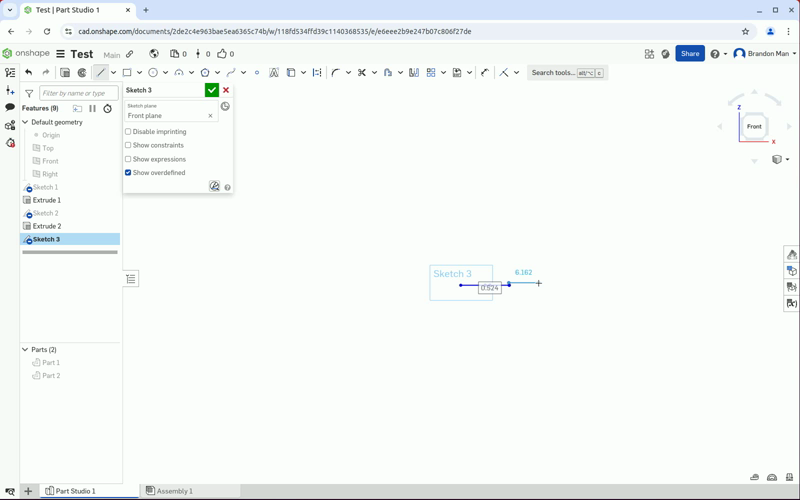
mouse_move(460, 282)
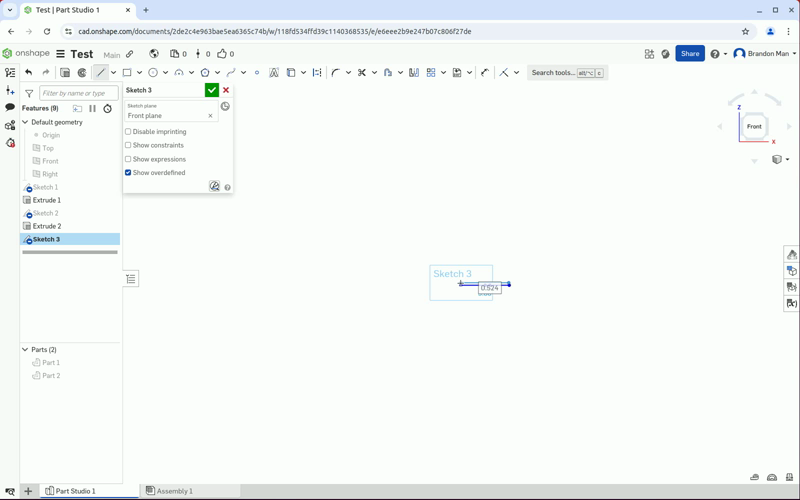
scroll(6)
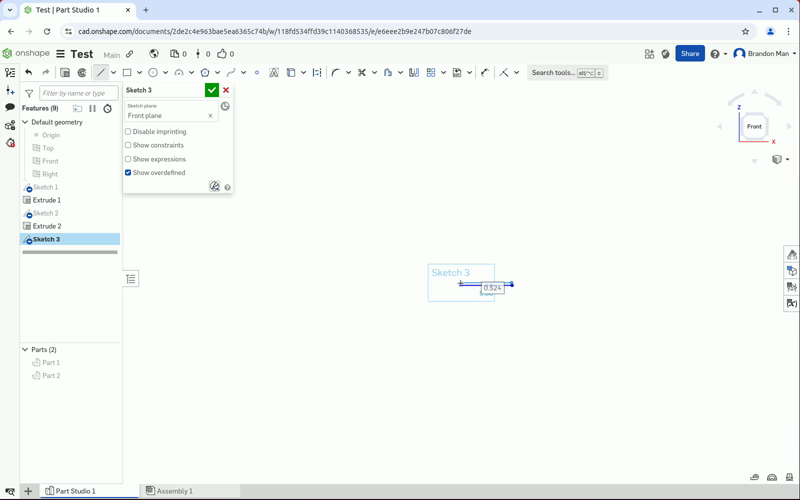
scroll(6)
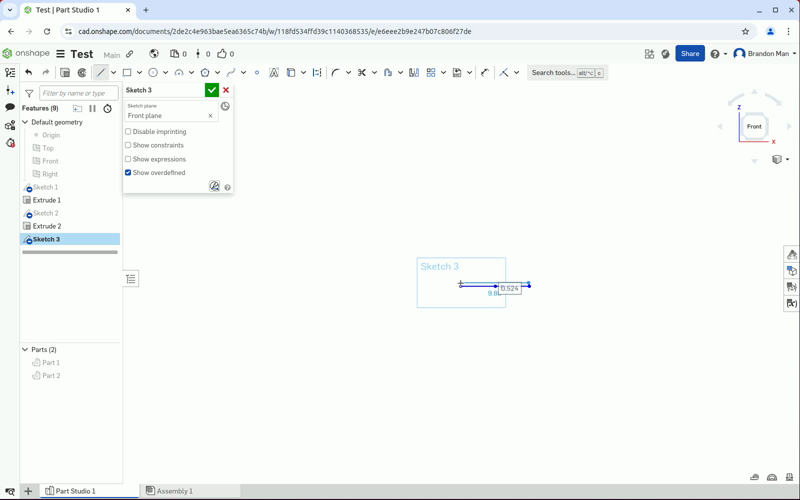
scroll(6)
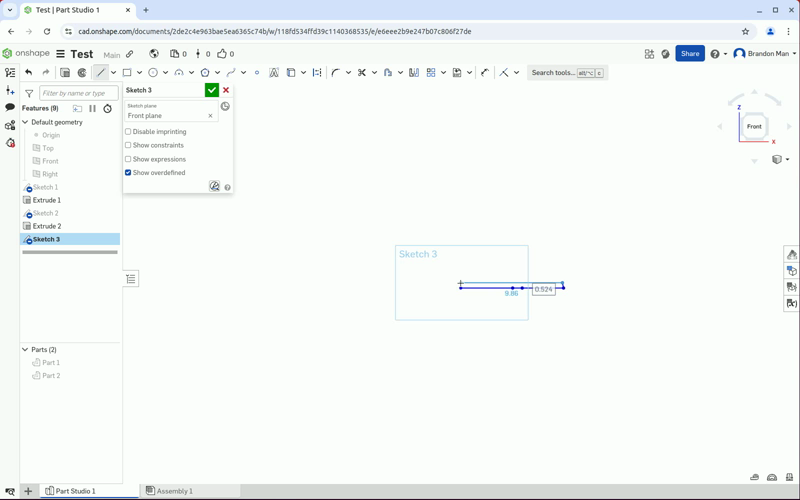
scroll(6)
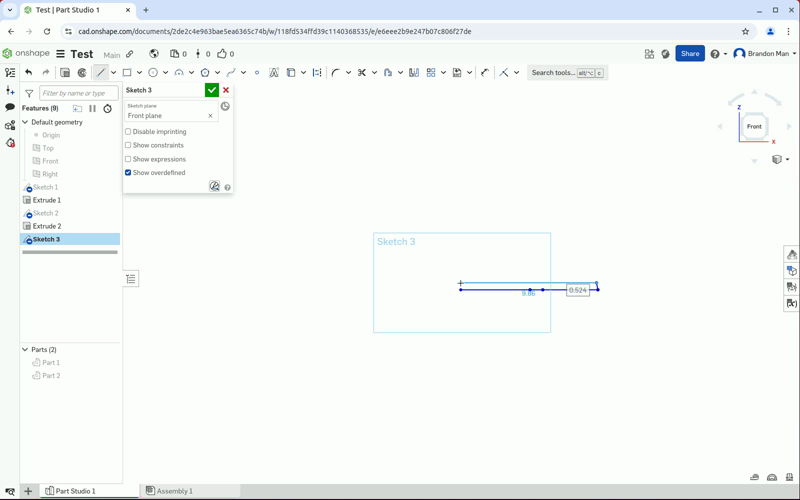
scroll(6)
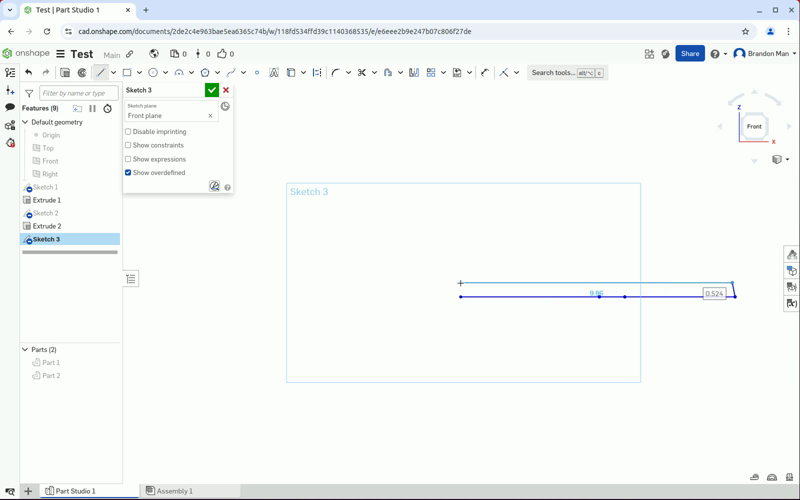
scroll(6)
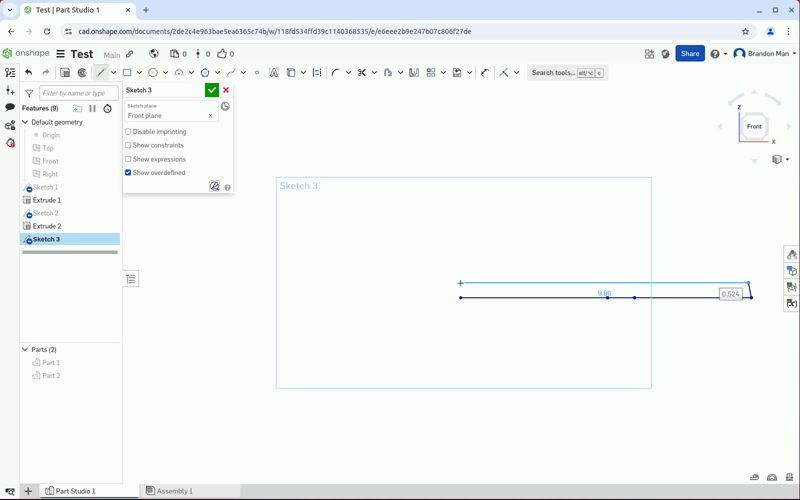
scroll(6)
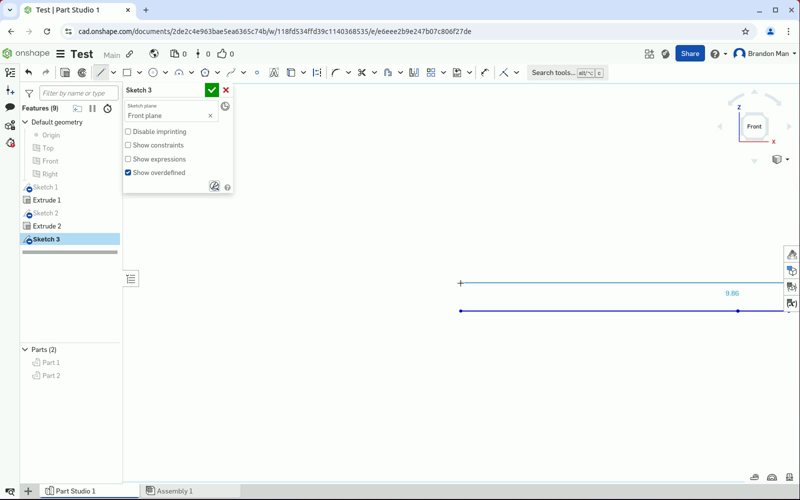
click(460, 282)
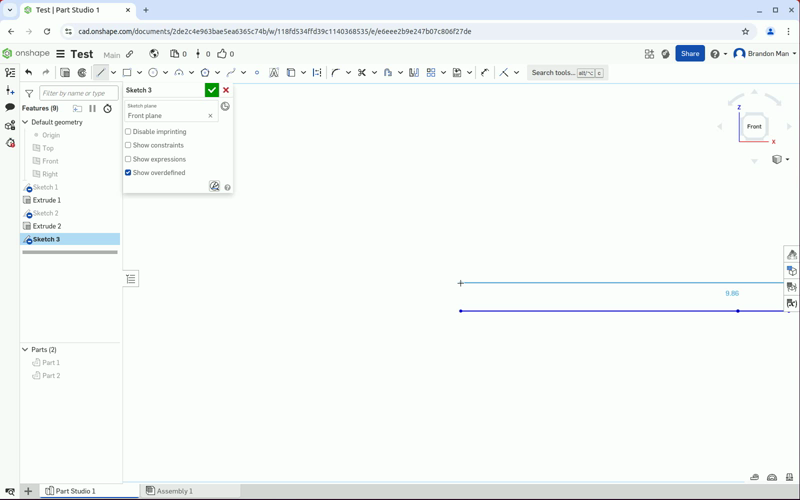
scroll(-6)
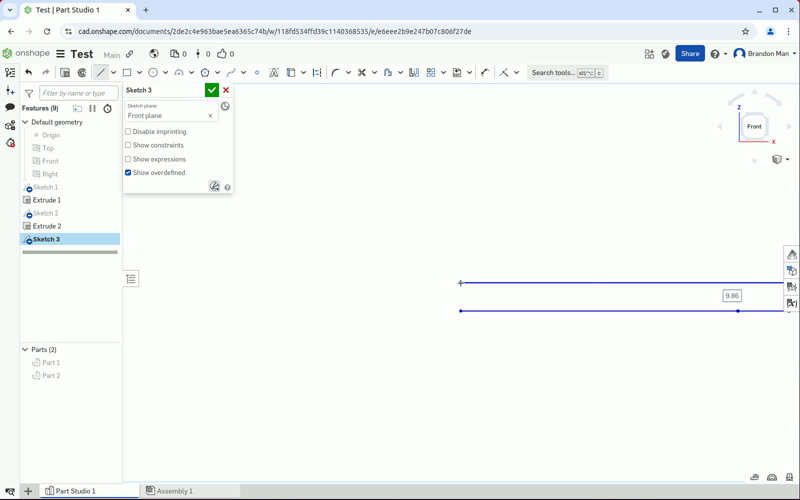
scroll(-6)
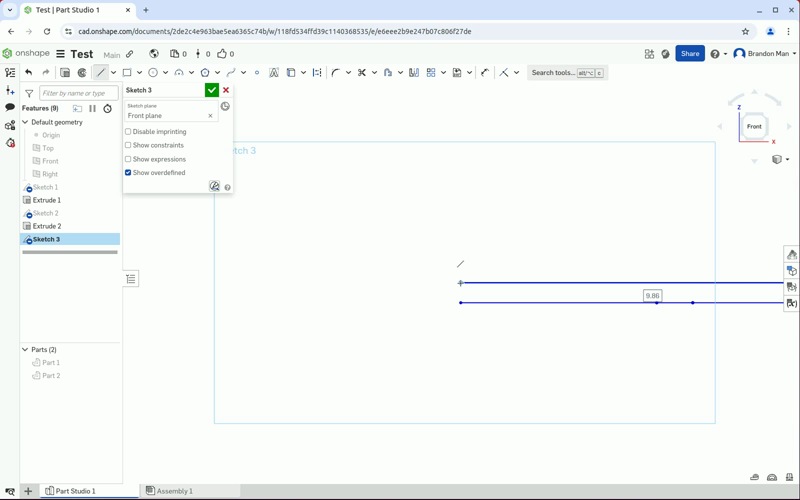
scroll(-6)
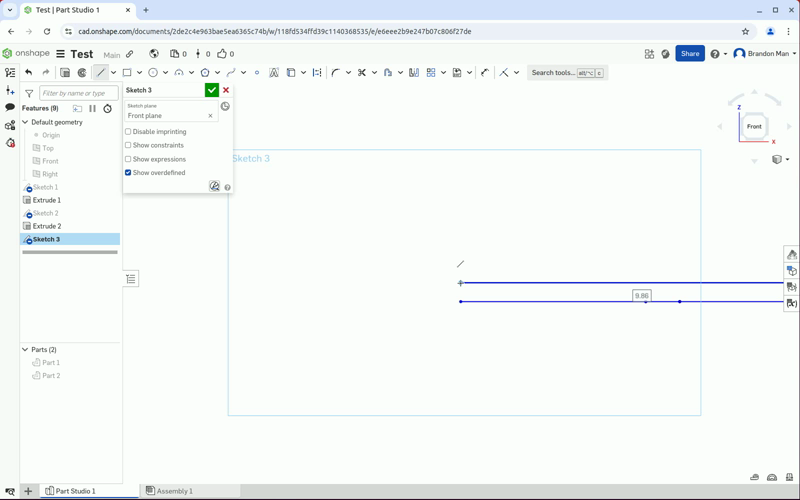
scroll(-6)
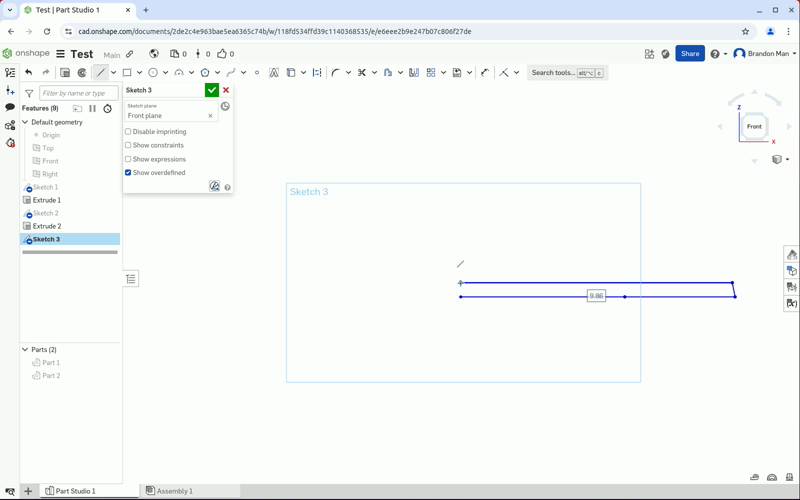
scroll(-6)
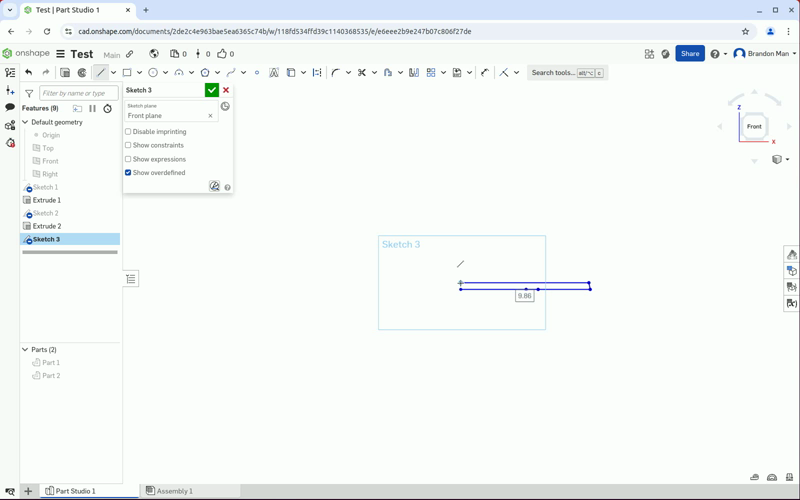
scroll(-6)
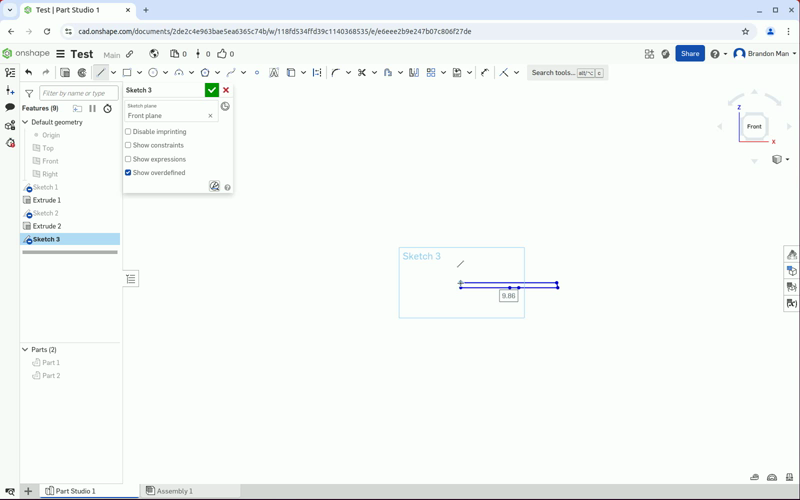
scroll(-6)
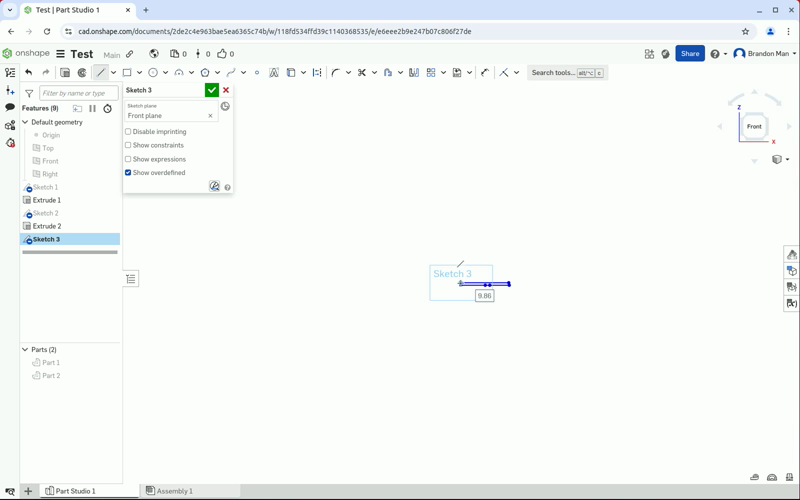
key_up(shift)
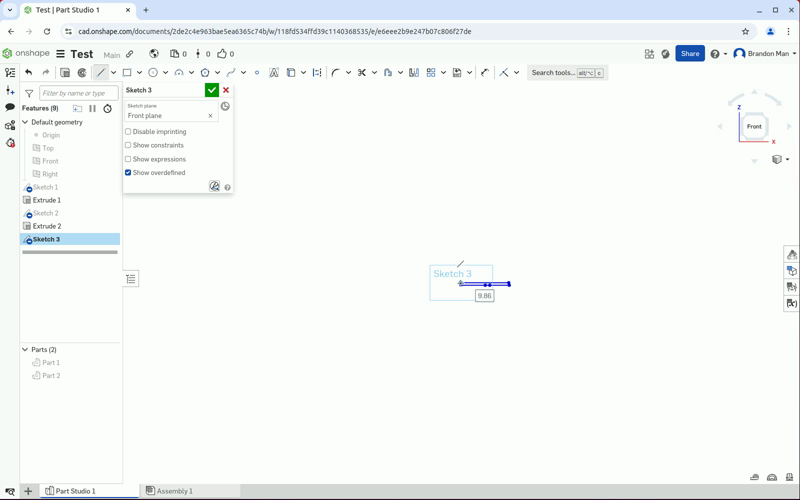
mouse_move(490, 282)
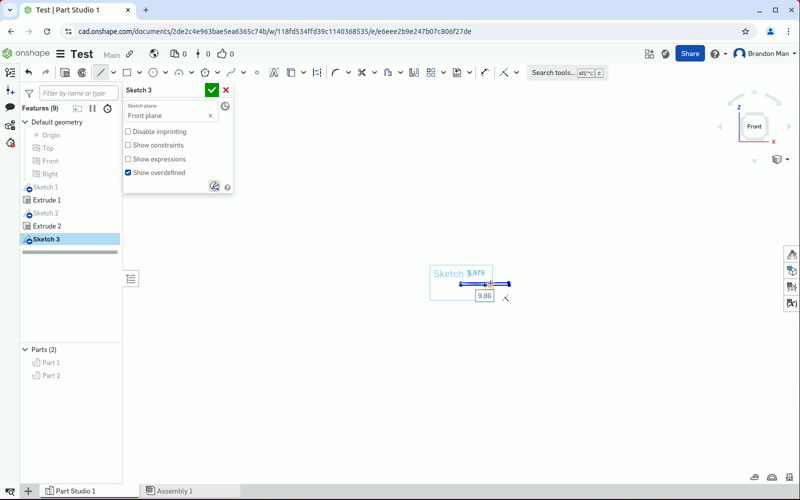
key_down(shift)
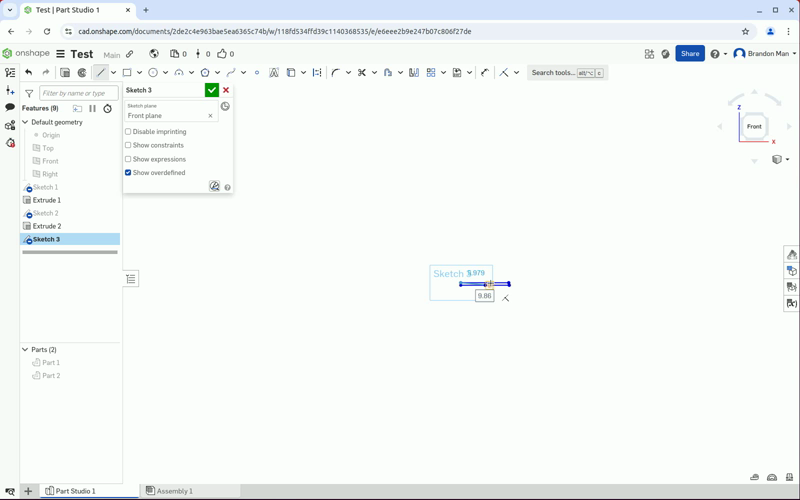
mouse_move(460, 285)
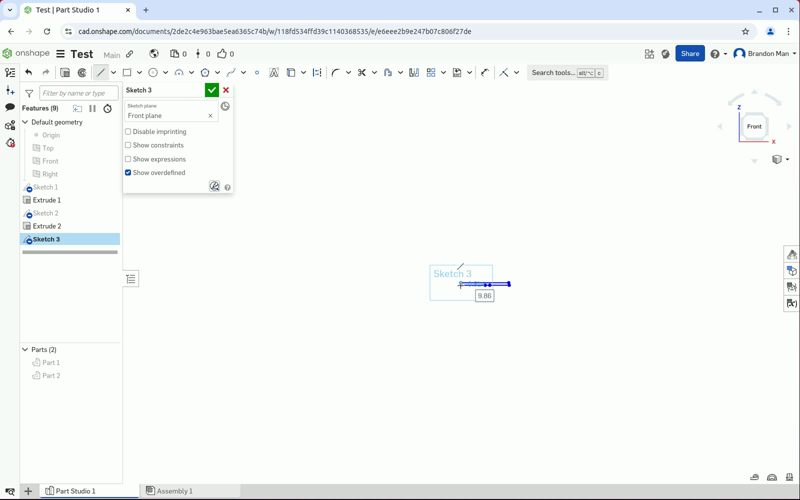
scroll(6)
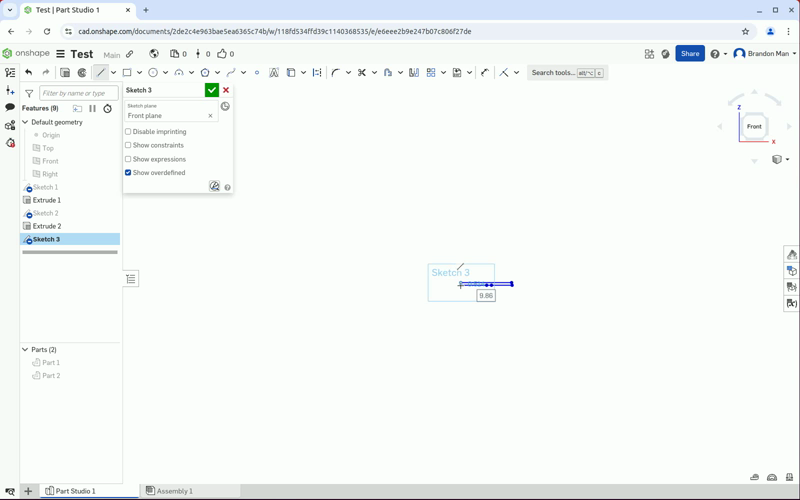
scroll(6)
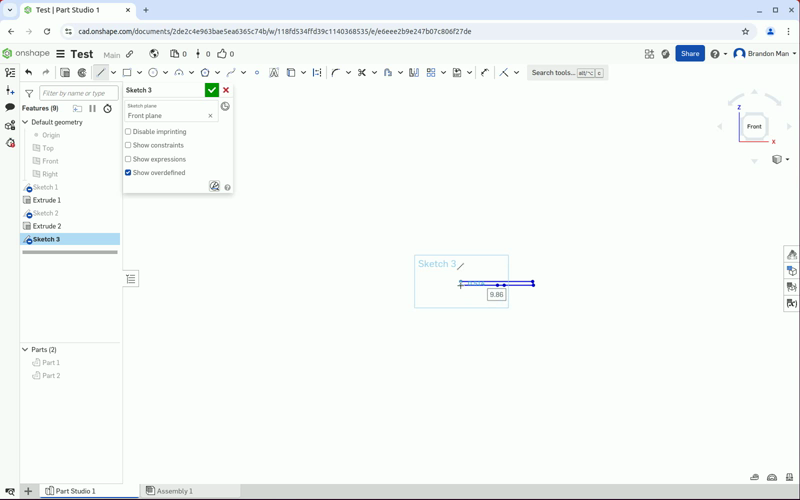
scroll(6)
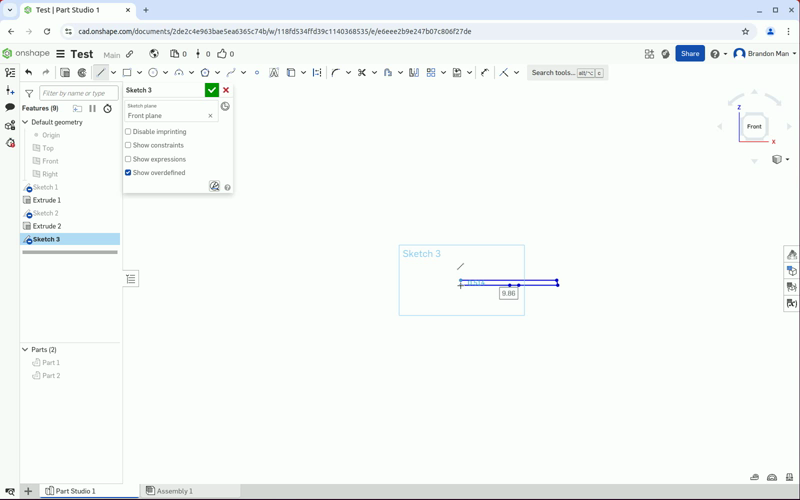
scroll(6)
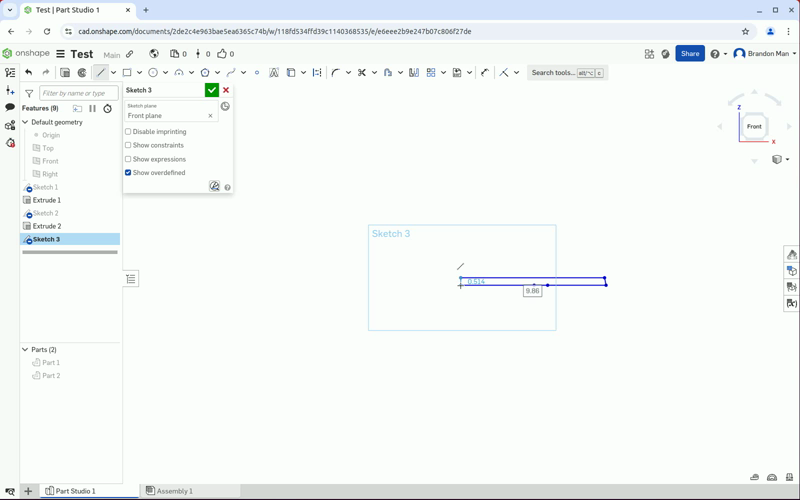
scroll(6)
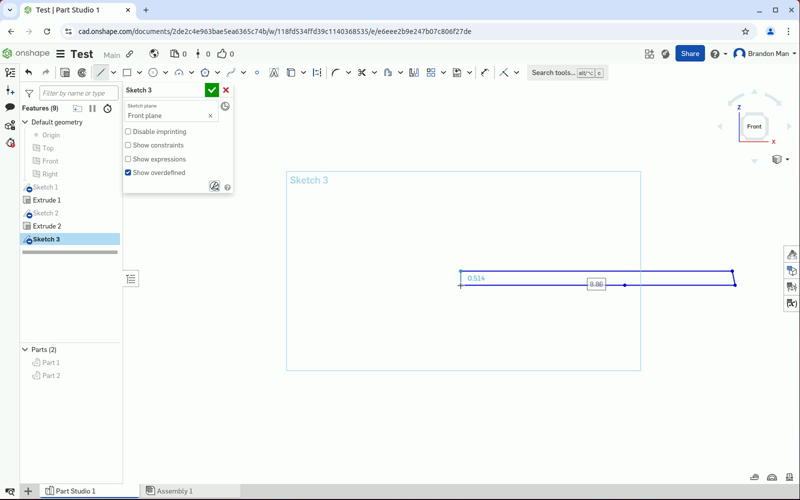
scroll(6)
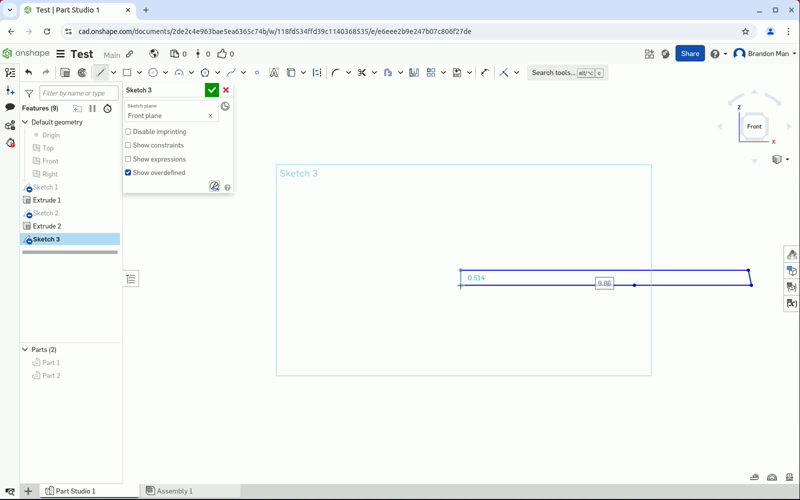
scroll(6)
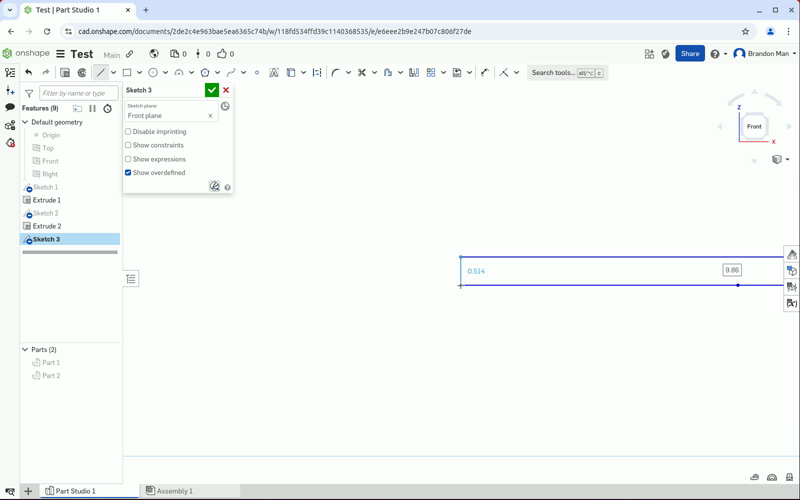
key_up(shift)
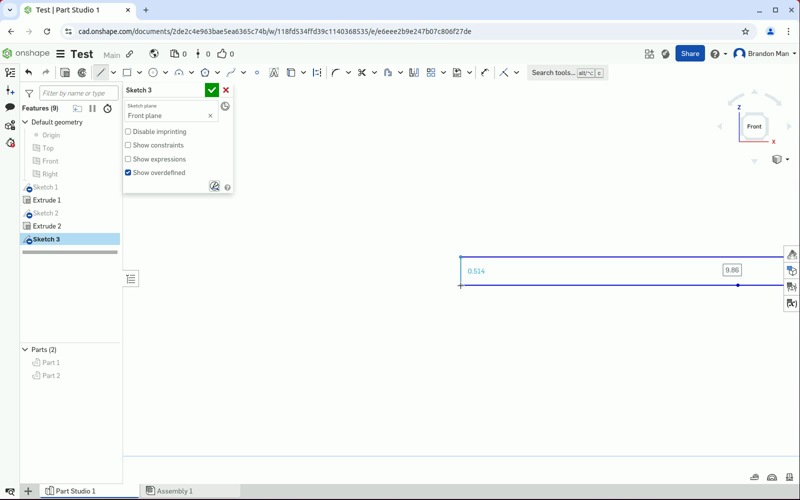
click(460, 285)
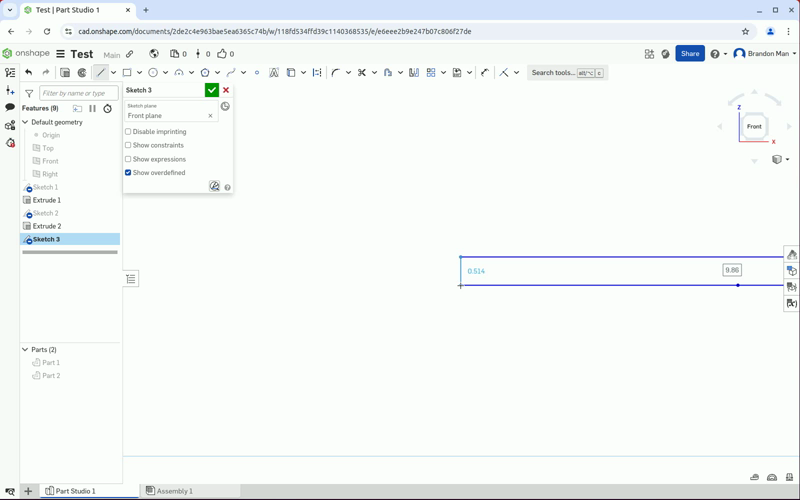
scroll(-6)
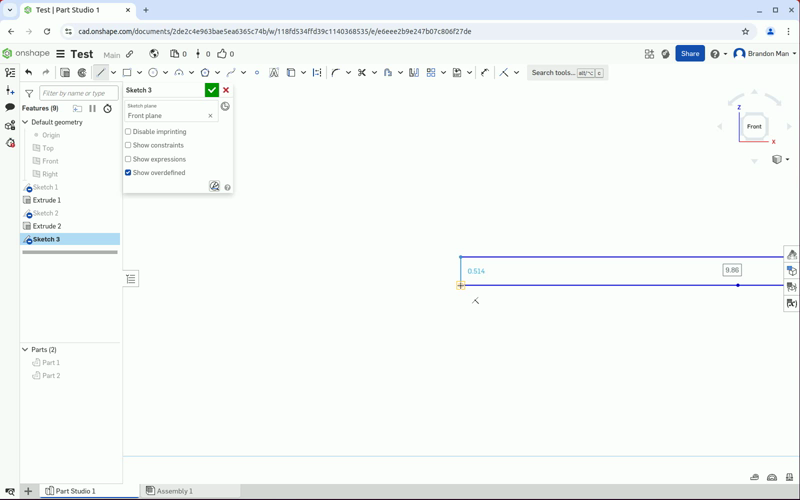
scroll(-6)
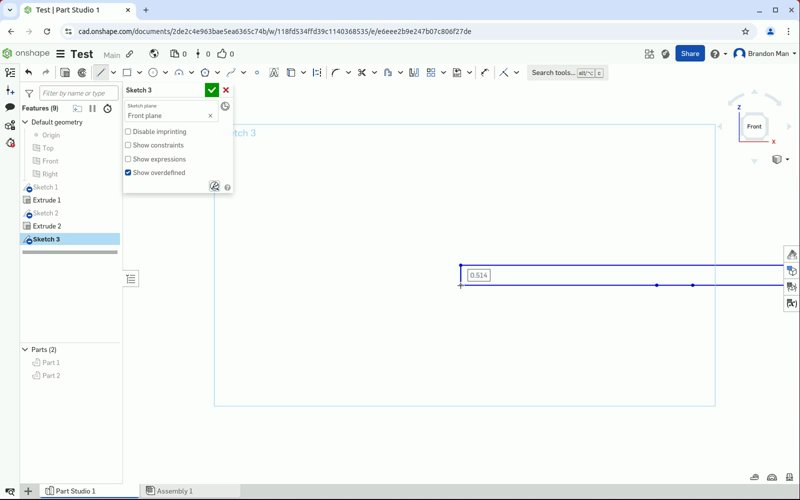
scroll(-6)
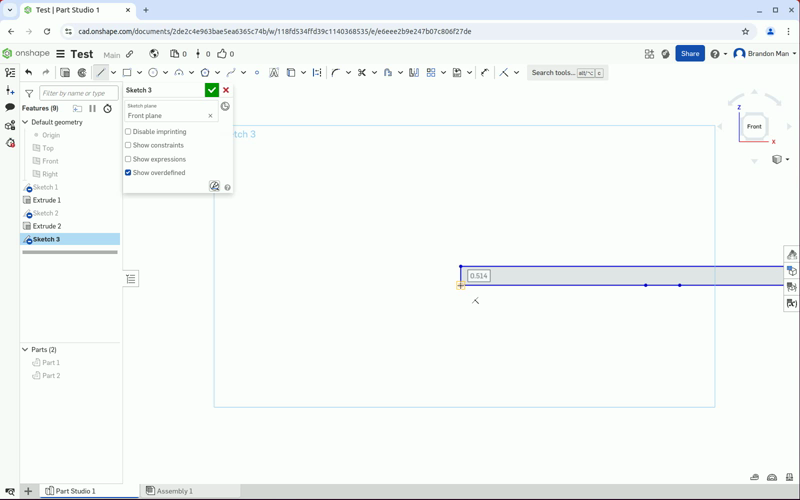
scroll(-6)
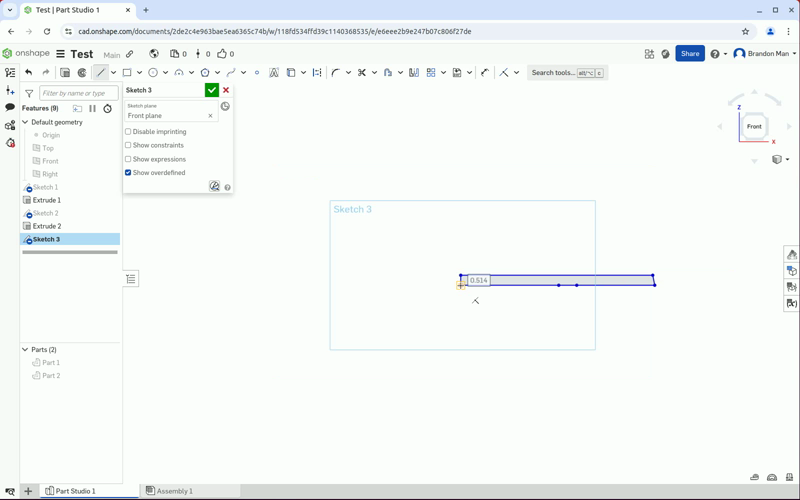
scroll(-6)
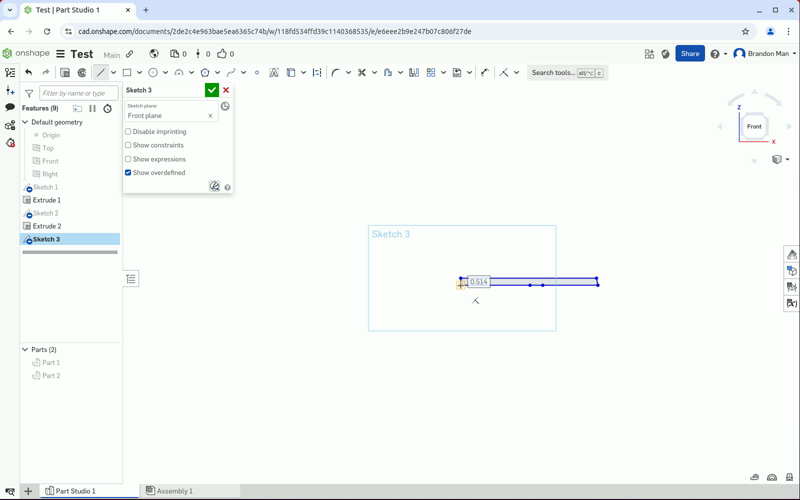
scroll(-6)
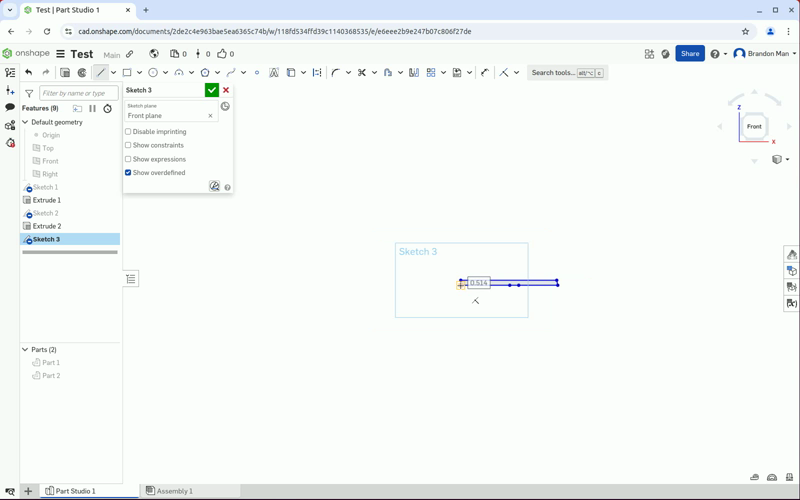
scroll(-6)
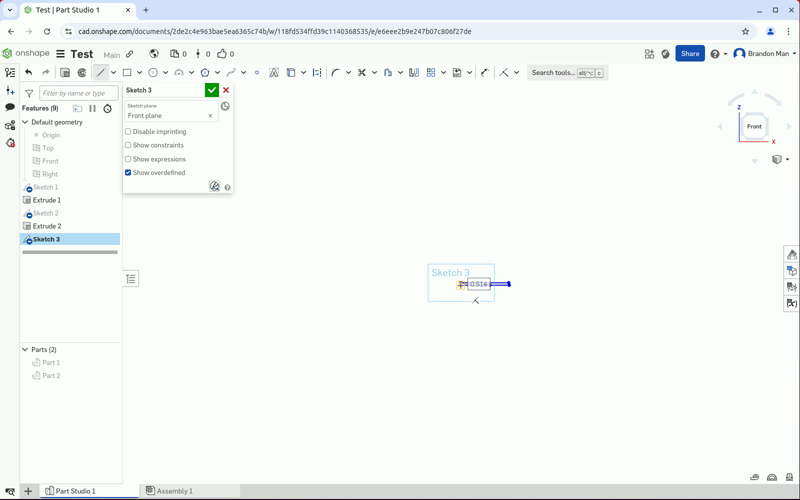
key(esc)
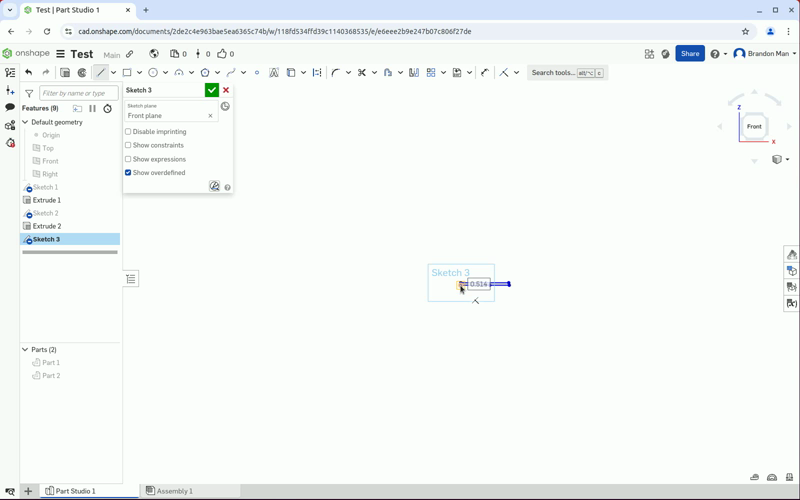
mouse_move(465, 284)
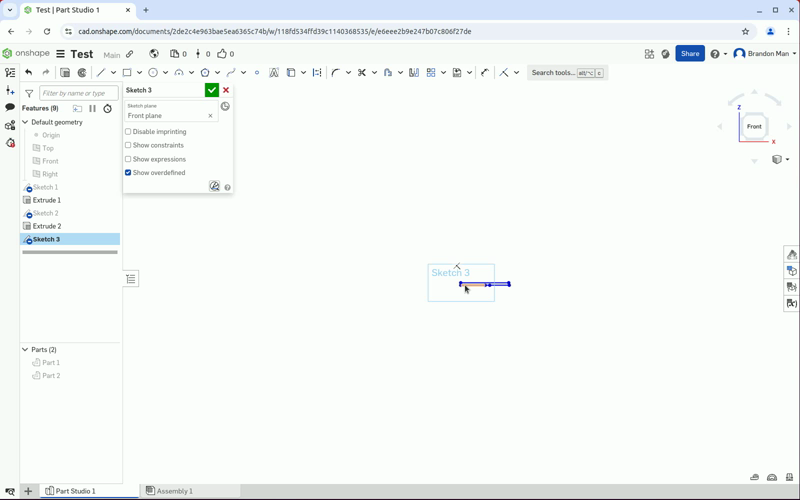
scroll(6)
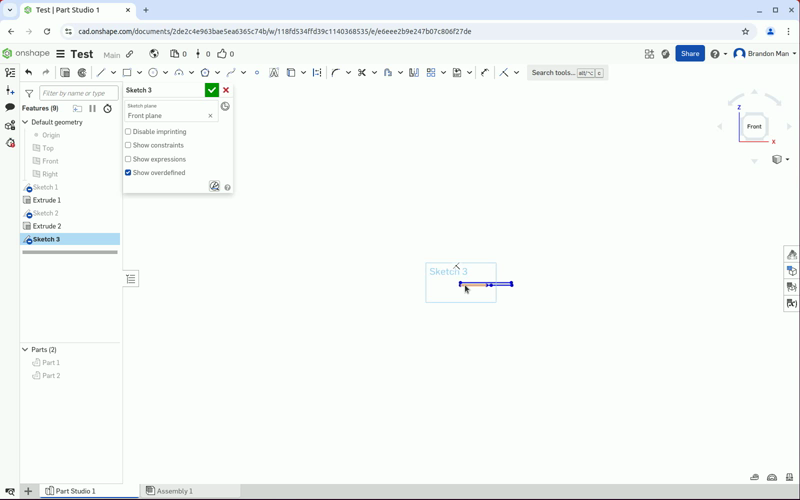
scroll(6)
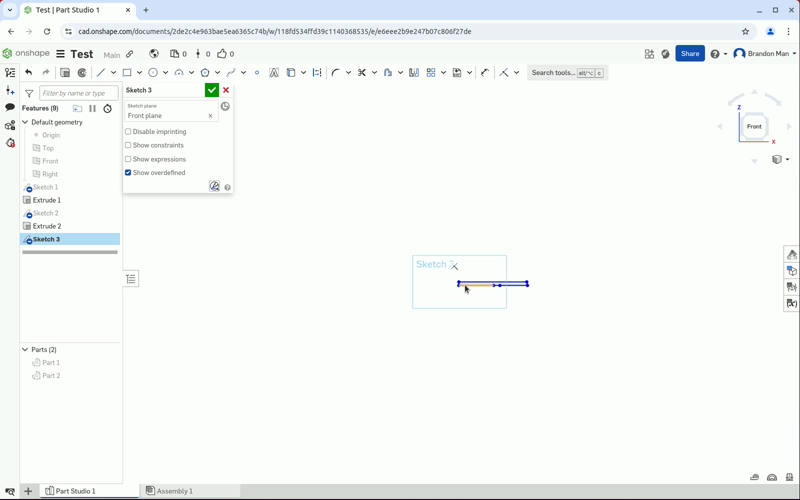
scroll(6)
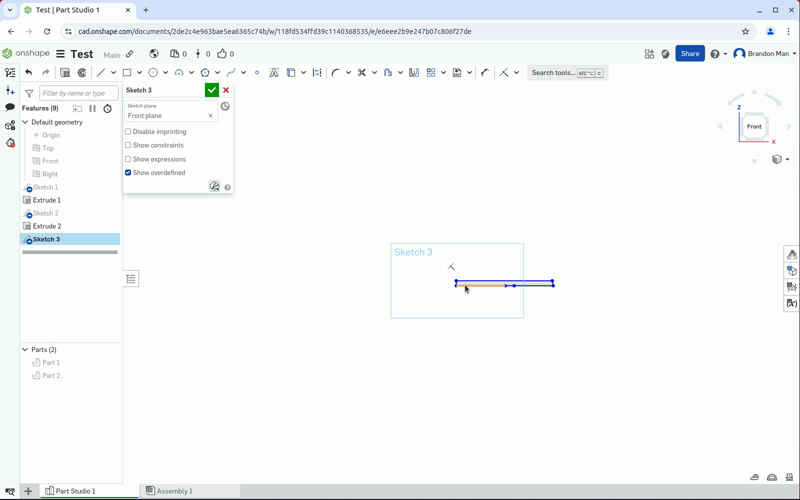
scroll(6)
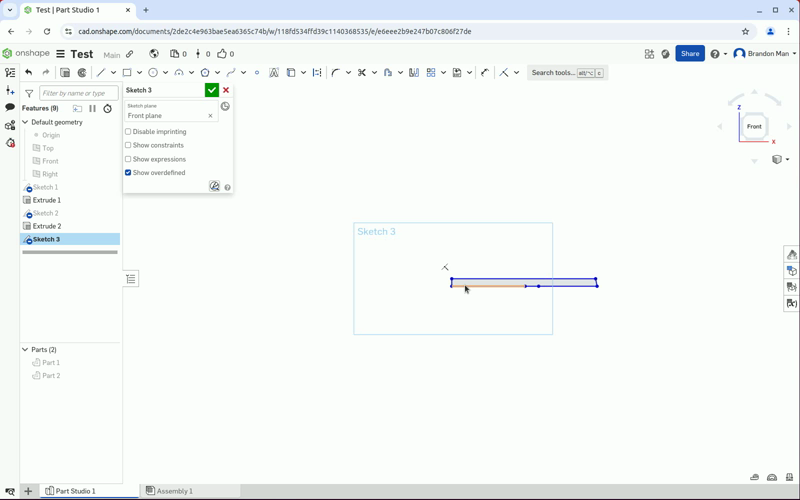
scroll(6)
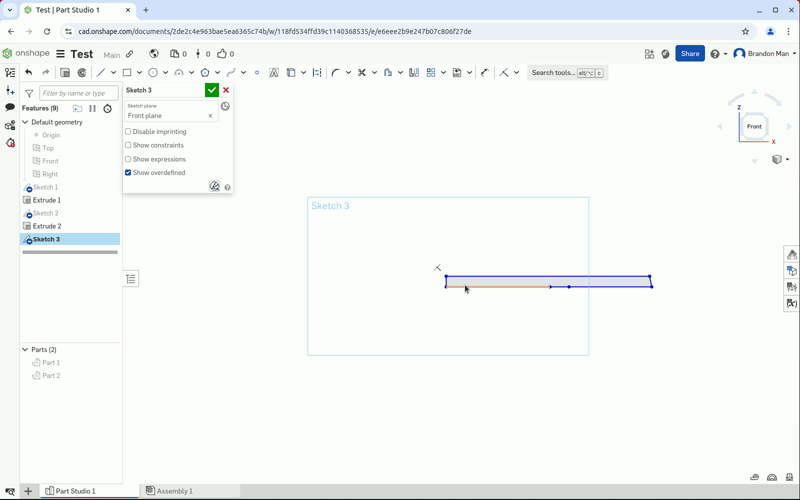
scroll(6)
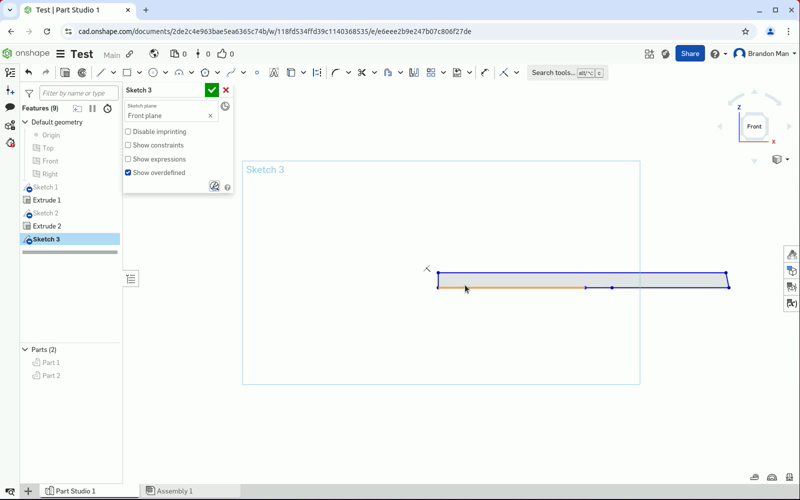
scroll(6)
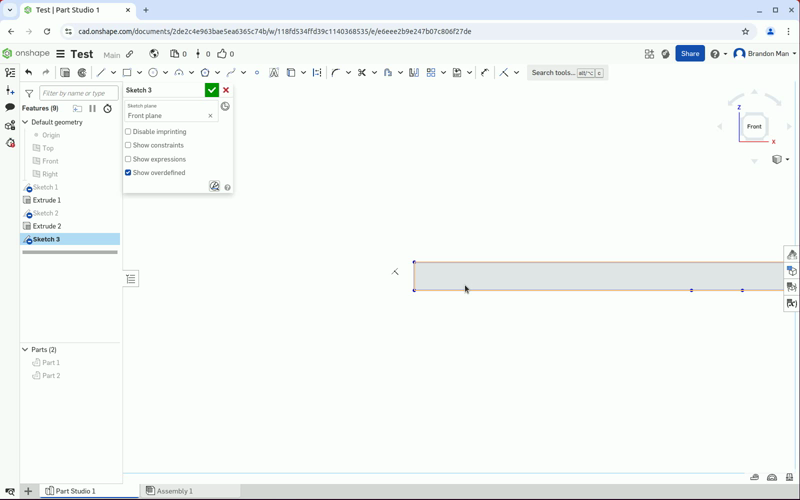
click(465, 284)
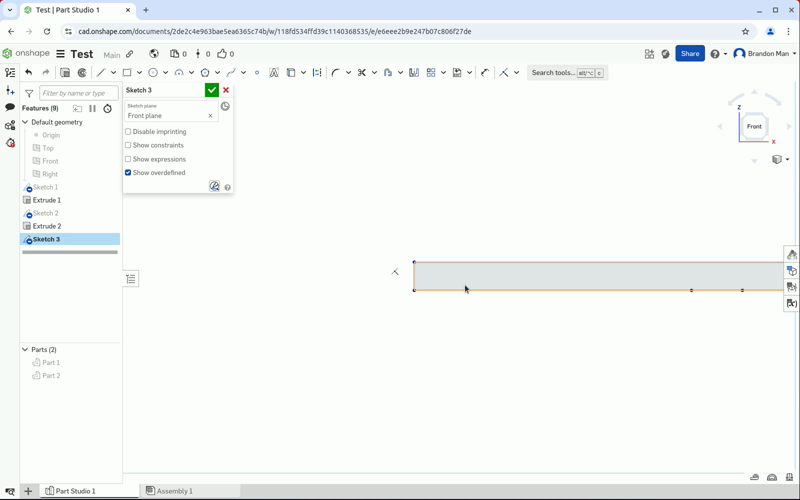
scroll(-6)
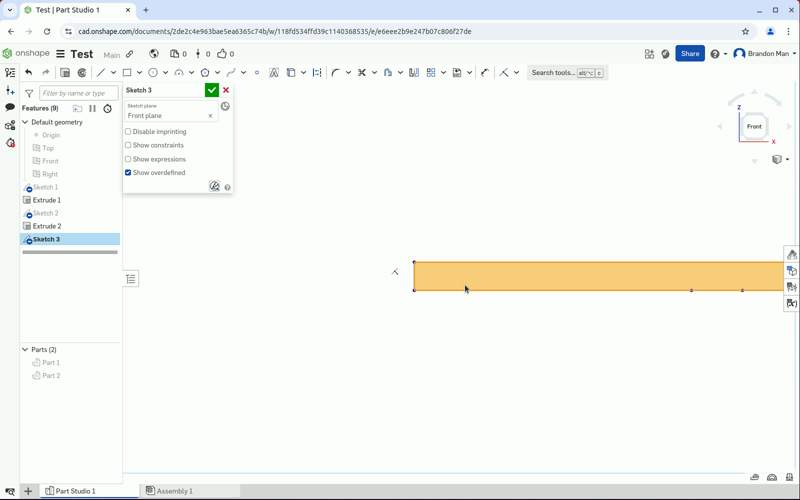
scroll(-6)
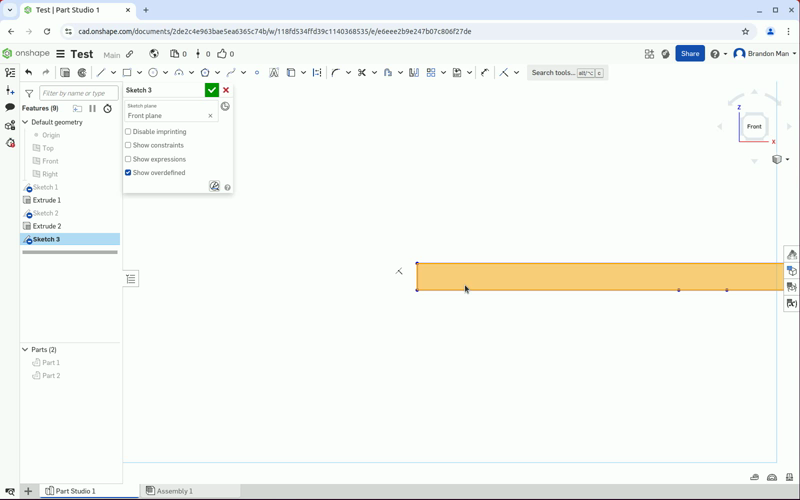
scroll(-6)
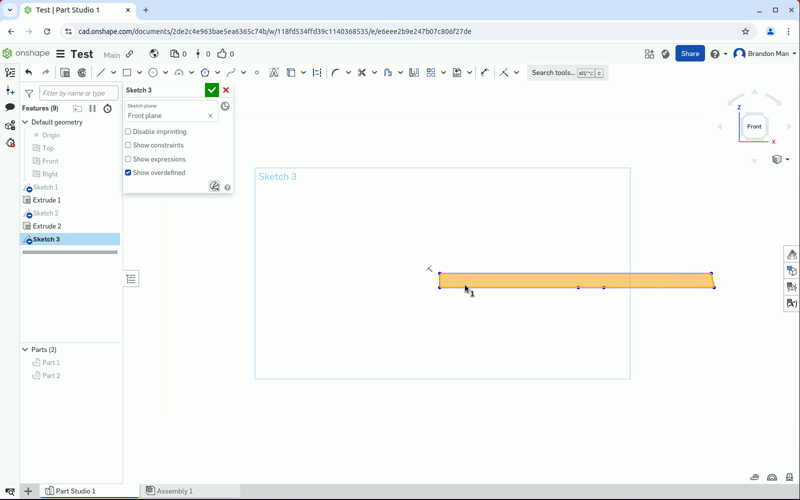
scroll(-6)
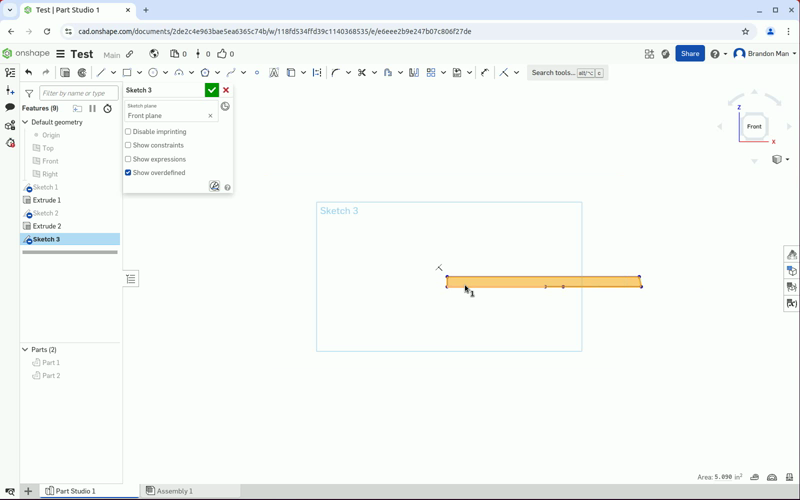
scroll(-6)
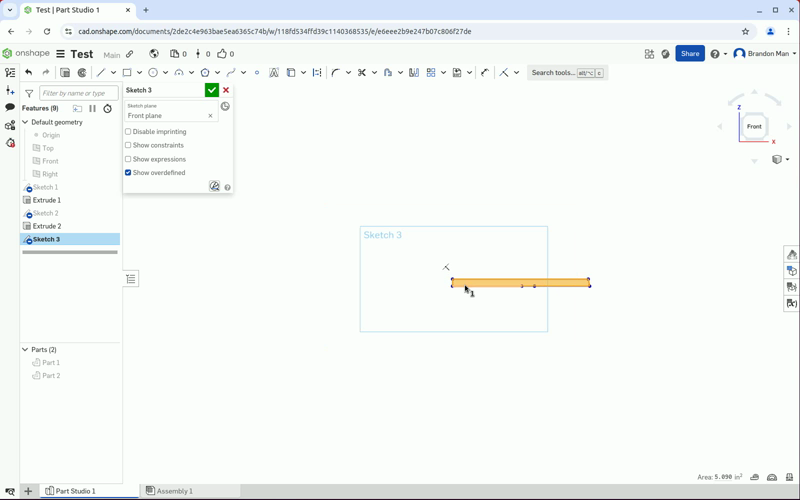
scroll(-6)
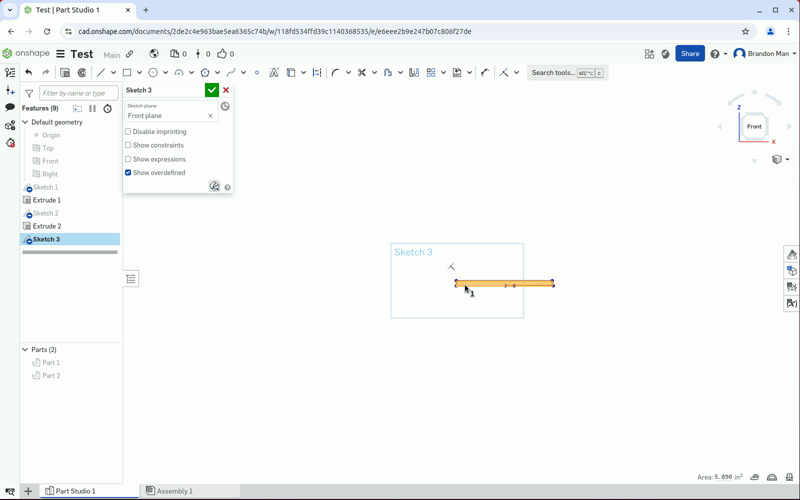
scroll(-6)
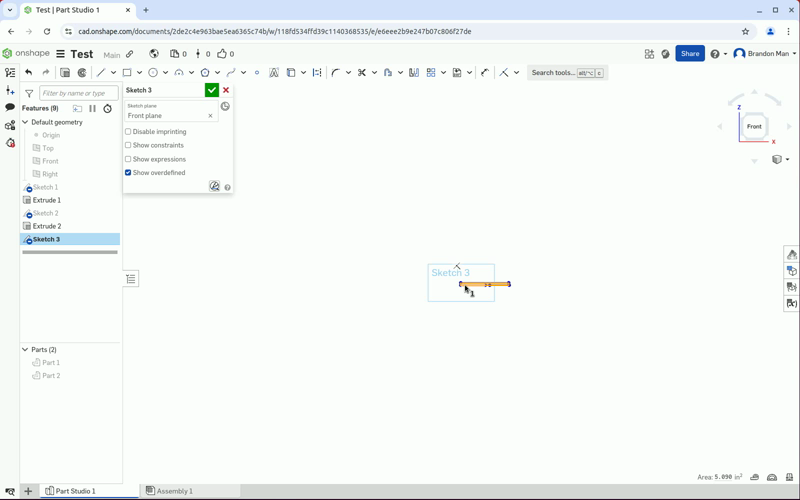
mouse_move(73, 352)
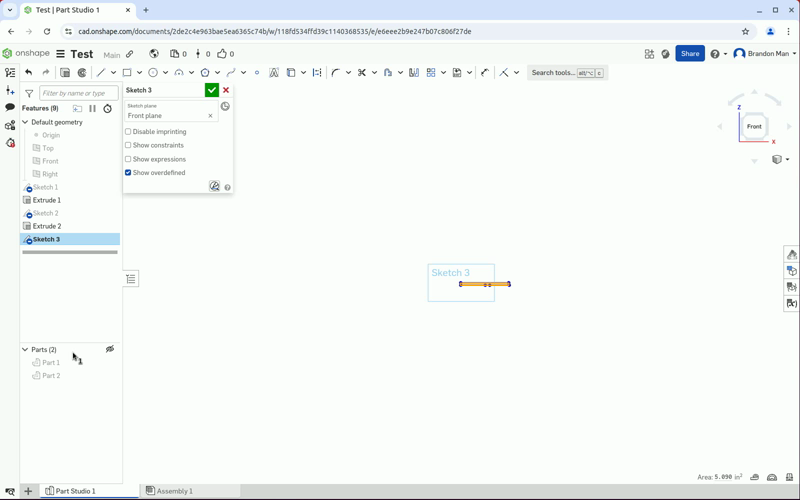
key(shift+y)
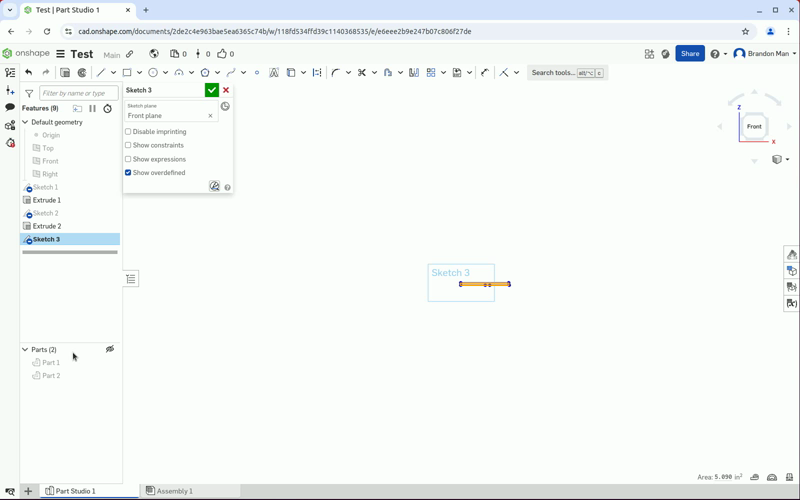
key(shift+e)
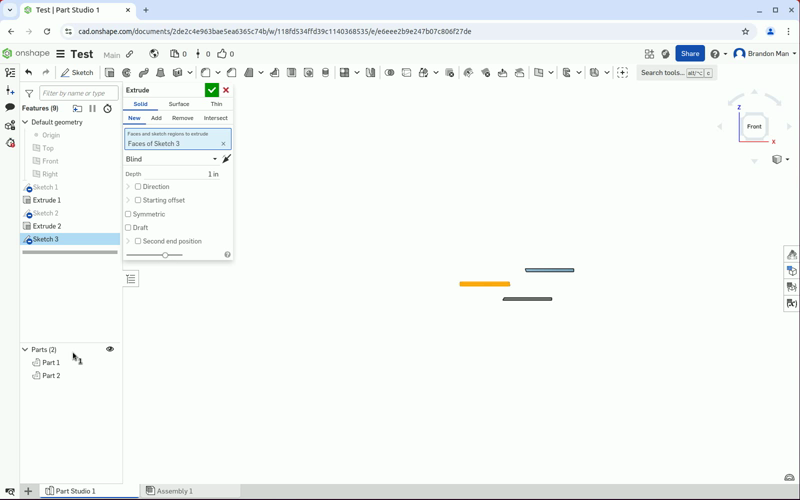
mouse_move(143, 106)
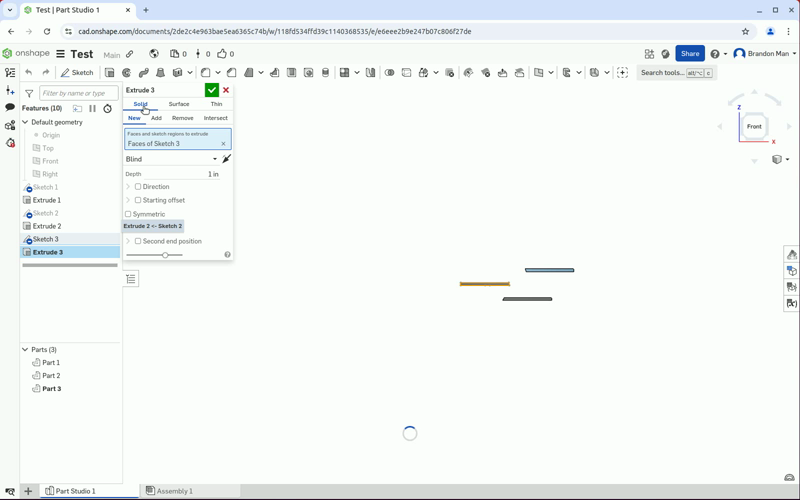
click(143, 106)
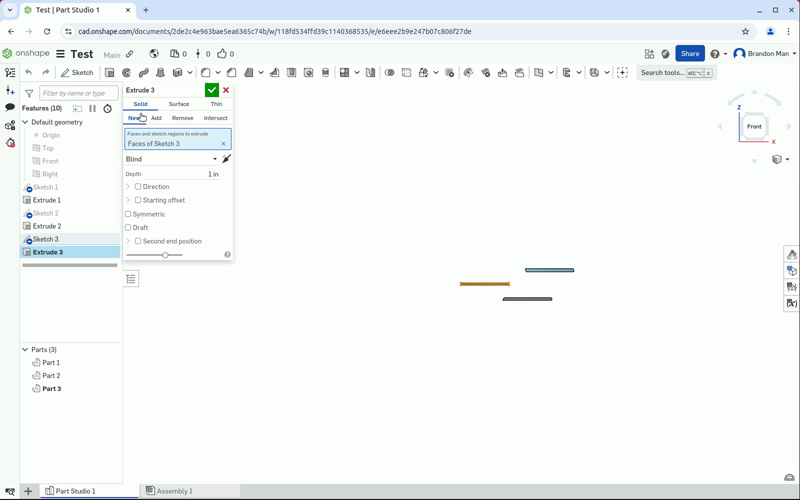
mouse_move(137, 120)
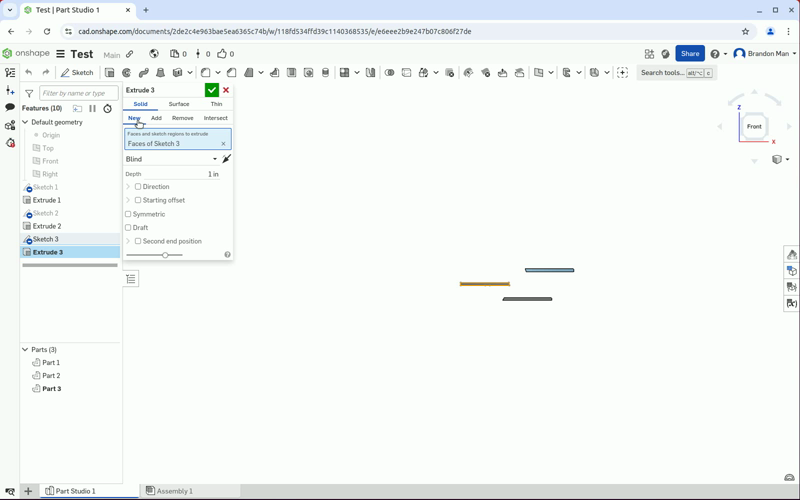
click(137, 120)
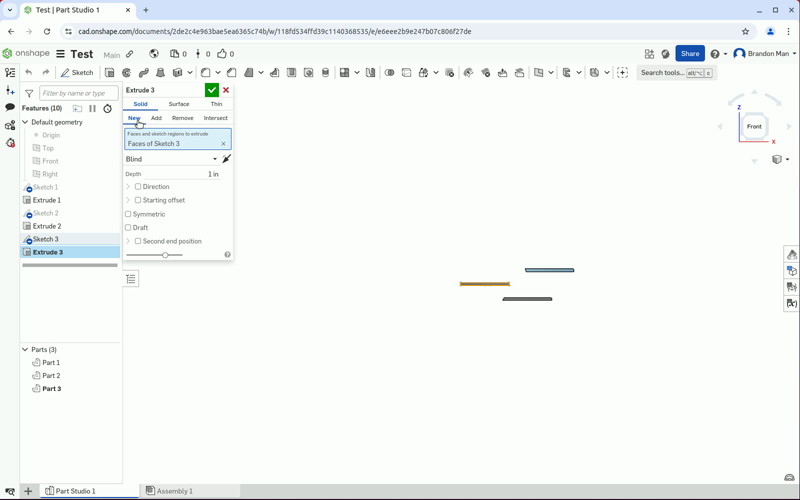
key(tab, 4)
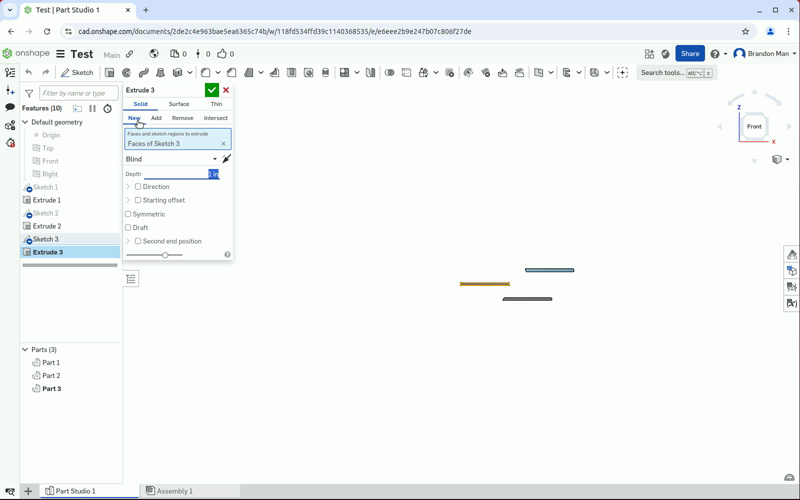
text(3.129)
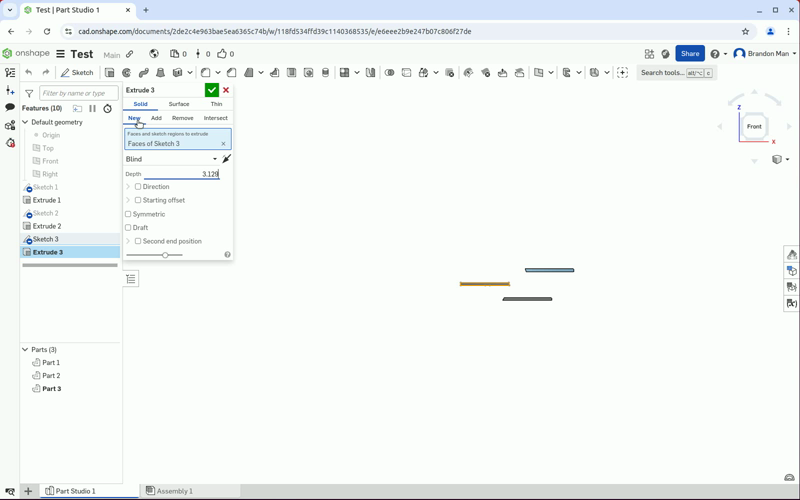
key(enter)
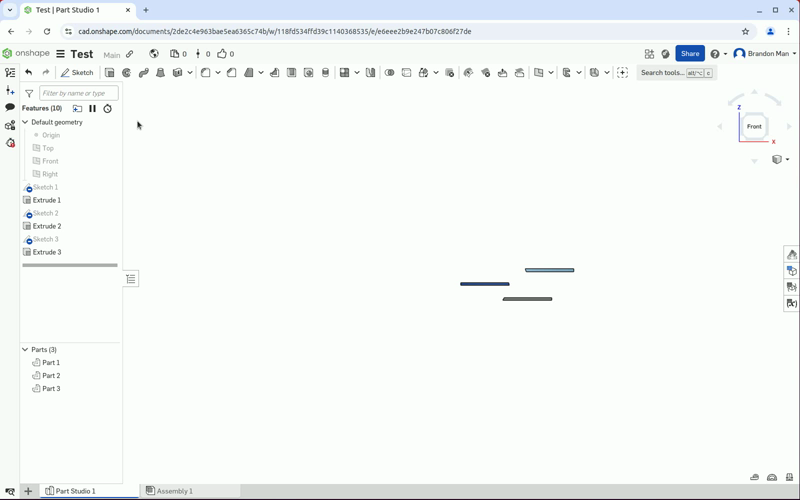
key(shift+h)
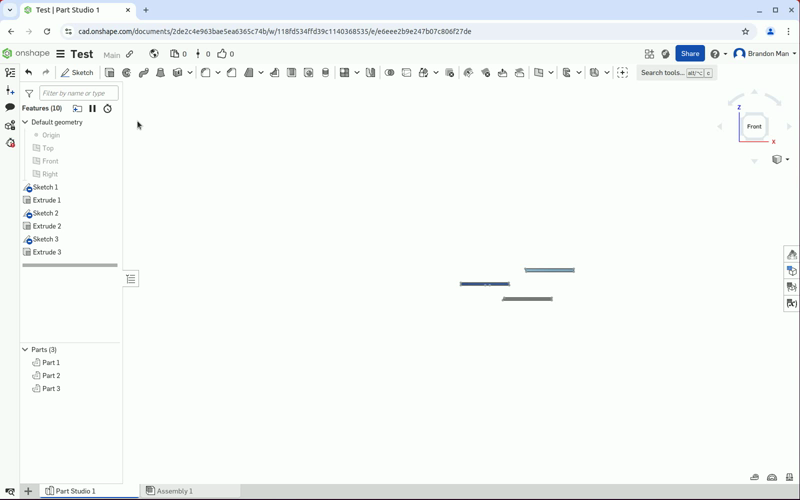
key(shift+h)
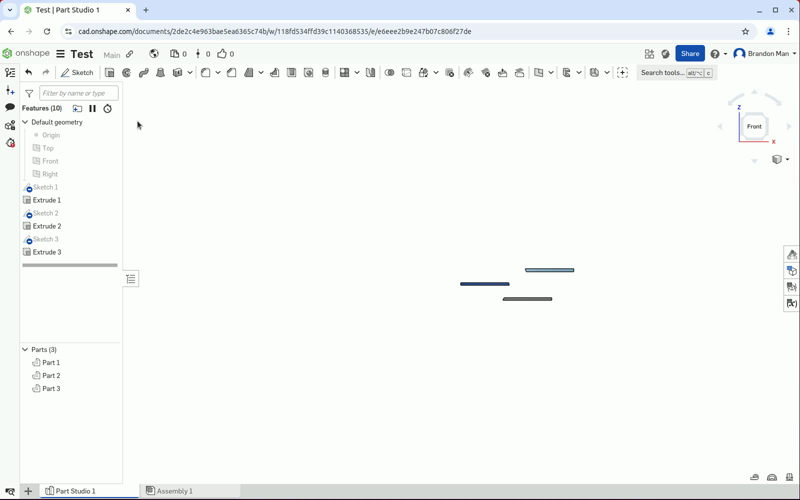
mouse_move(73, 189)
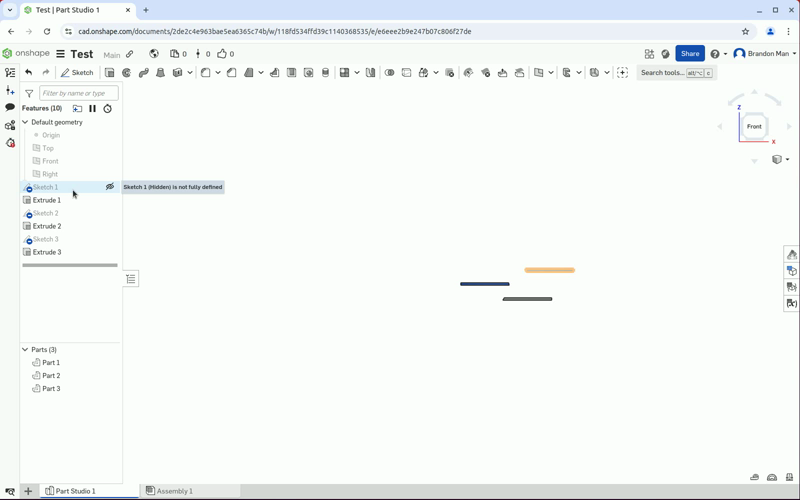
click(73, 189)
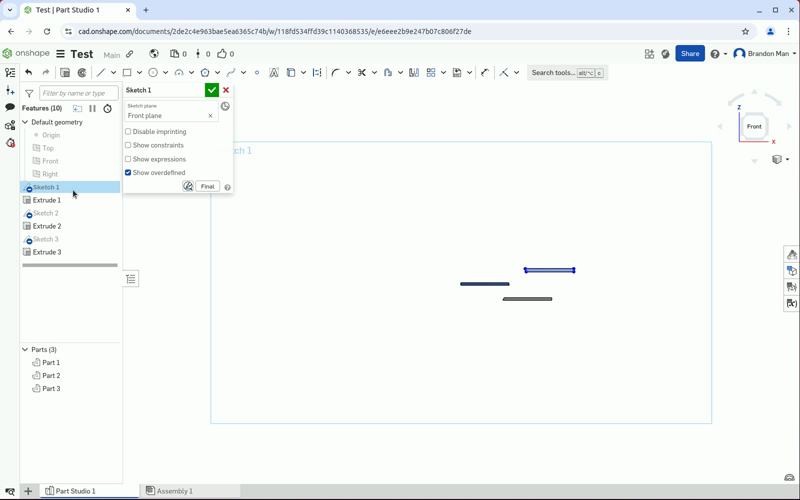
mouse_move(229, 92)
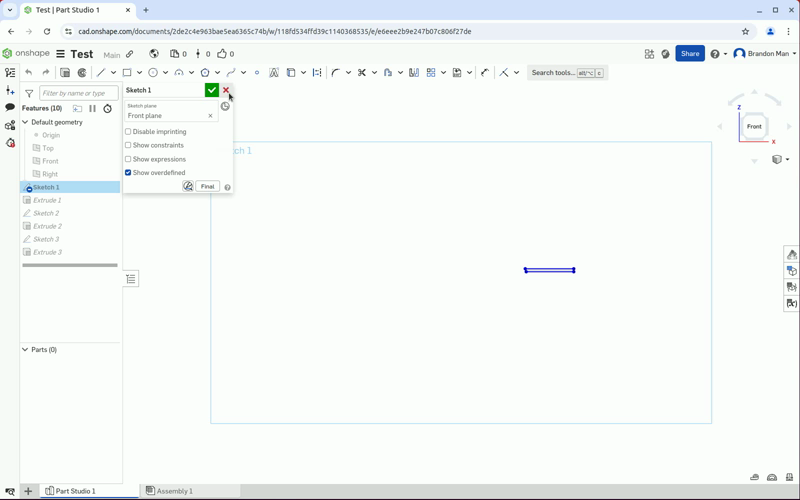
click(229, 92)
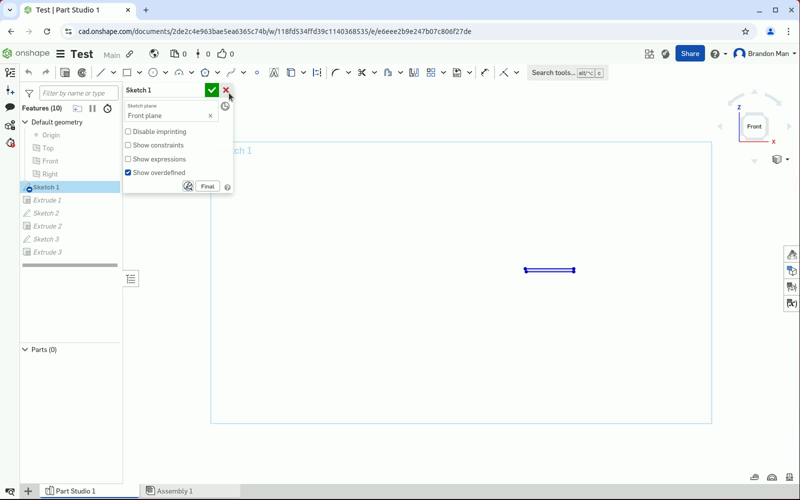
key(shift+s)
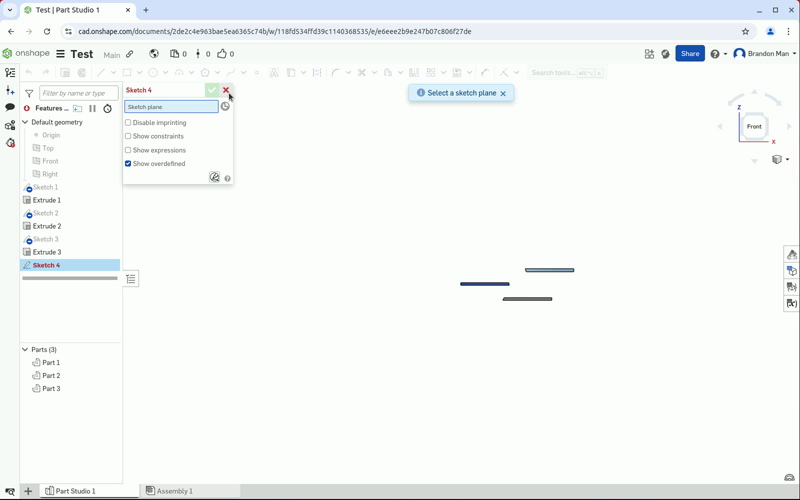
mouse_move(73, 163)
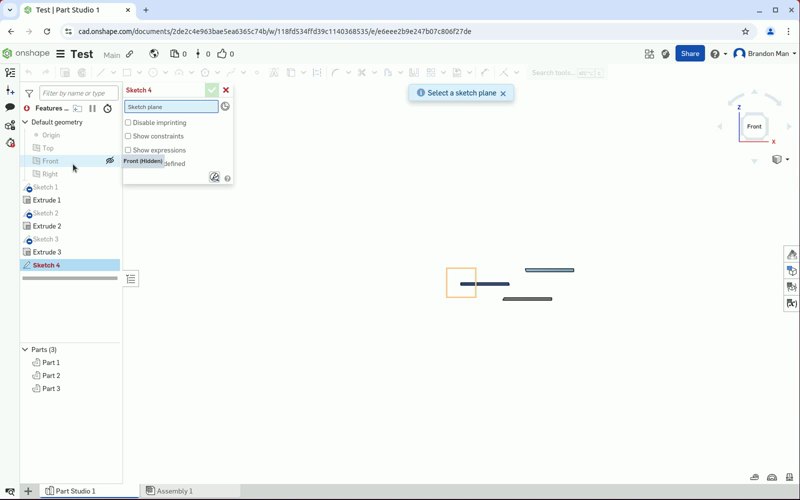
click(73, 163)
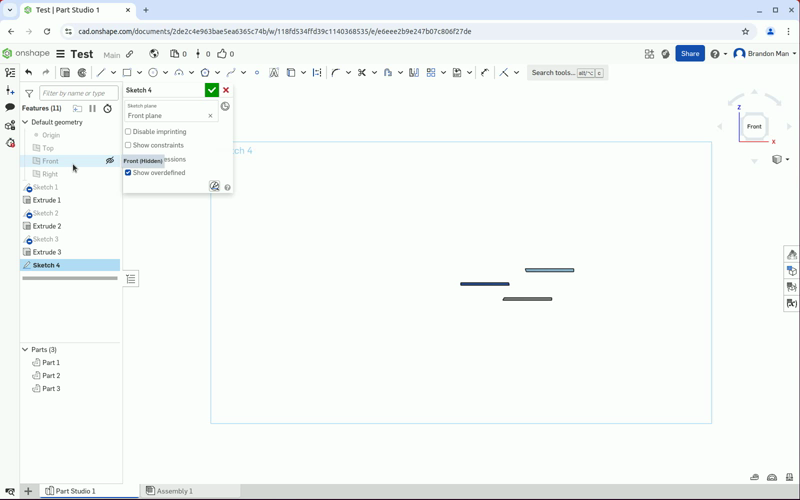
mouse_move(73, 352)
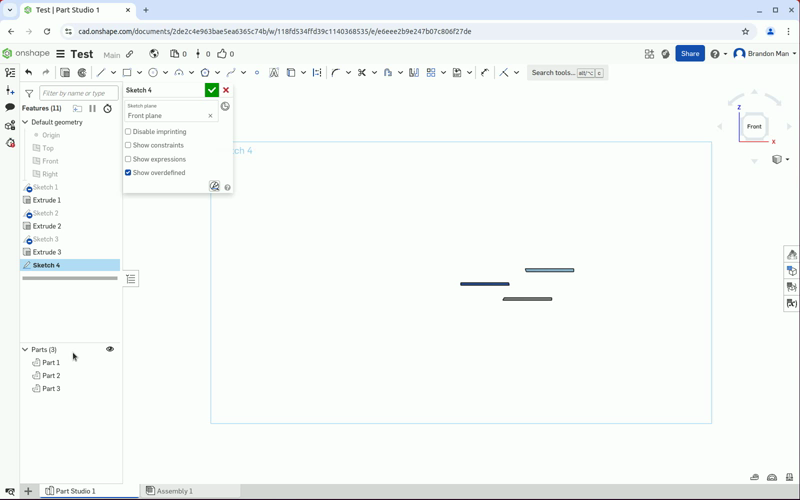
key(y)
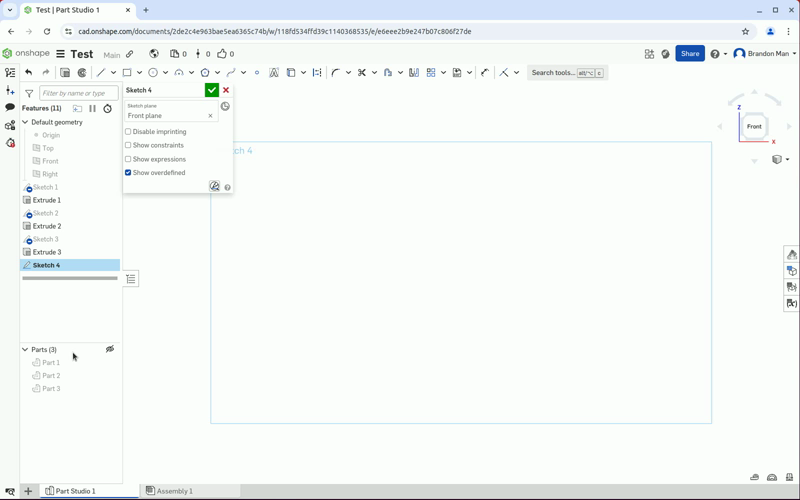
key(l)
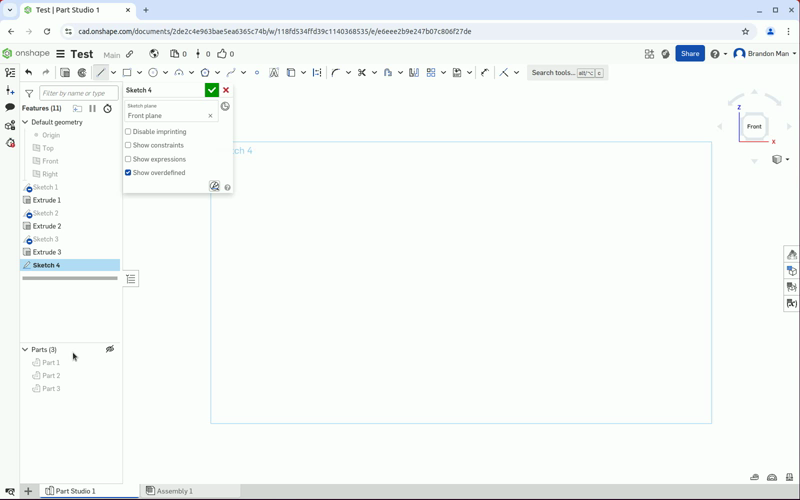
key_down(shift)
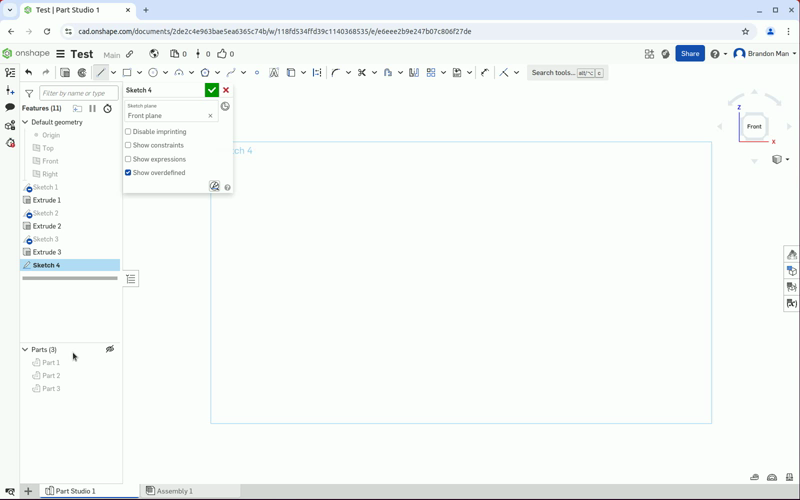
mouse_move(507, 282)
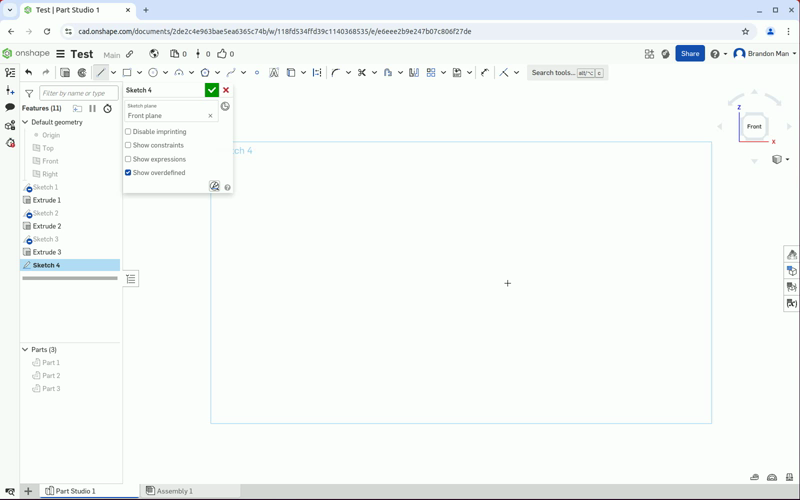
click(507, 282)
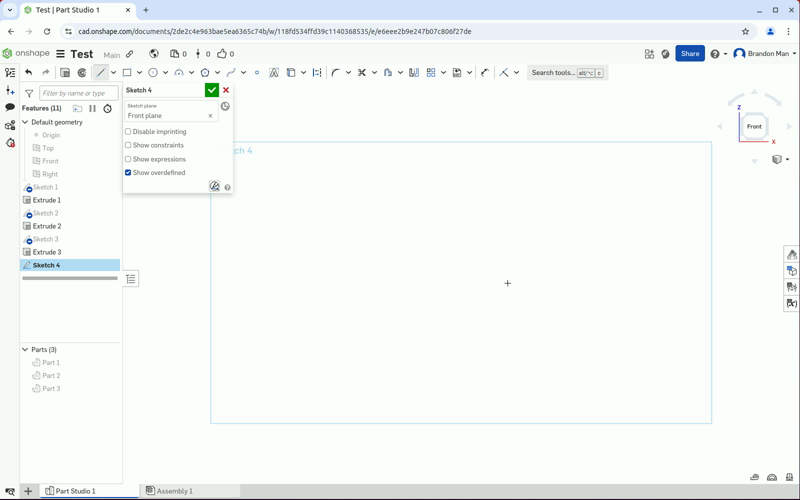
key_up(shift)
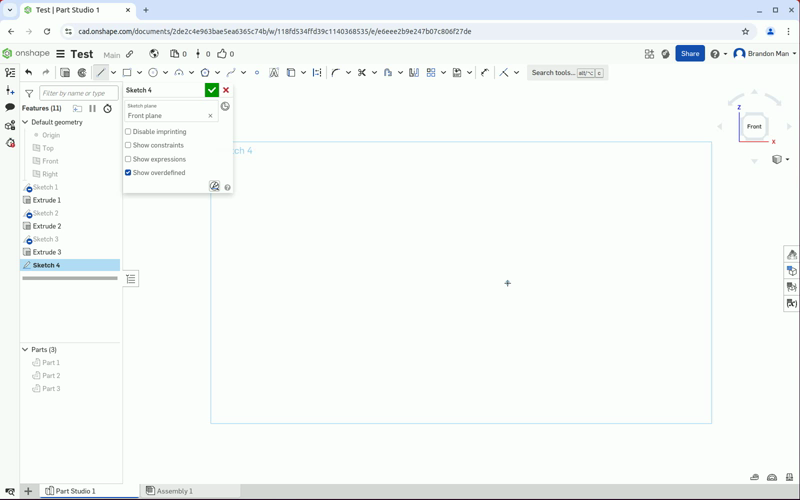
key_down(shift)
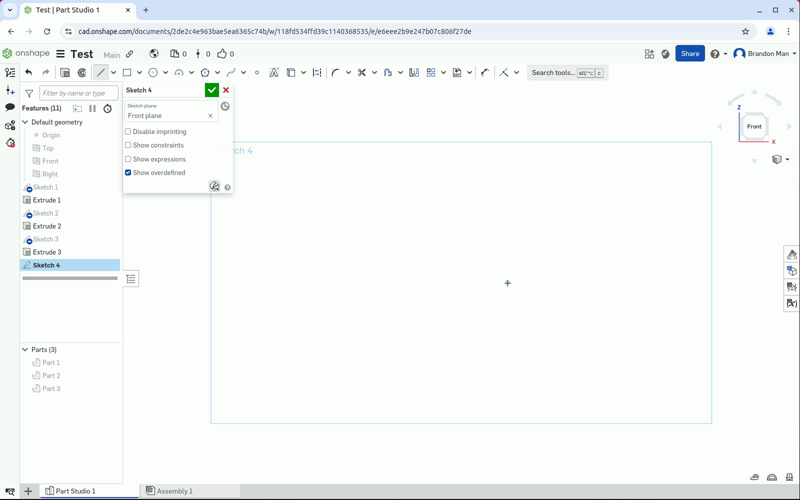
mouse_move(537, 282)
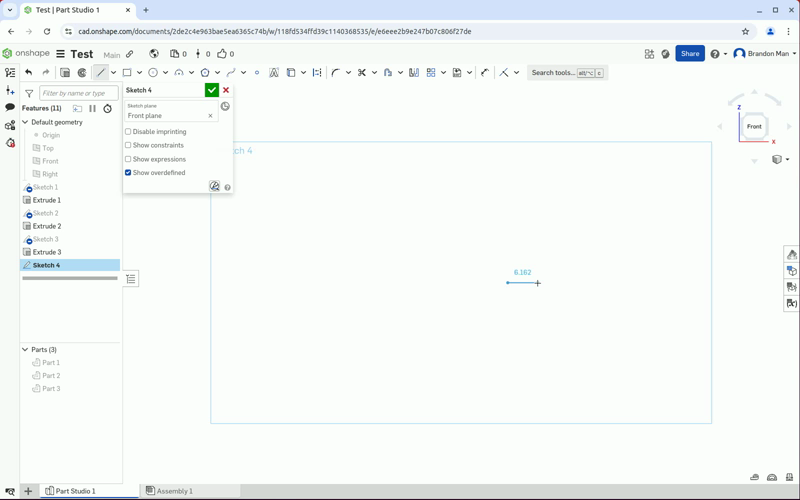
mouse_move(508, 285)
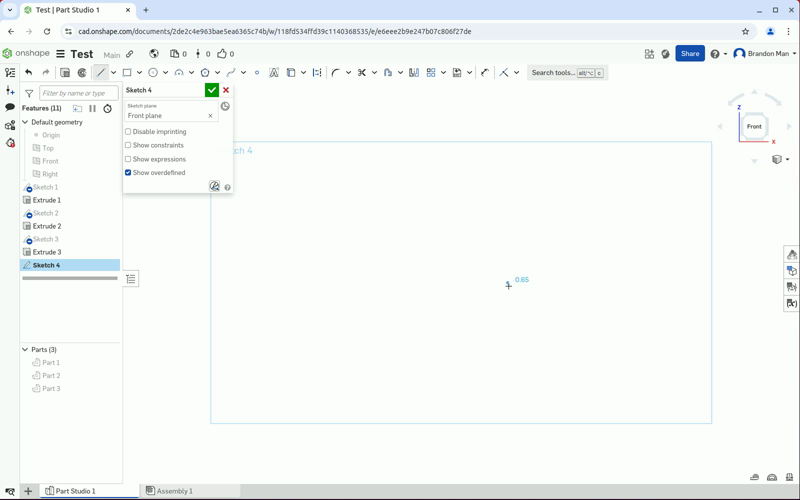
scroll(6)
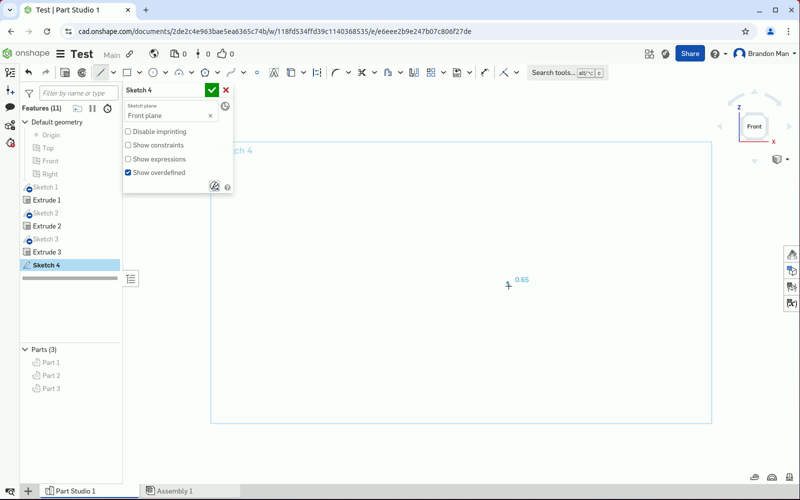
scroll(6)
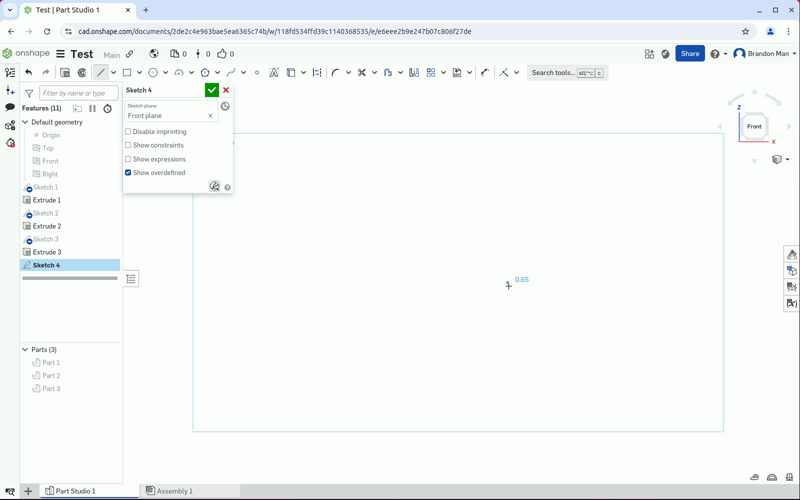
scroll(6)
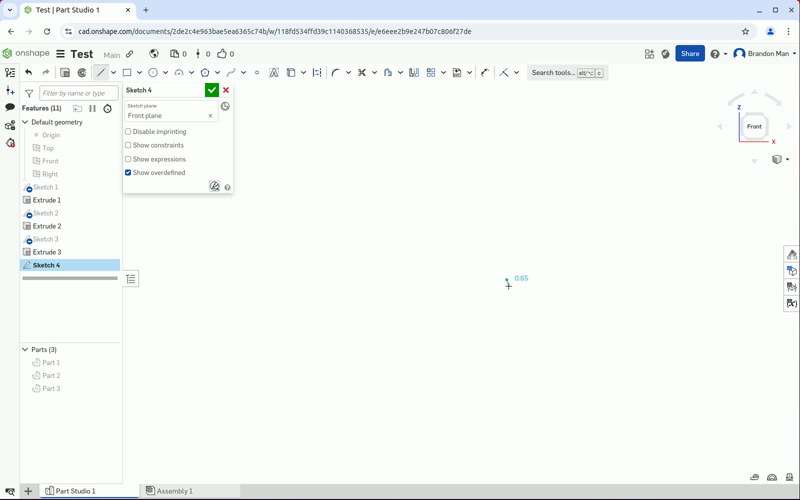
scroll(6)
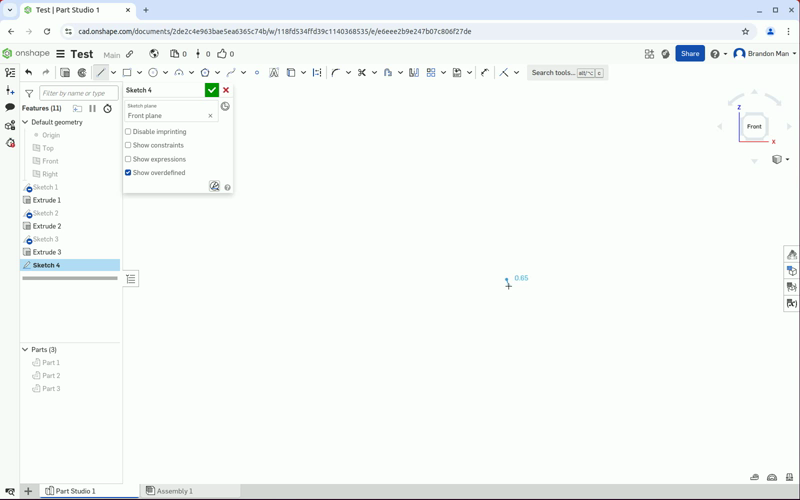
scroll(6)
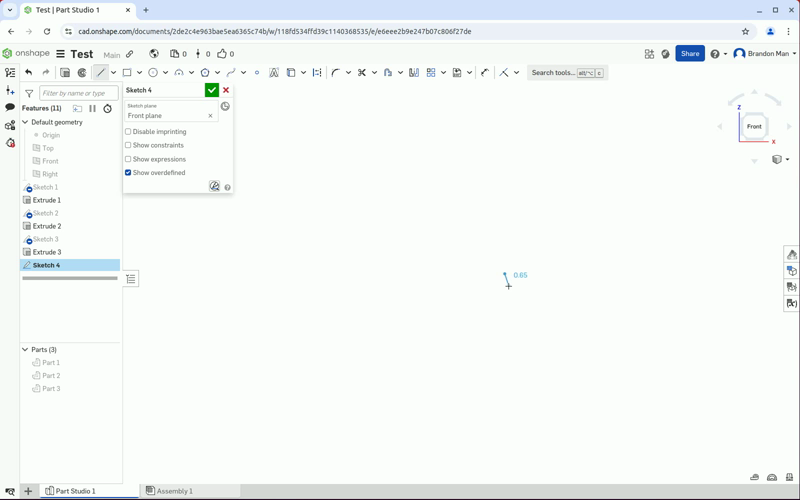
scroll(6)
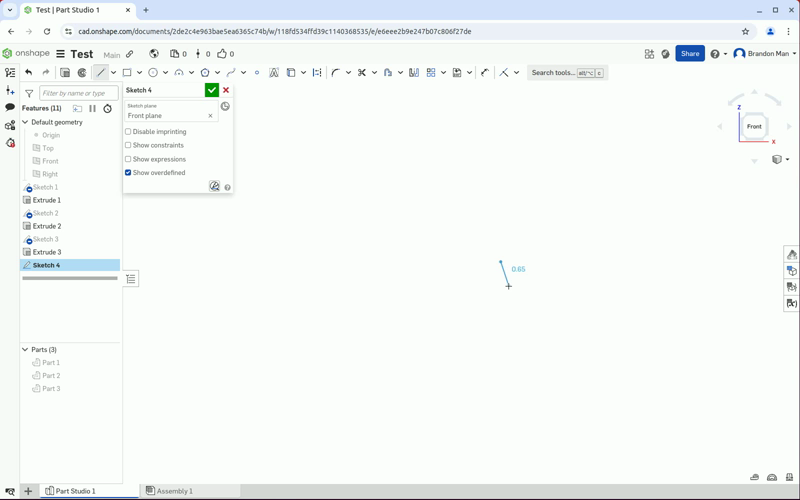
scroll(6)
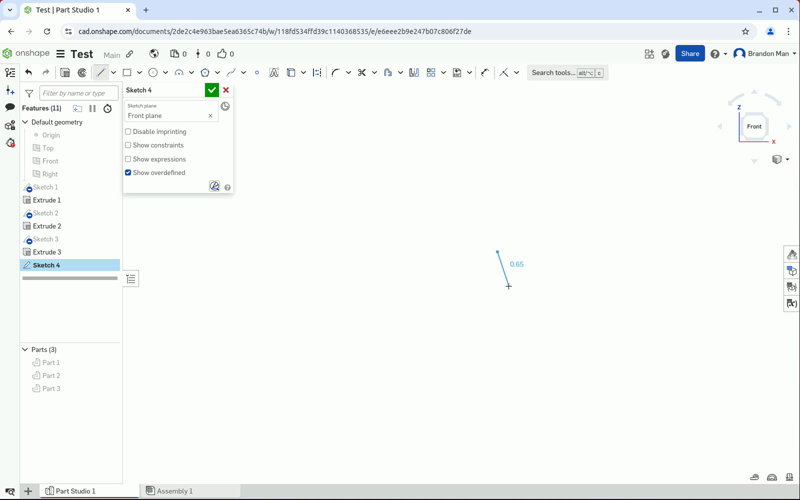
click(508, 285)
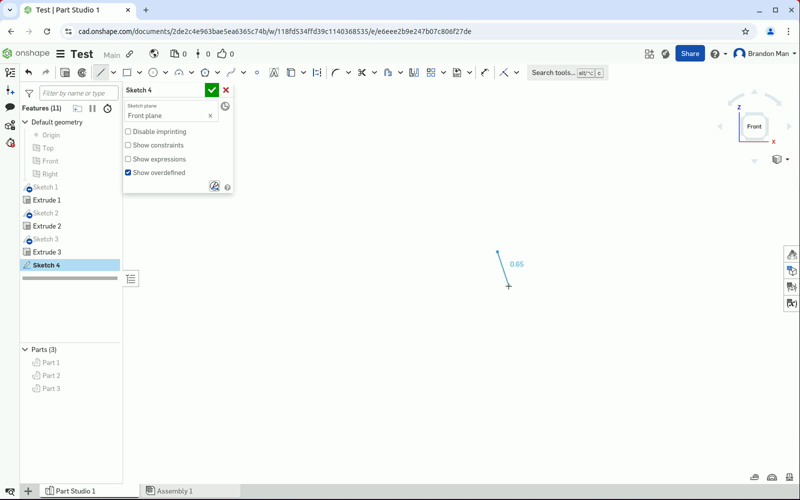
scroll(-6)
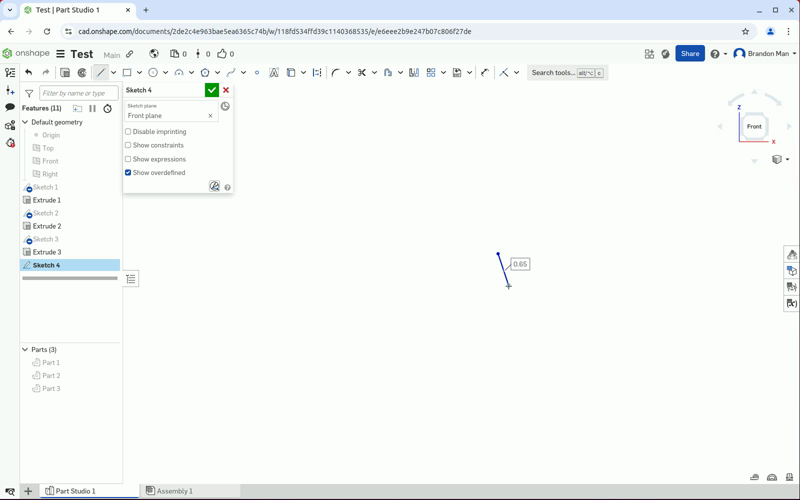
scroll(-6)
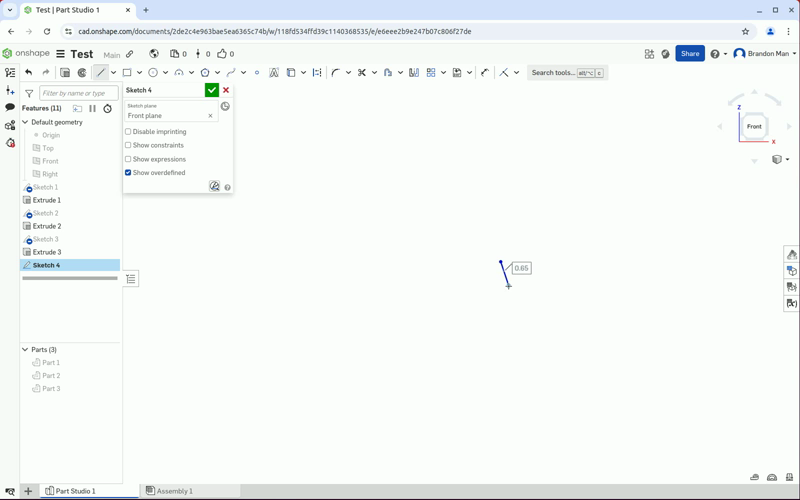
scroll(-6)
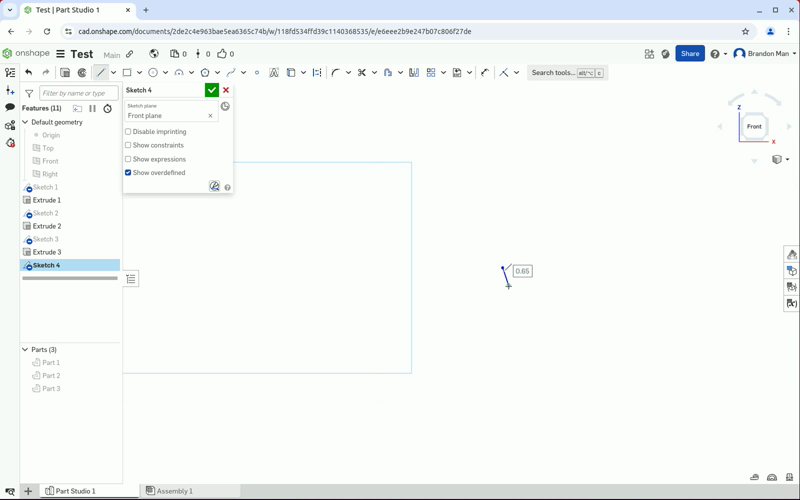
scroll(-6)
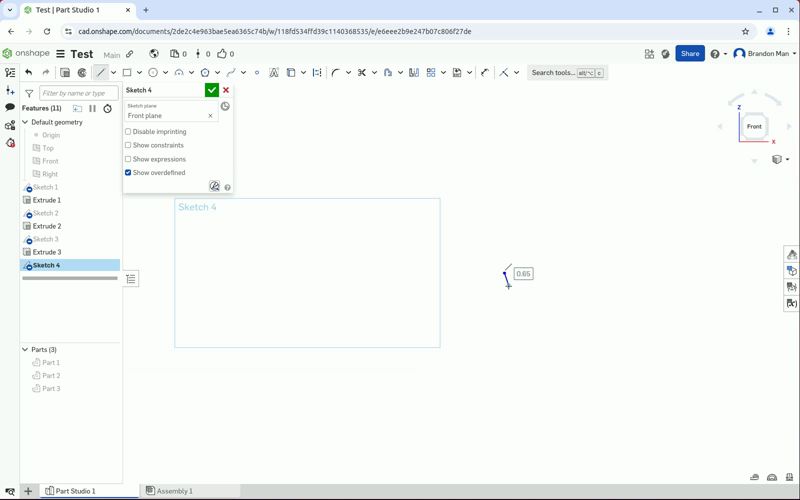
scroll(-6)
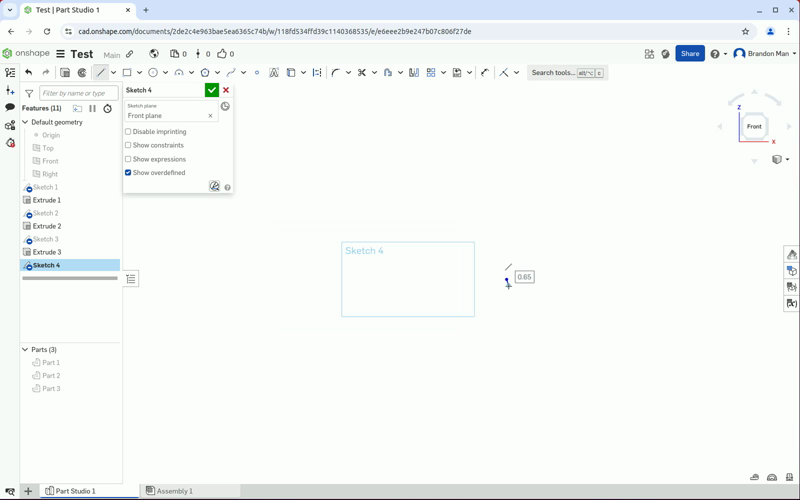
scroll(-6)
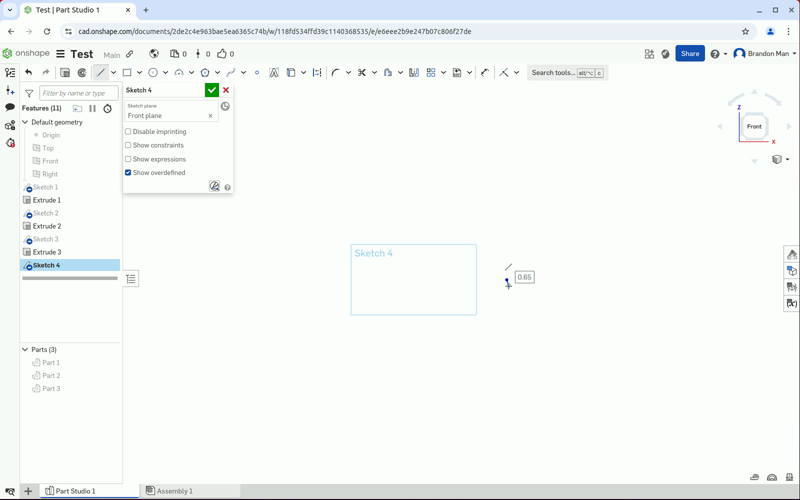
scroll(-6)
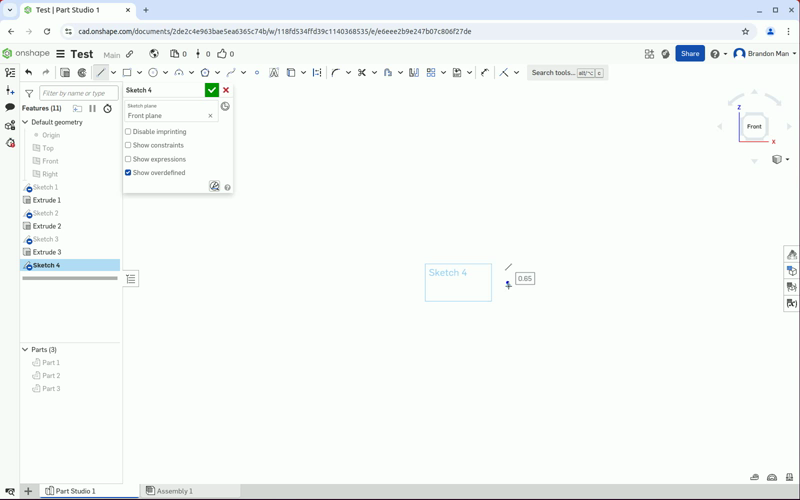
key_up(shift)
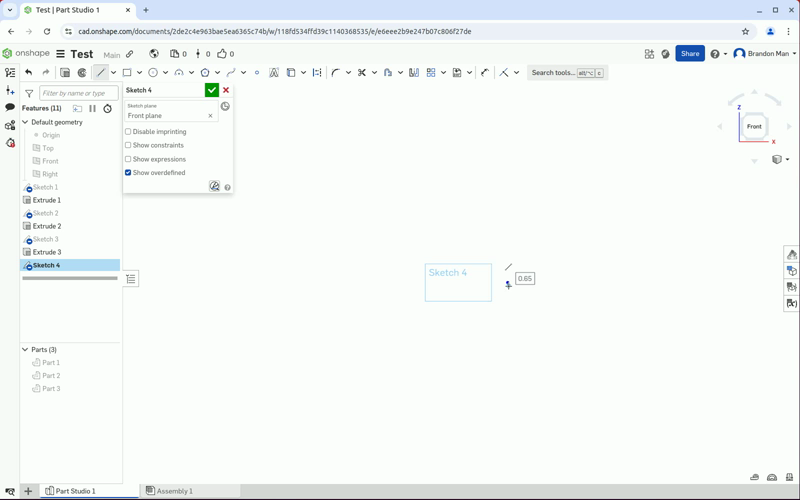
key_down(shift)
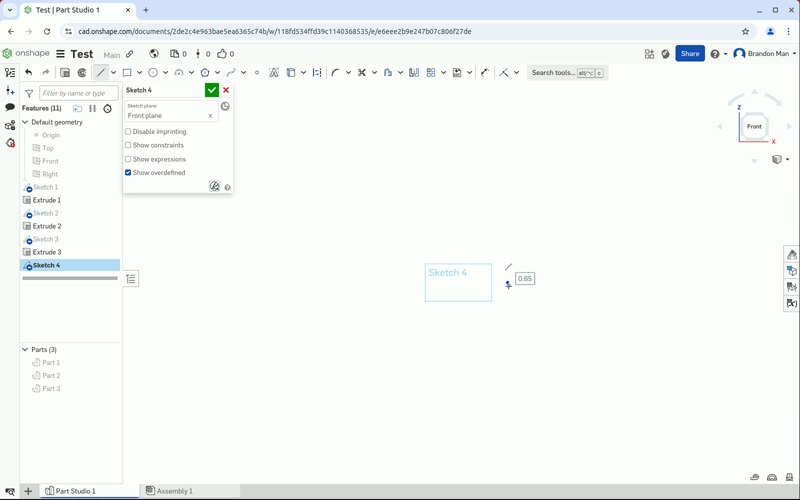
mouse_move(538, 285)
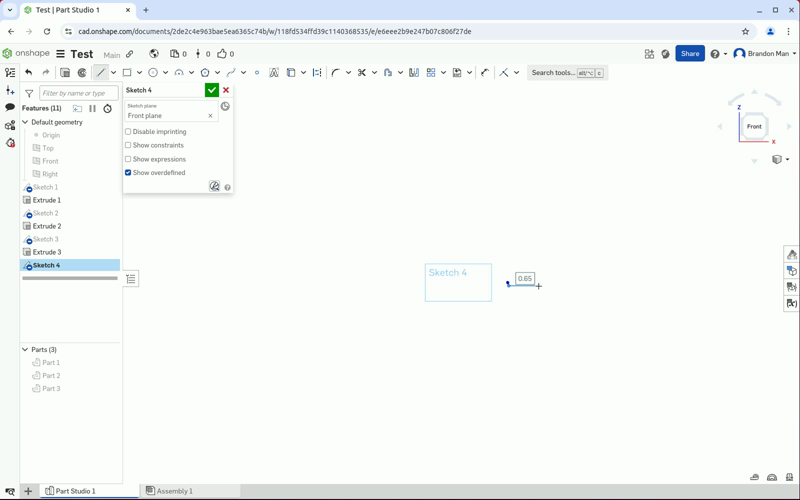
mouse_move(527, 270)
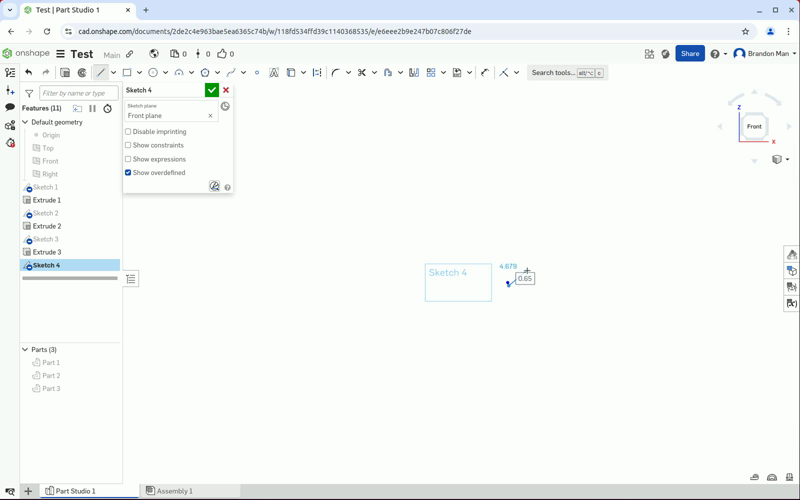
click(527, 270)
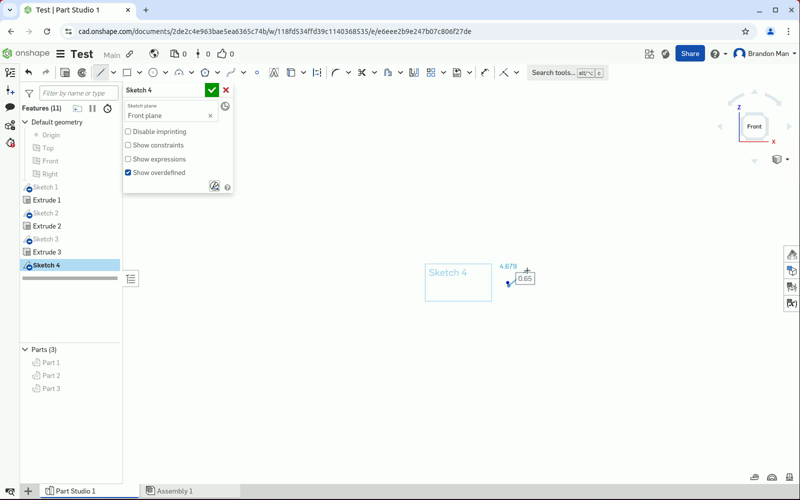
key_up(shift)
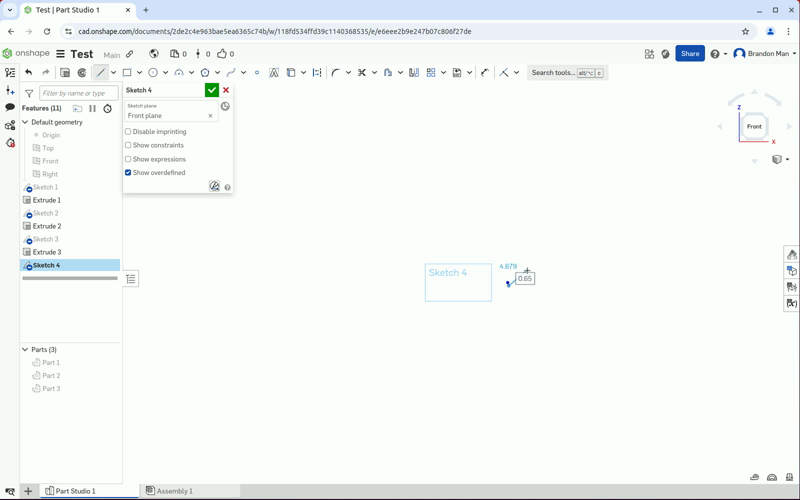
key_down(shift)
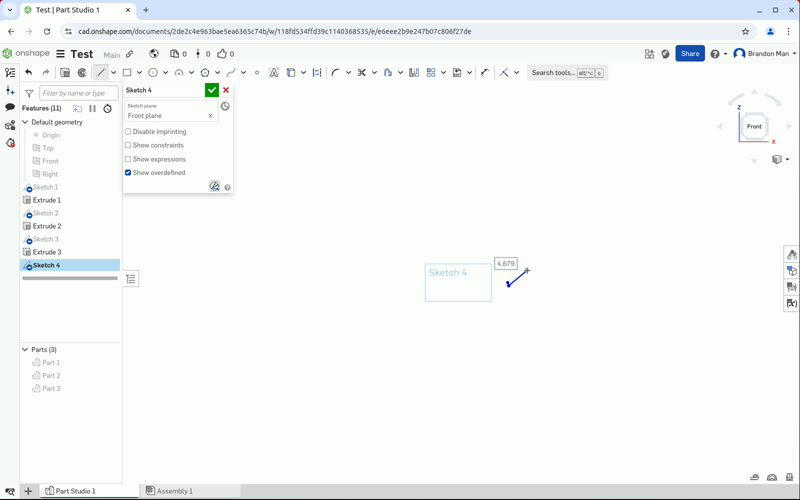
mouse_move(557, 270)
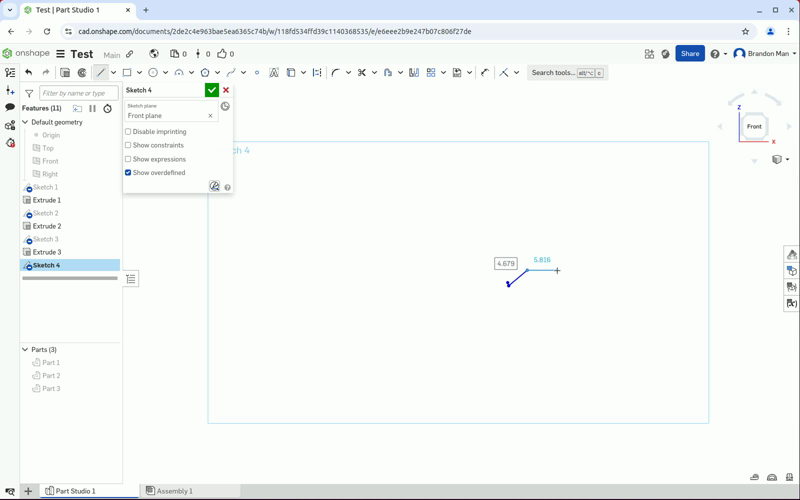
mouse_move(526, 267)
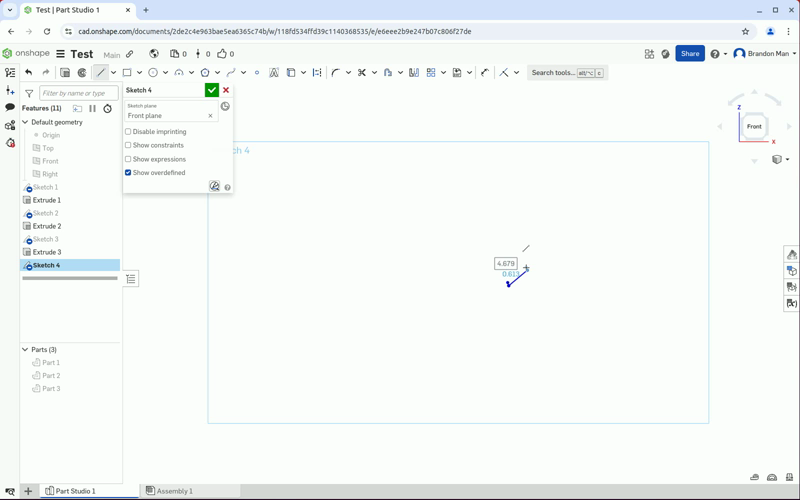
scroll(6)
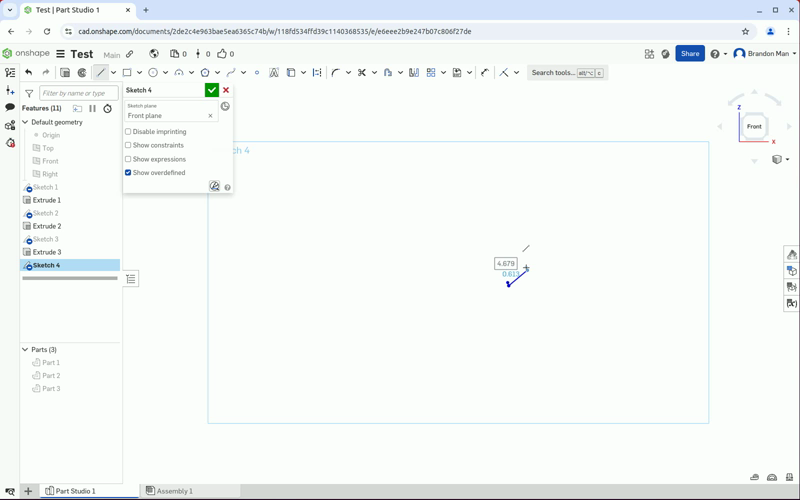
scroll(6)
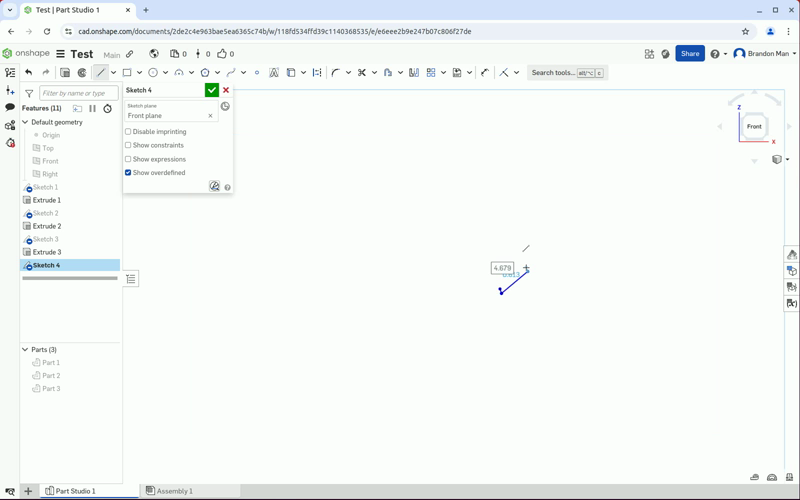
scroll(6)
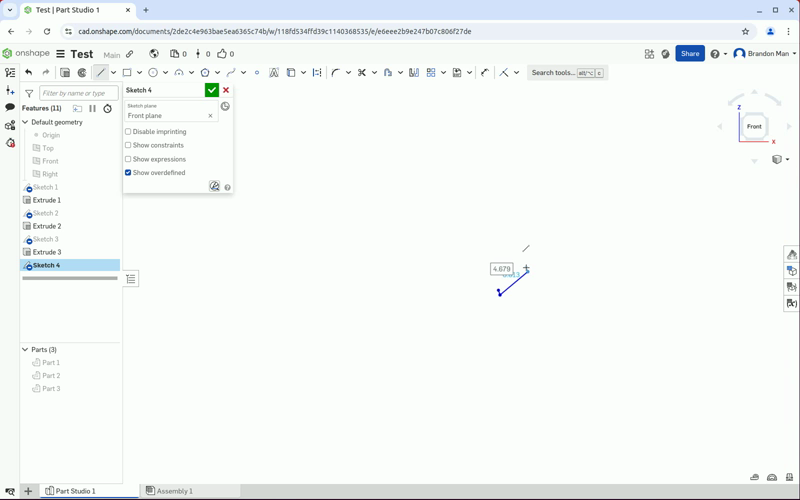
scroll(6)
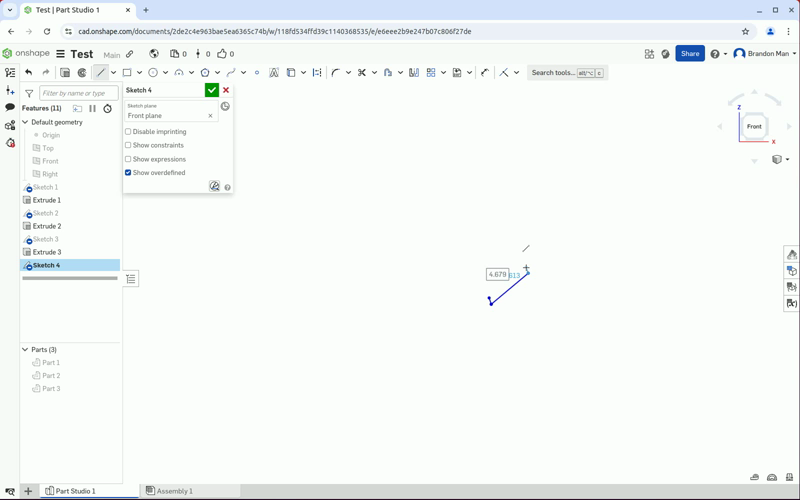
scroll(6)
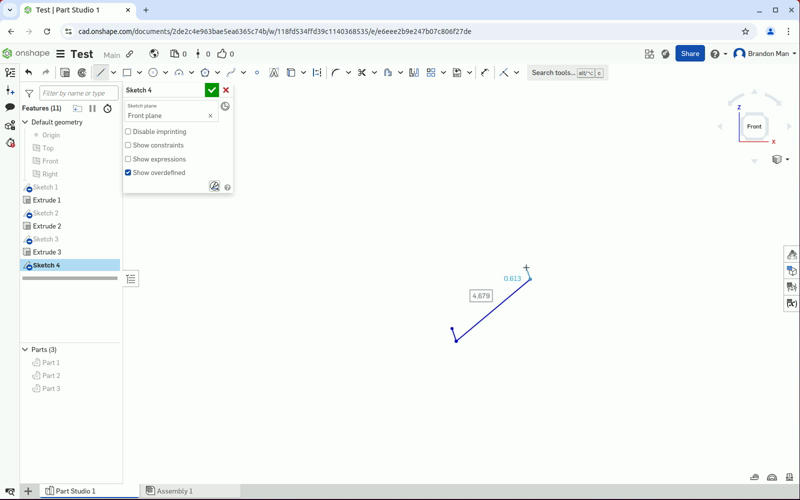
scroll(6)
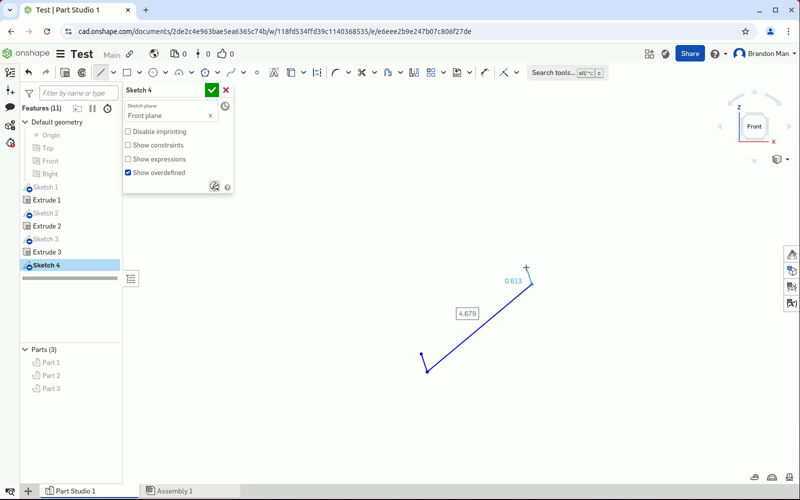
scroll(6)
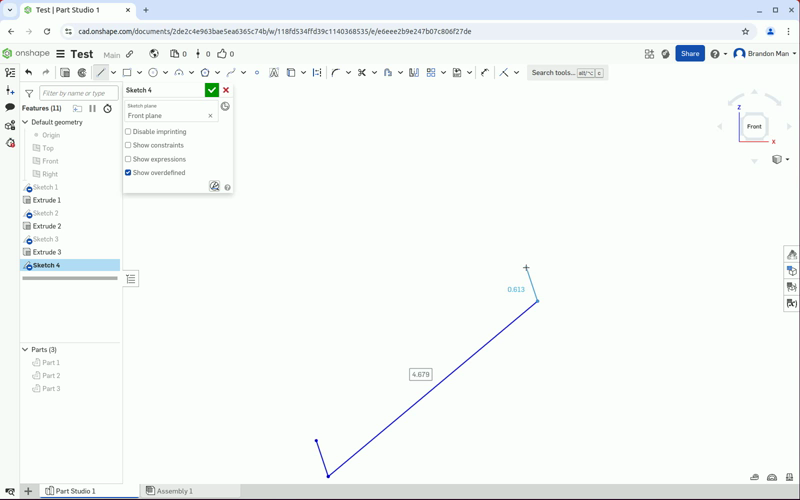
click(526, 267)
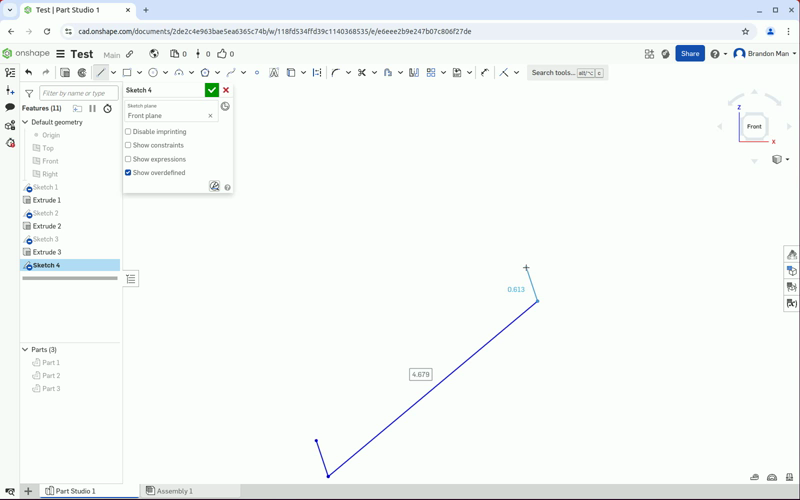
scroll(-6)
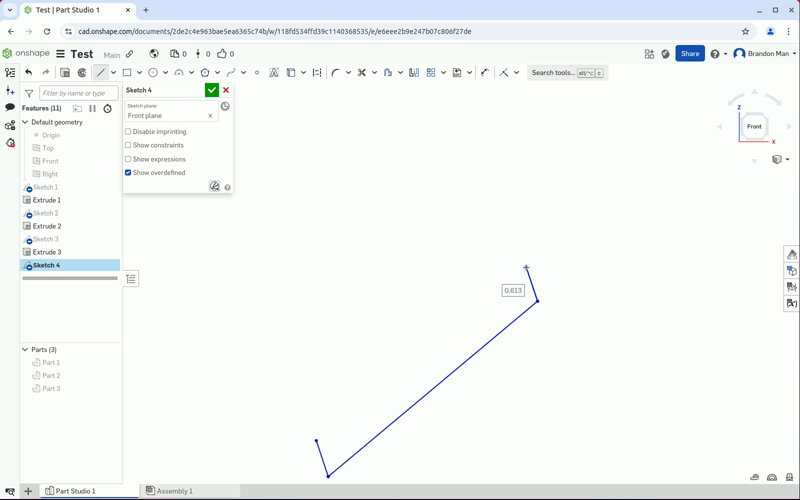
scroll(-6)
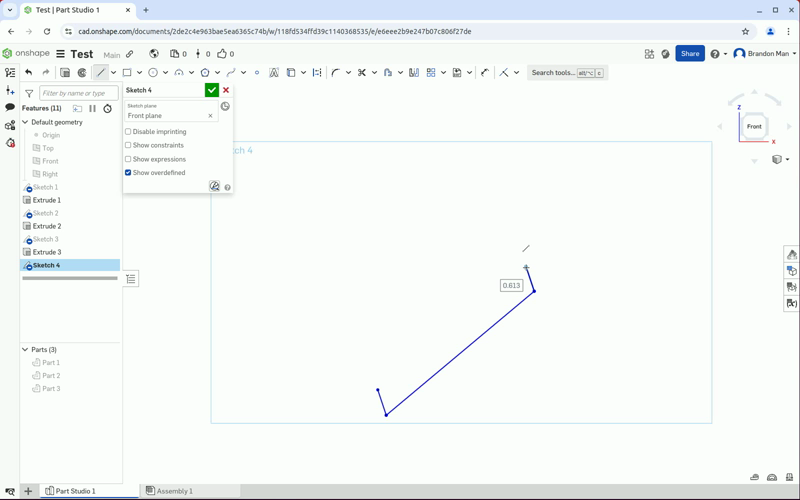
scroll(-6)
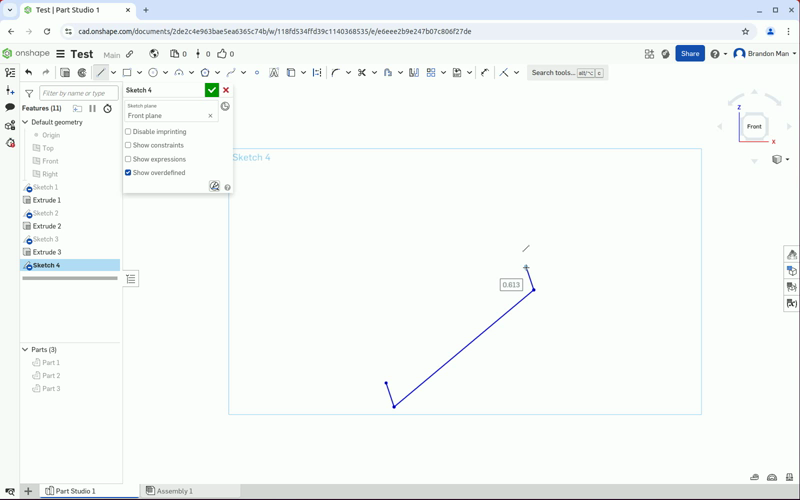
scroll(-6)
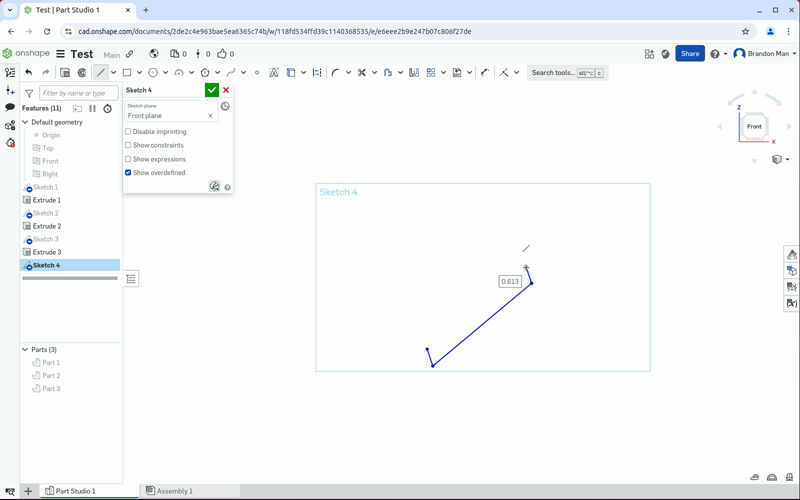
scroll(-6)
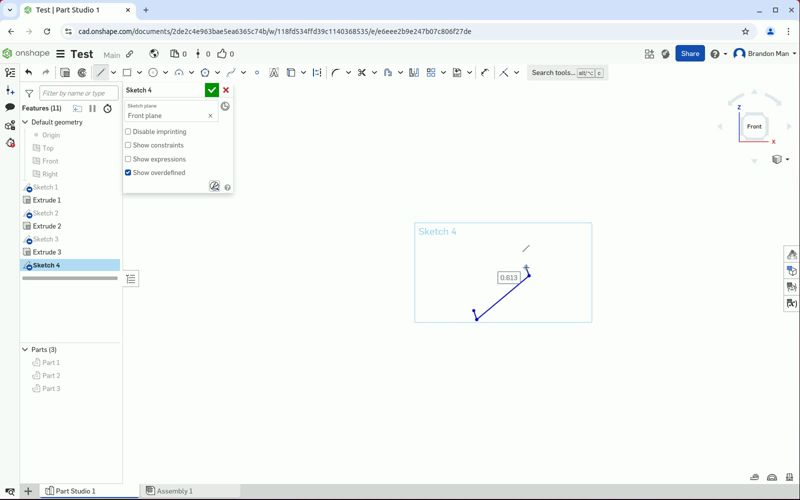
scroll(-6)
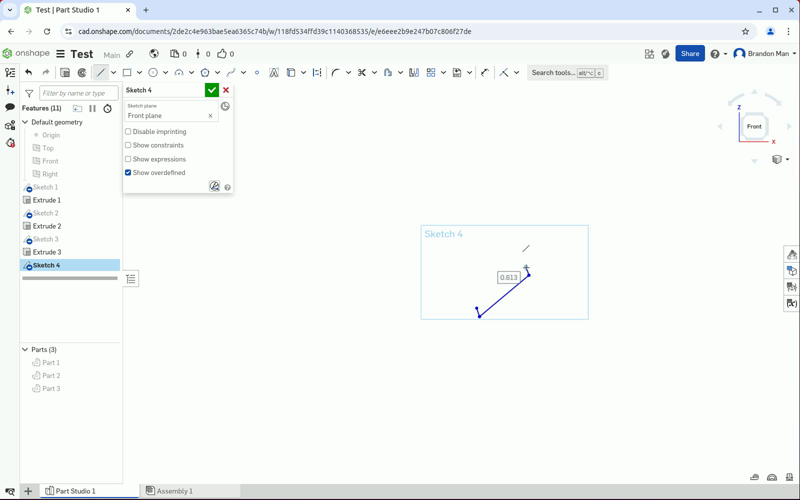
scroll(-6)
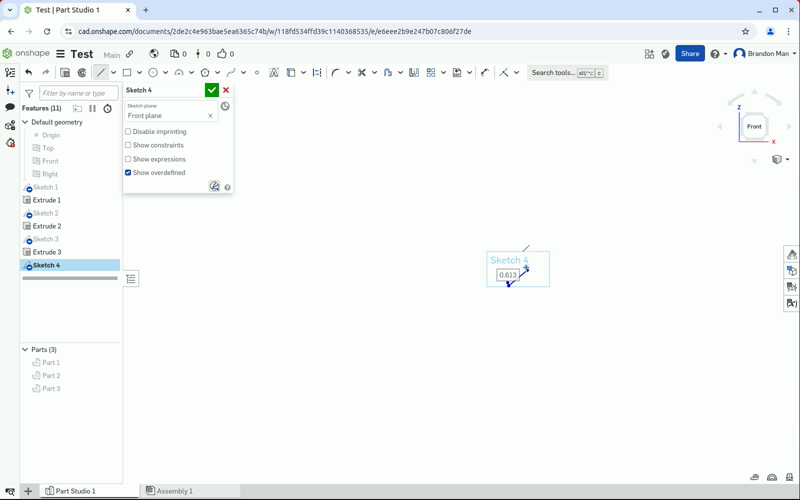
key_up(shift)
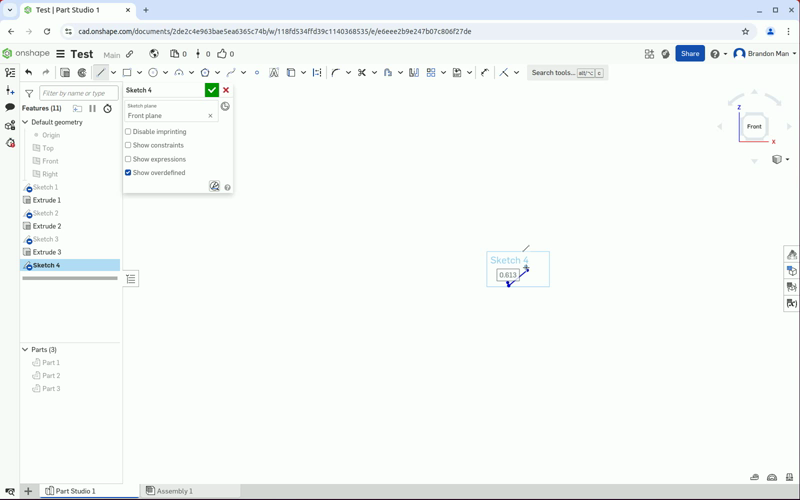
mouse_move(556, 267)
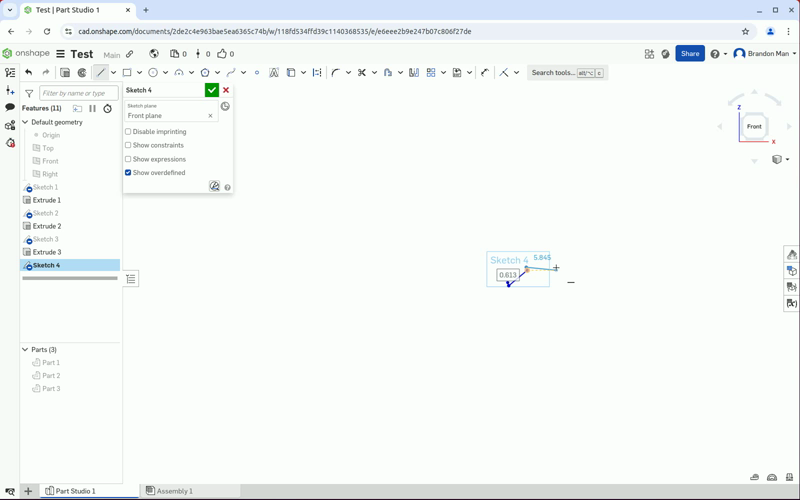
key_down(shift)
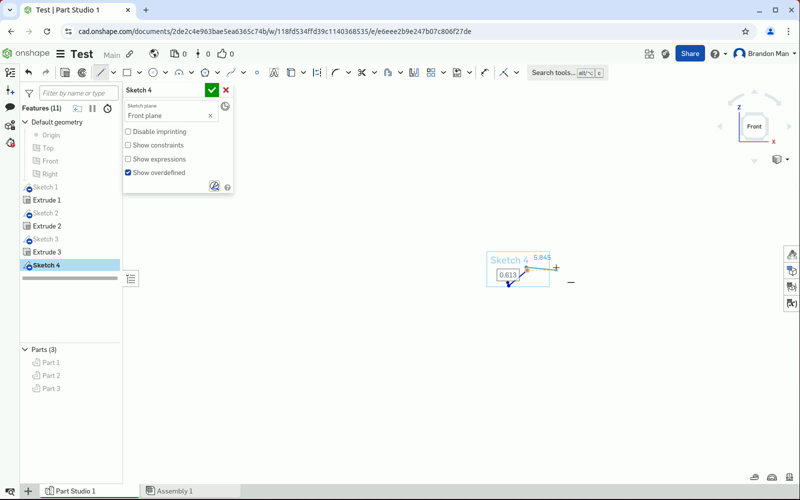
mouse_move(507, 282)
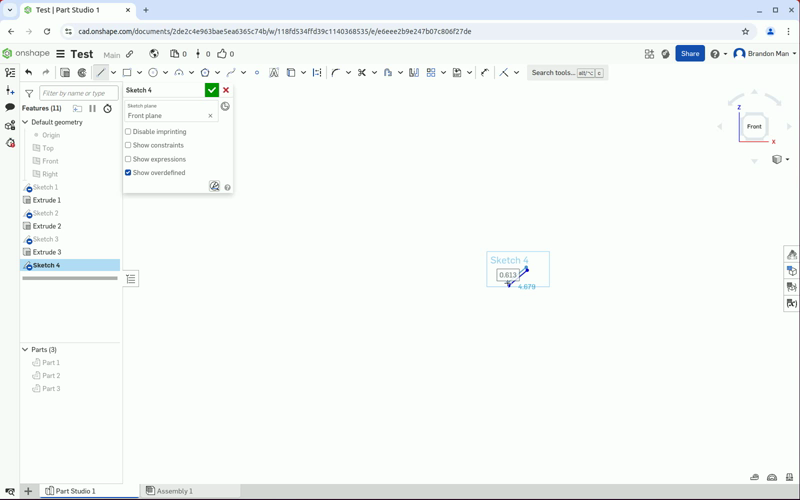
scroll(6)
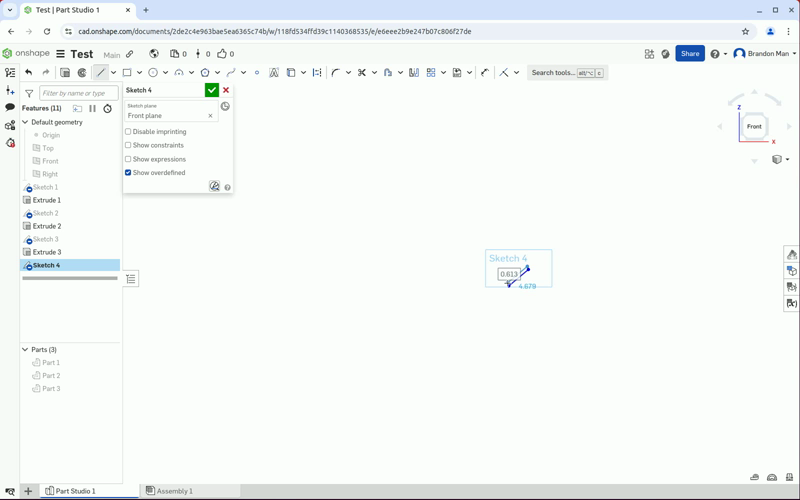
scroll(6)
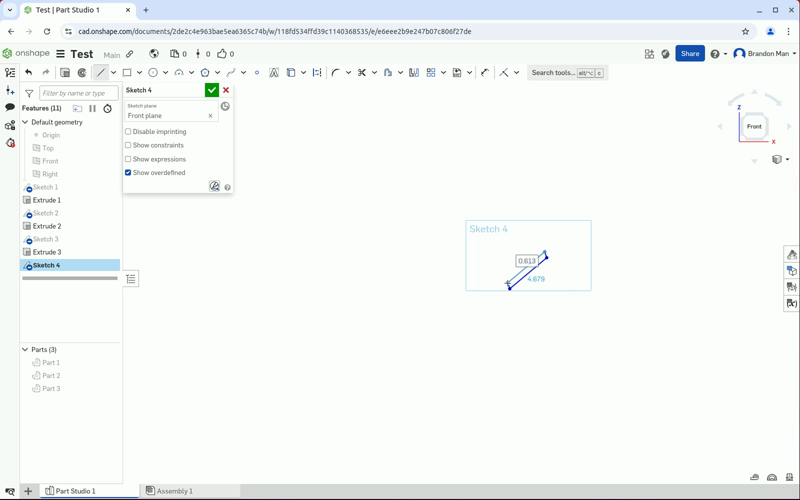
scroll(6)
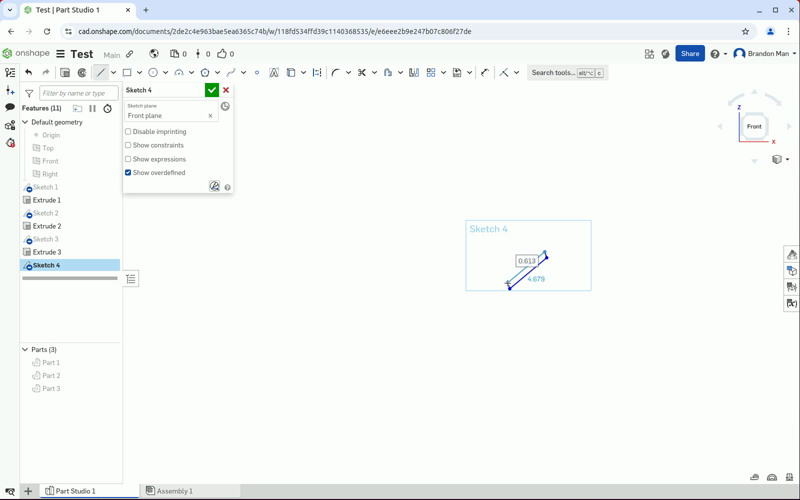
scroll(6)
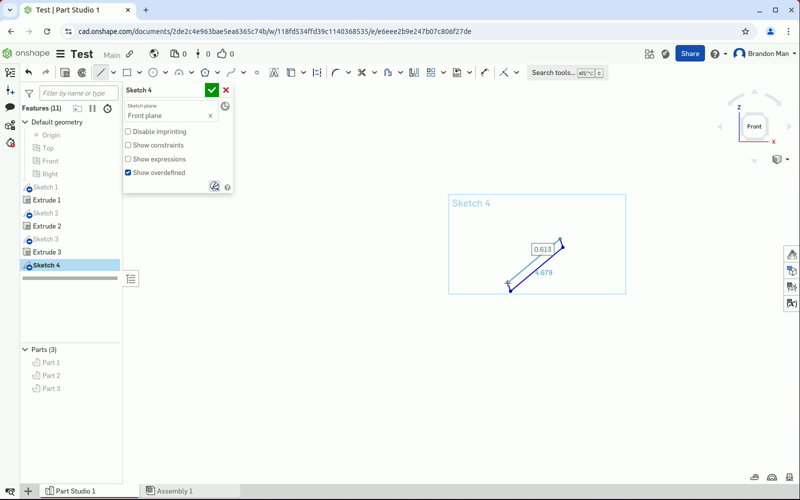
scroll(6)
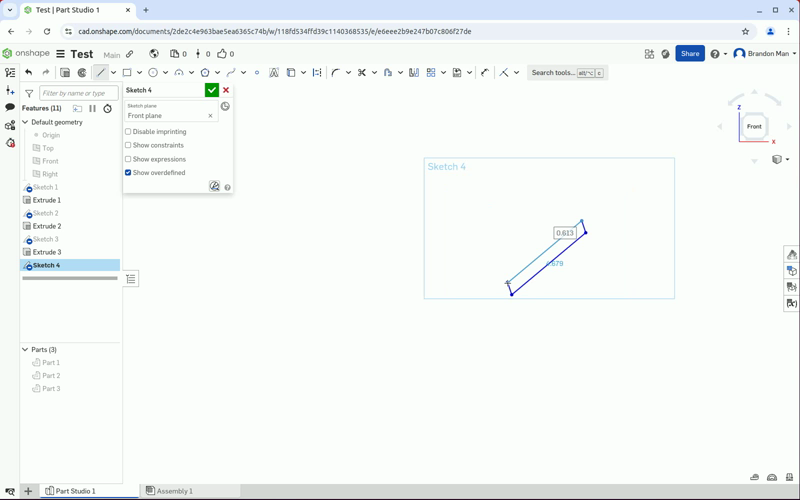
scroll(6)
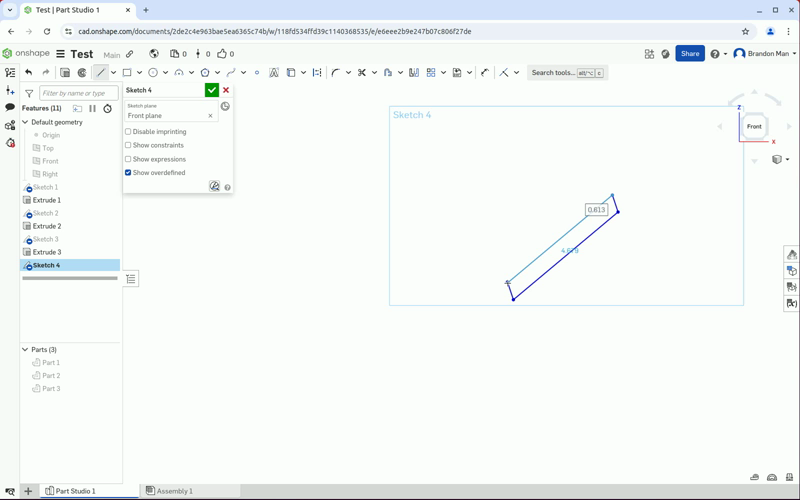
scroll(6)
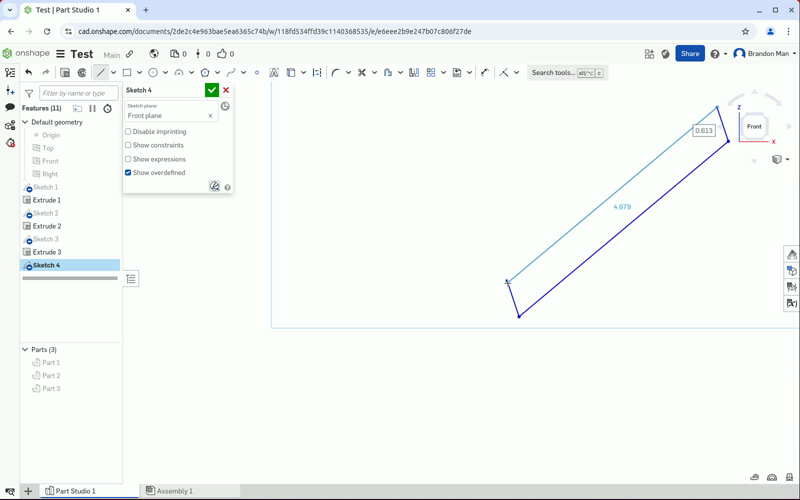
key_up(shift)
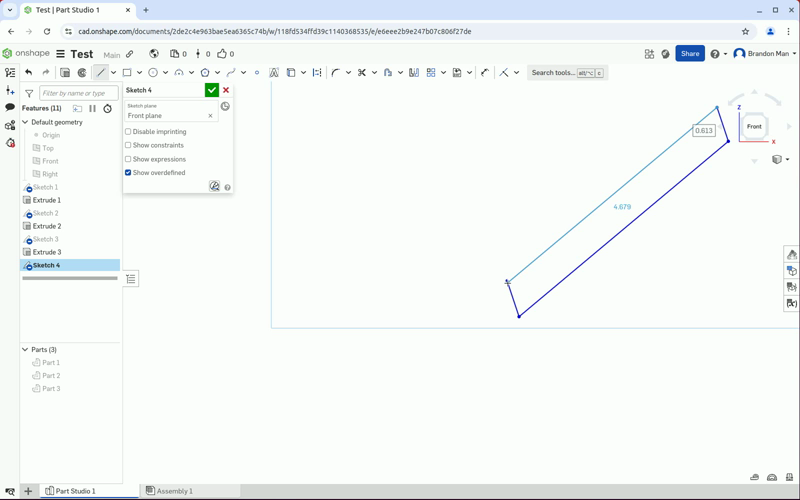
click(507, 282)
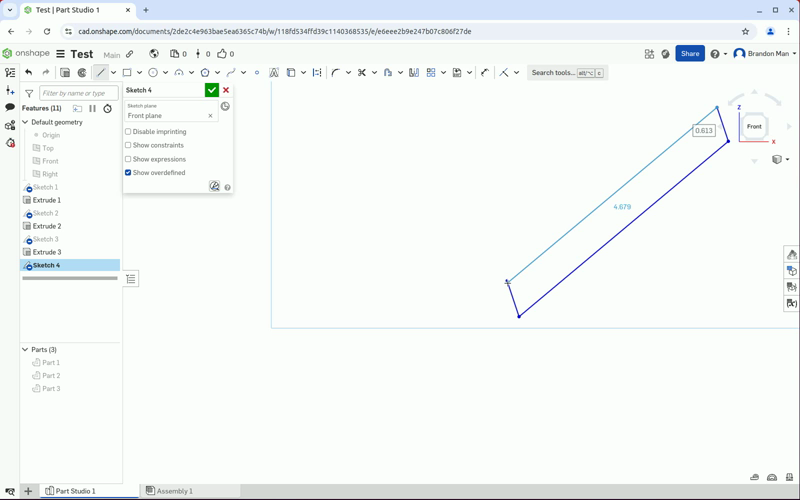
scroll(-6)
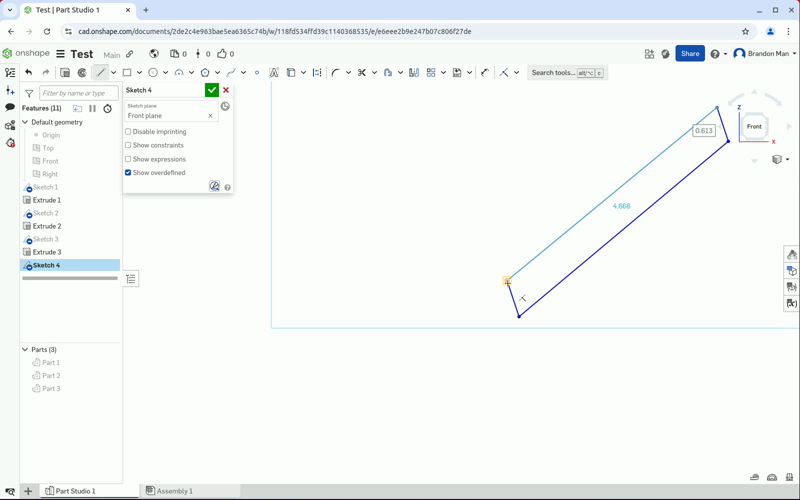
scroll(-6)
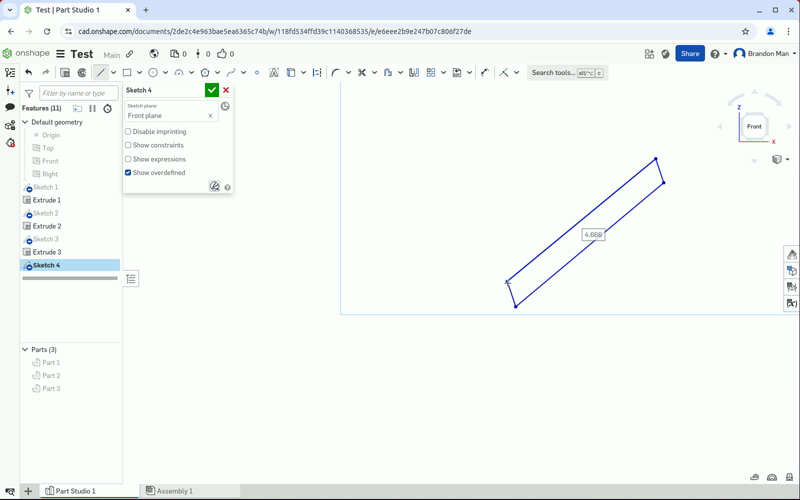
scroll(-6)
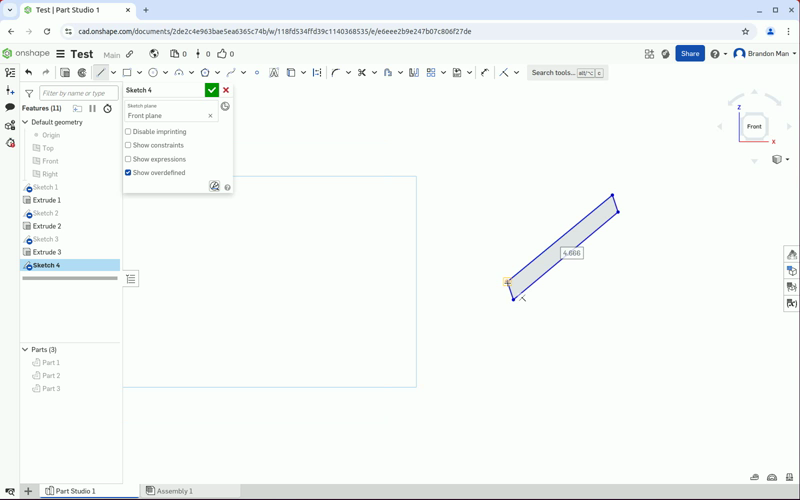
scroll(-6)
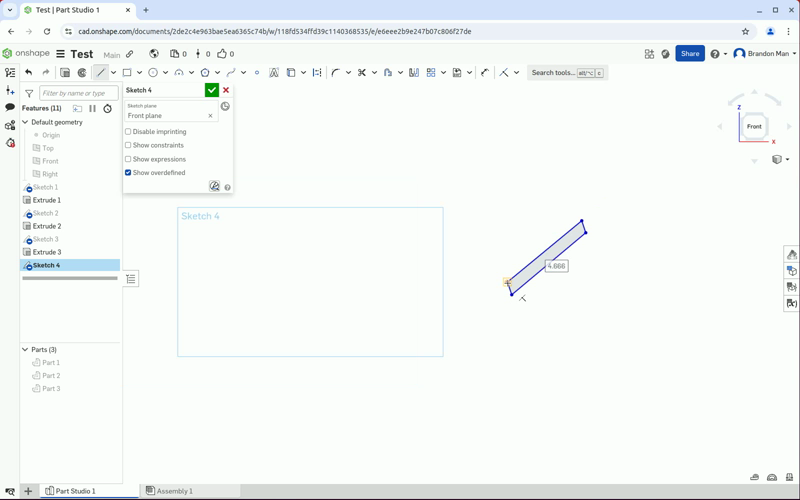
scroll(-6)
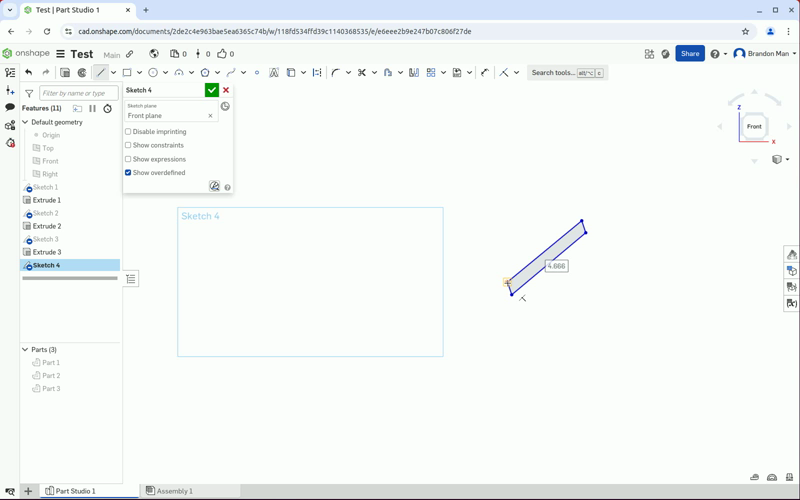
scroll(-6)
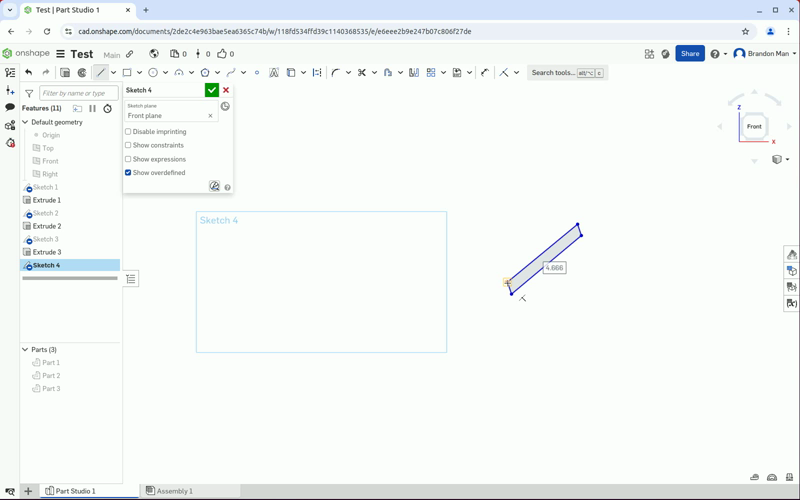
scroll(-6)
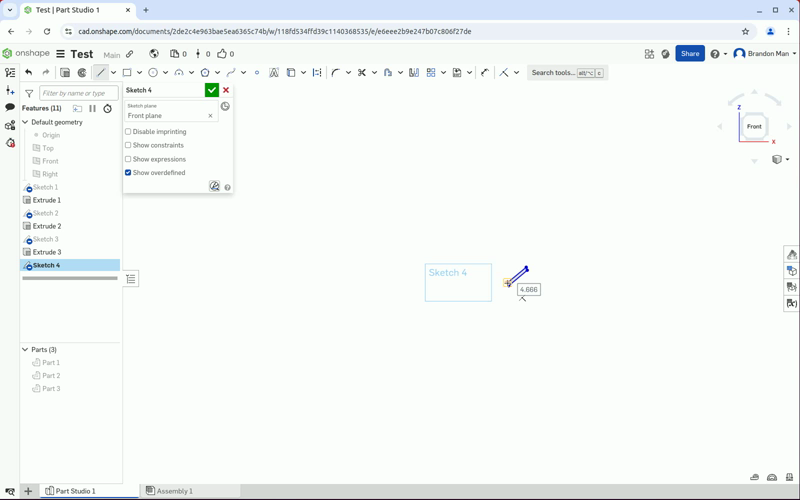
key(esc)
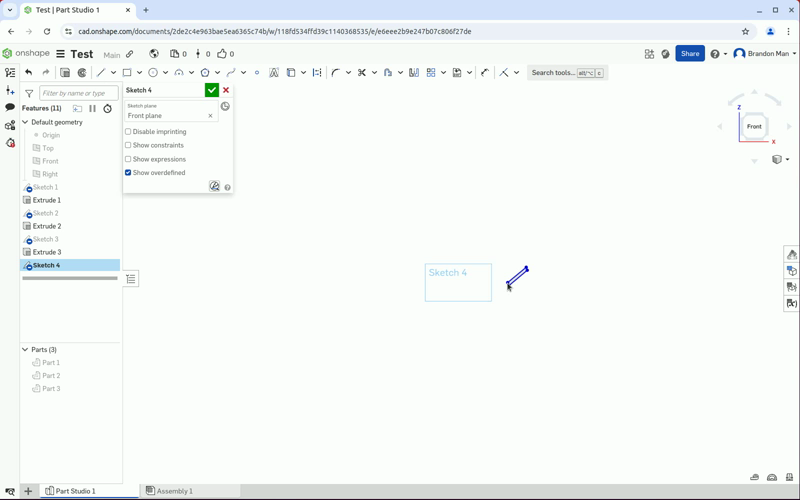
mouse_move(514, 279)
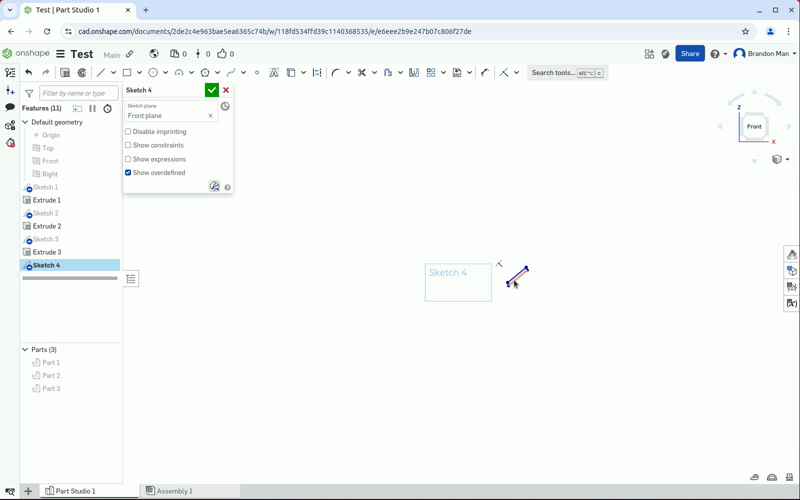
scroll(6)
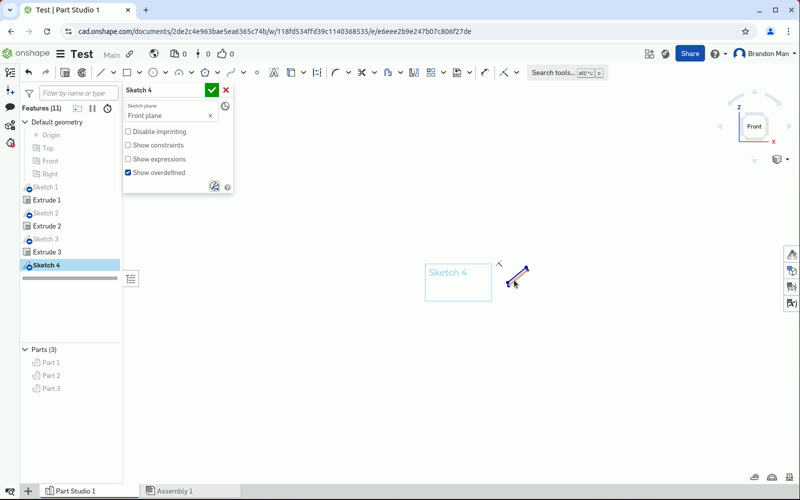
scroll(6)
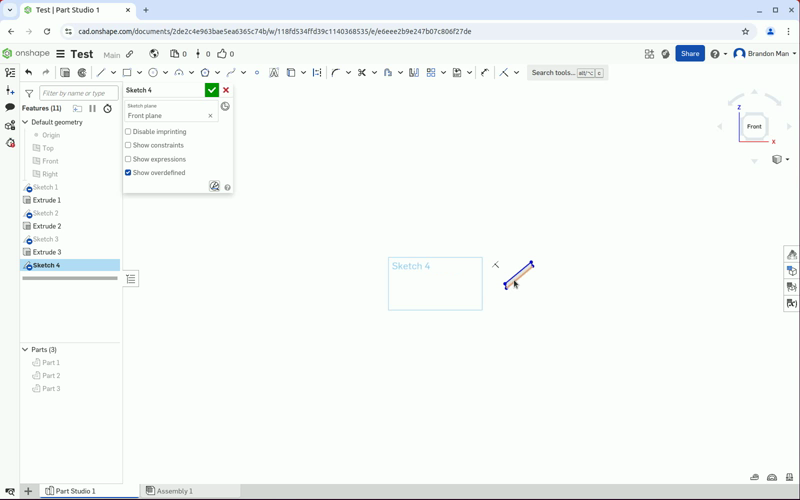
scroll(6)
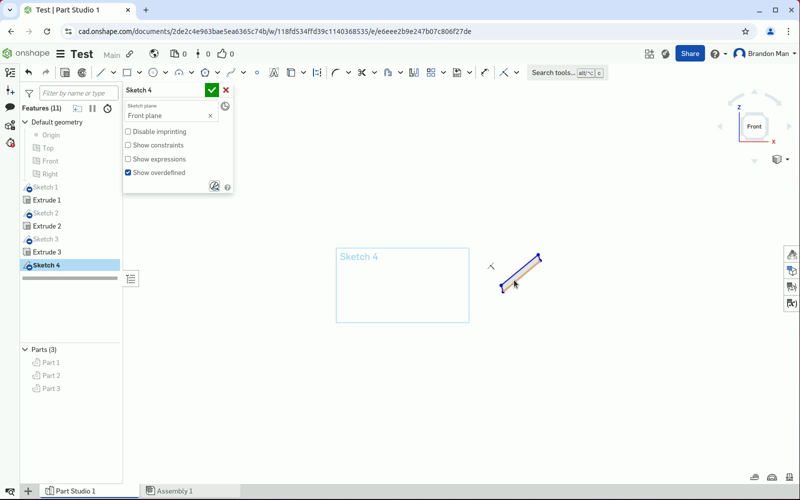
scroll(6)
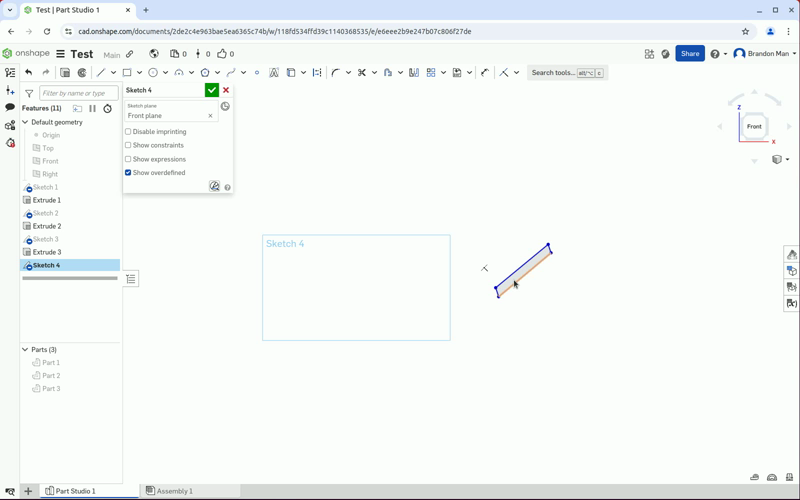
scroll(6)
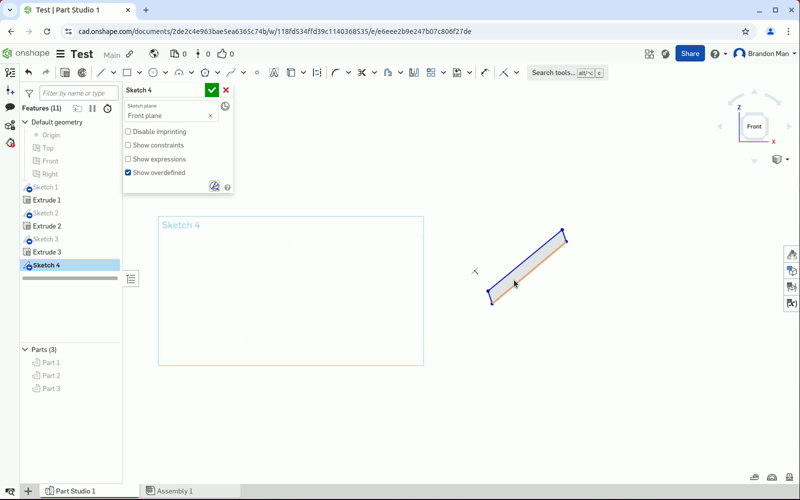
scroll(6)
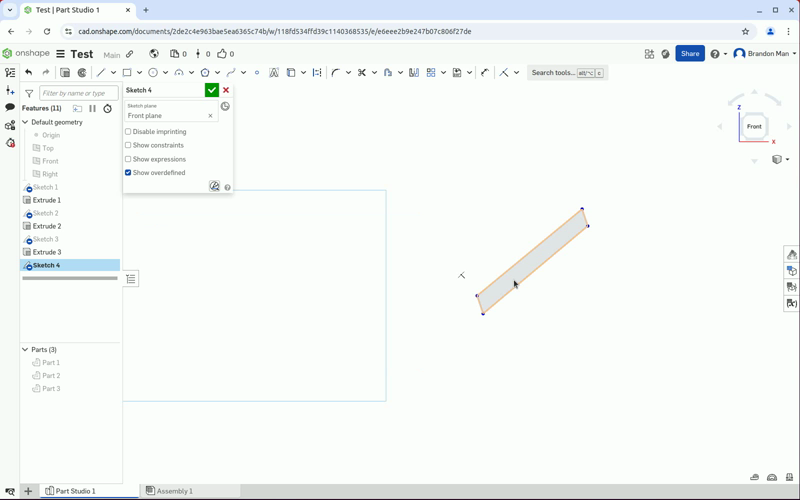
scroll(6)
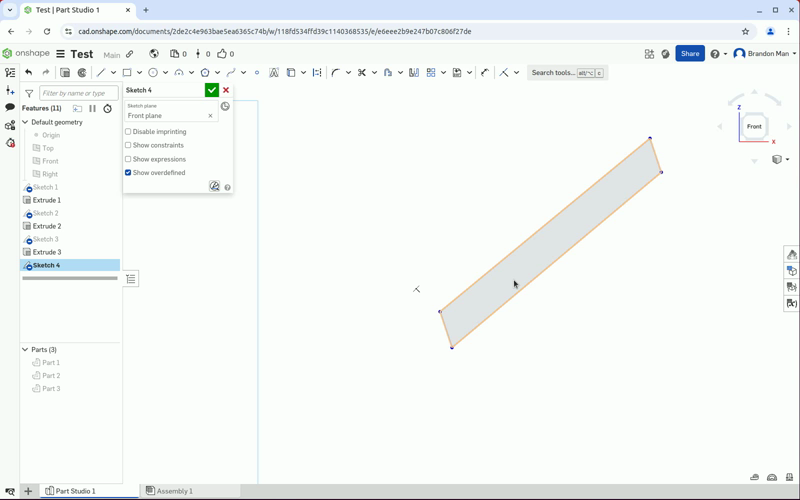
click(514, 279)
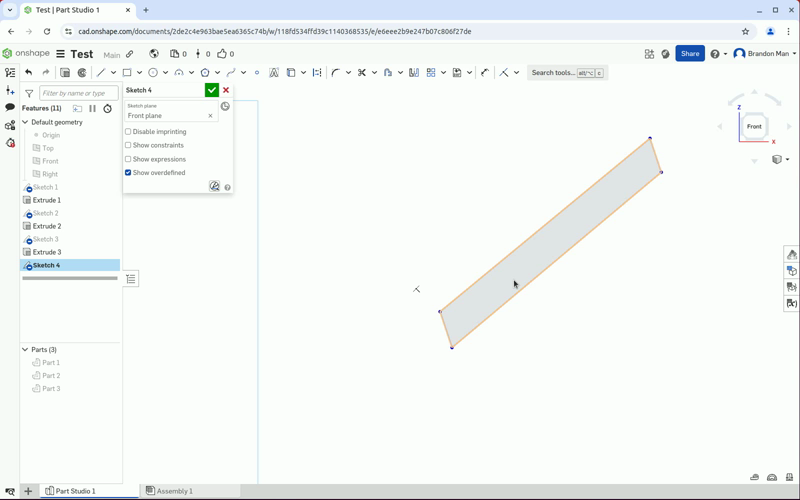
scroll(-6)
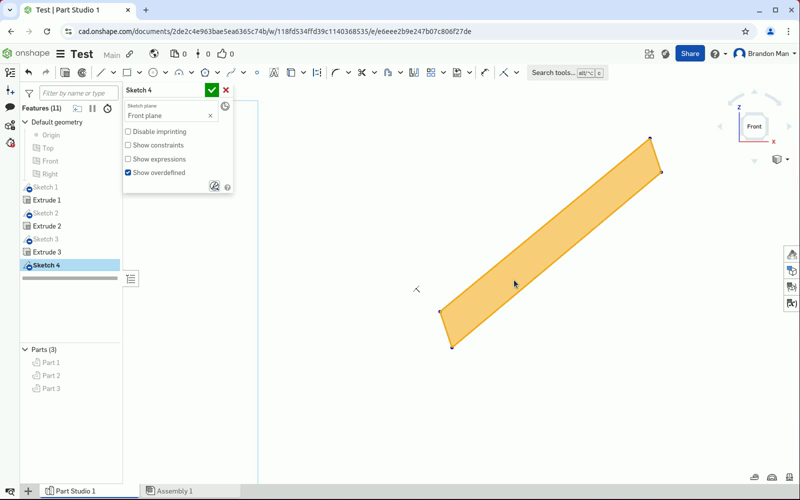
scroll(-6)
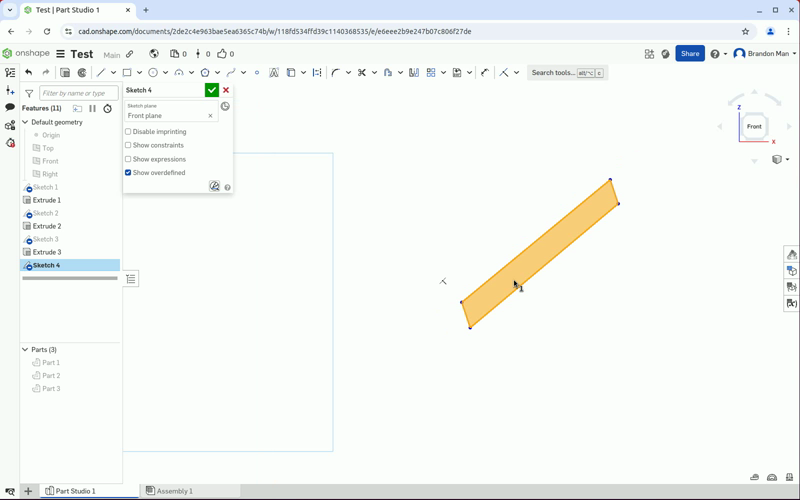
scroll(-6)
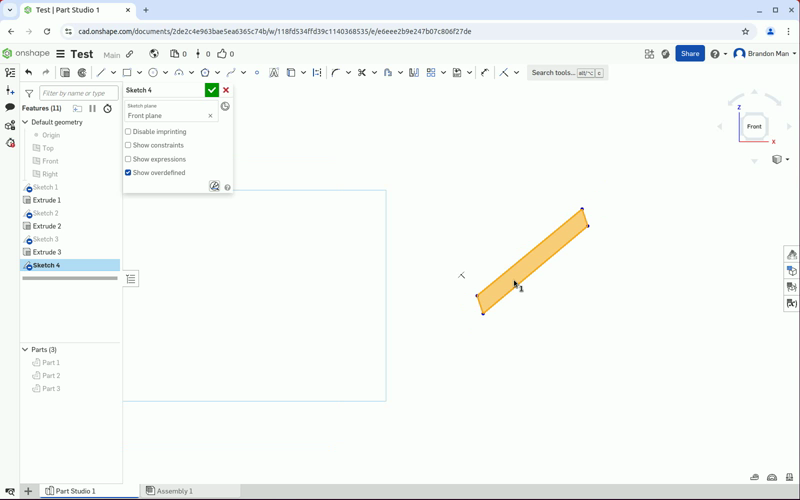
scroll(-6)
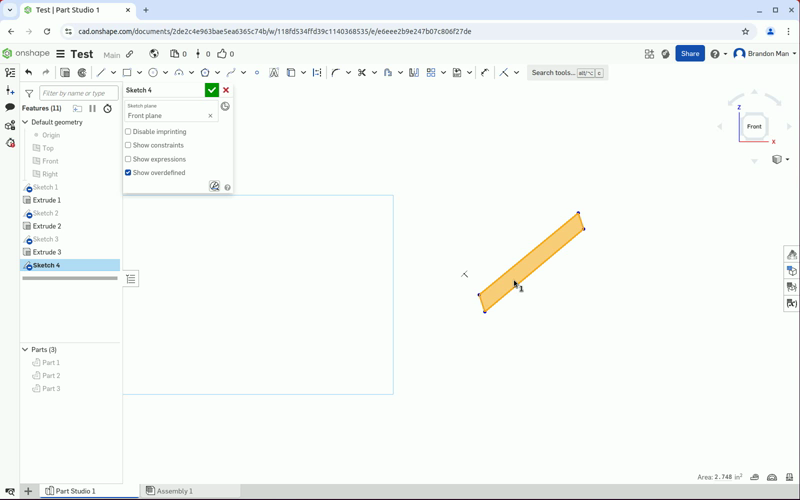
scroll(-6)
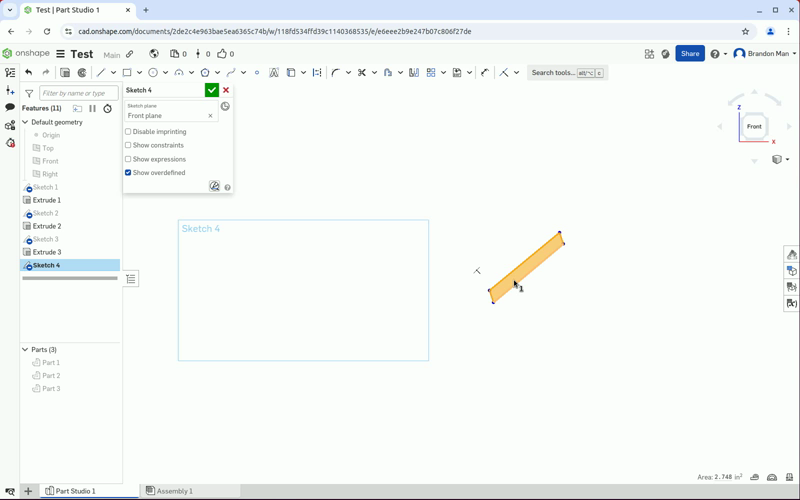
scroll(-6)
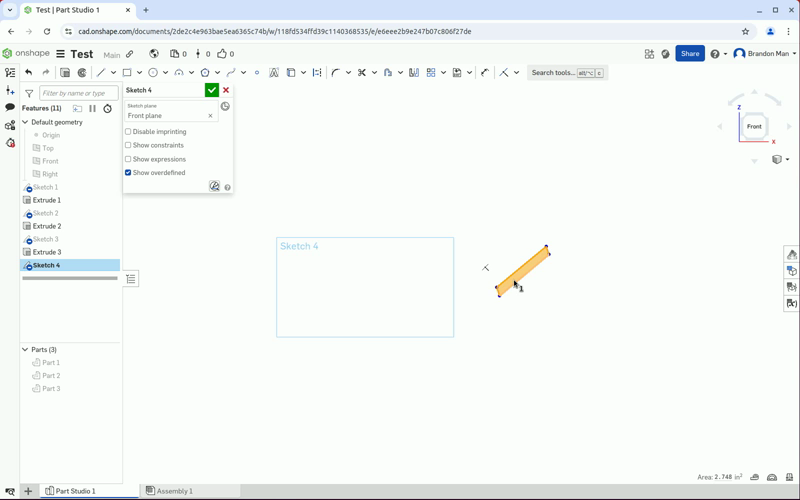
scroll(-6)
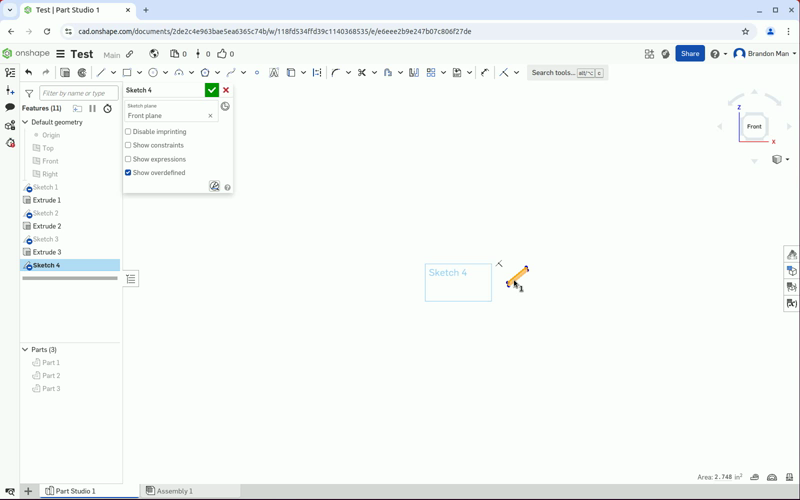
mouse_move(73, 352)
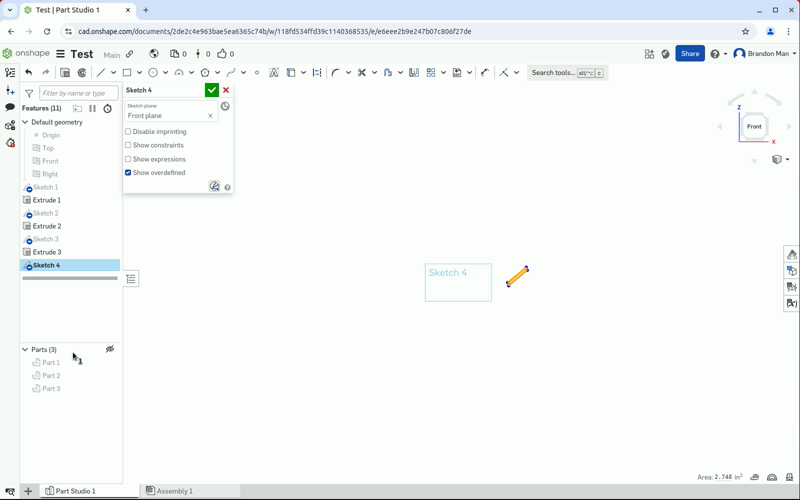
key(shift+y)
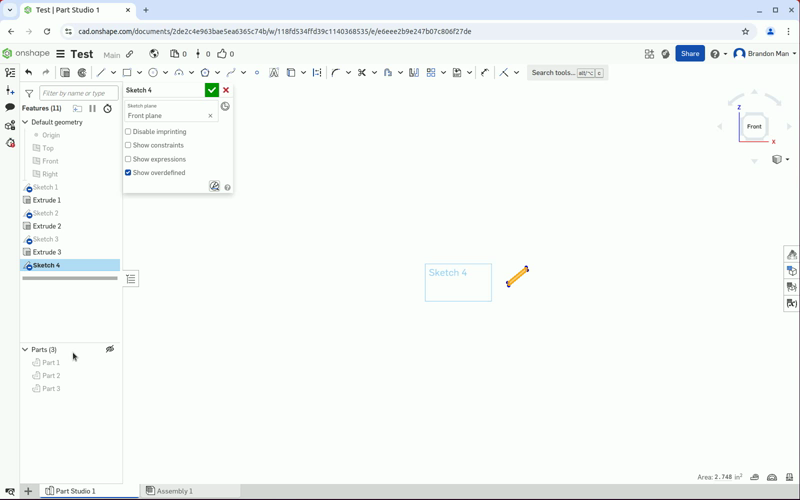
key(shift+e)
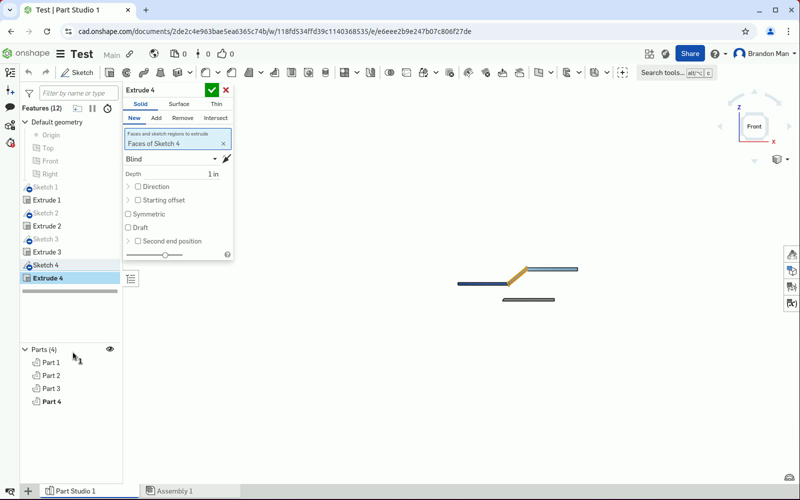
mouse_move(143, 106)
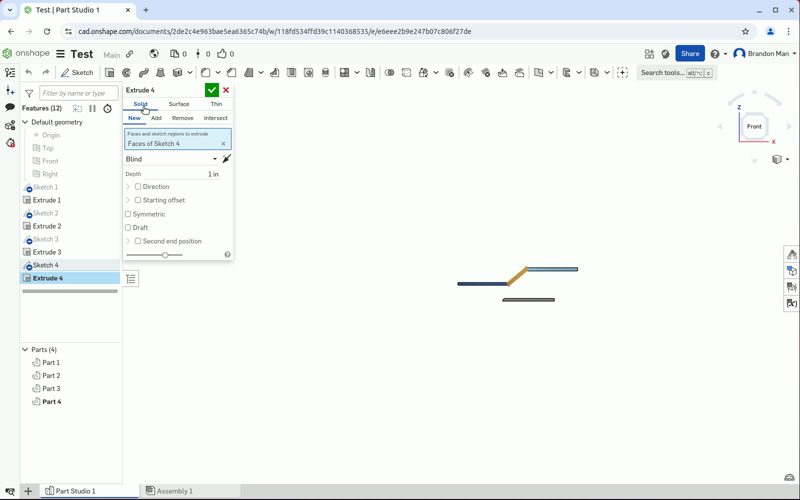
click(143, 106)
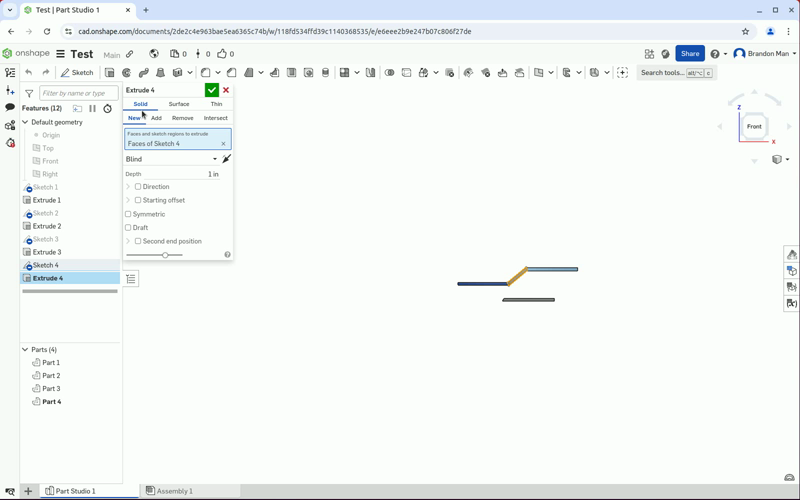
mouse_move(137, 120)
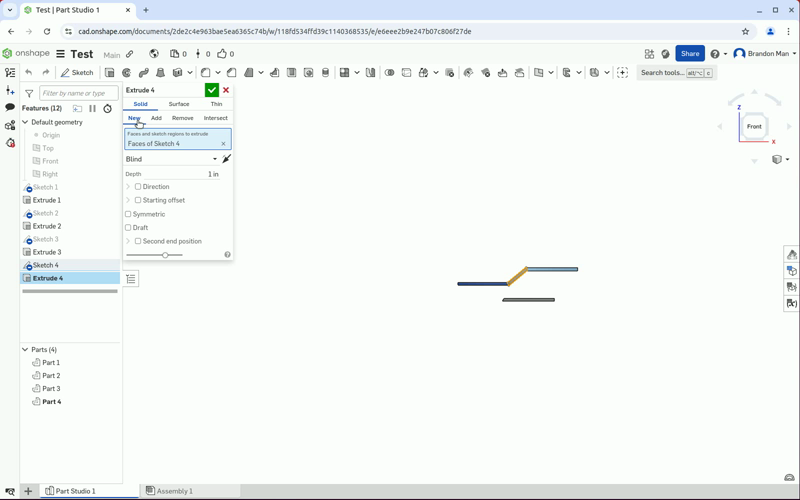
click(137, 120)
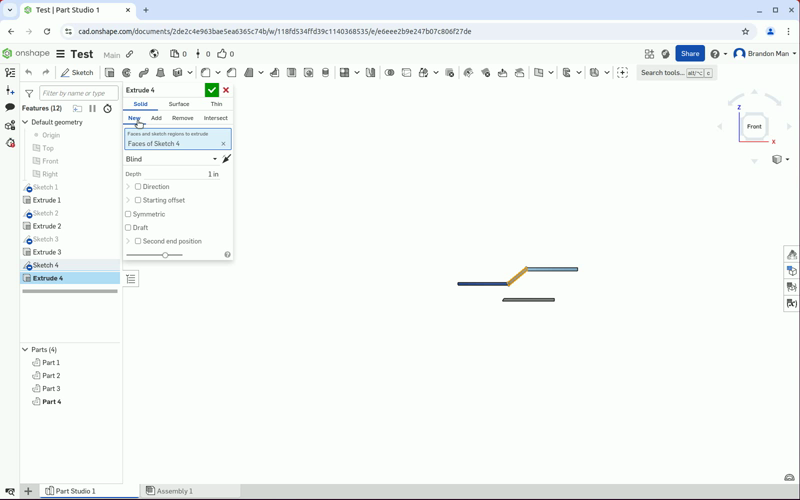
key(tab, 4)
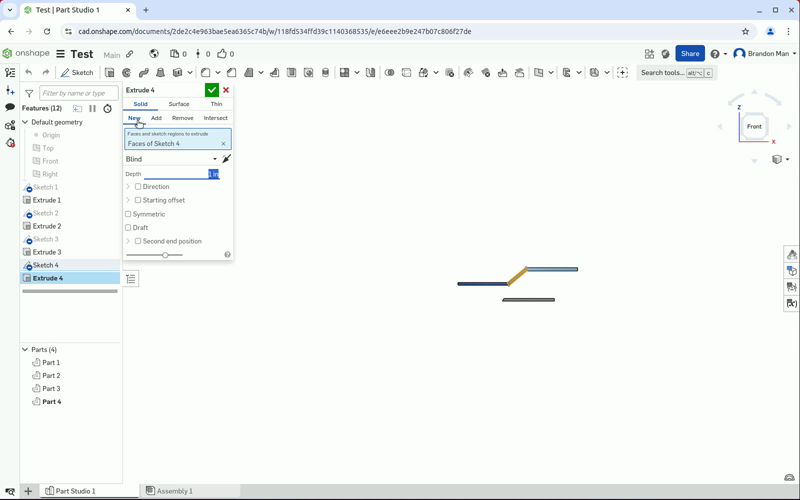
text(3.129)
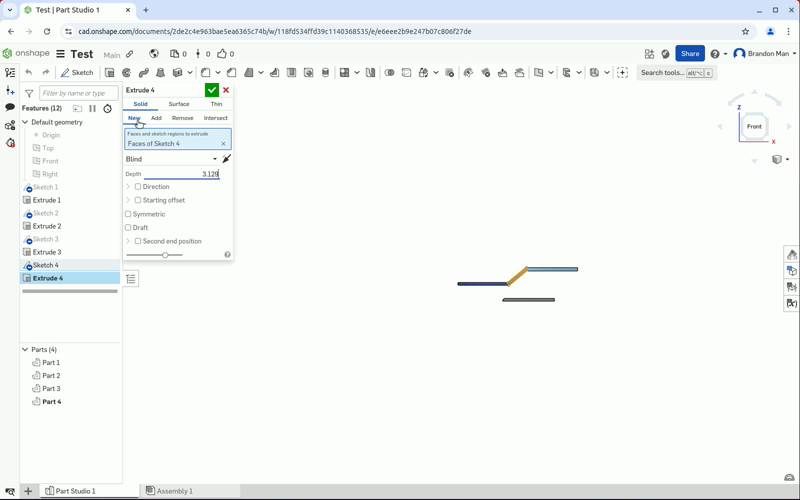
key(enter)
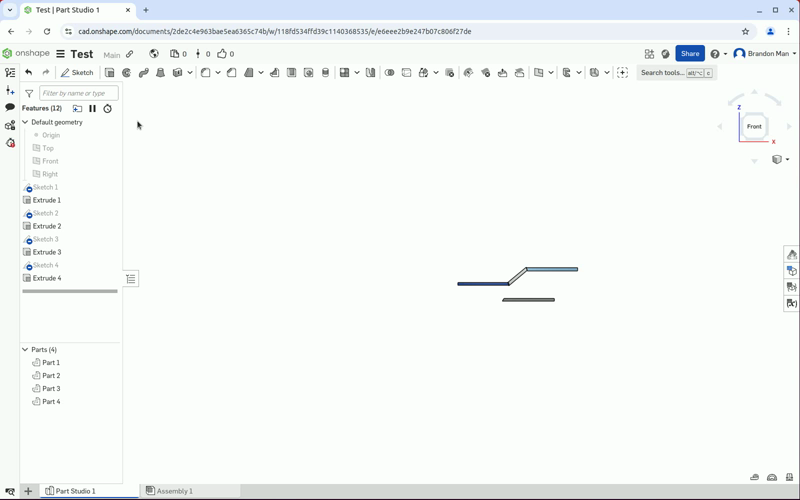
key(shift+h)
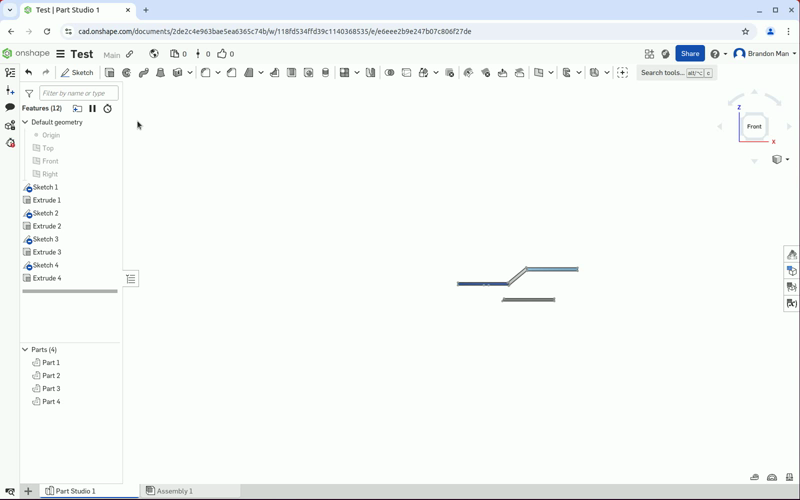
key(shift+h)
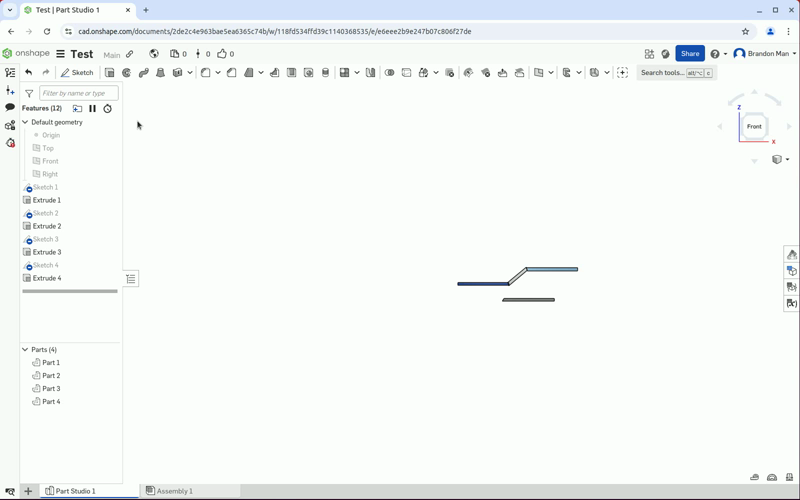
mouse_move(73, 189)
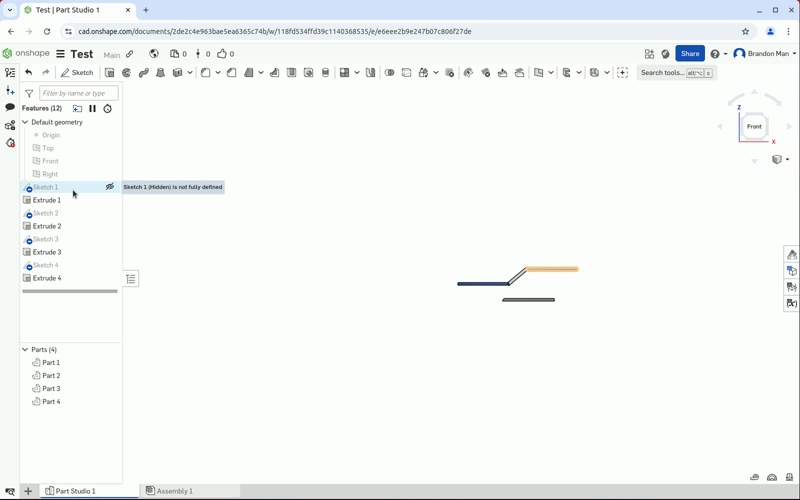
click(73, 189)
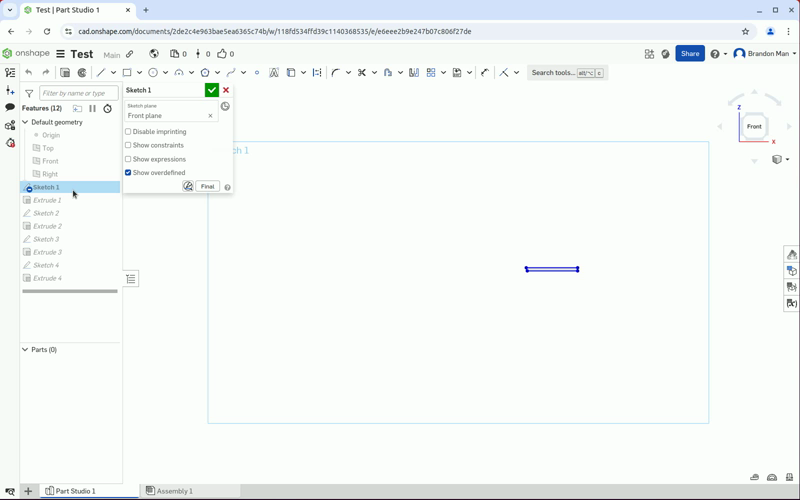
mouse_move(229, 92)
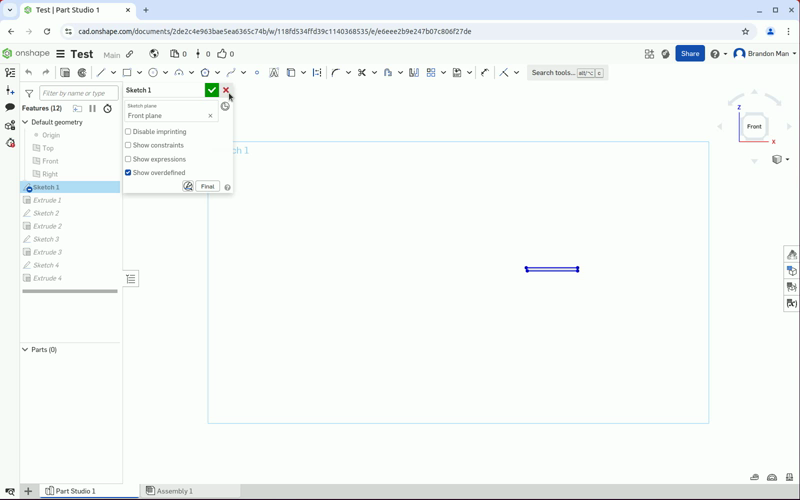
click(229, 92)
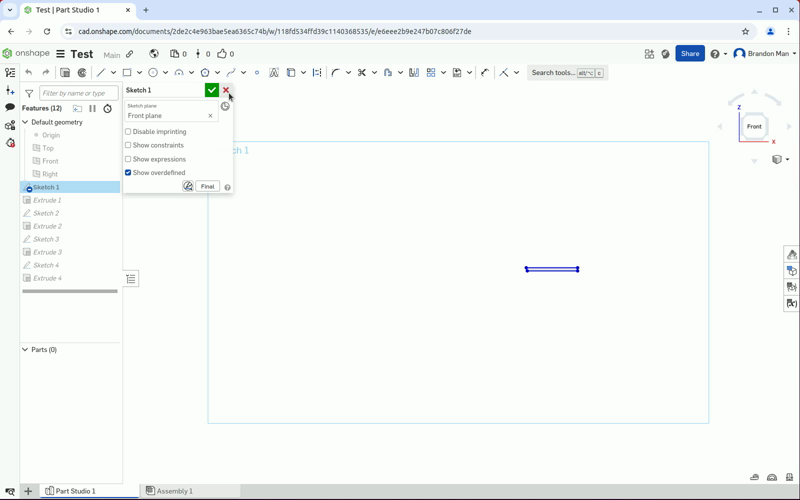
key(shift+s)
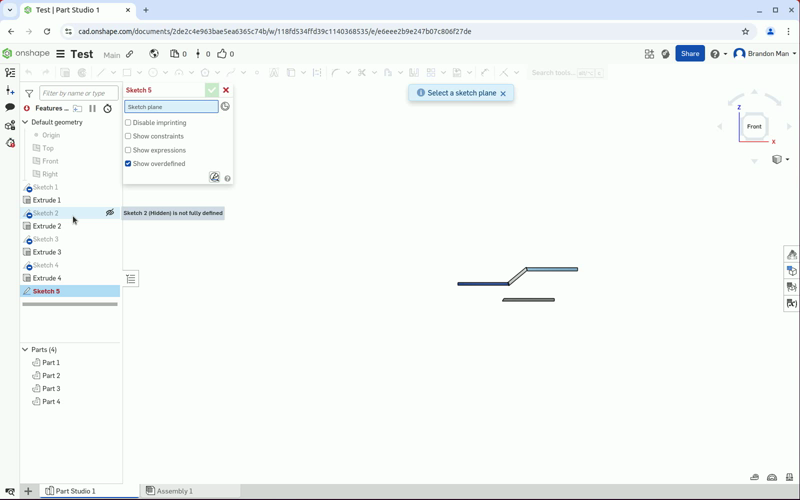
scroll(3)
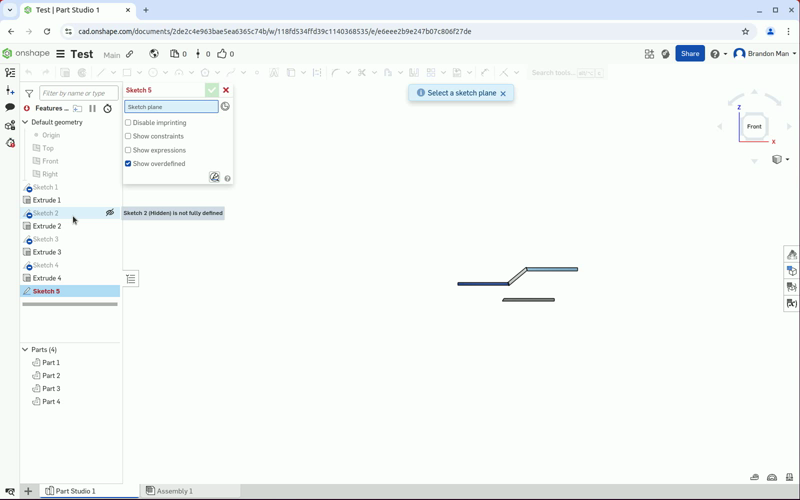
mouse_move(73, 163)
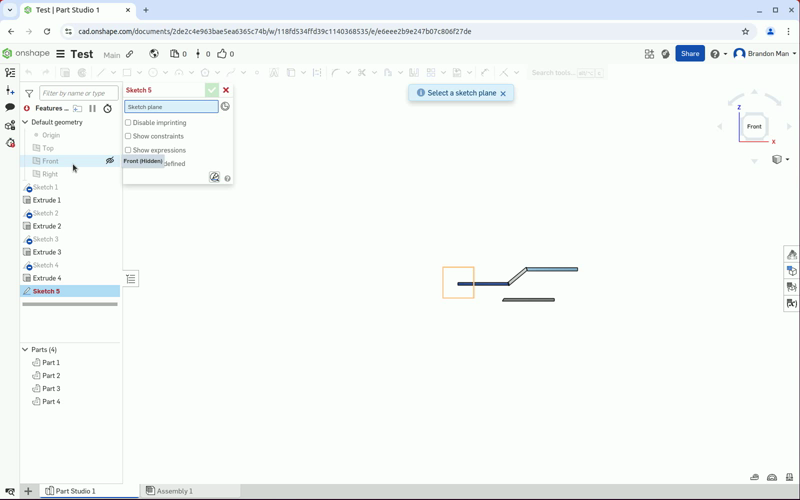
click(73, 163)
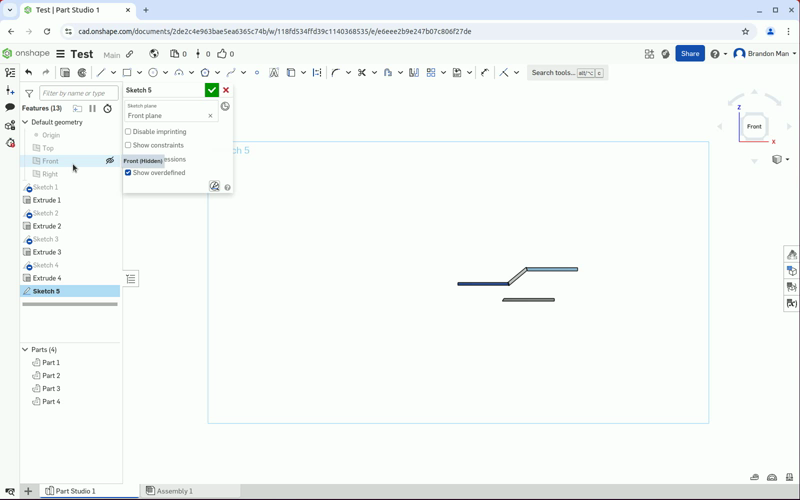
mouse_move(73, 352)
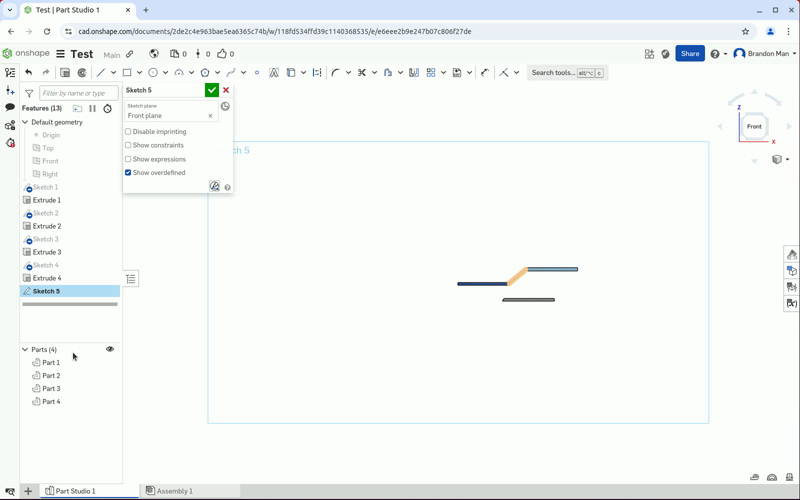
key(y)
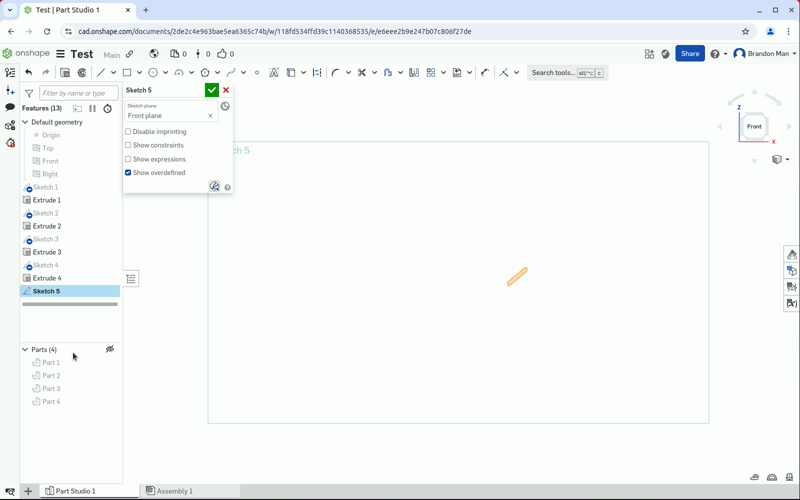
key(l)
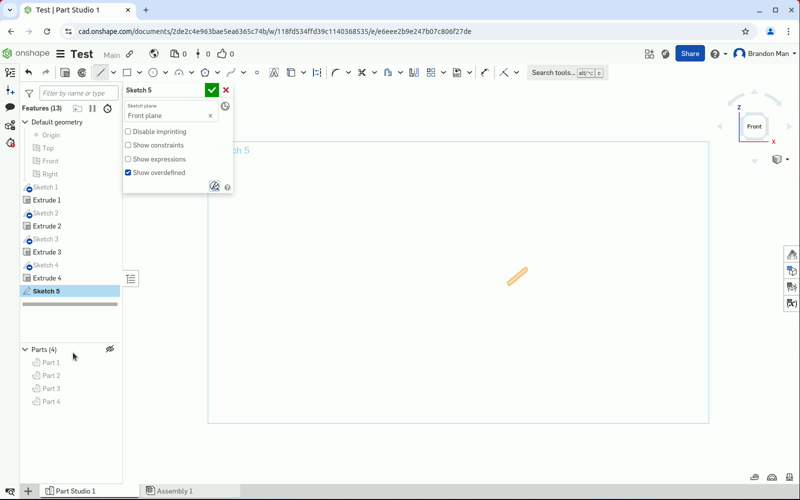
key_down(shift)
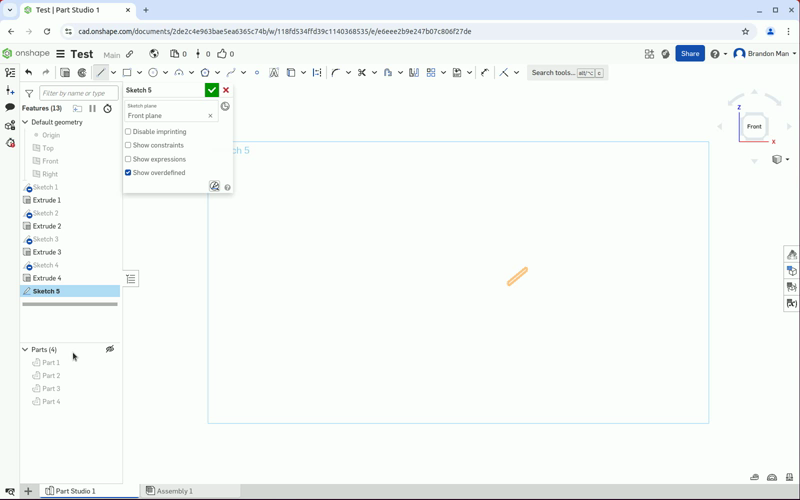
mouse_move(485, 285)
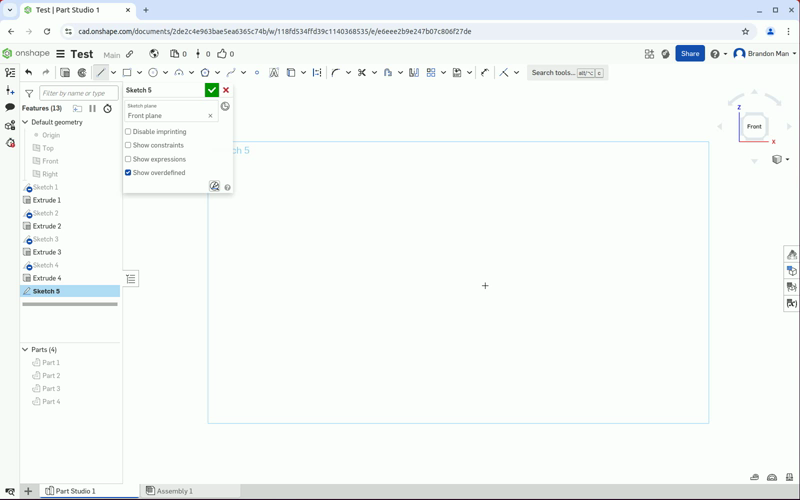
click(485, 285)
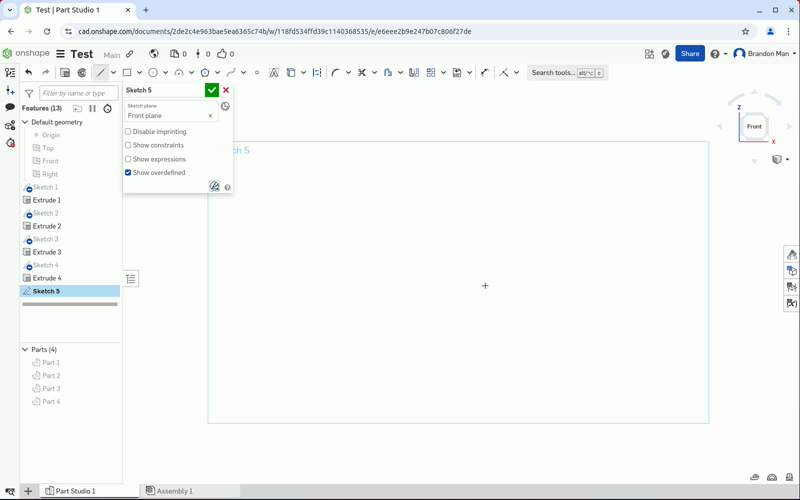
key_up(shift)
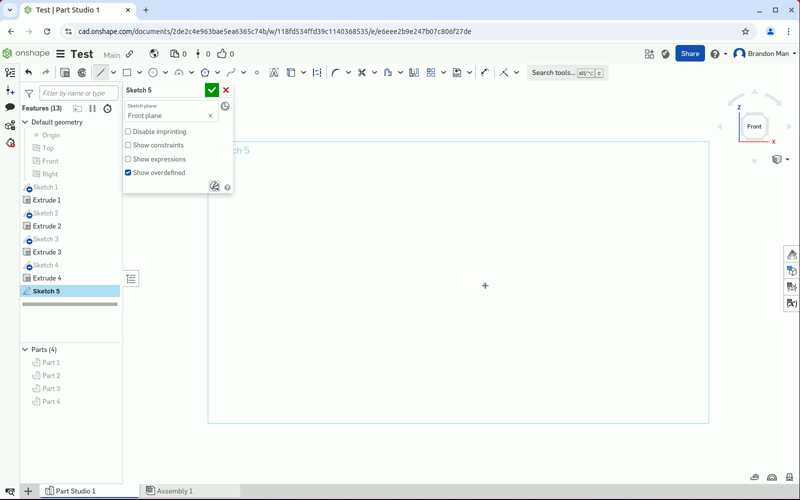
key_down(shift)
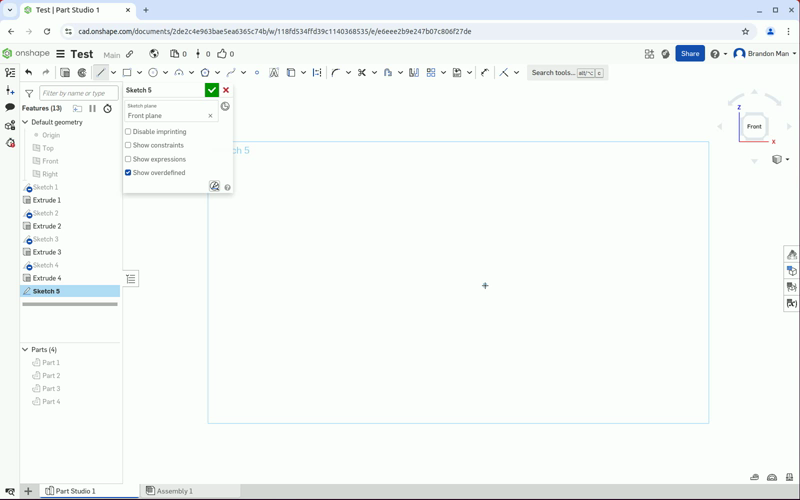
mouse_move(515, 285)
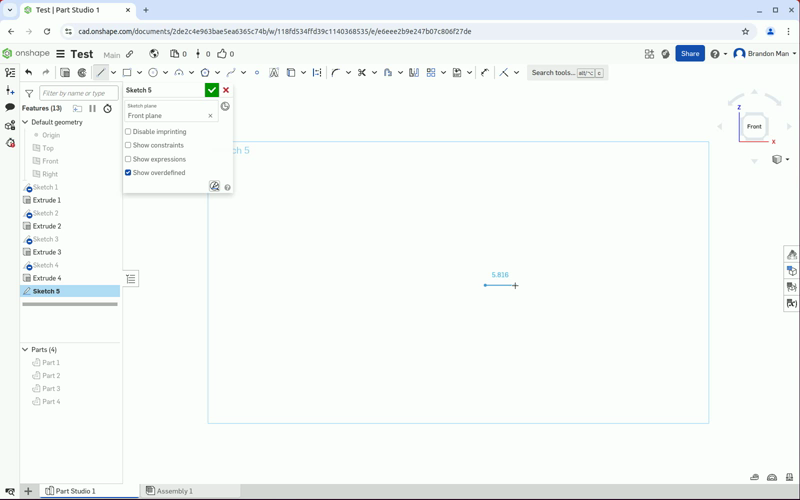
mouse_move(504, 301)
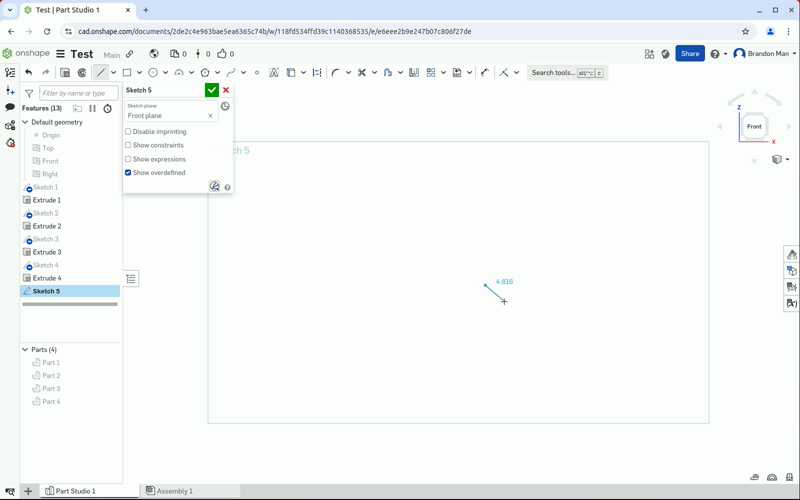
click(504, 301)
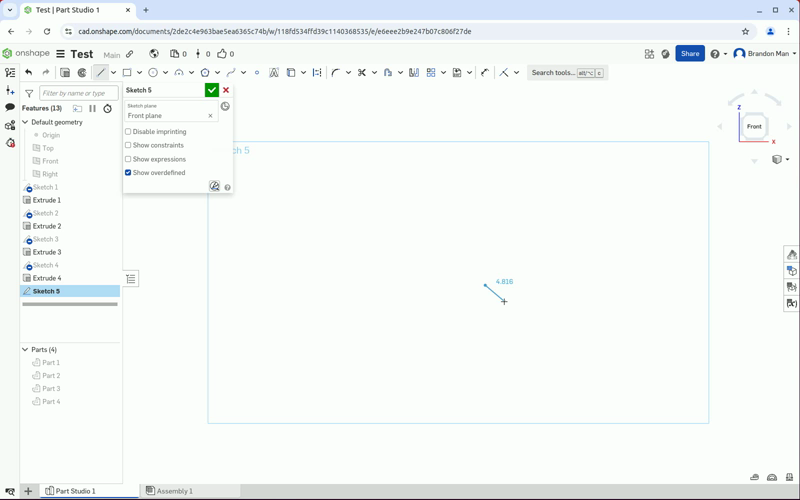
key_up(shift)
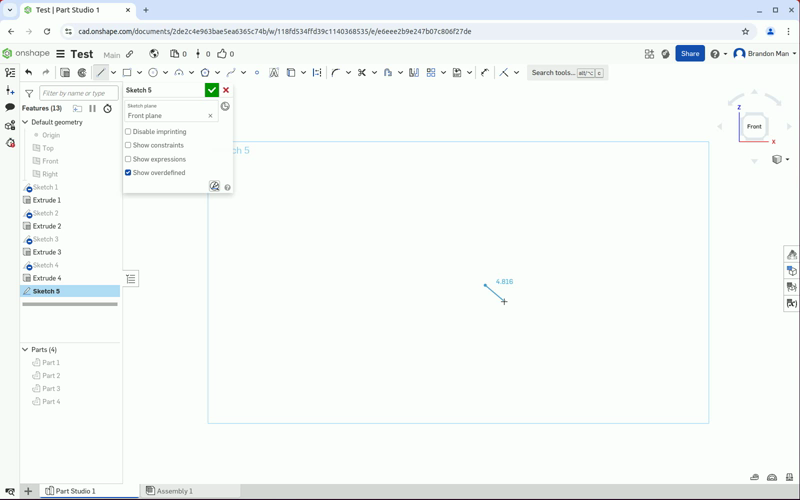
key_down(shift)
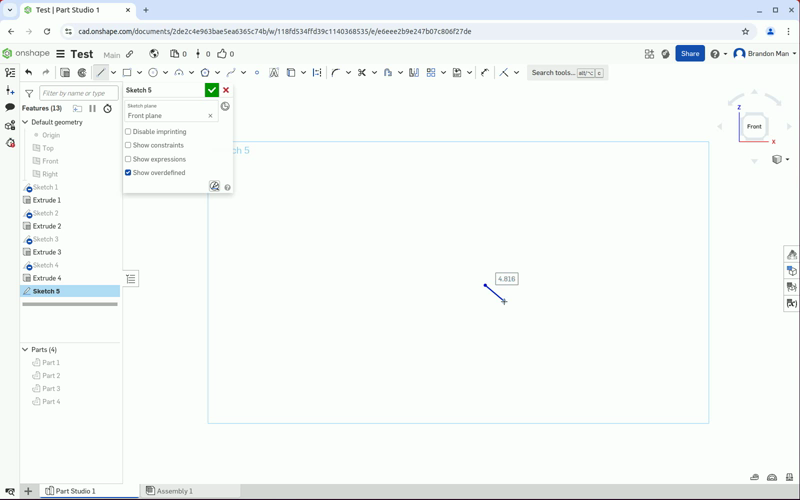
mouse_move(534, 301)
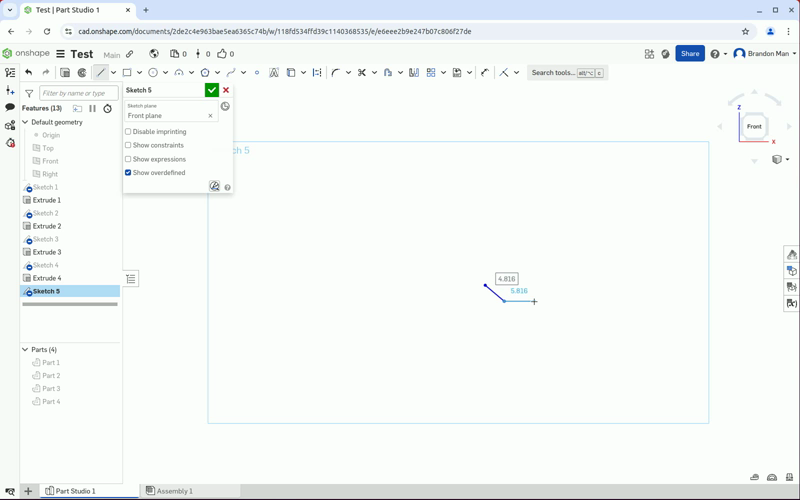
mouse_move(505, 298)
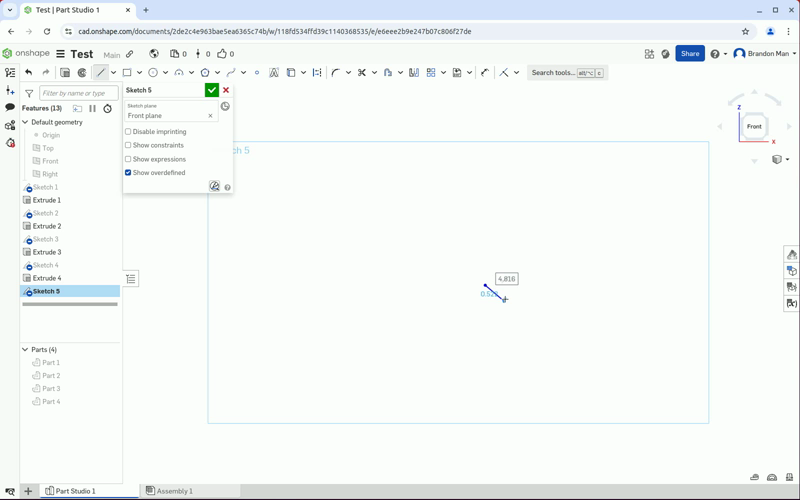
scroll(6)
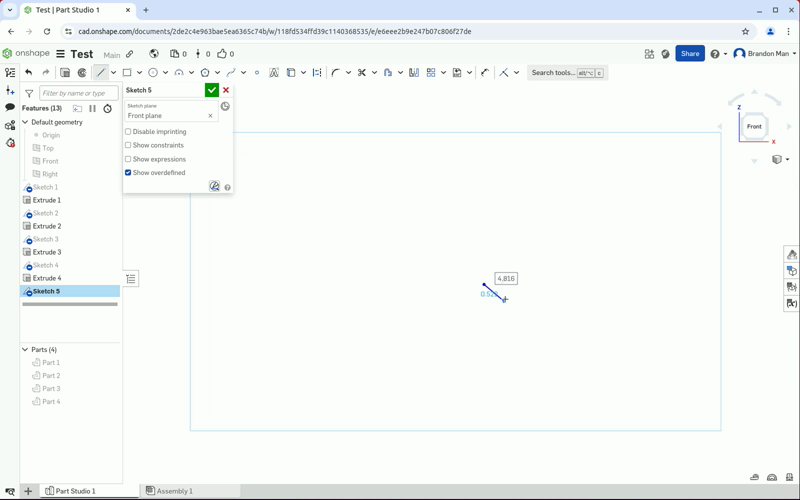
scroll(6)
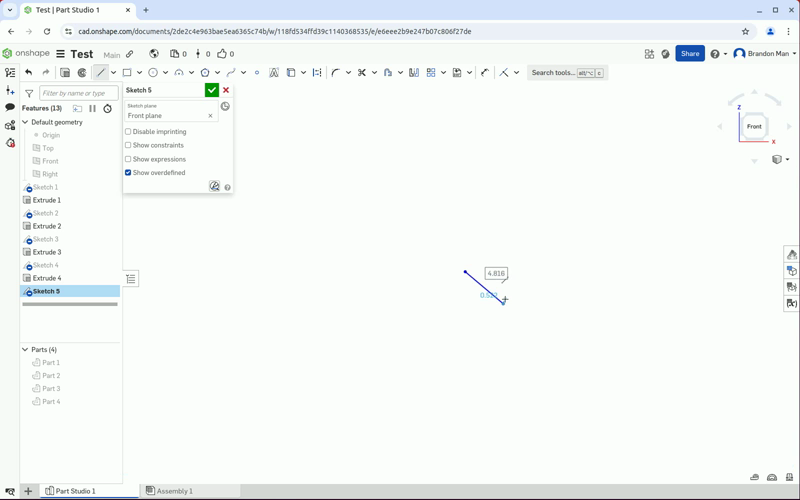
scroll(6)
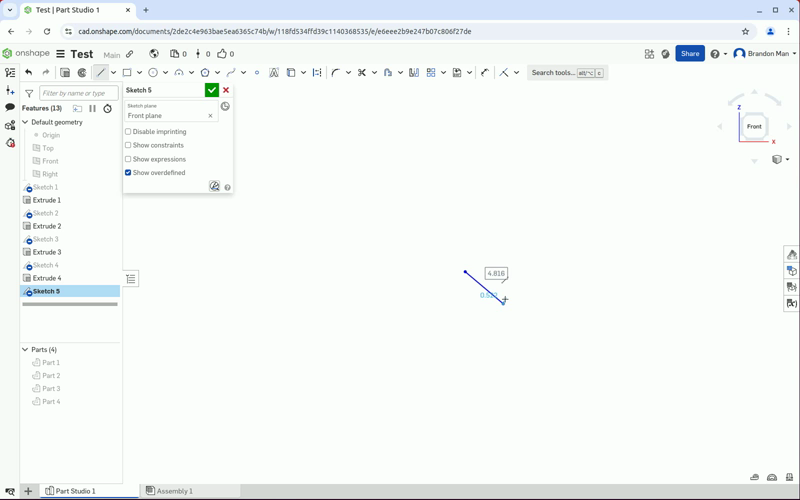
scroll(6)
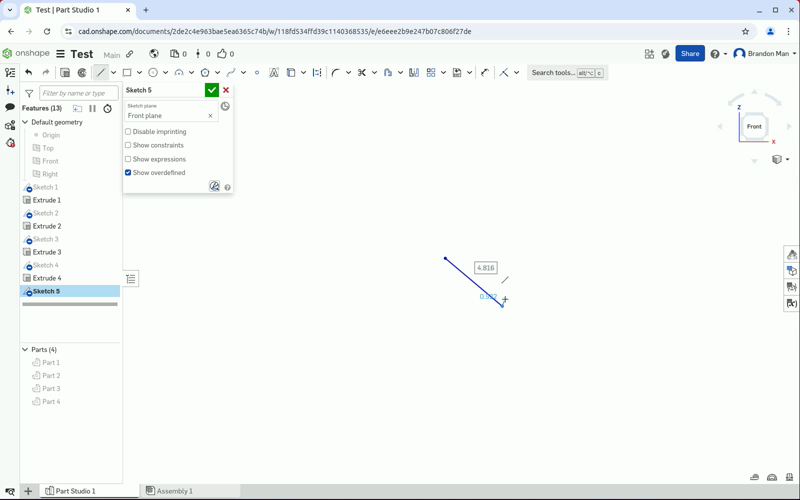
scroll(6)
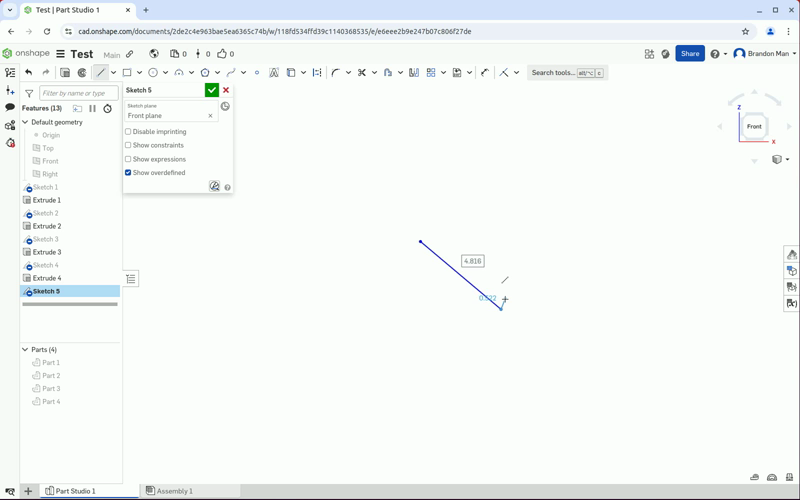
scroll(6)
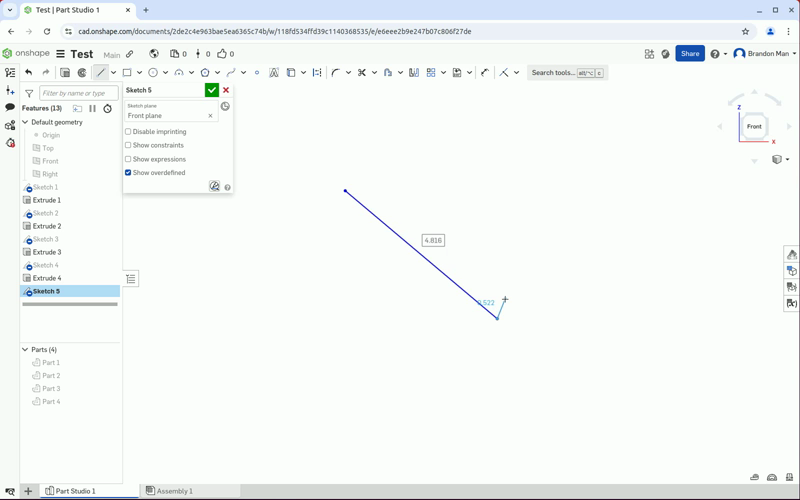
scroll(6)
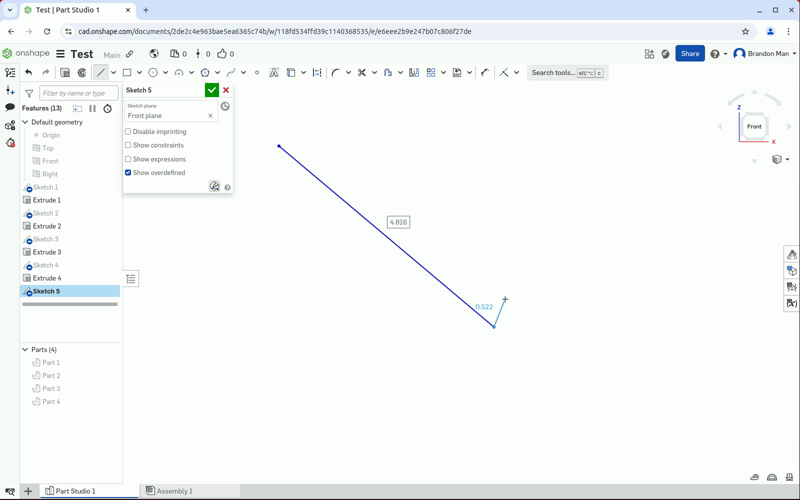
click(505, 298)
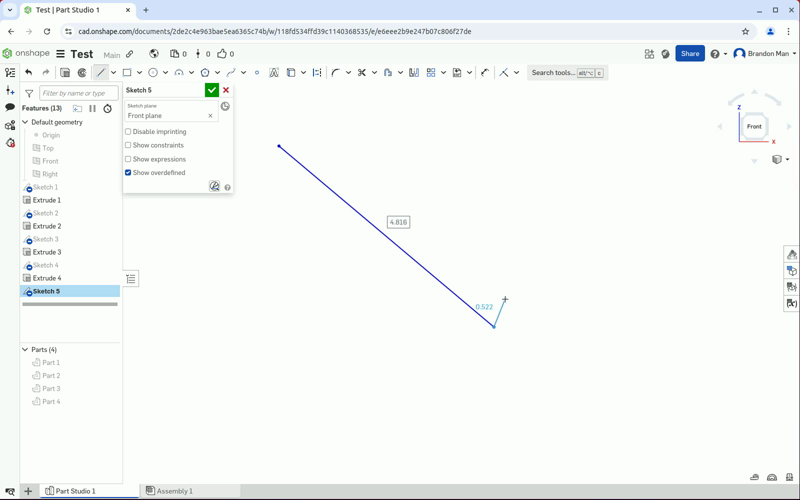
scroll(-6)
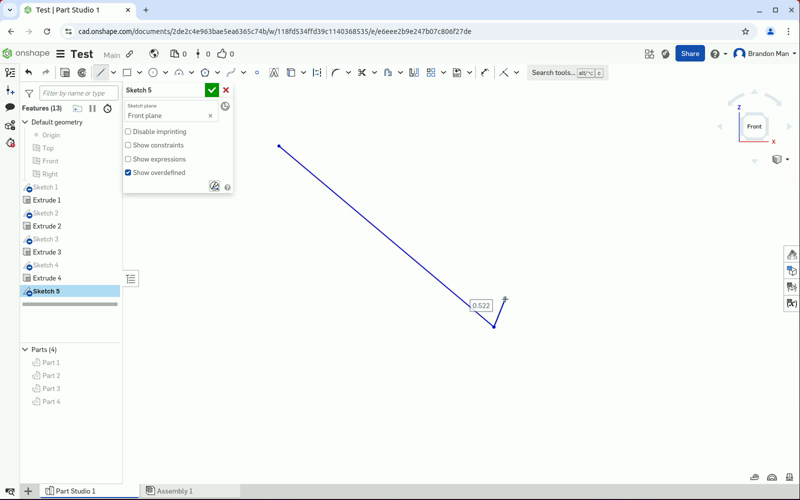
scroll(-6)
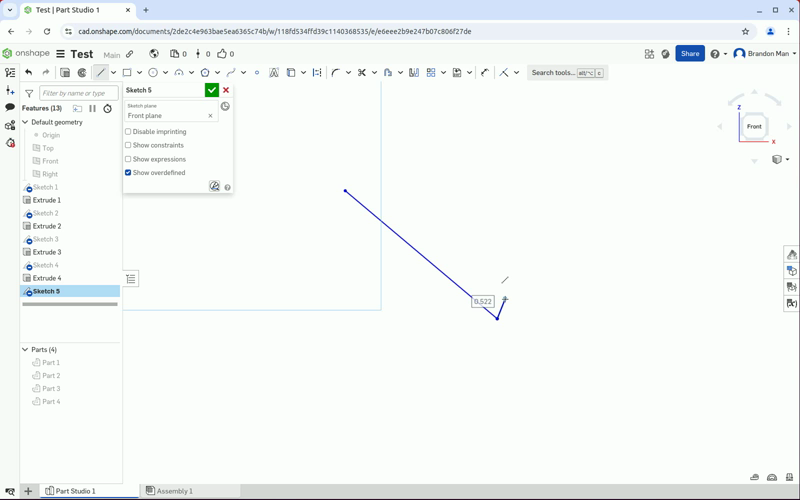
scroll(-6)
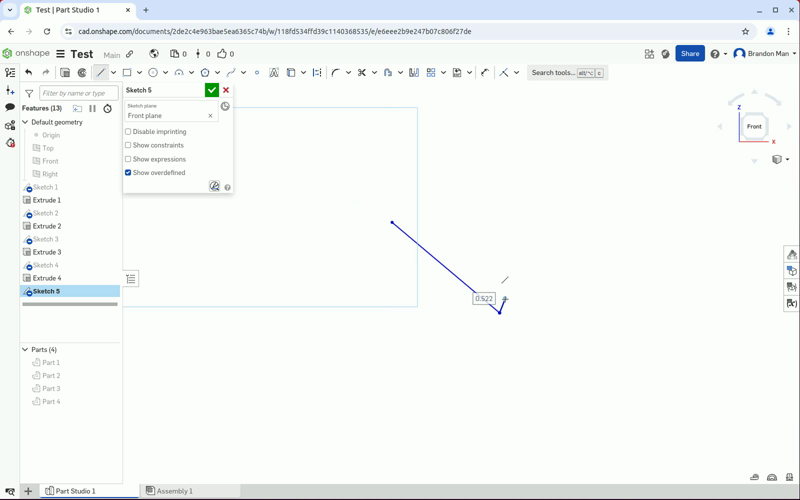
scroll(-6)
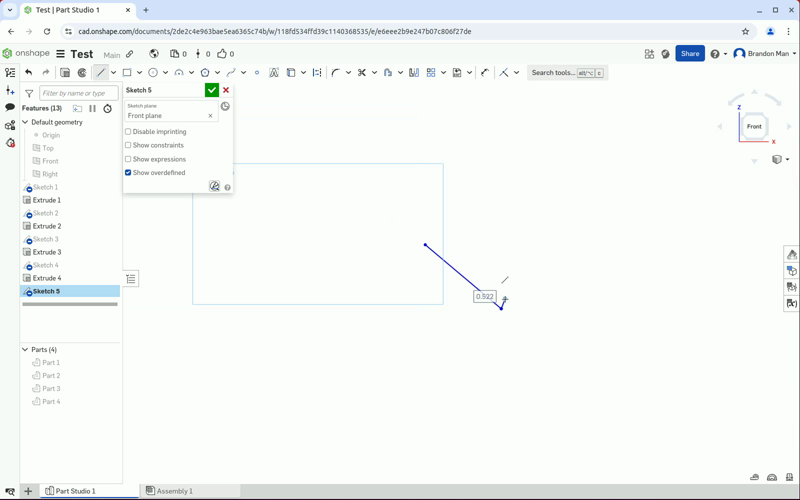
scroll(-6)
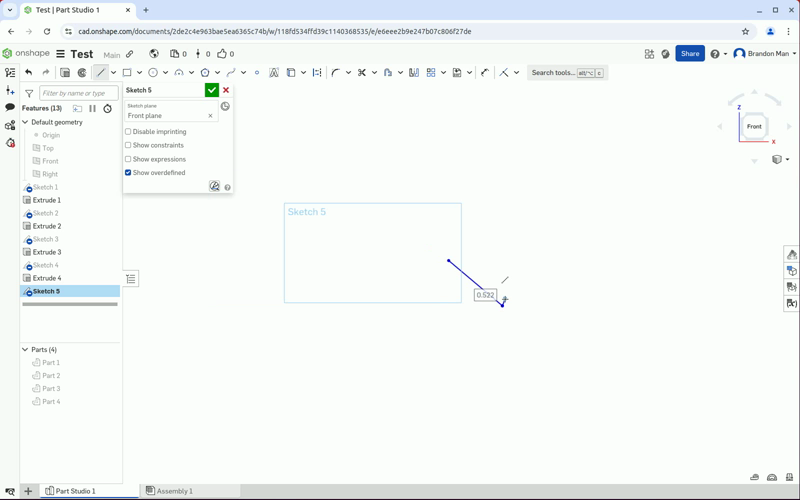
scroll(-6)
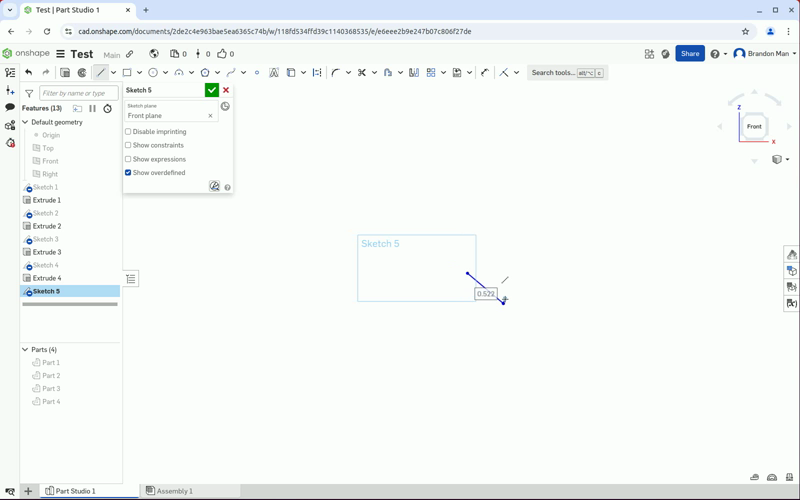
scroll(-6)
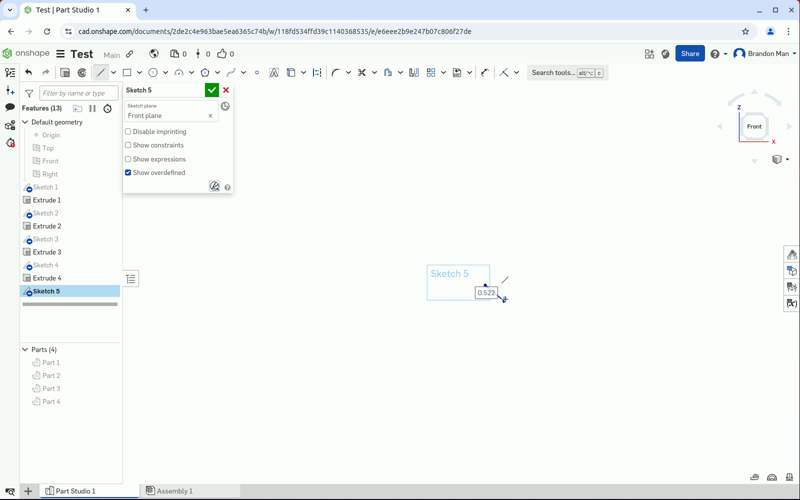
key_up(shift)
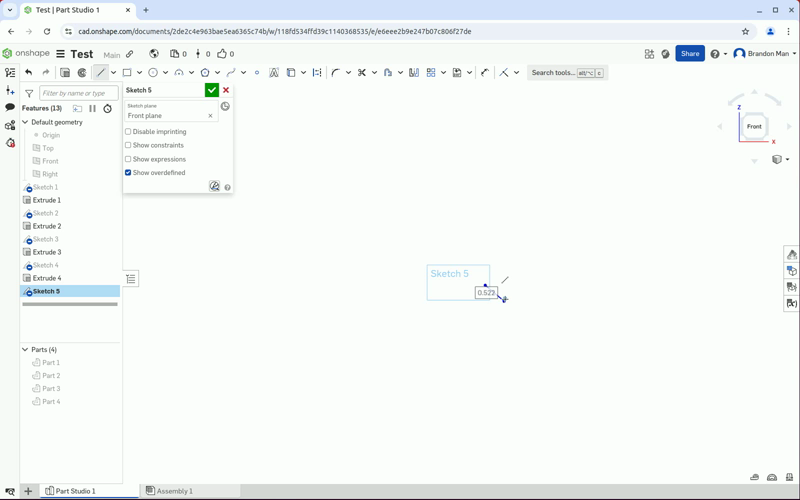
key_down(shift)
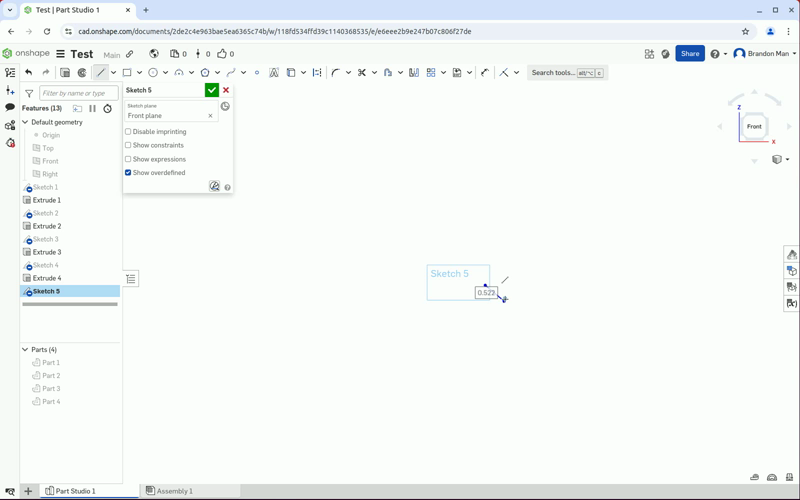
mouse_move(535, 298)
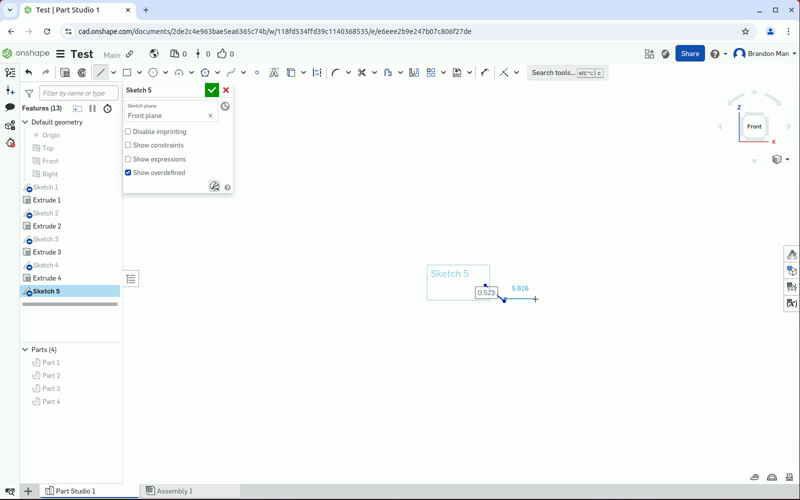
mouse_move(489, 285)
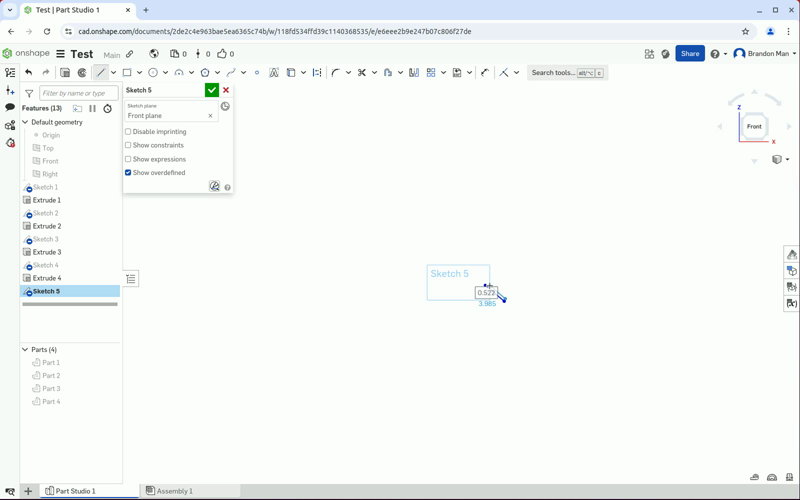
scroll(6)
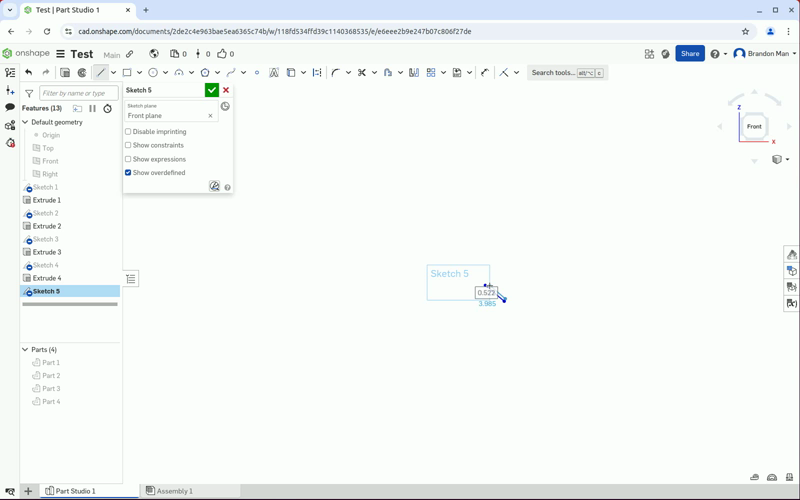
scroll(6)
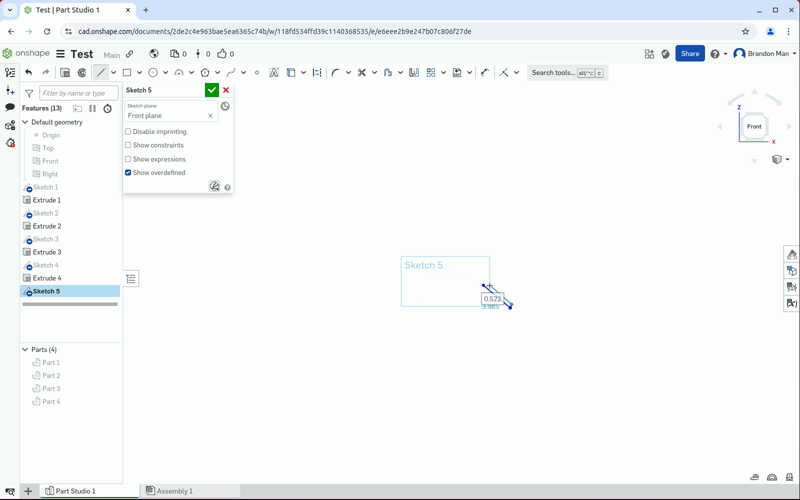
scroll(6)
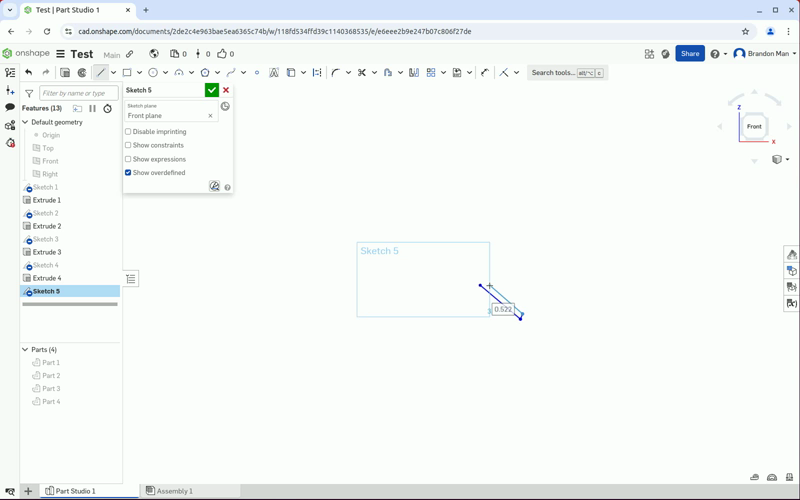
scroll(6)
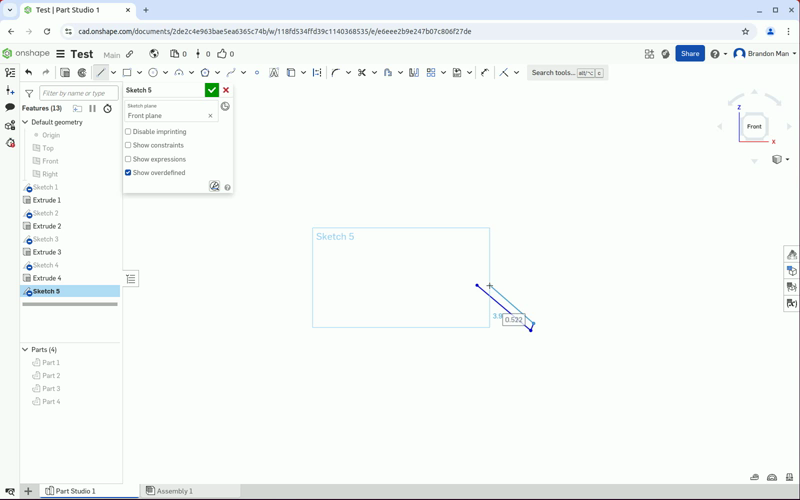
scroll(6)
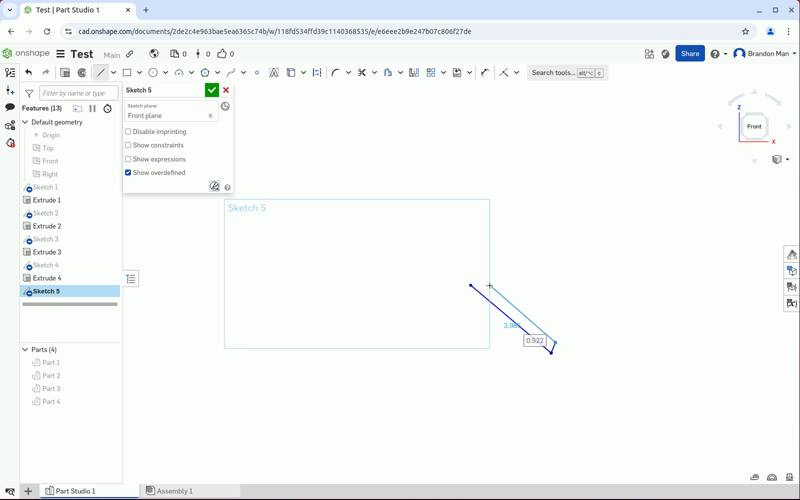
scroll(6)
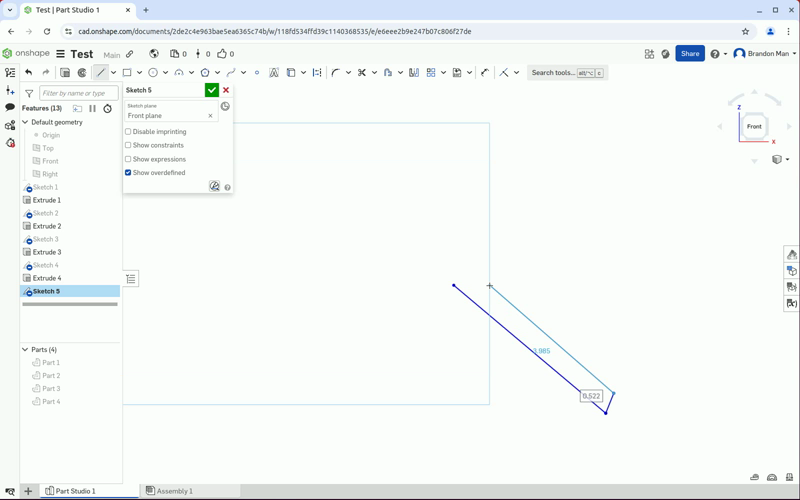
scroll(6)
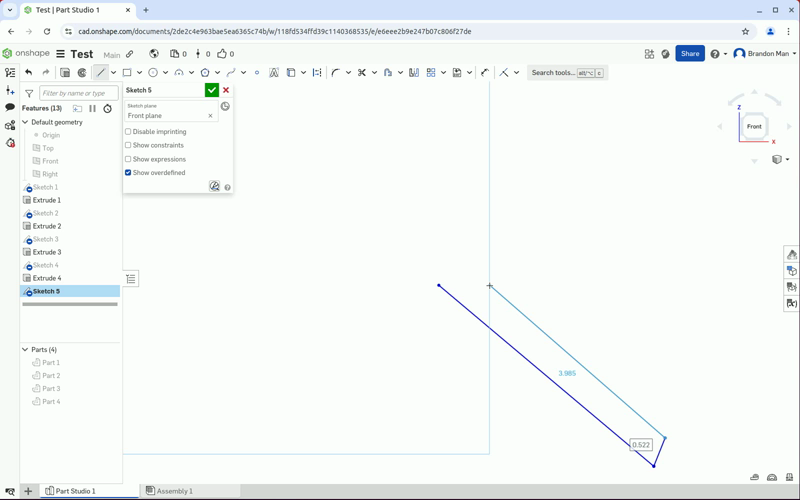
click(489, 285)
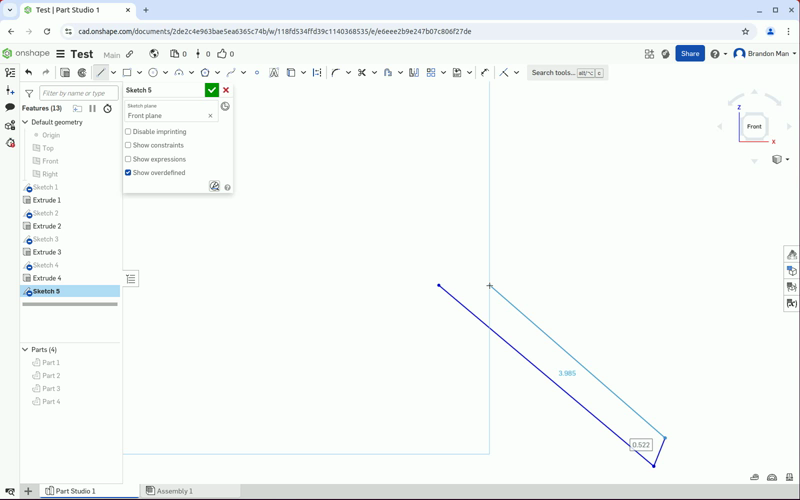
scroll(-6)
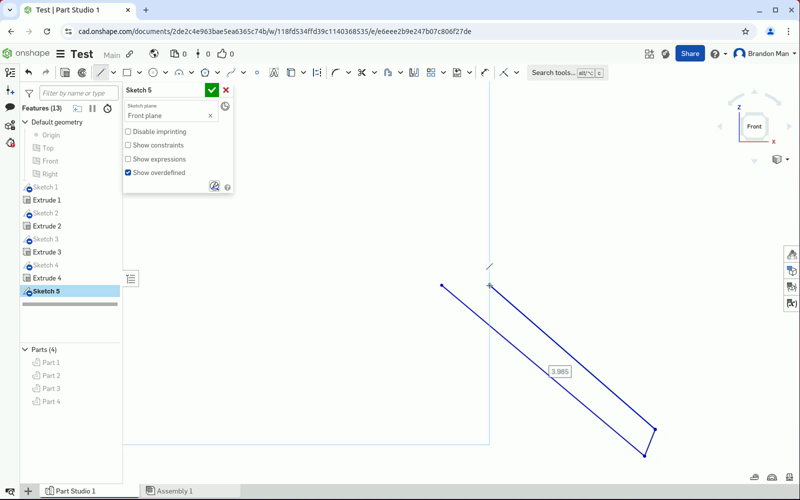
scroll(-6)
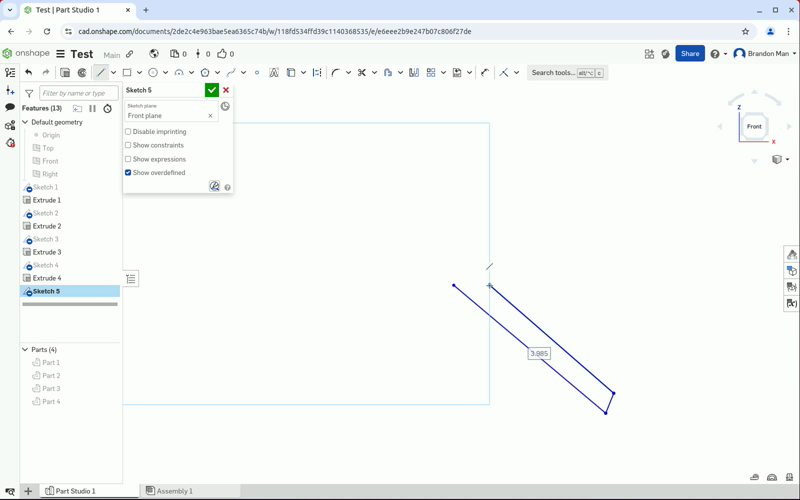
scroll(-6)
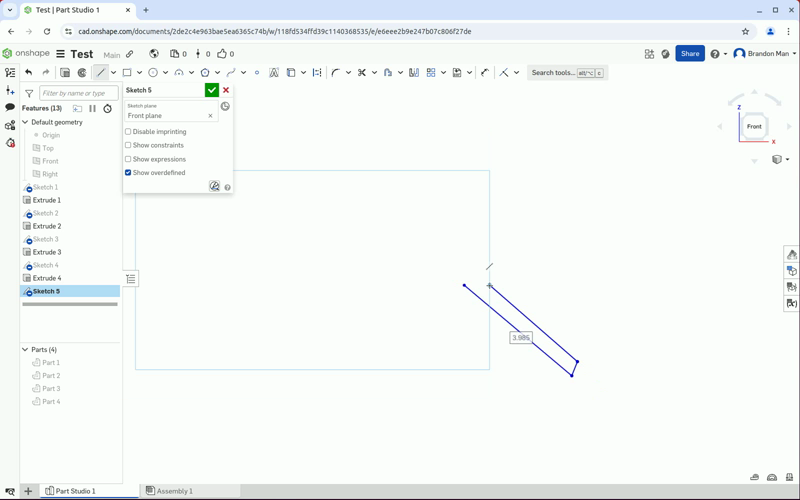
scroll(-6)
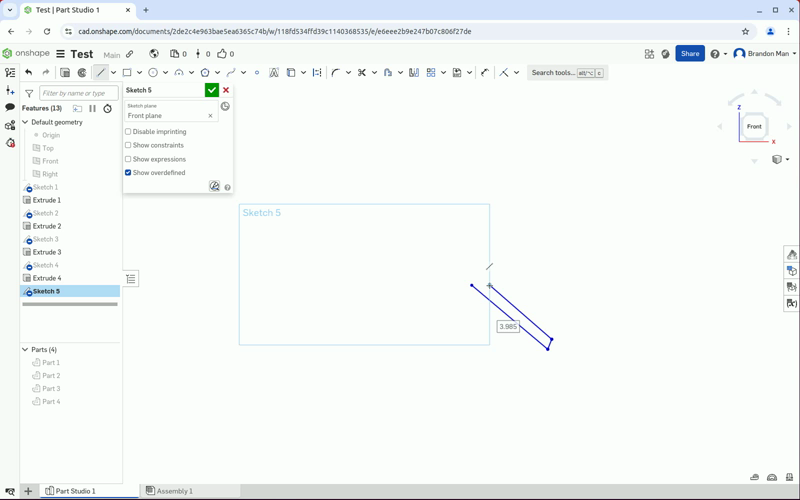
scroll(-6)
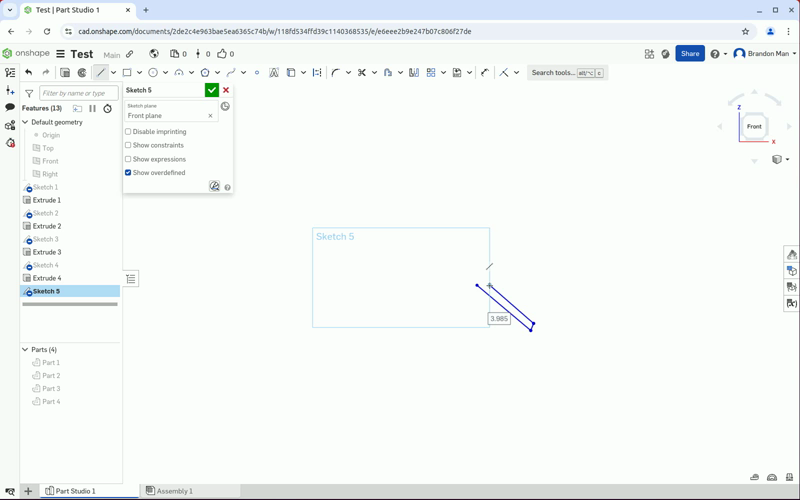
scroll(-6)
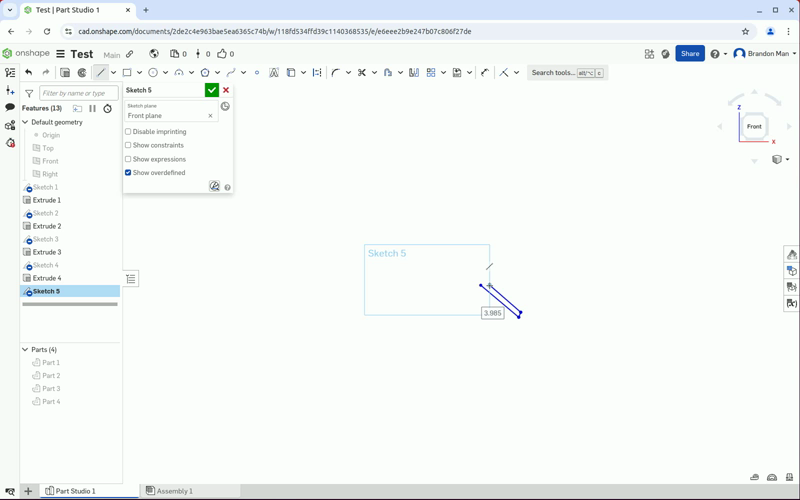
scroll(-6)
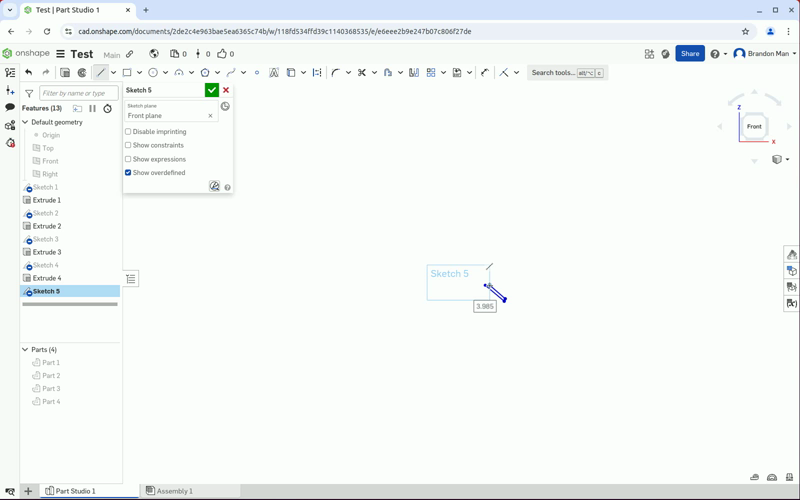
key_up(shift)
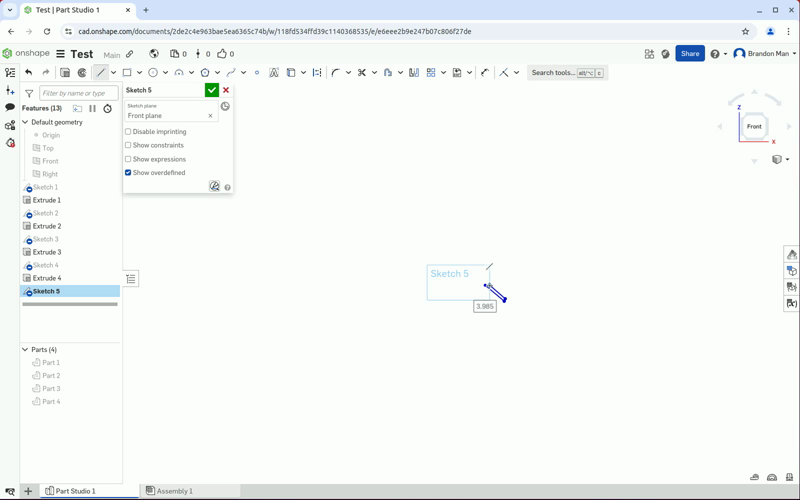
mouse_move(519, 285)
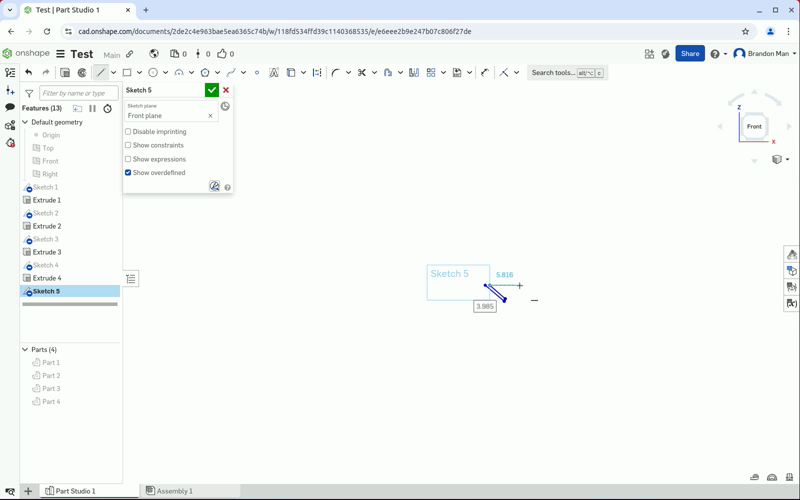
key_down(shift)
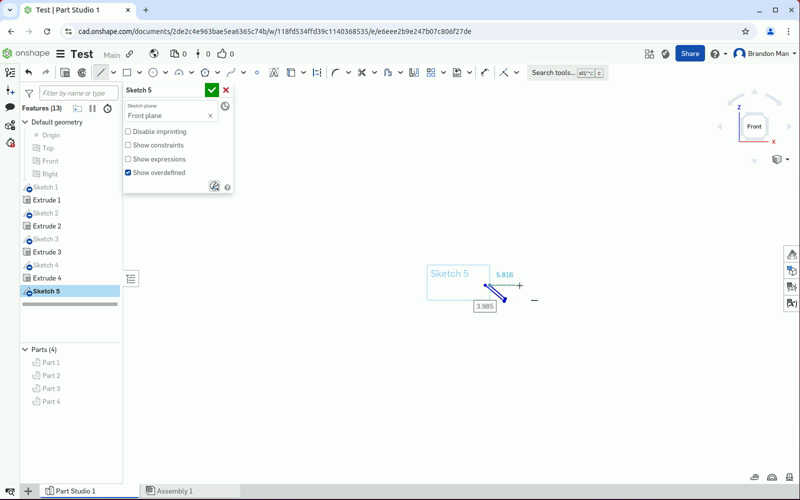
mouse_move(485, 285)
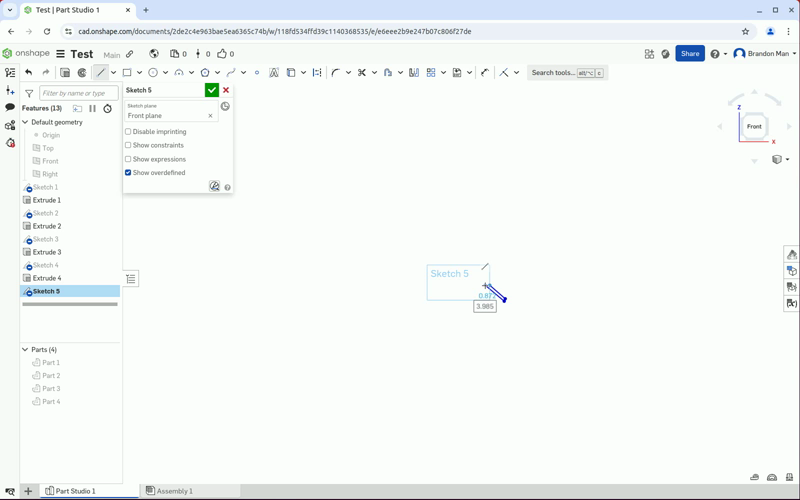
scroll(6)
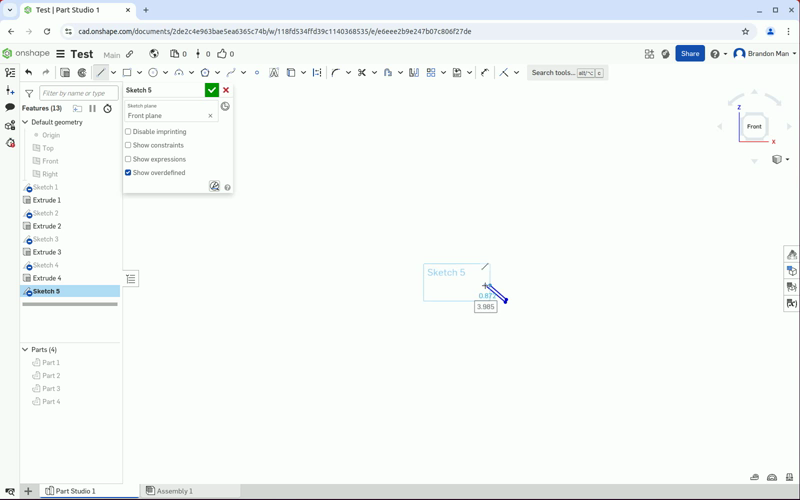
scroll(6)
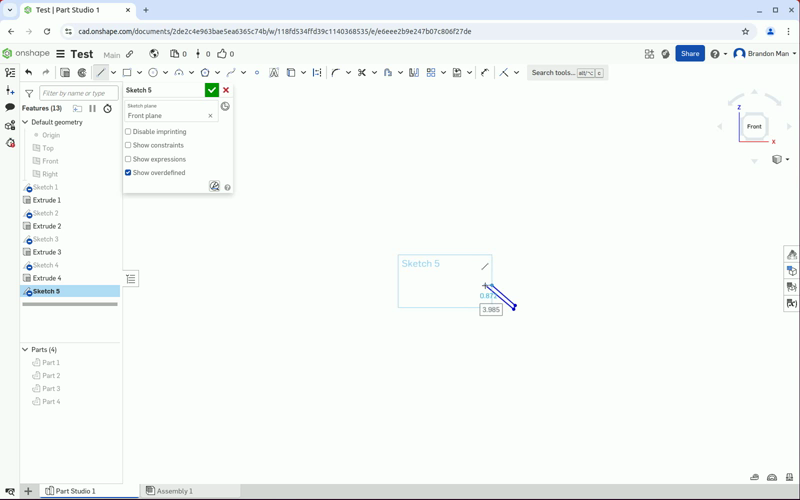
scroll(6)
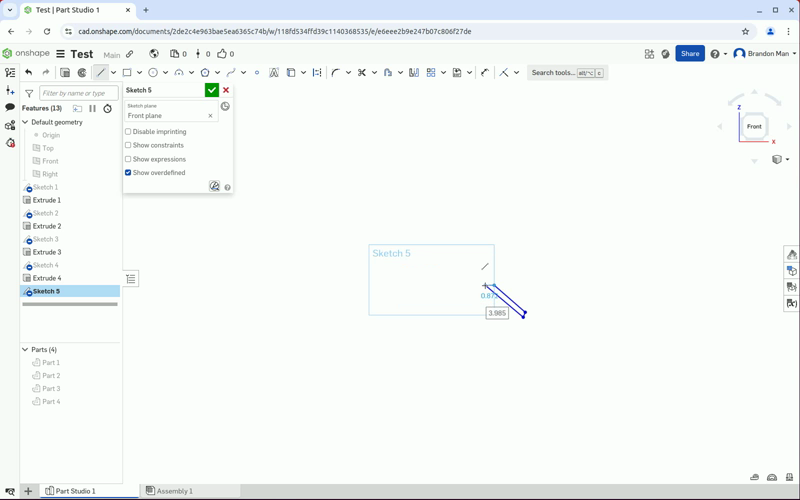
scroll(6)
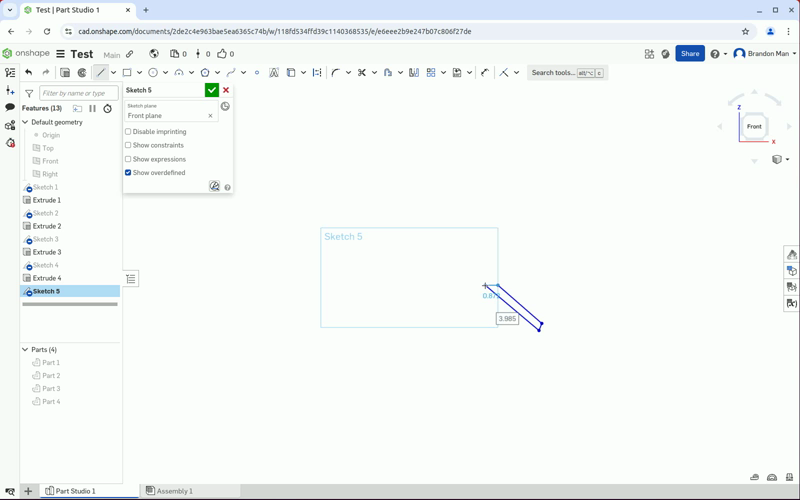
scroll(6)
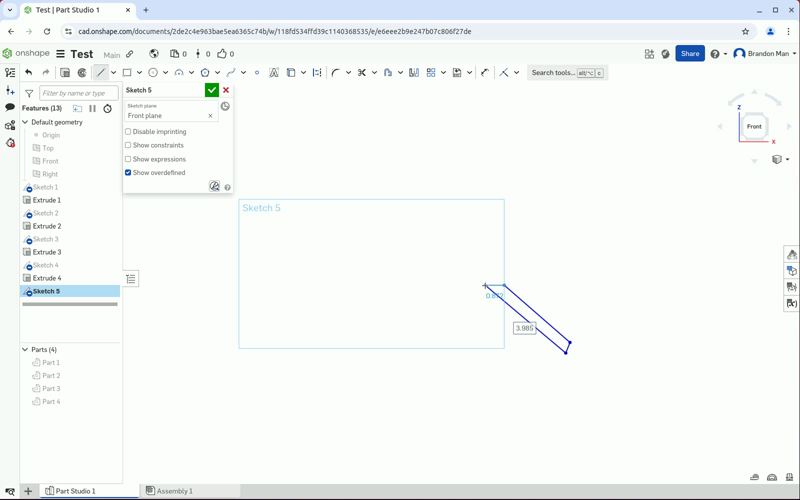
scroll(6)
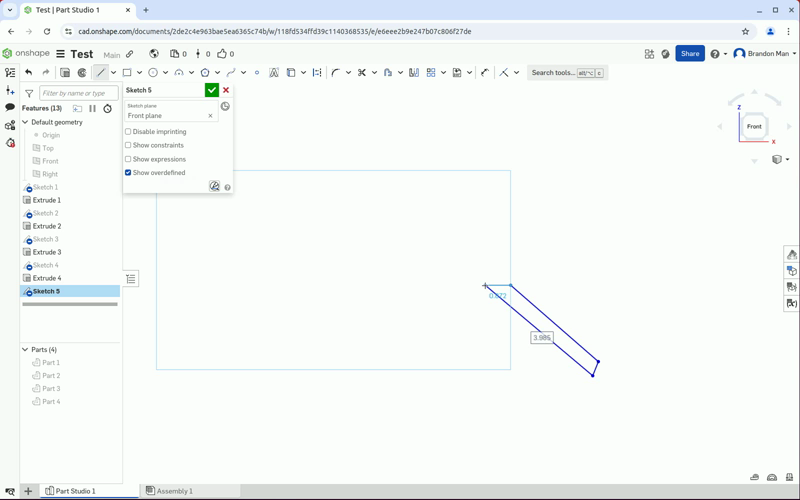
scroll(6)
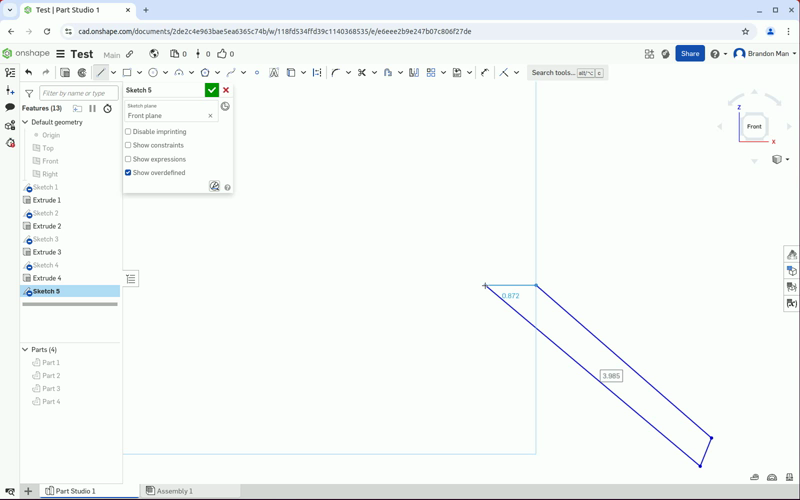
key_up(shift)
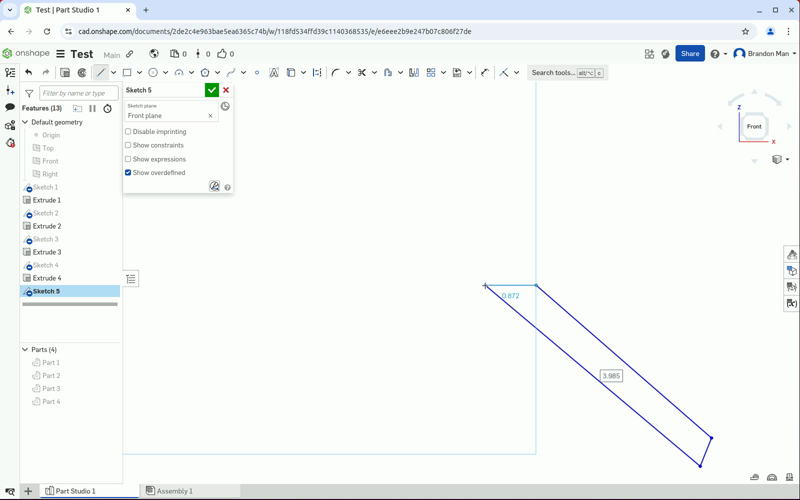
click(485, 285)
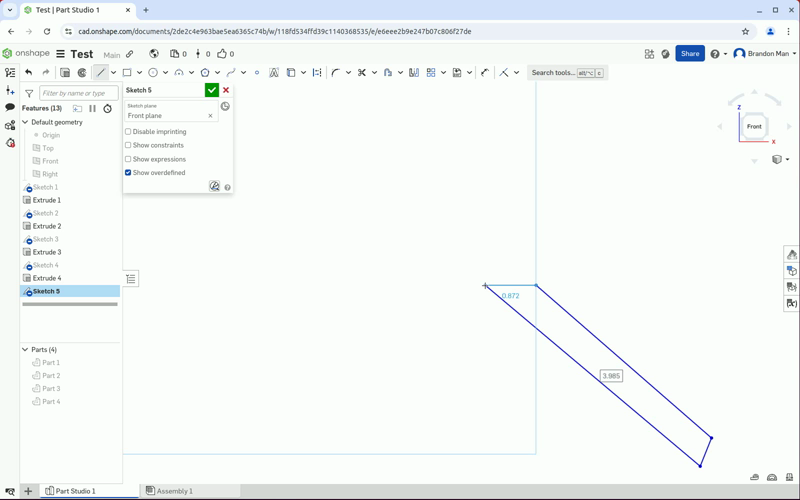
scroll(-6)
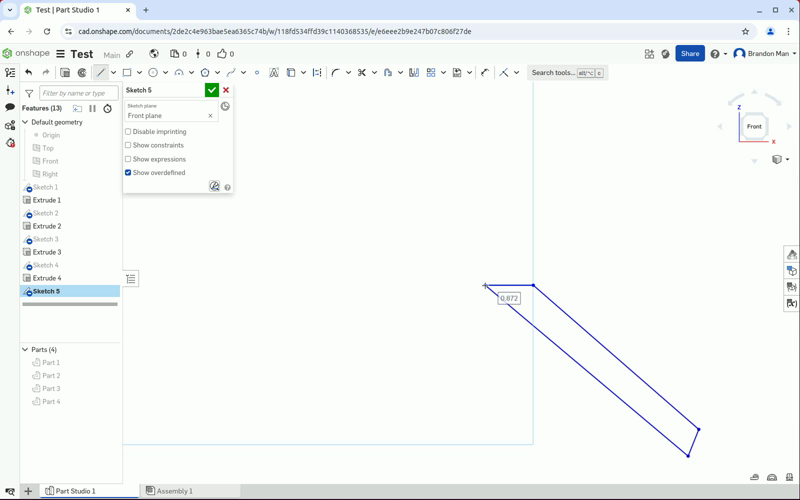
scroll(-6)
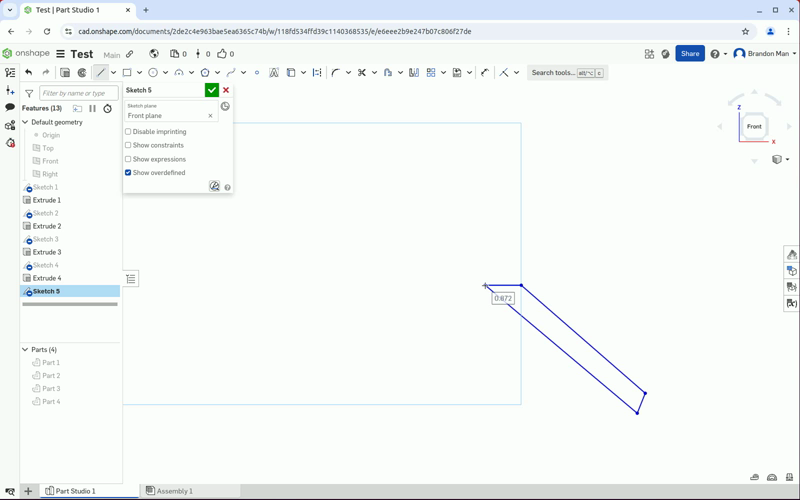
scroll(-6)
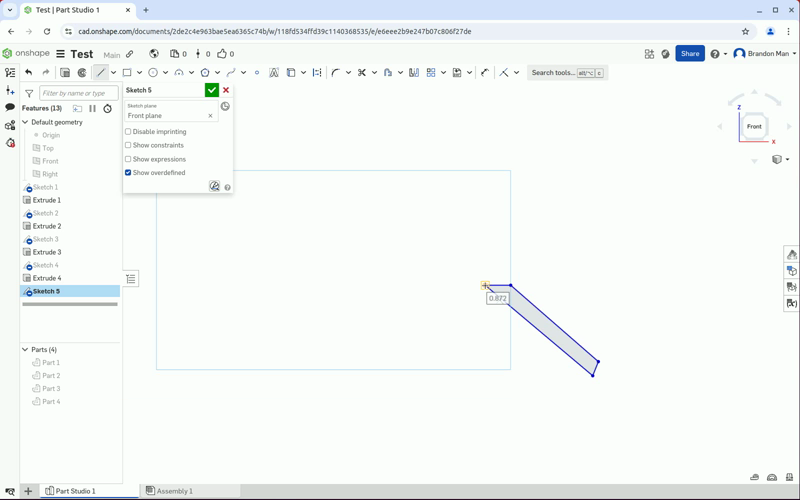
scroll(-6)
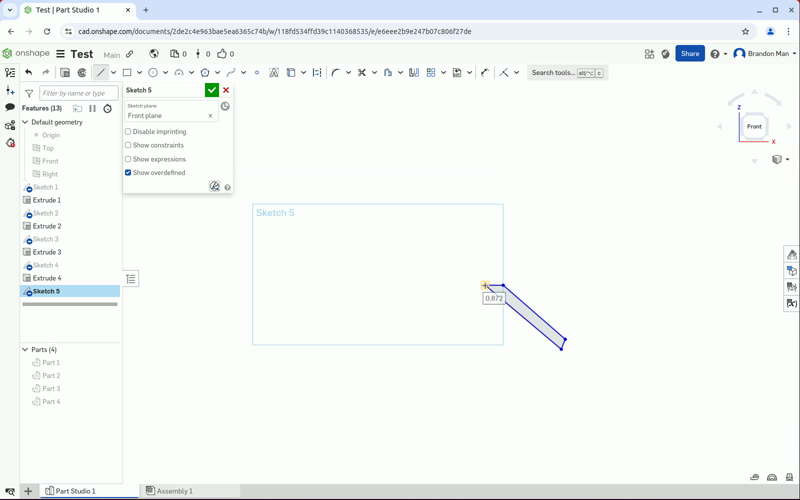
scroll(-6)
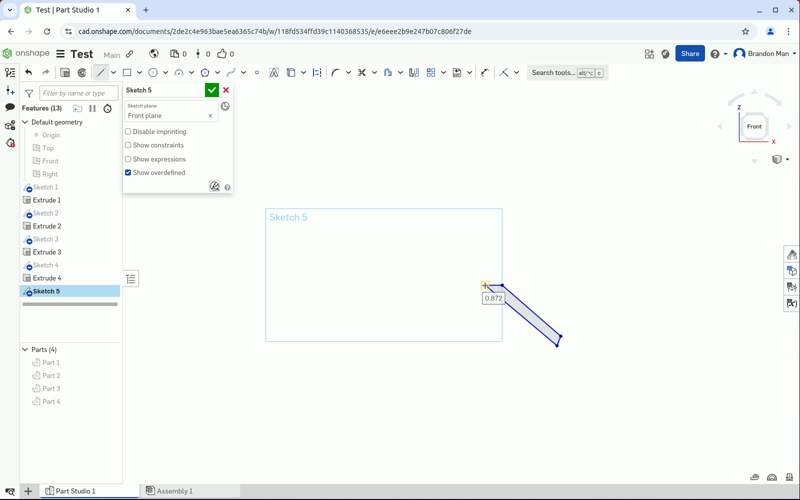
scroll(-6)
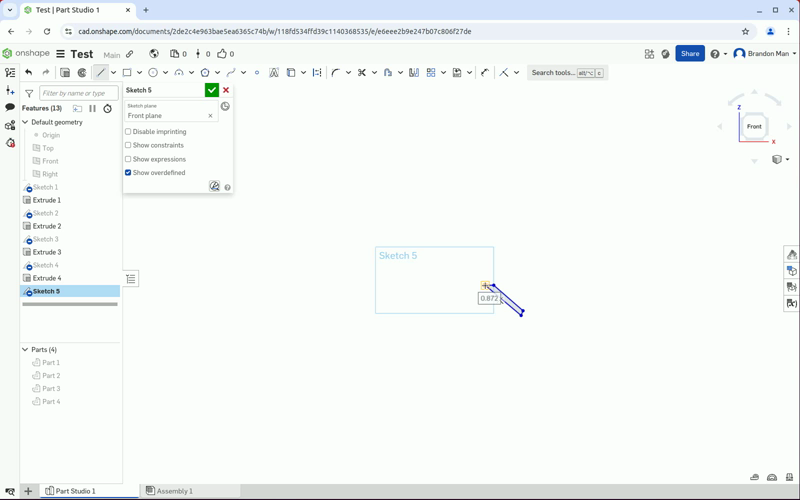
scroll(-6)
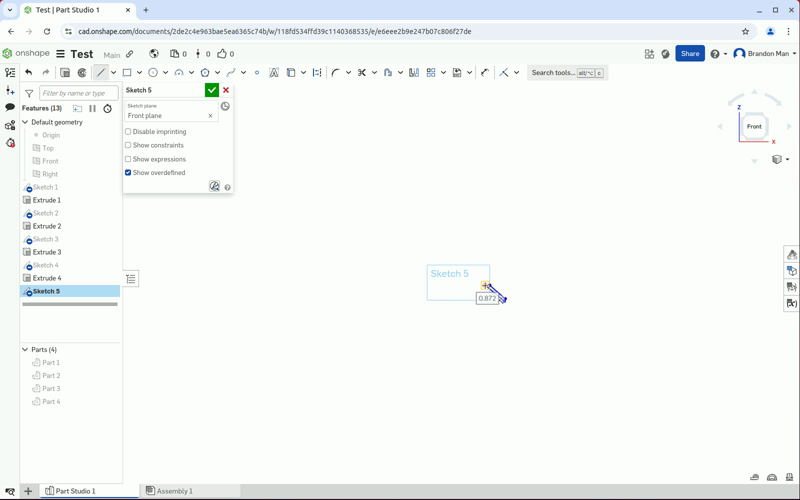
key(esc)
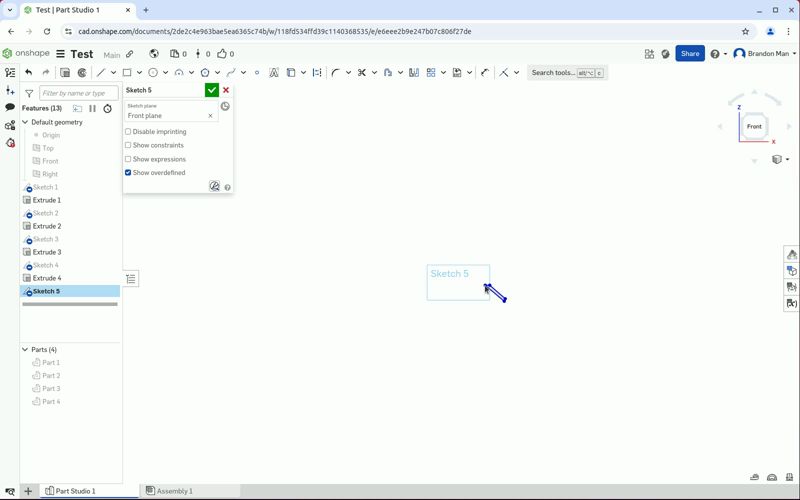
mouse_move(490, 286)
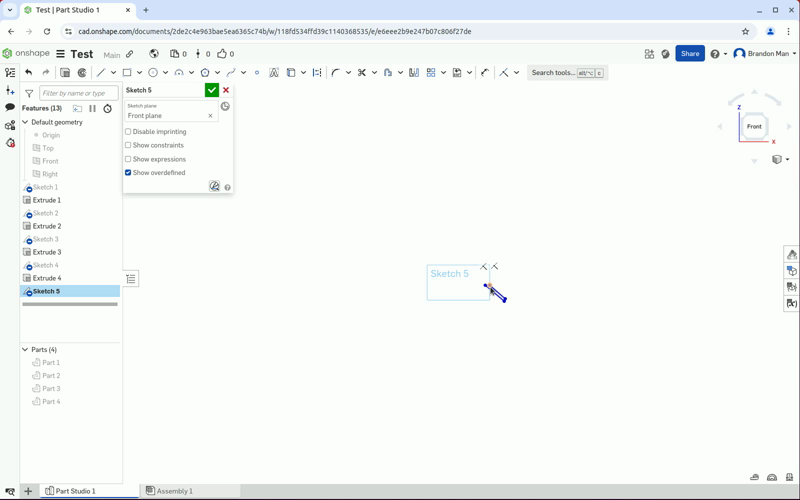
scroll(6)
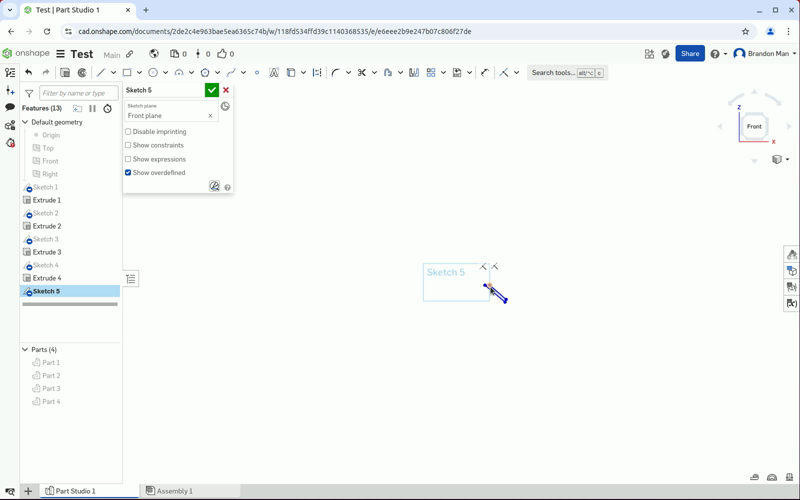
scroll(6)
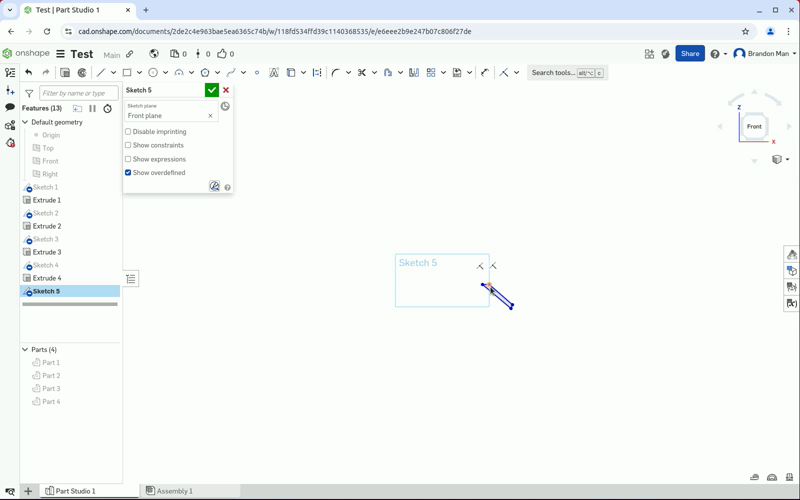
scroll(6)
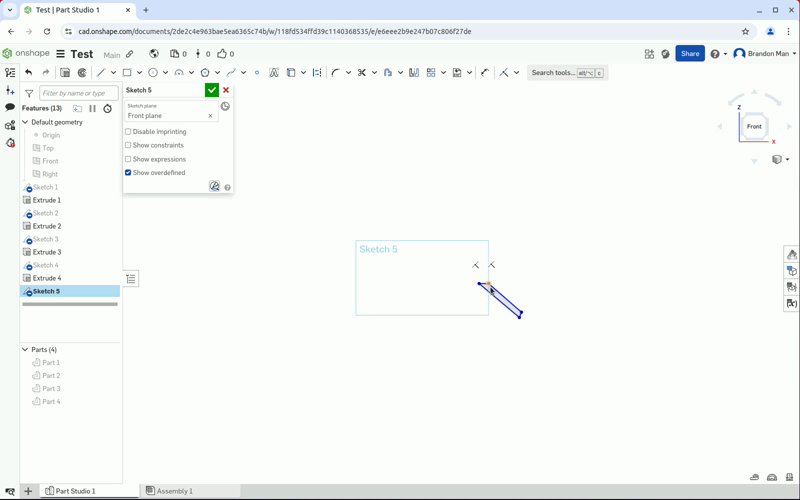
scroll(6)
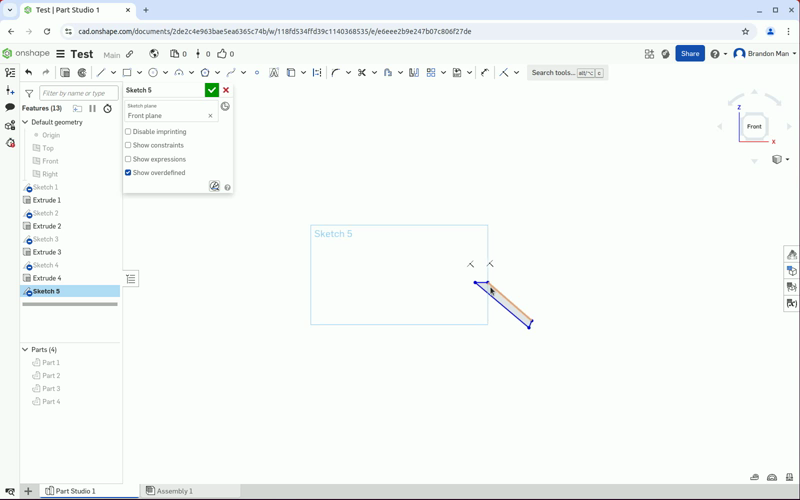
scroll(6)
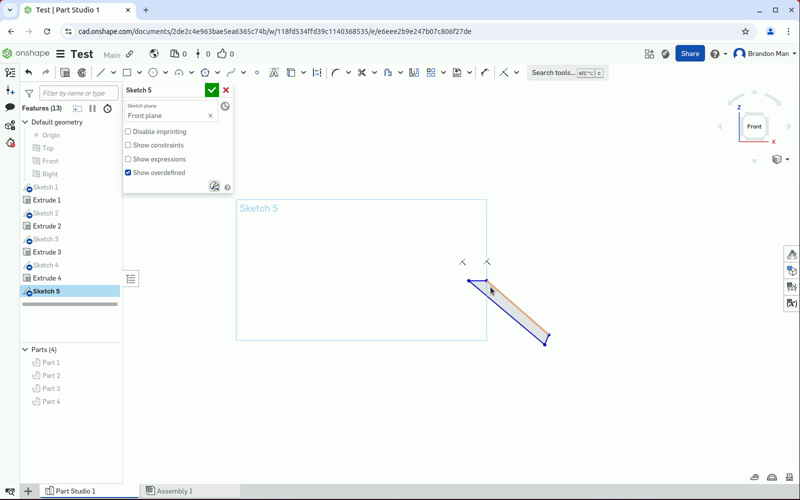
scroll(6)
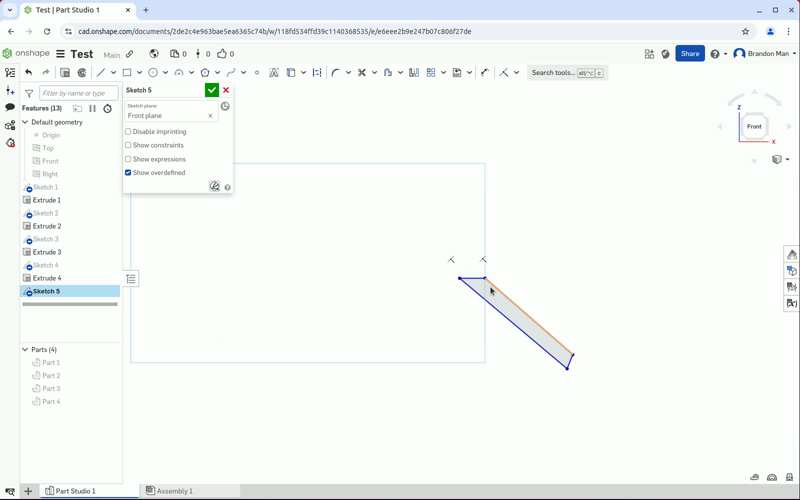
scroll(6)
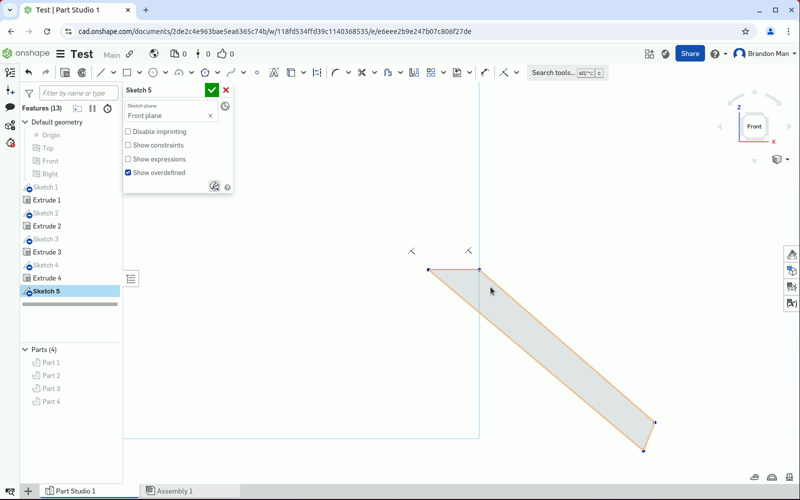
click(490, 286)
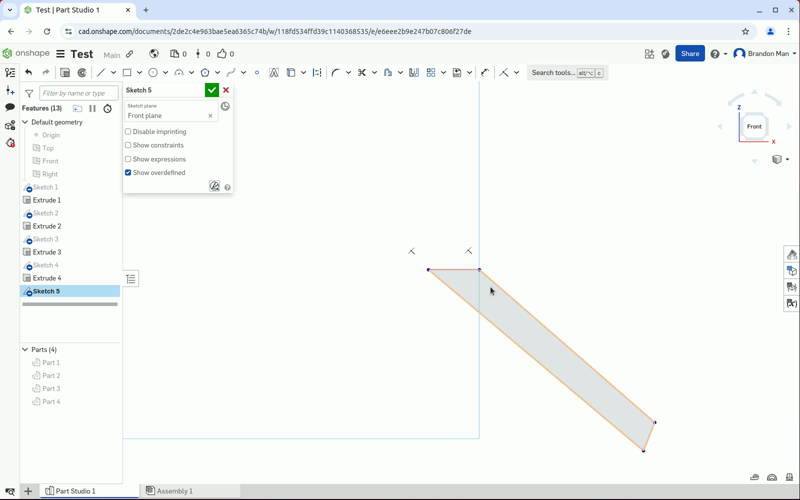
scroll(-6)
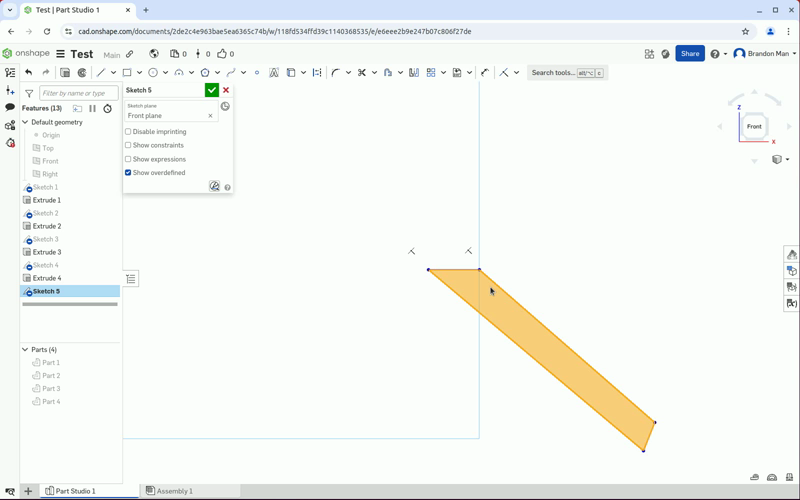
scroll(-6)
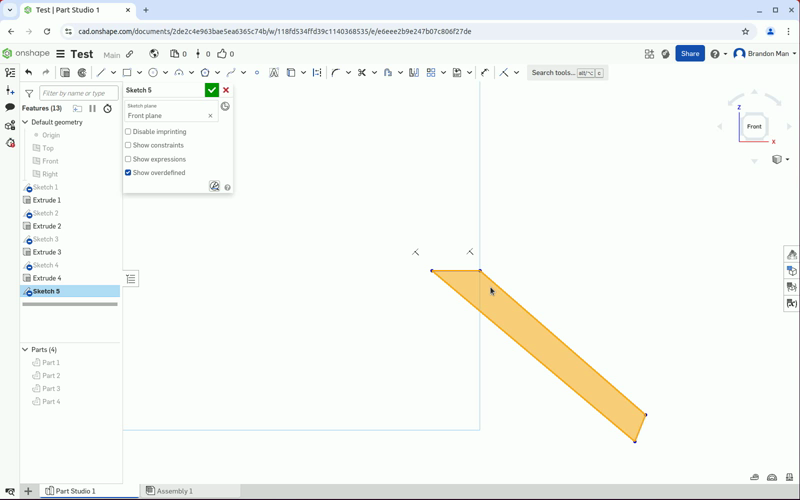
scroll(-6)
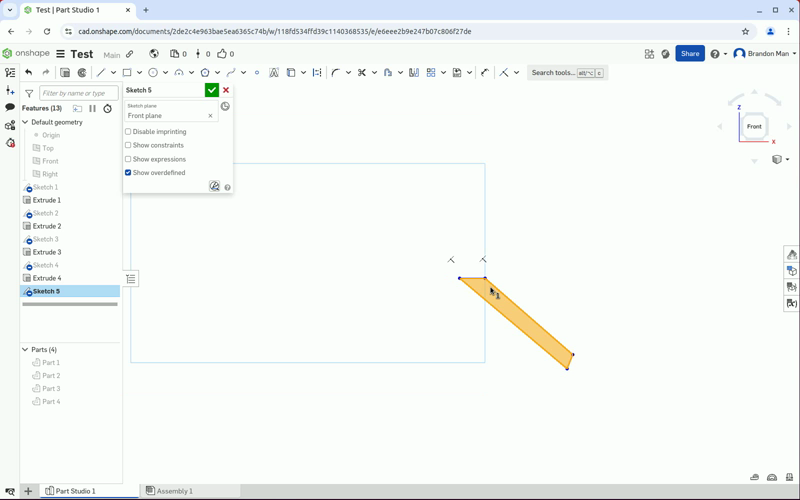
scroll(-6)
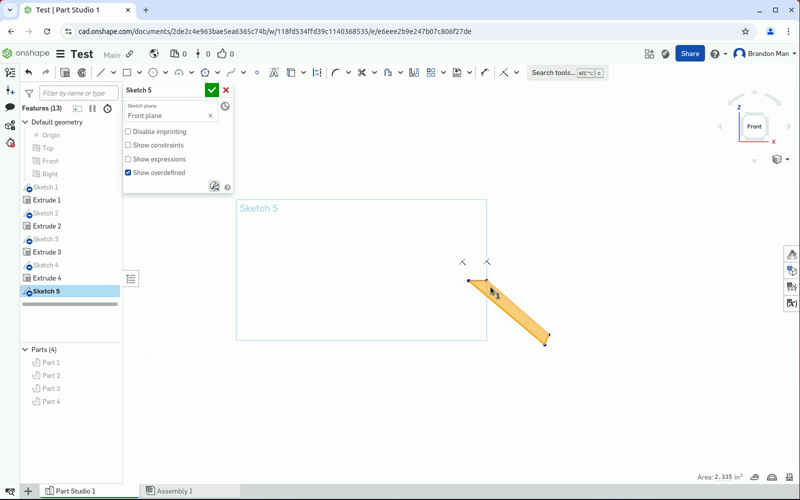
scroll(-6)
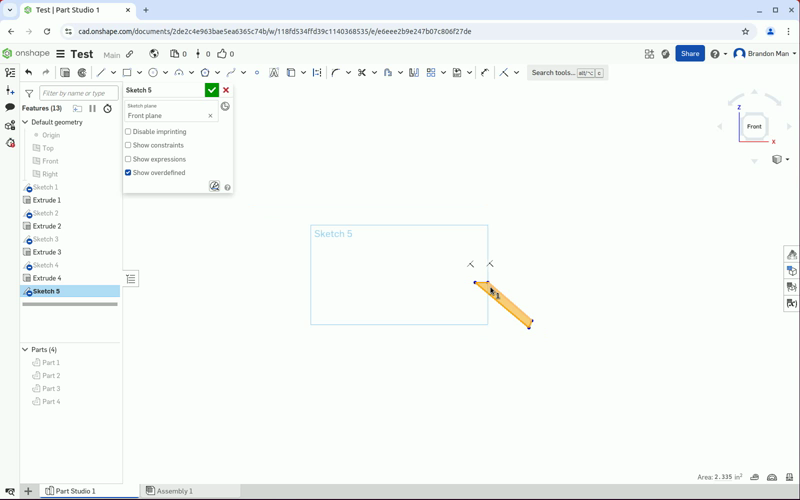
scroll(-6)
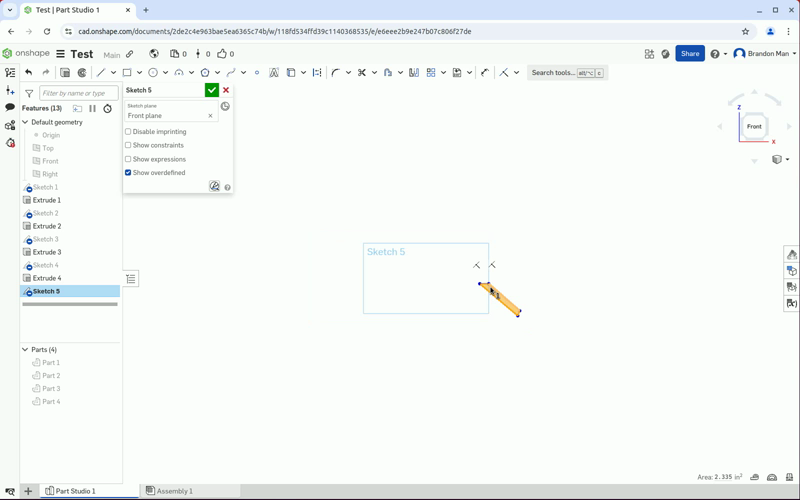
scroll(-6)
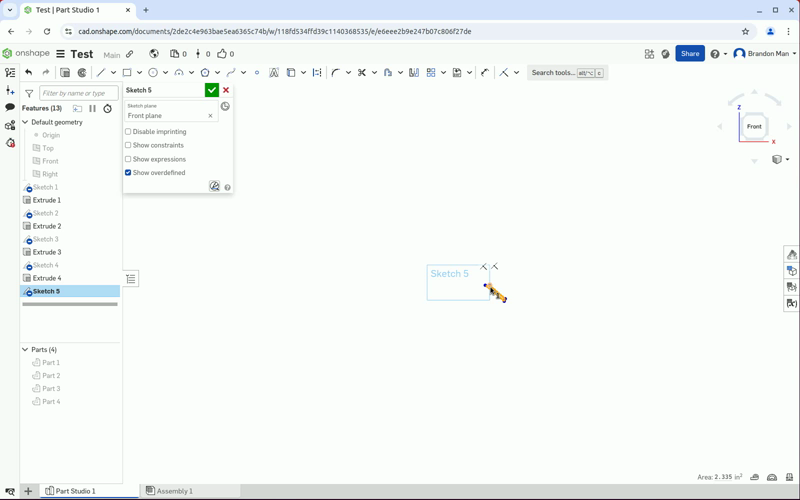
mouse_move(73, 352)
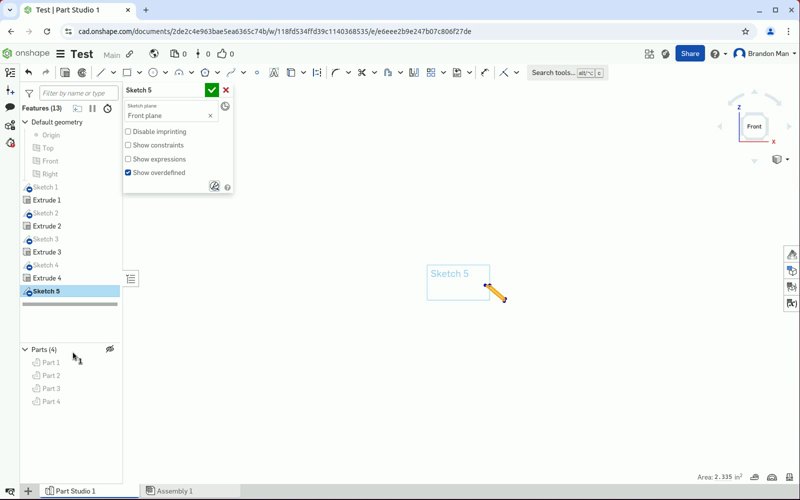
key(shift+y)
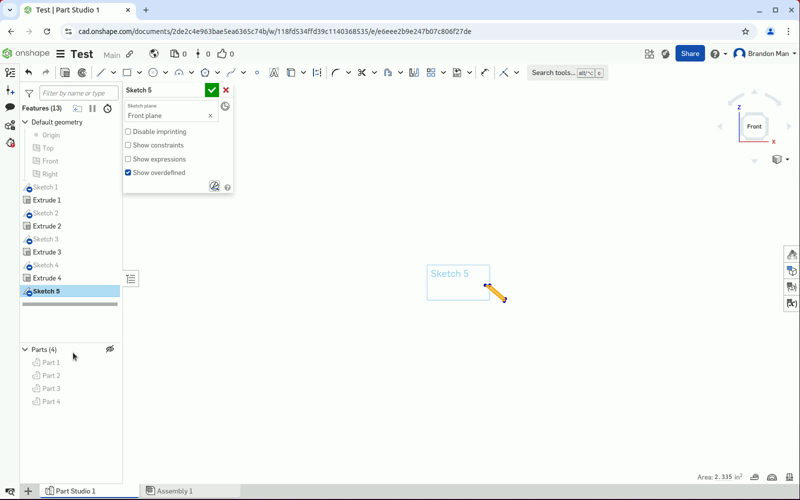
key(shift+e)
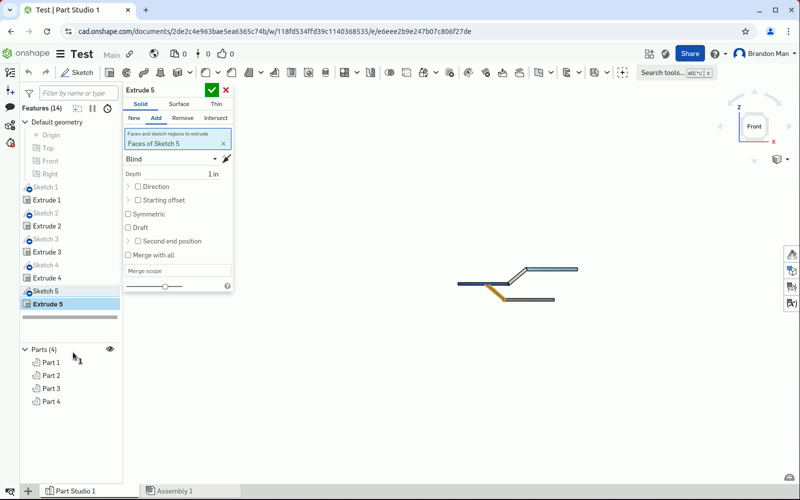
mouse_move(143, 106)
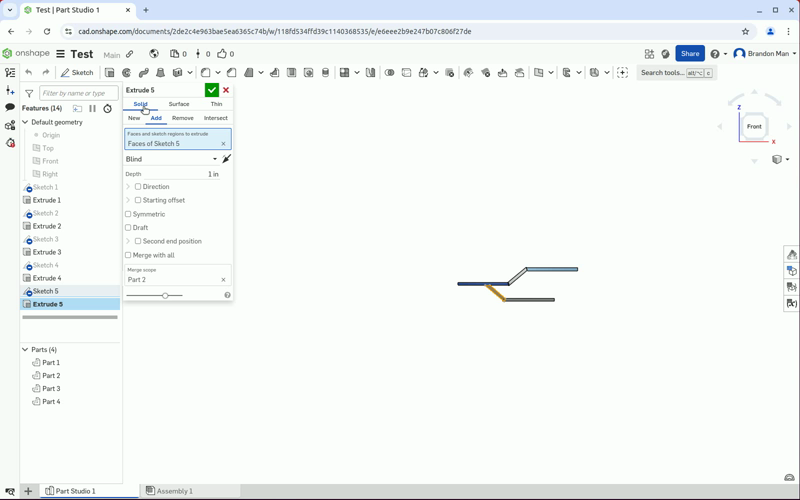
click(143, 106)
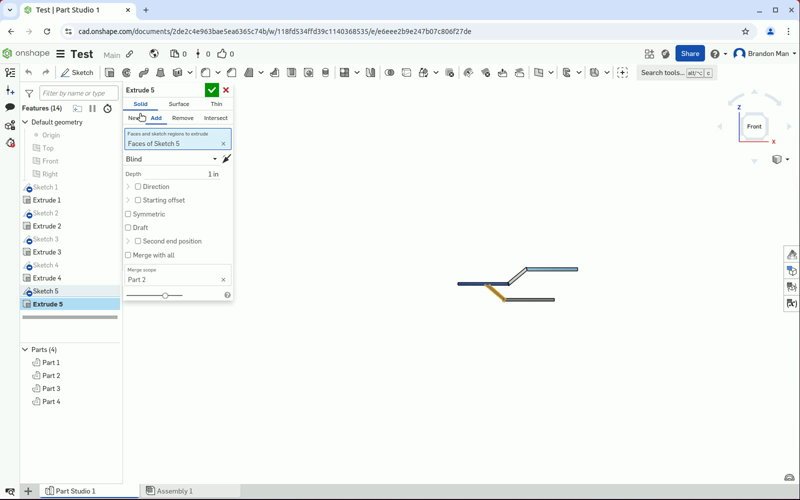
mouse_move(137, 120)
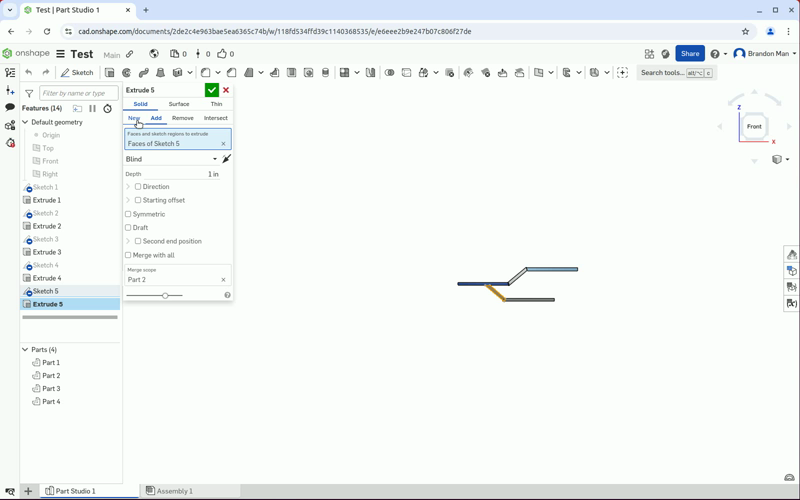
click(137, 120)
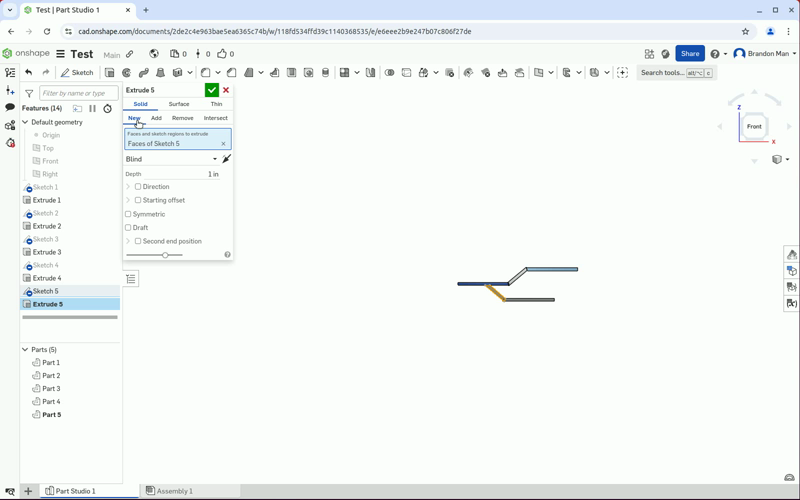
key(tab, 4)
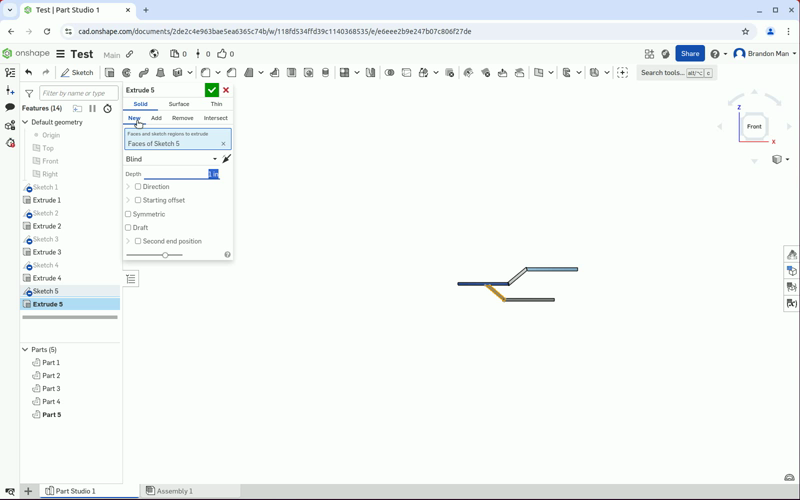
text(3.129)
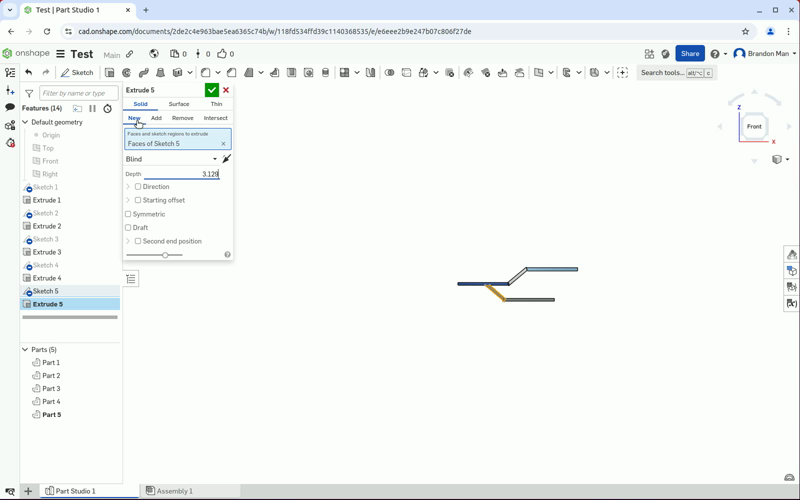
key(enter)
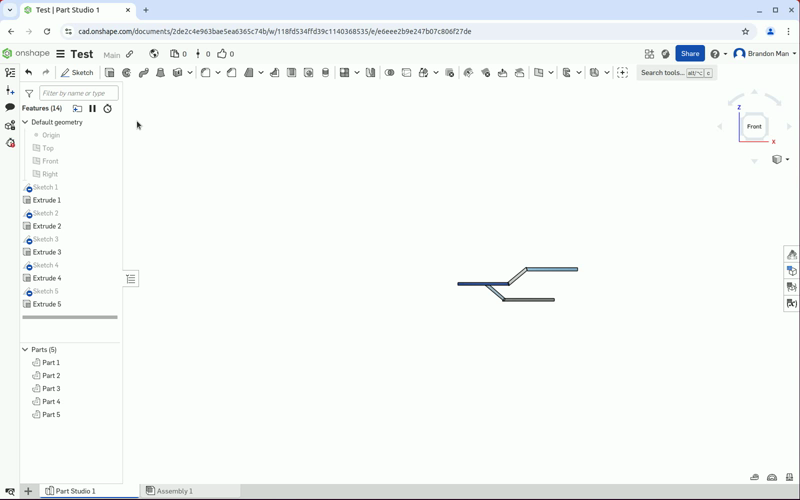
key(shift+h)
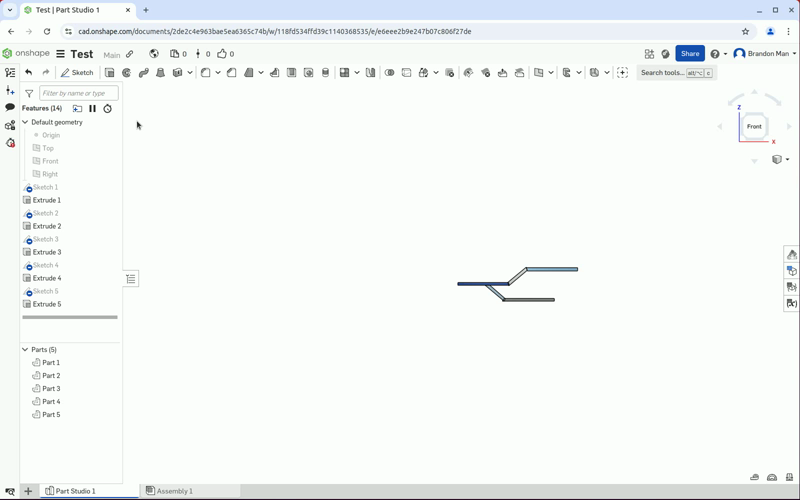
key(shift+h)
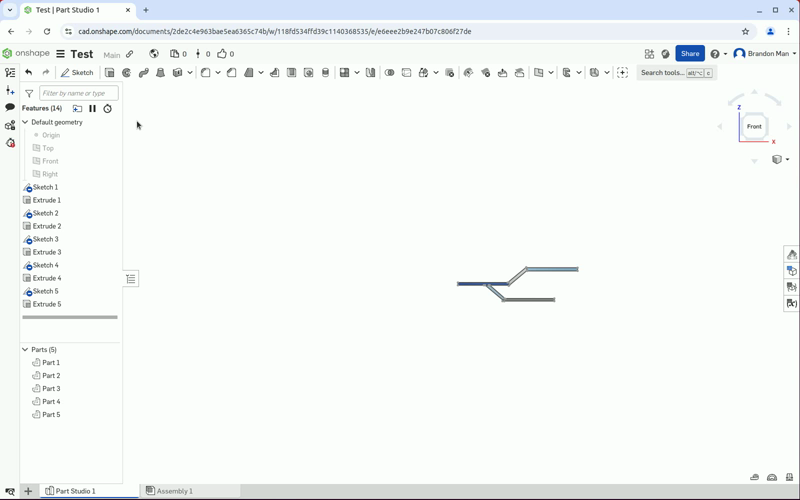
key(shift+7)
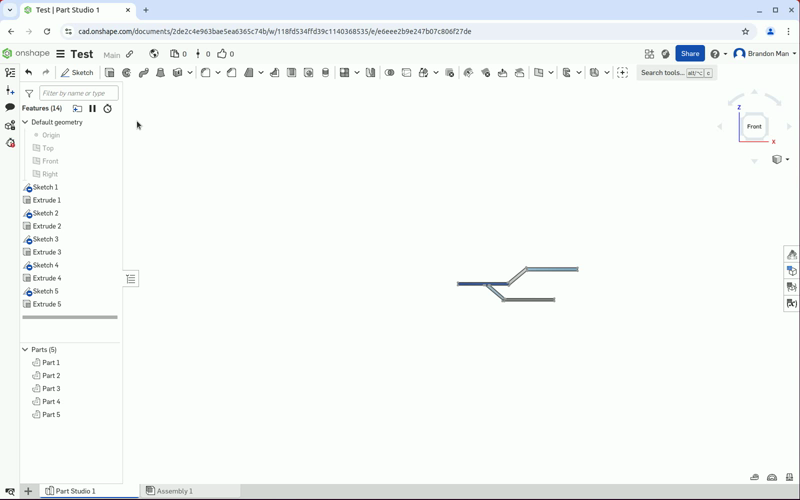
key(left, 2)
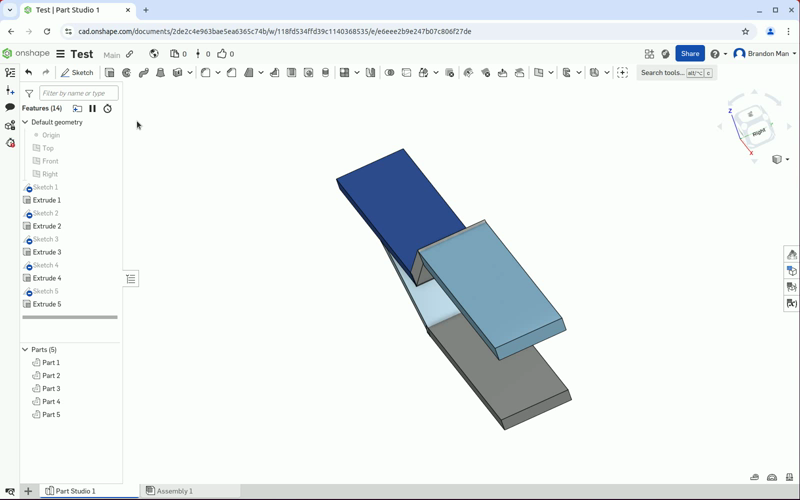
key(down, 2)
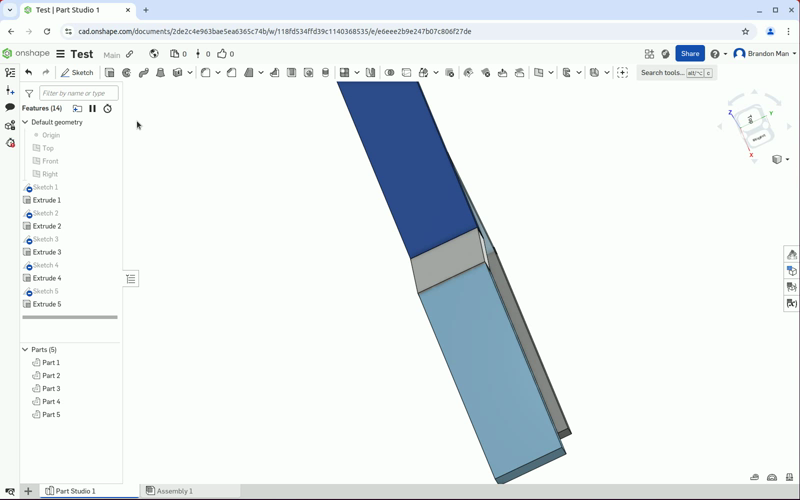
key(up, 2)
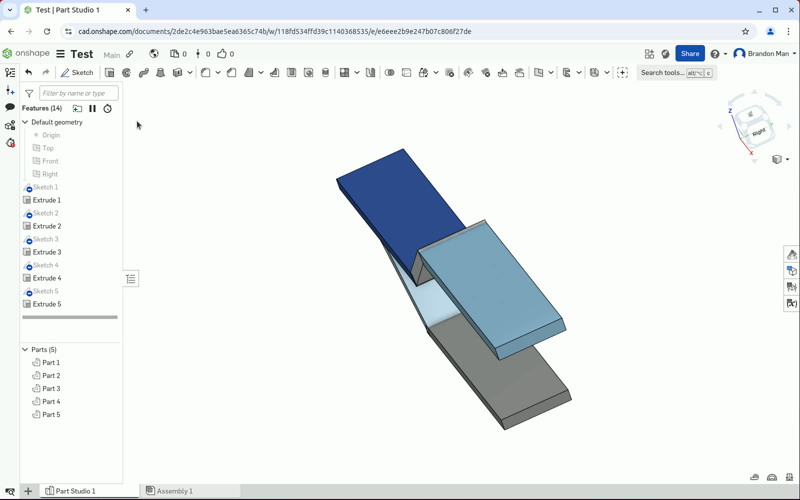
key(right, 2)
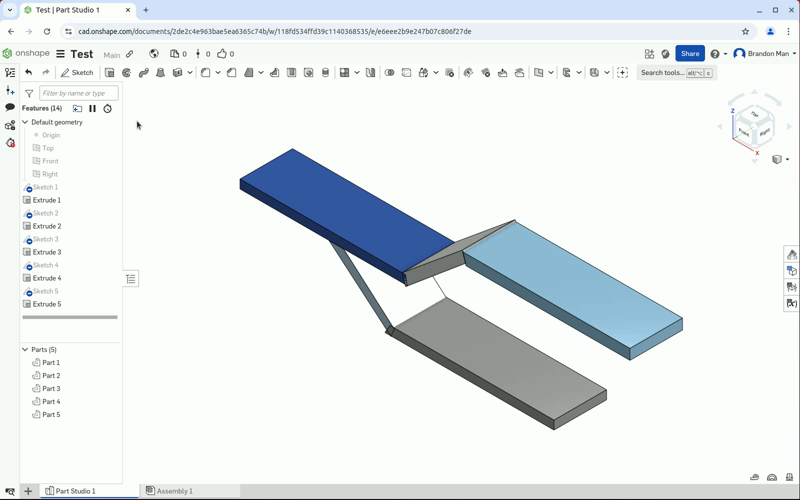
mouse_move(73, 189)
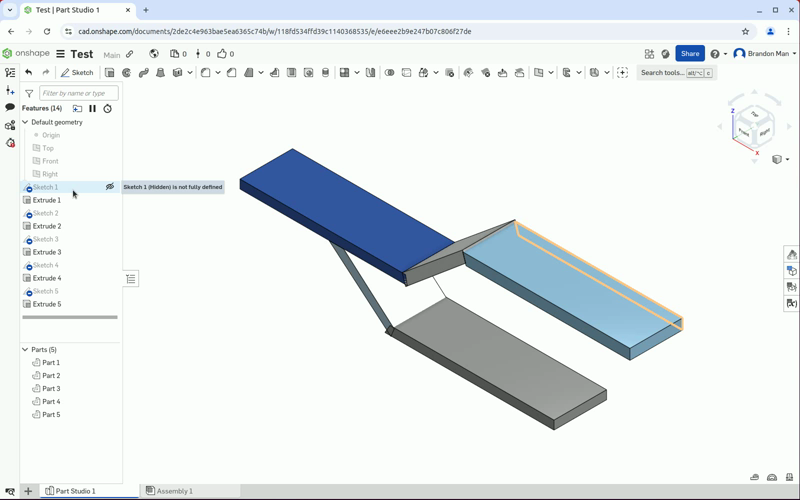
click(73, 189)